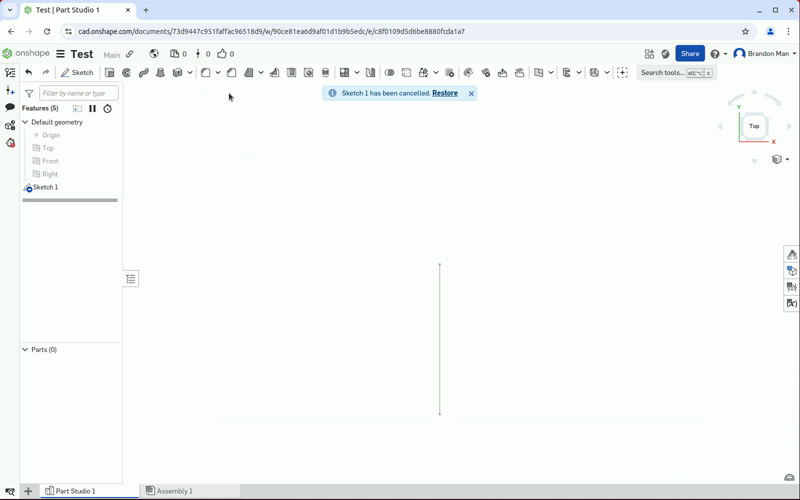
key(shift+h)
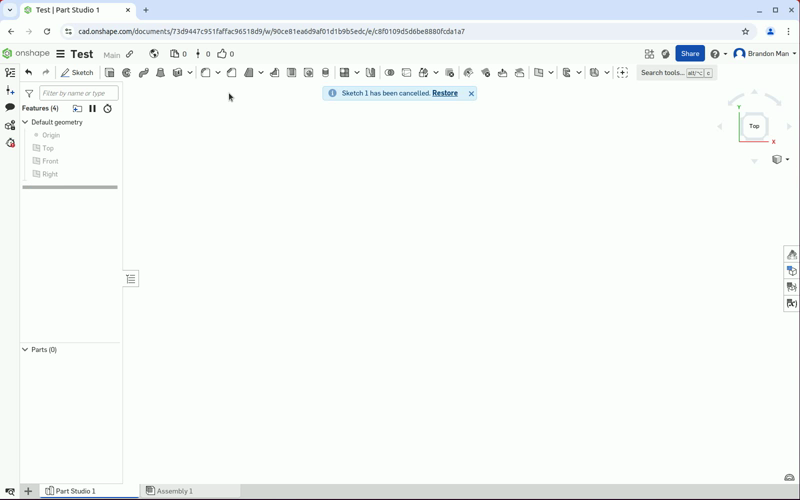
mouse_move(73, 352)
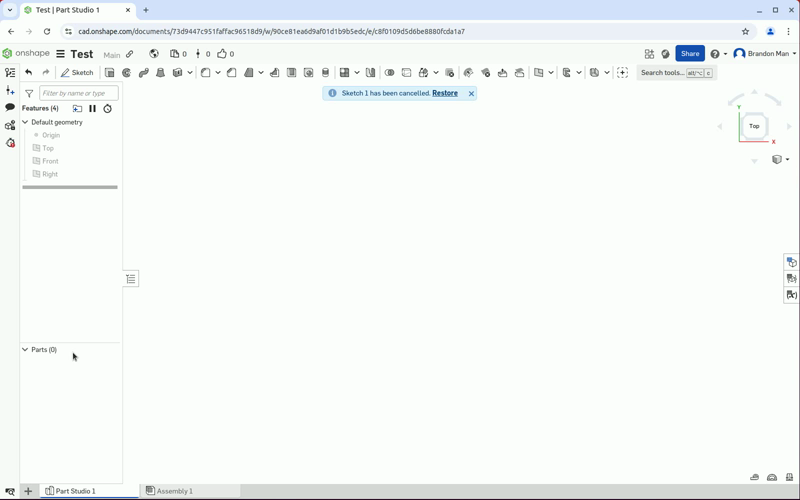
key(y)
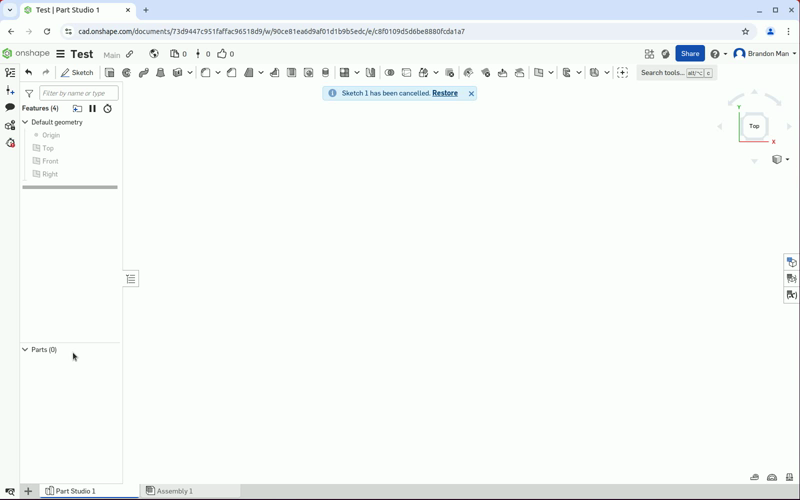
key(shift+p)
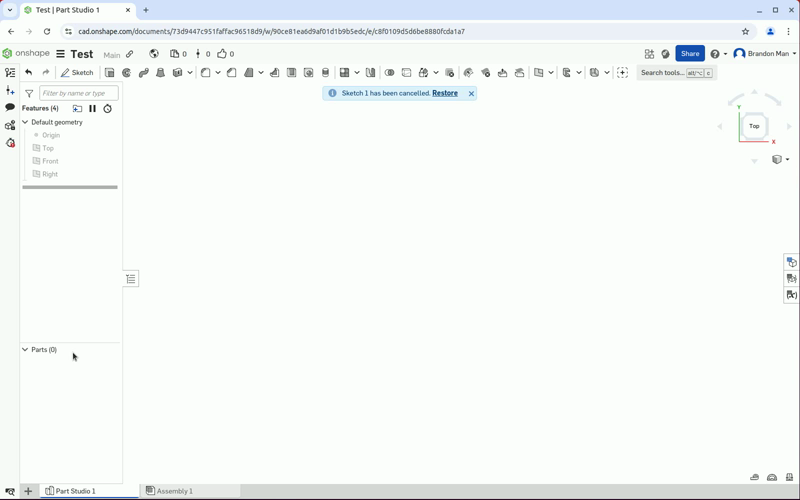
key(space)
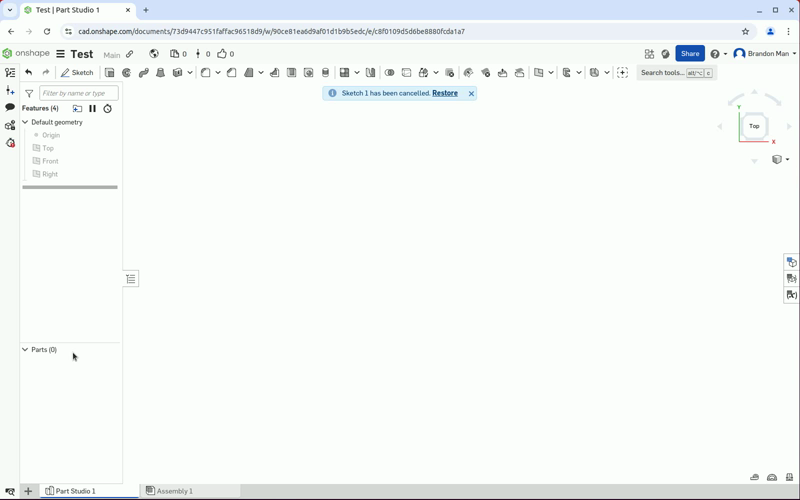
key_down(shift)
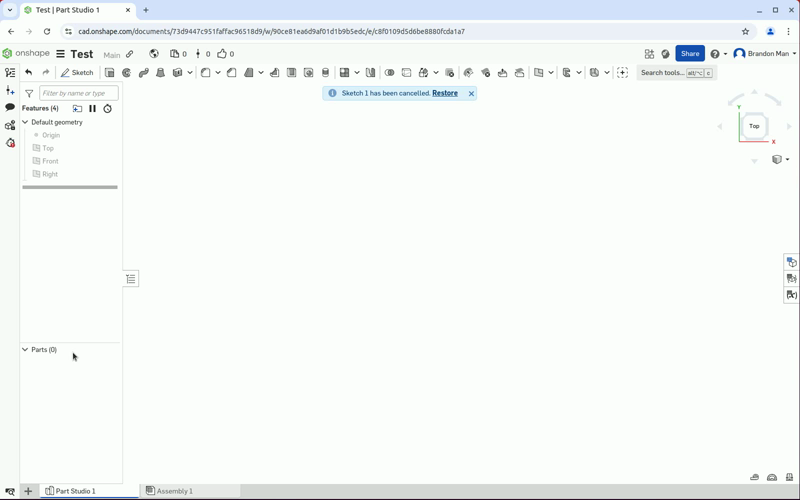
key(up)
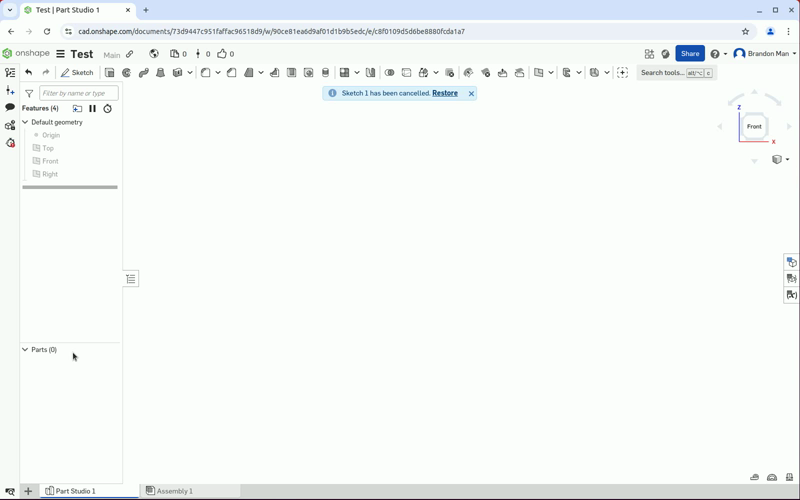
key_up(shift)
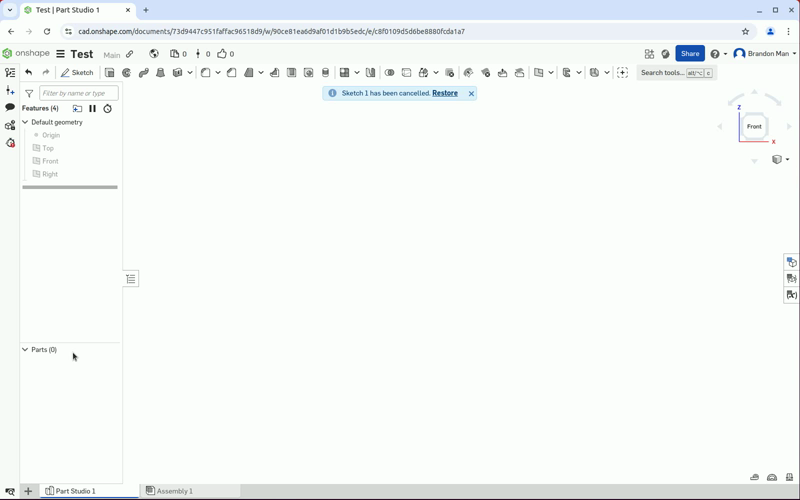
mouse_move(73, 352)
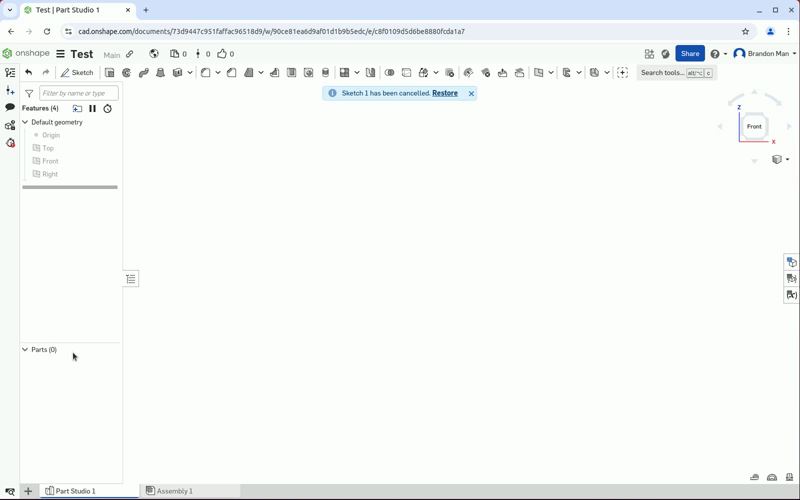
key(shift+y)
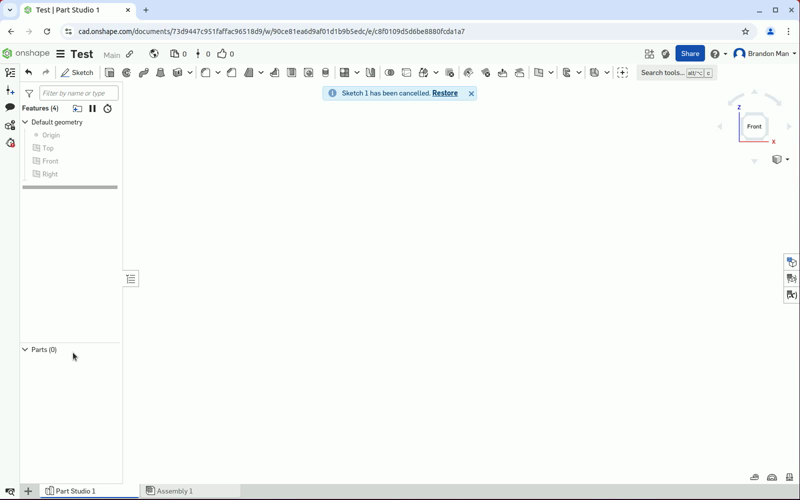
key(shift+s)
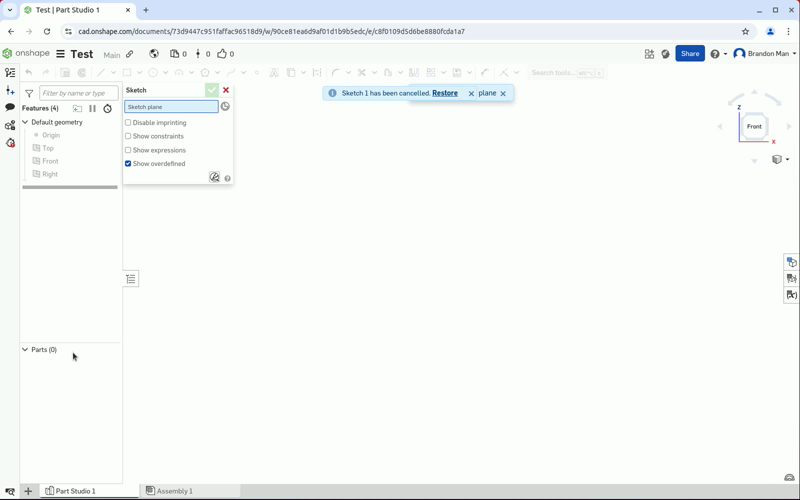
mouse_move(73, 163)
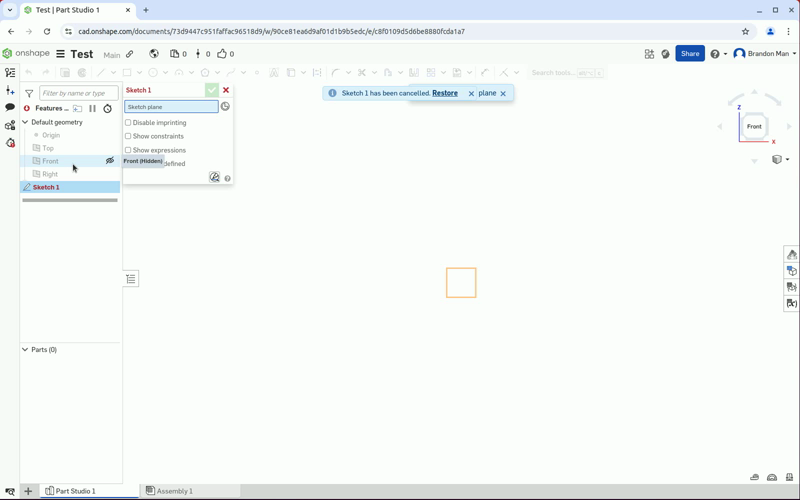
click(73, 163)
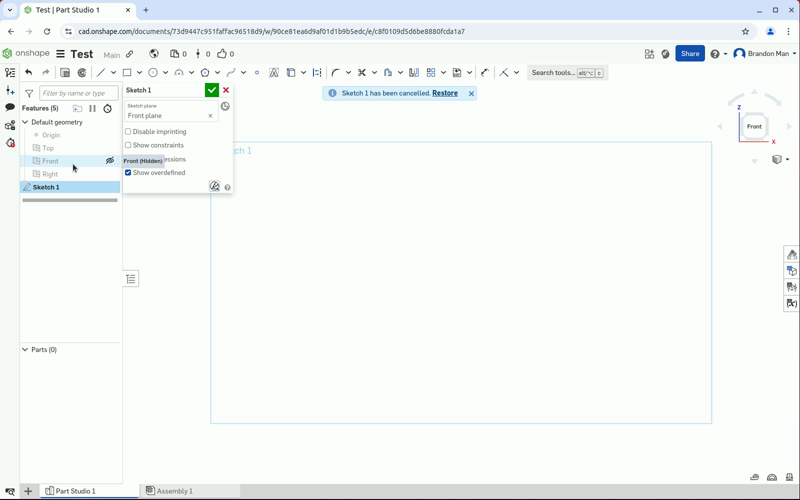
mouse_move(73, 352)
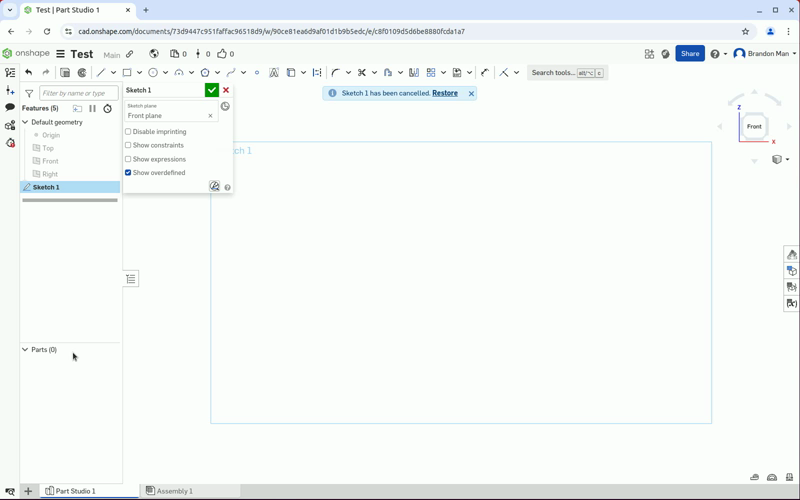
key(y)
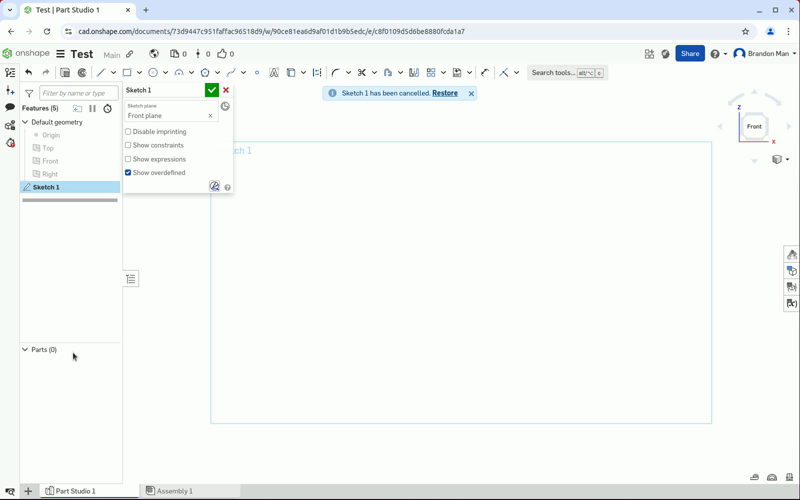
key(l)
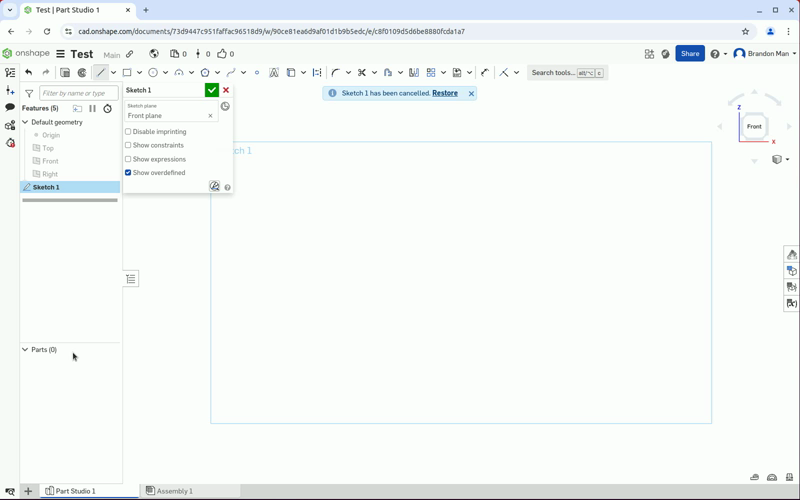
key_down(shift)
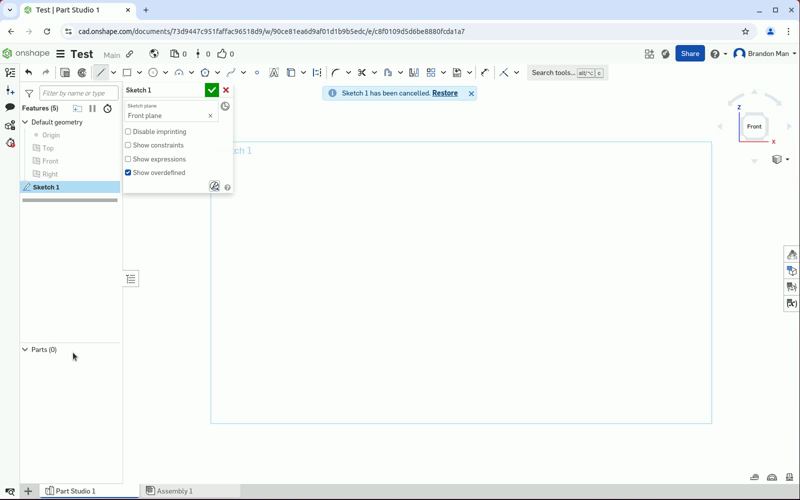
mouse_move(348, 276)
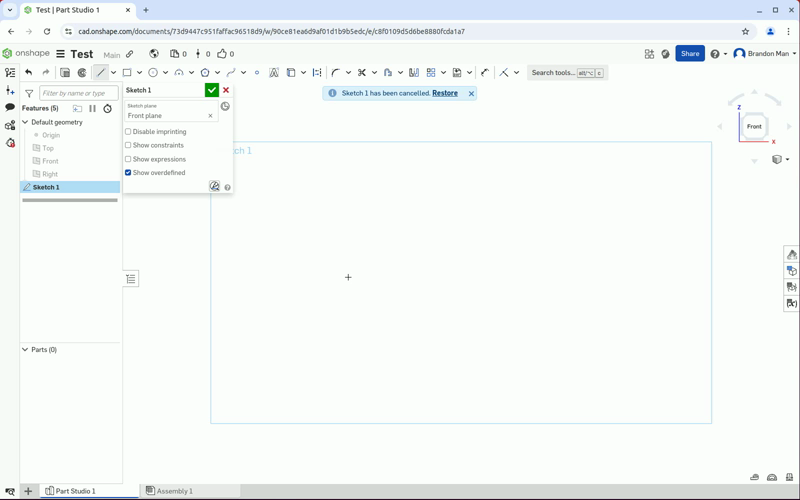
click(348, 276)
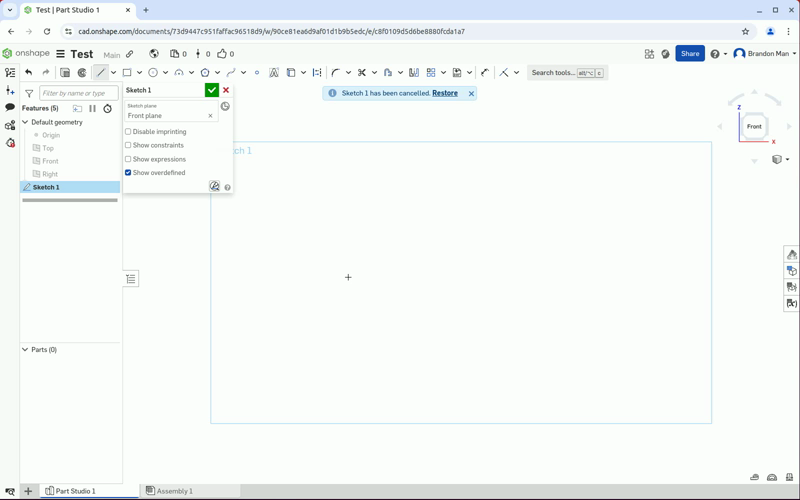
key_up(shift)
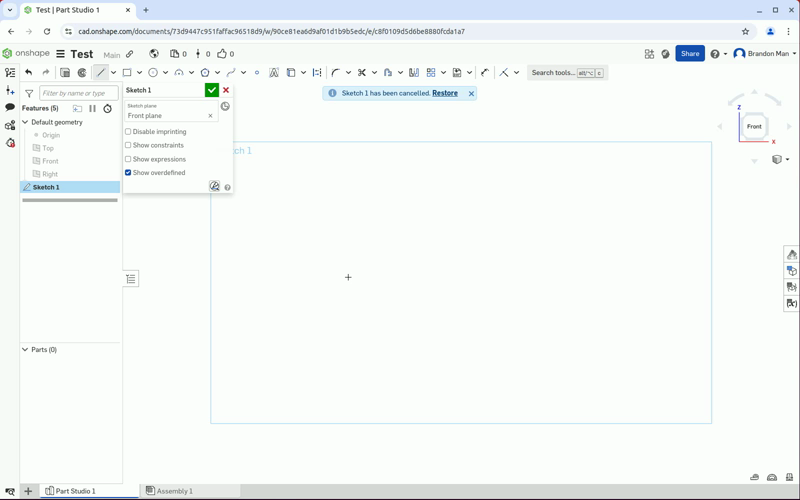
key_down(shift)
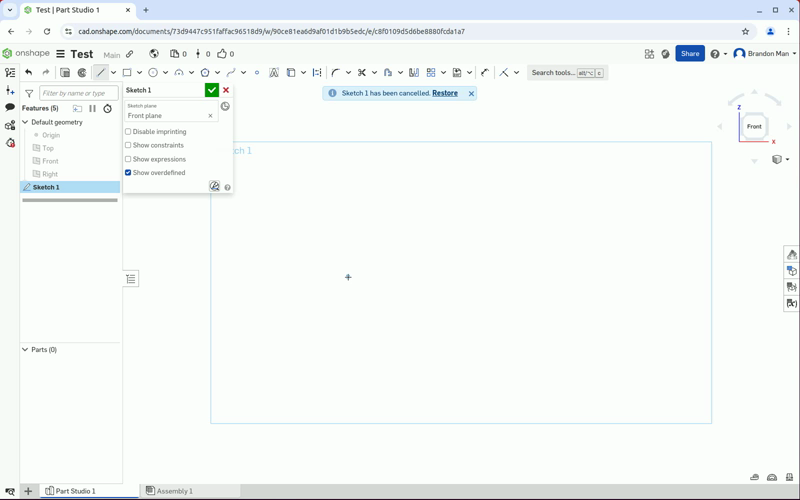
mouse_move(460, 277)
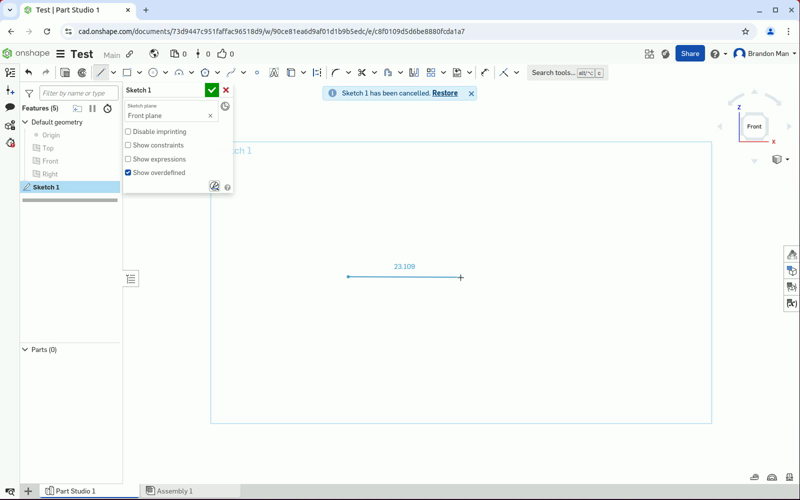
click(460, 277)
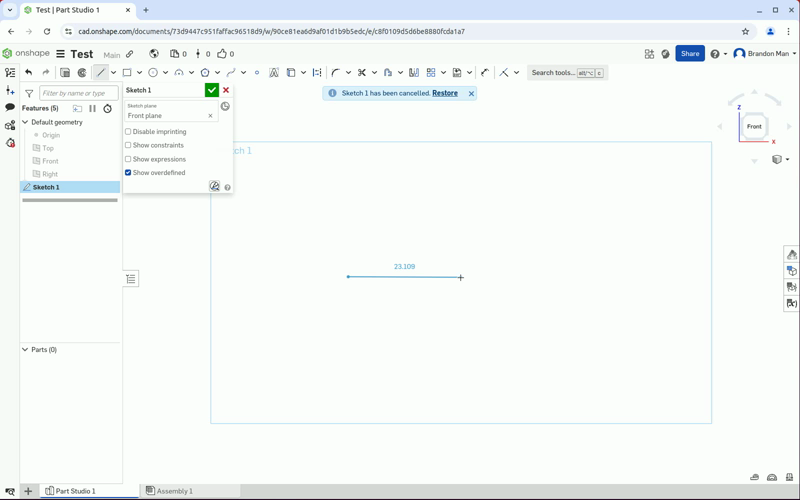
key_up(shift)
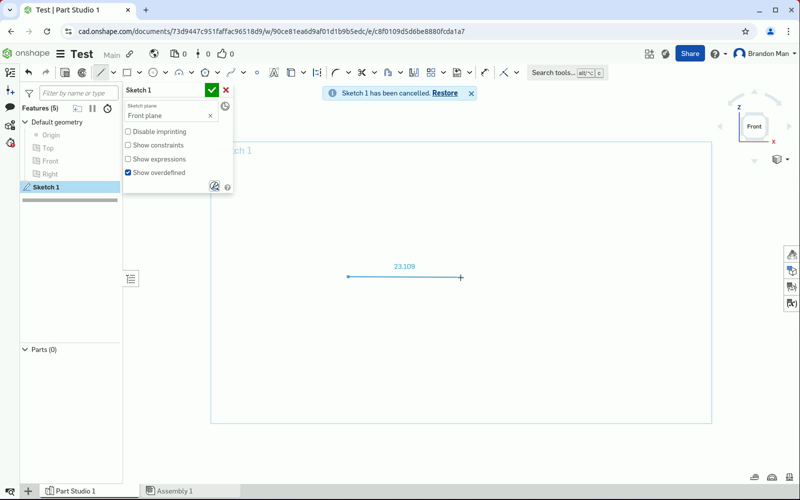
key_down(shift)
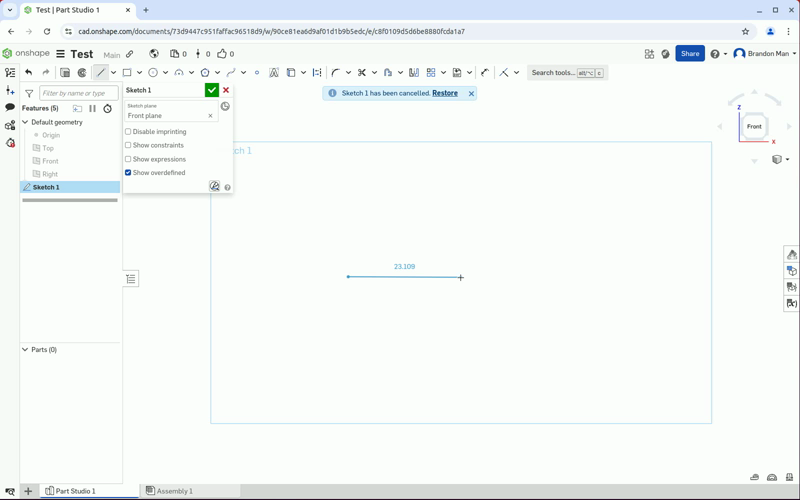
mouse_move(490, 277)
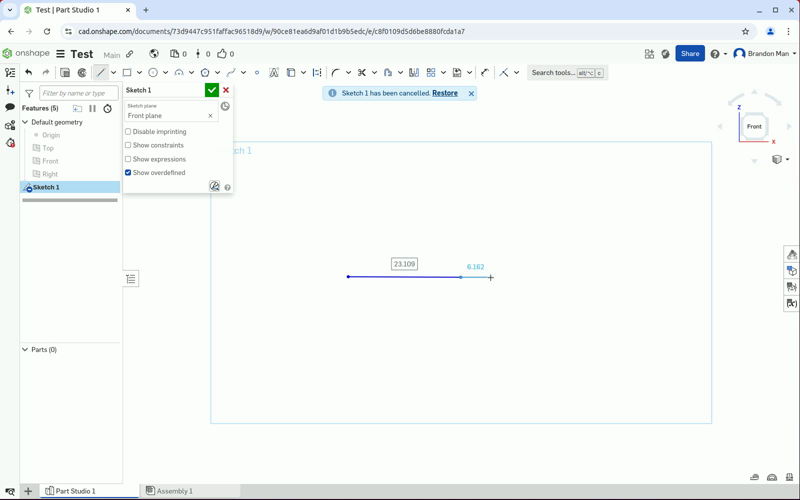
mouse_move(460, 265)
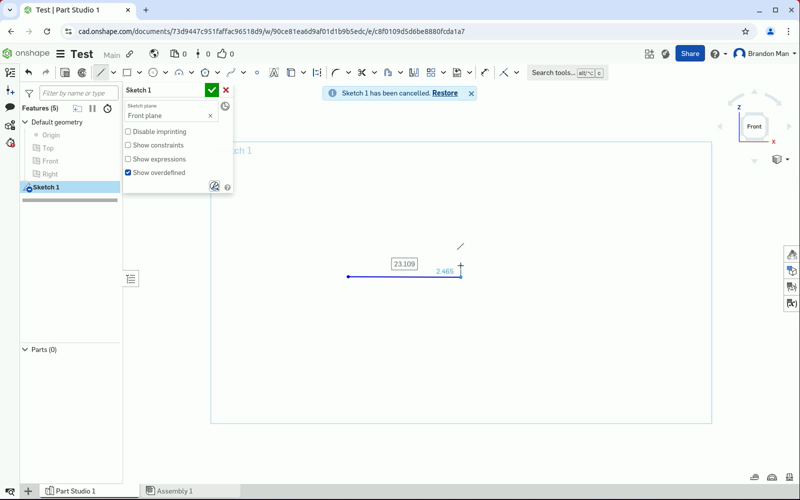
click(460, 265)
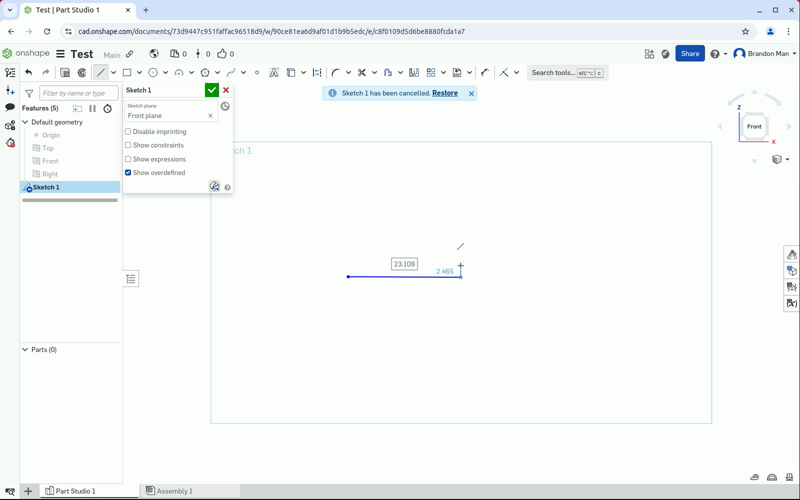
key_up(shift)
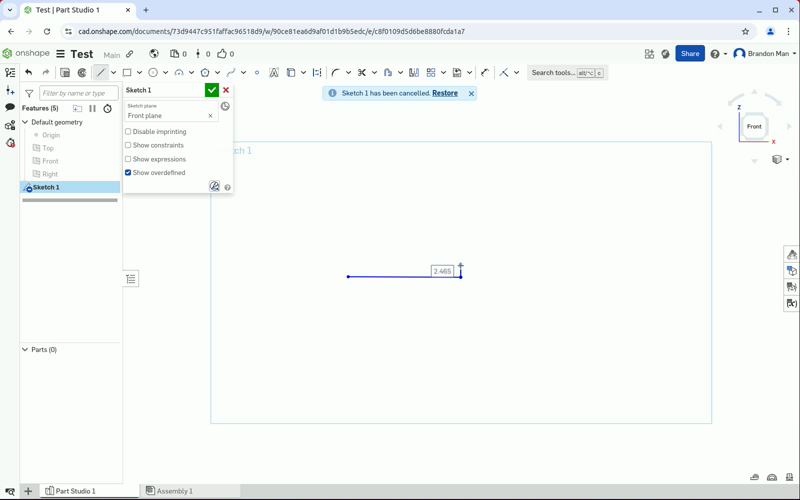
key_down(shift)
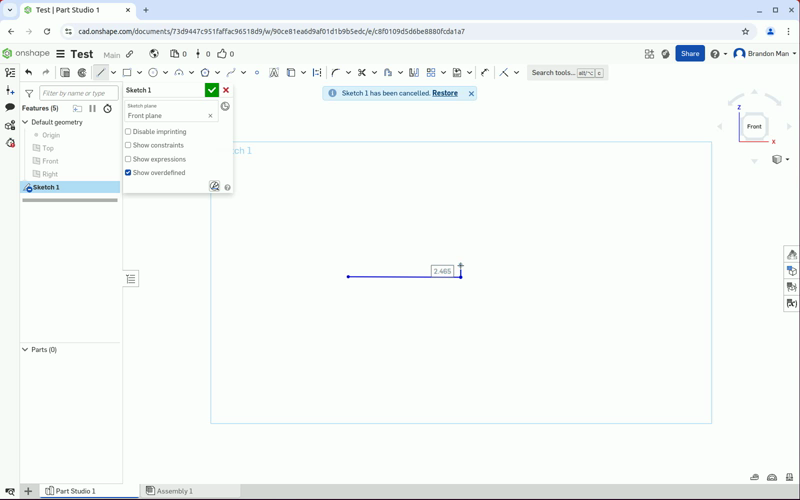
mouse_move(348, 265)
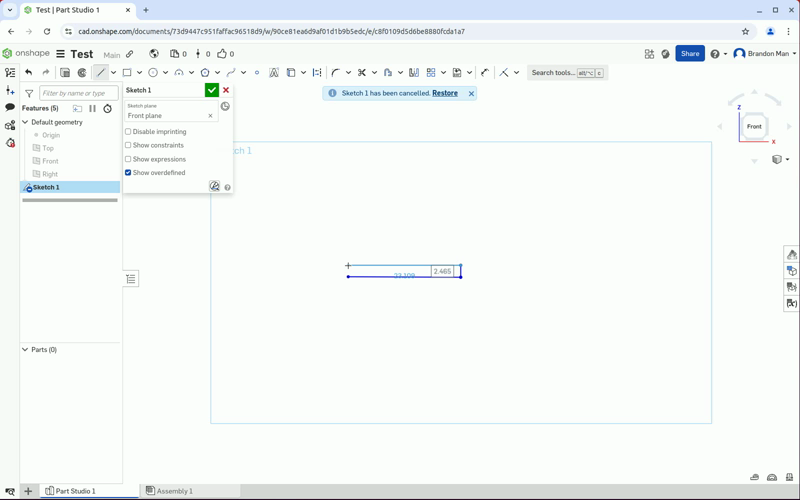
click(348, 265)
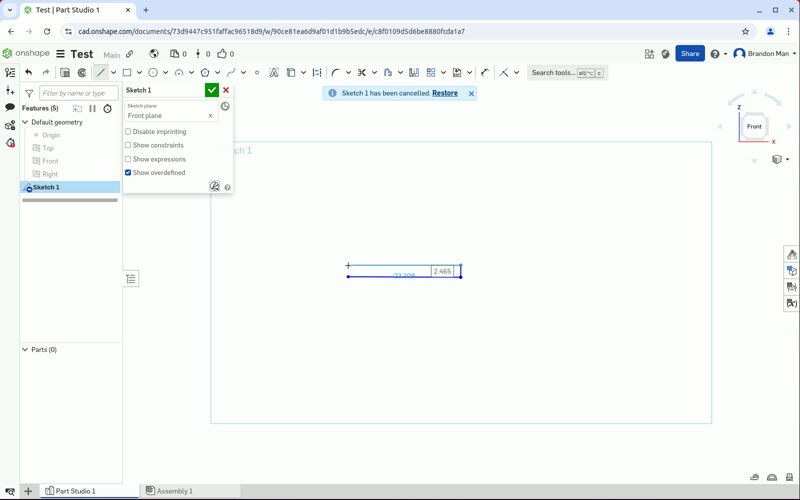
key_up(shift)
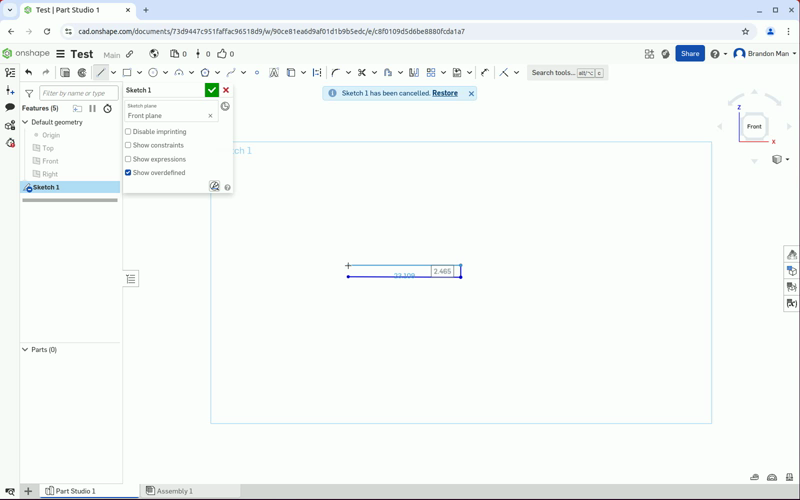
mouse_move(378, 265)
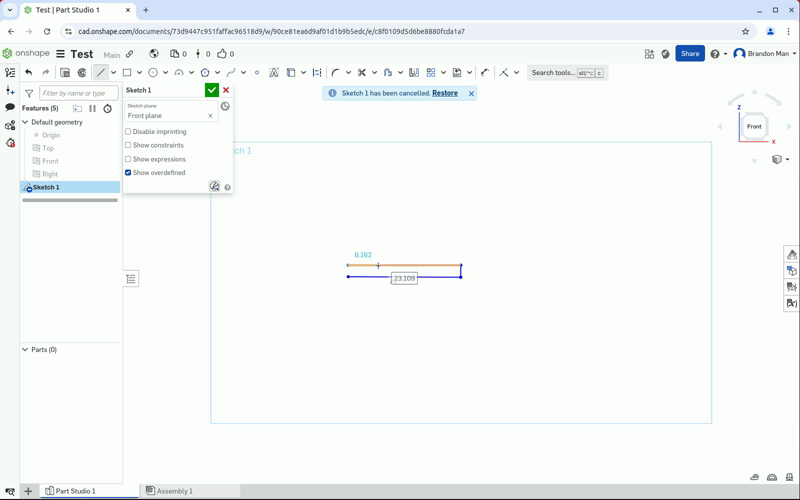
key_down(shift)
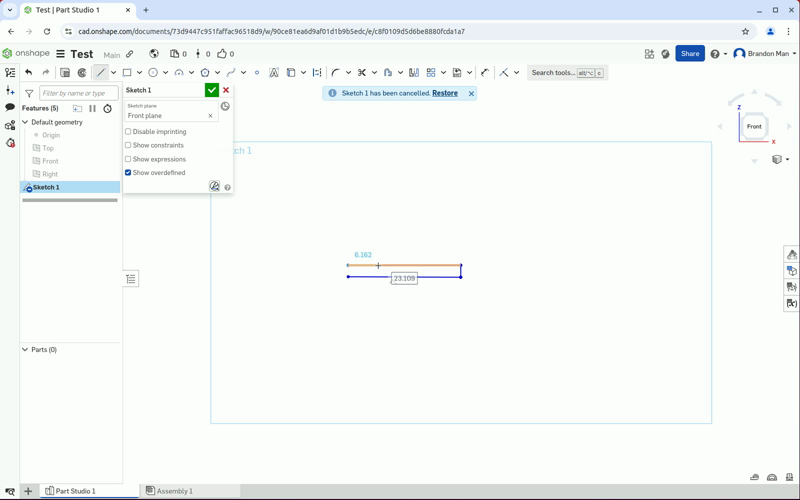
mouse_move(348, 276)
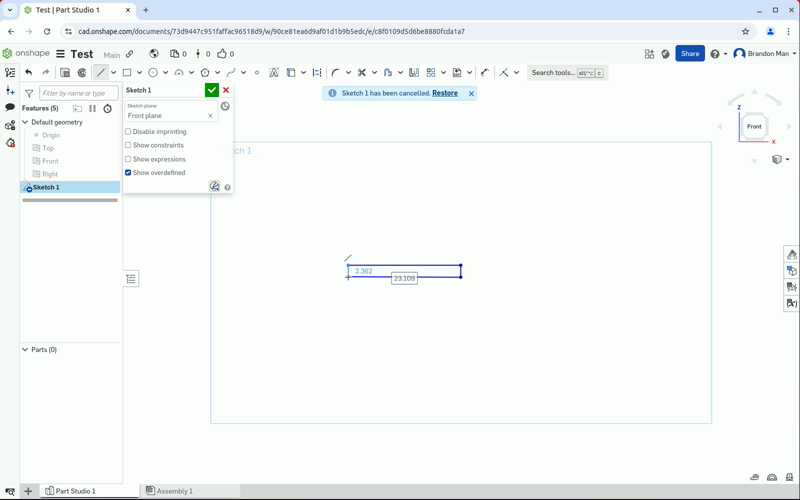
key_up(shift)
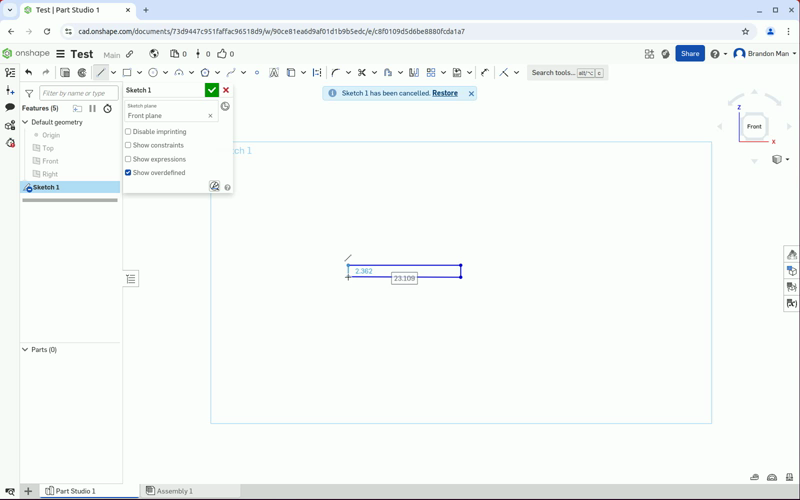
click(348, 276)
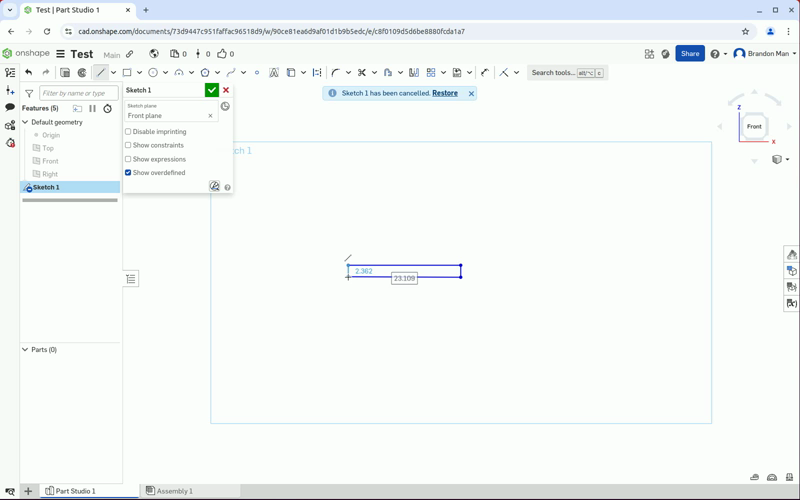
key(esc)
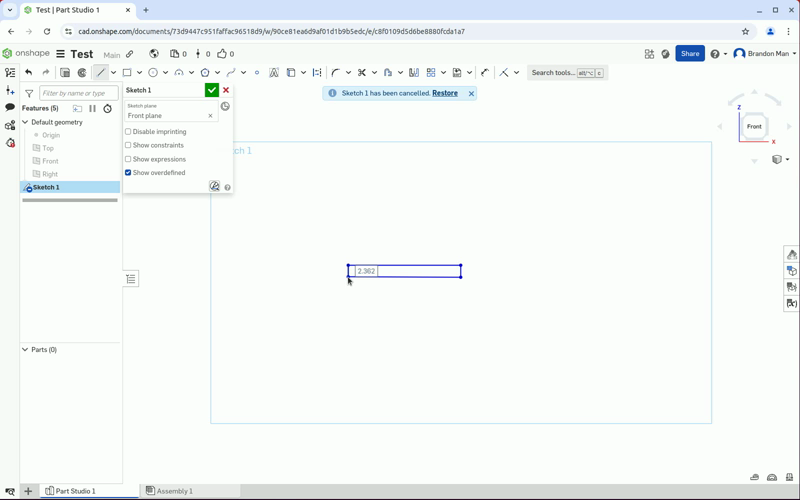
mouse_move(433, 273)
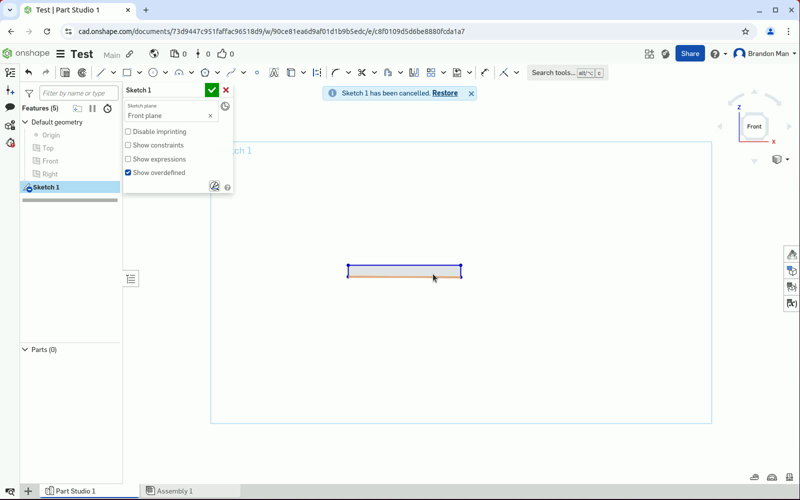
scroll(6)
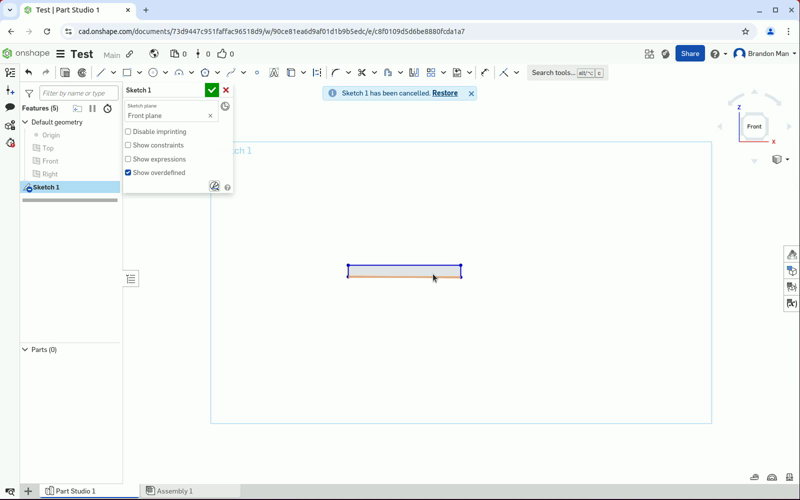
scroll(6)
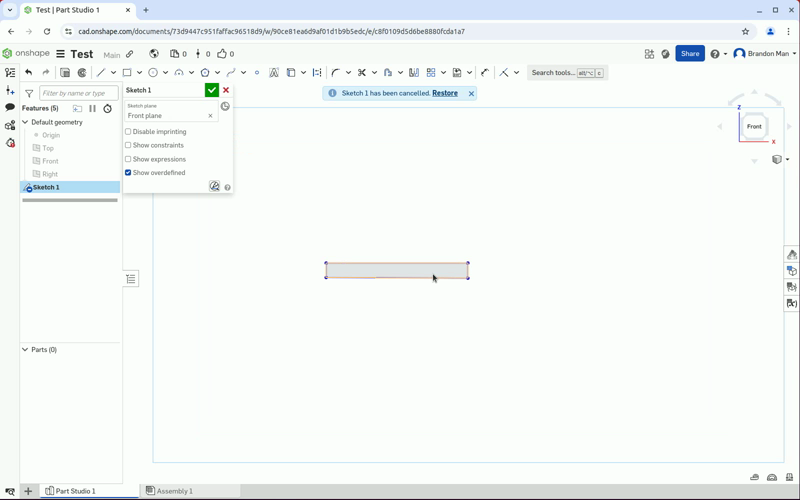
scroll(6)
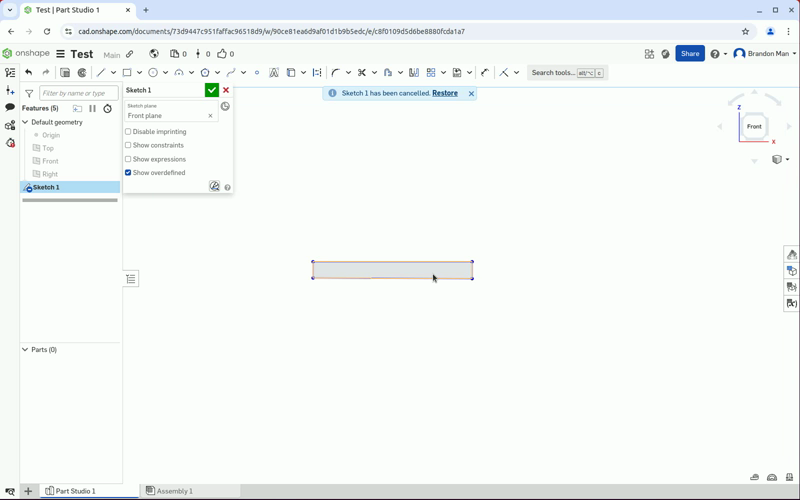
scroll(6)
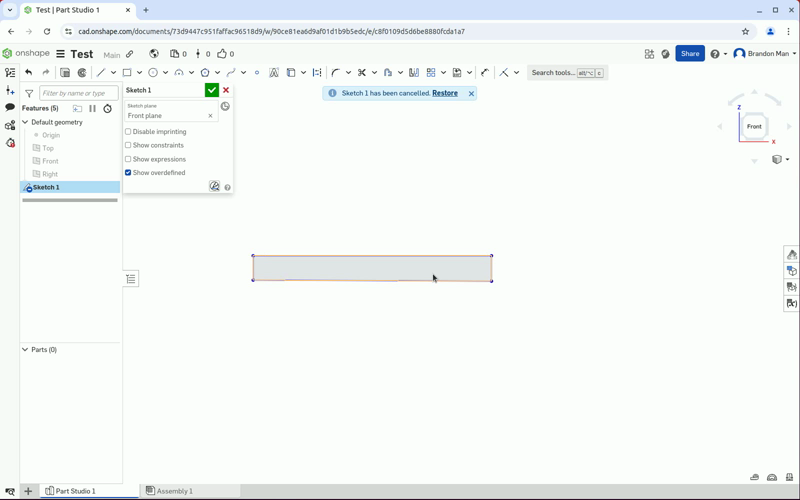
scroll(6)
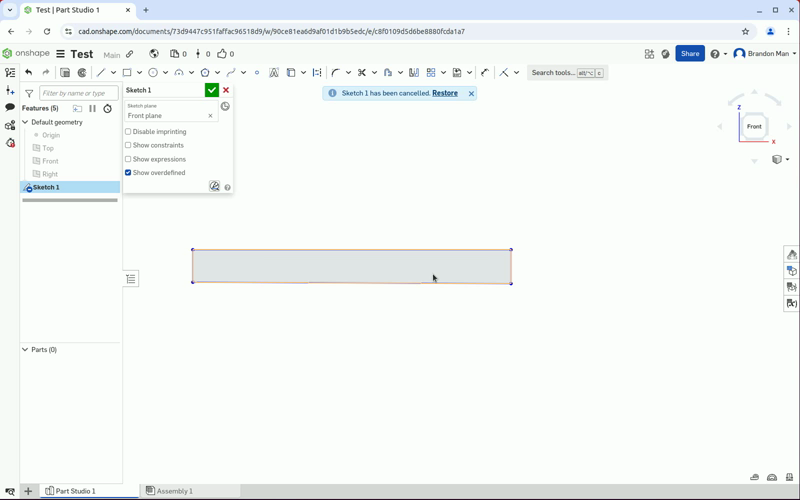
scroll(6)
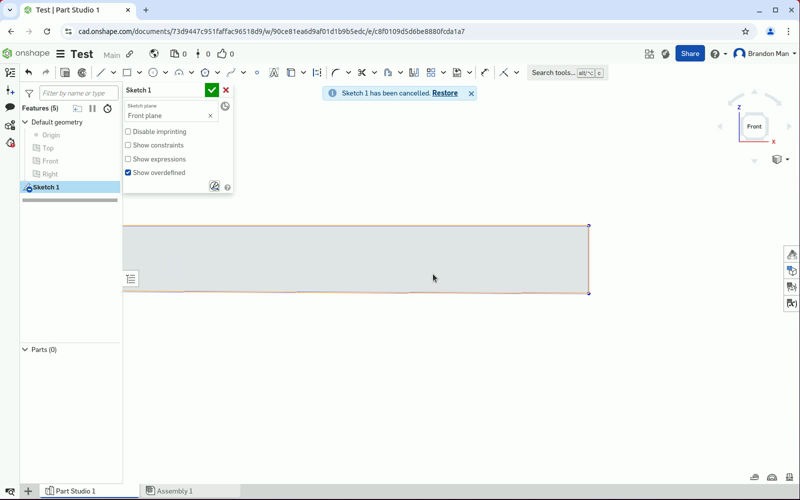
scroll(6)
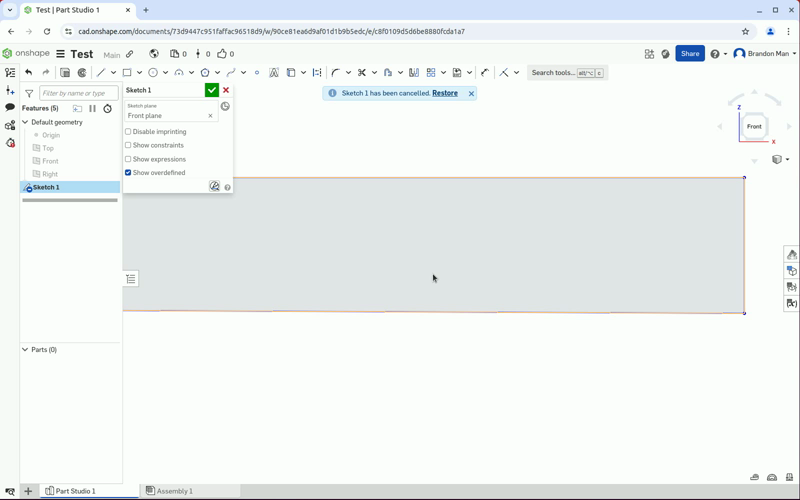
click(433, 273)
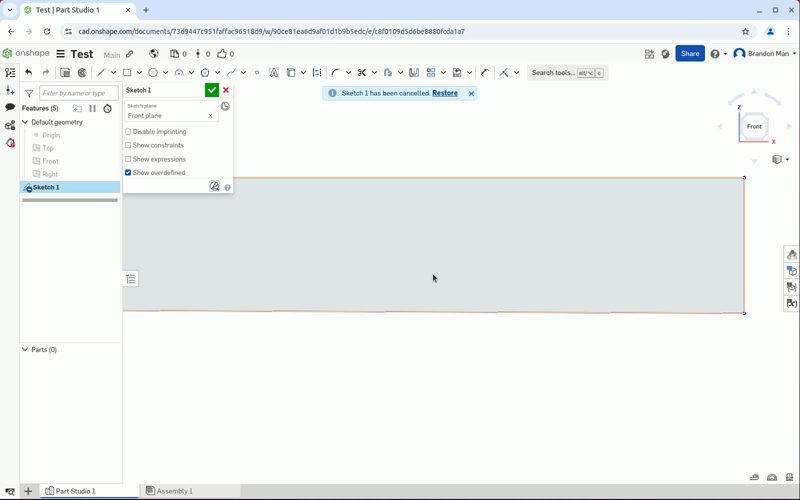
scroll(-6)
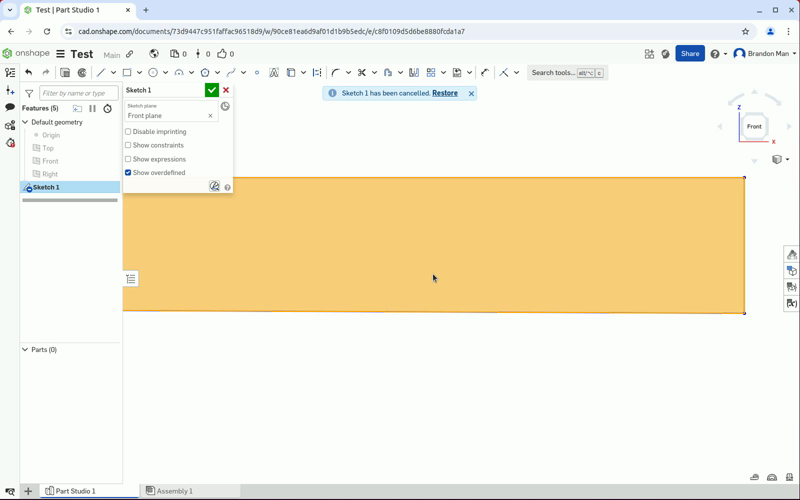
scroll(-6)
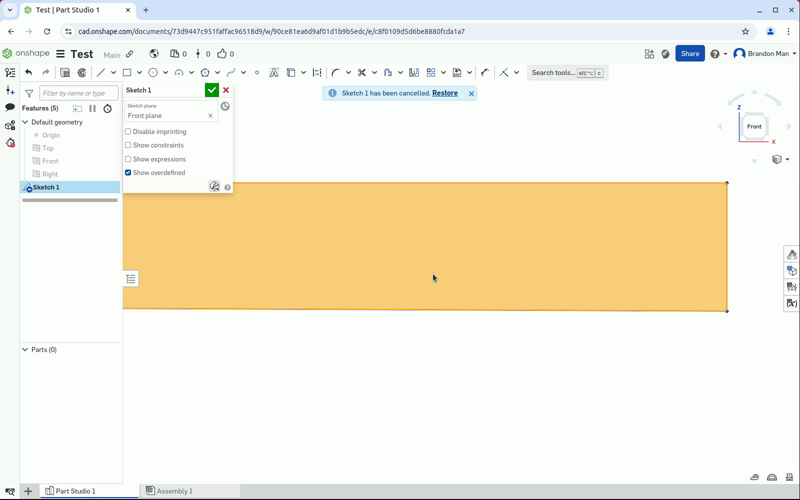
scroll(-6)
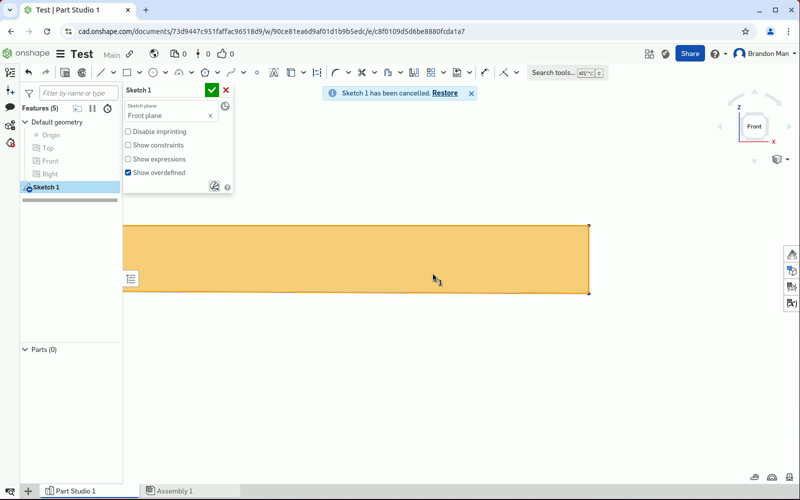
scroll(-6)
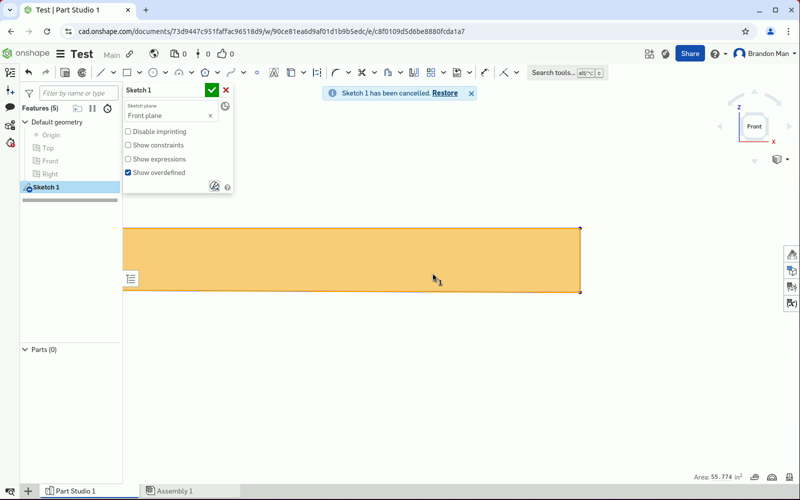
scroll(-6)
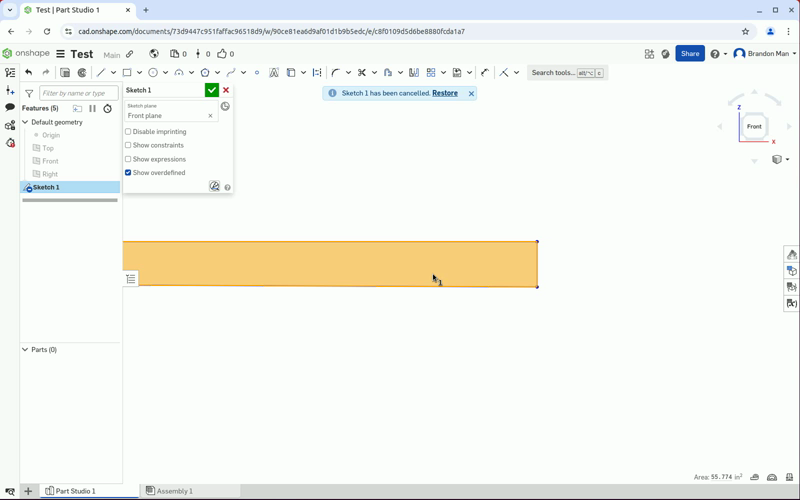
scroll(-6)
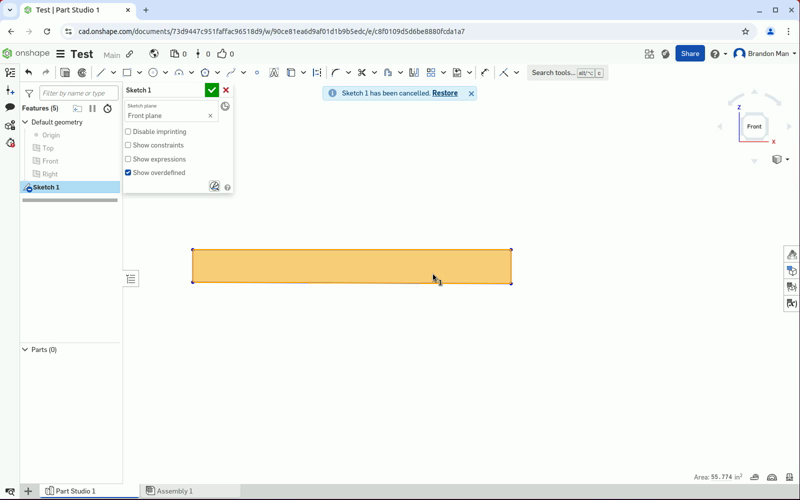
scroll(-6)
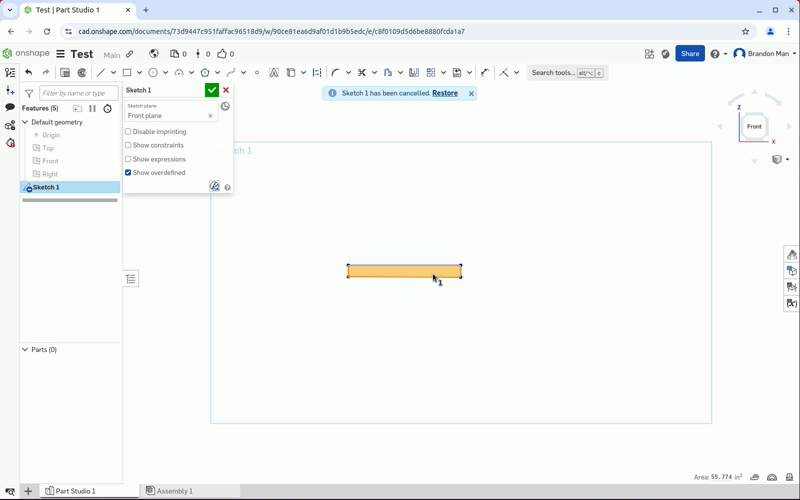
mouse_move(73, 352)
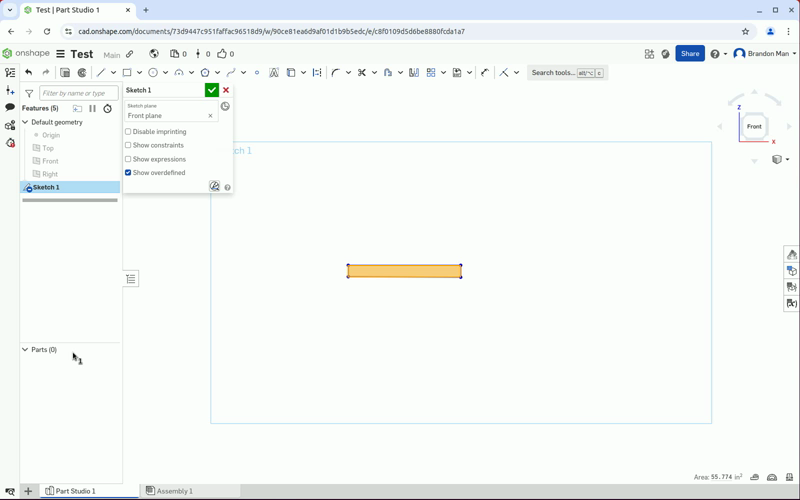
key(shift+y)
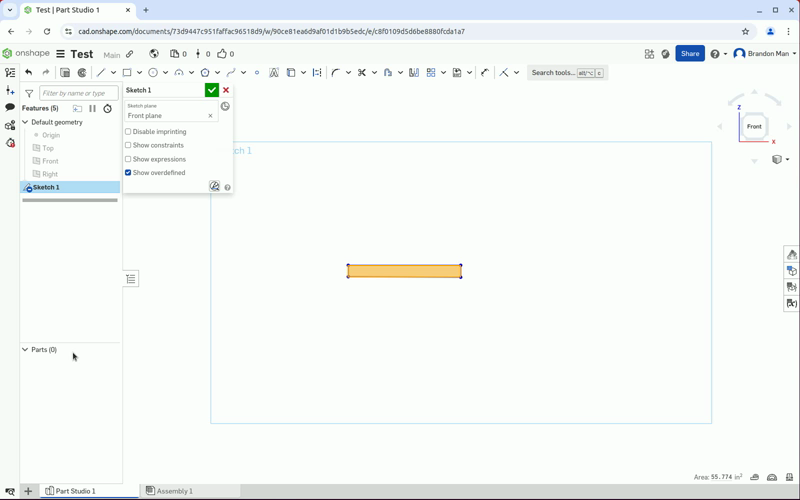
key(shift+e)
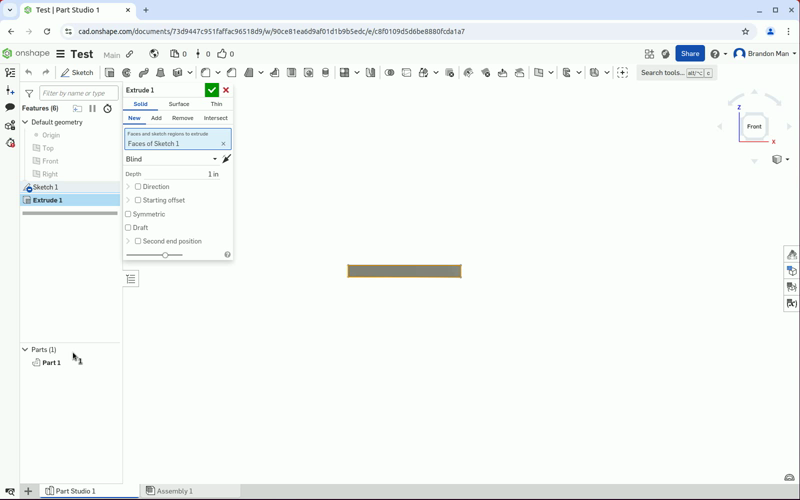
mouse_move(143, 106)
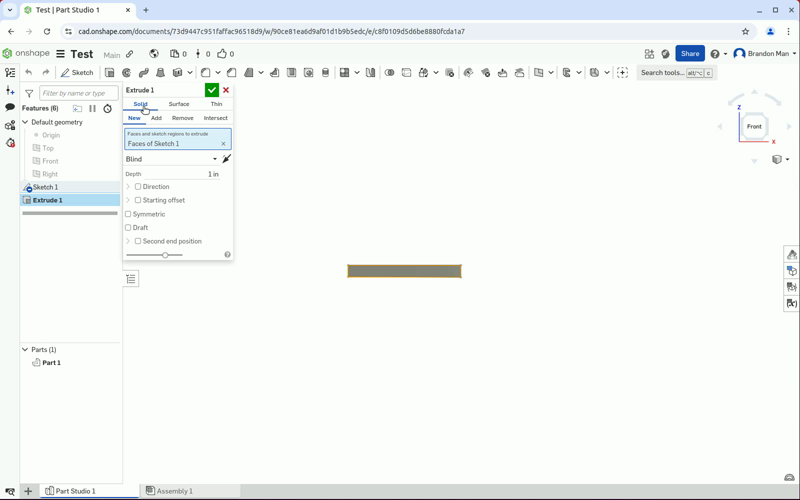
click(143, 106)
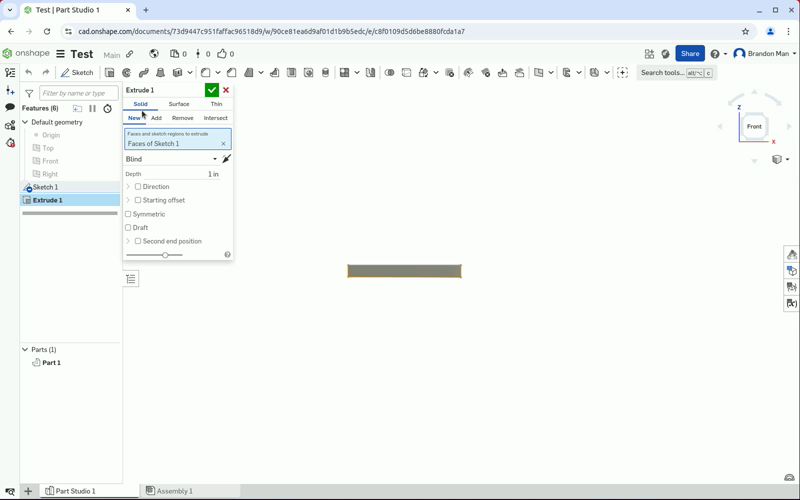
mouse_move(137, 120)
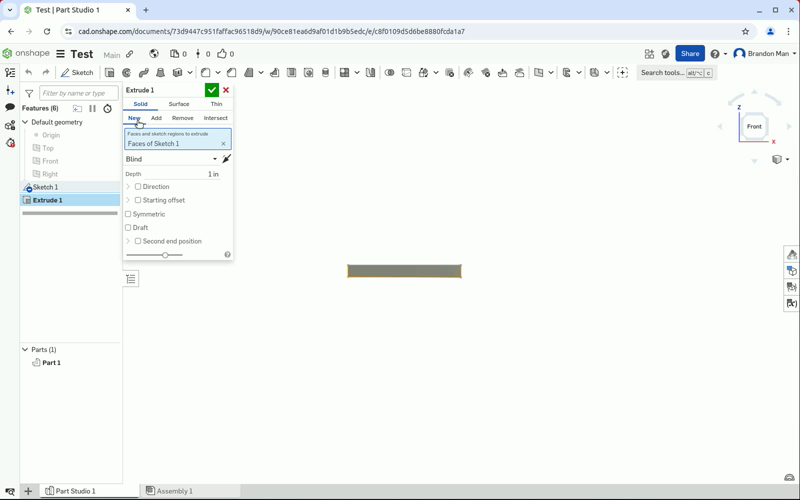
click(137, 120)
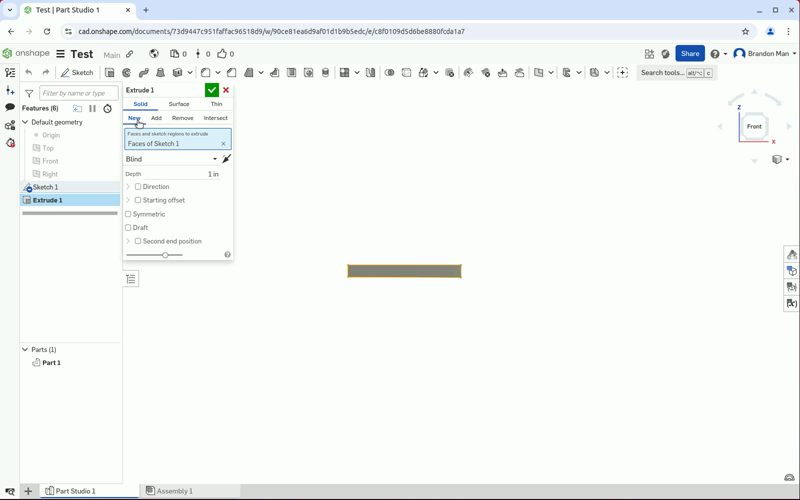
key(tab, 4)
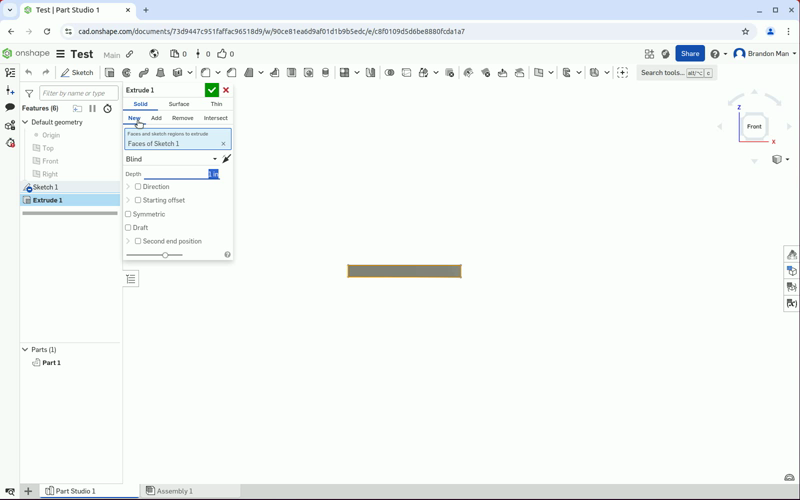
text(0.963)
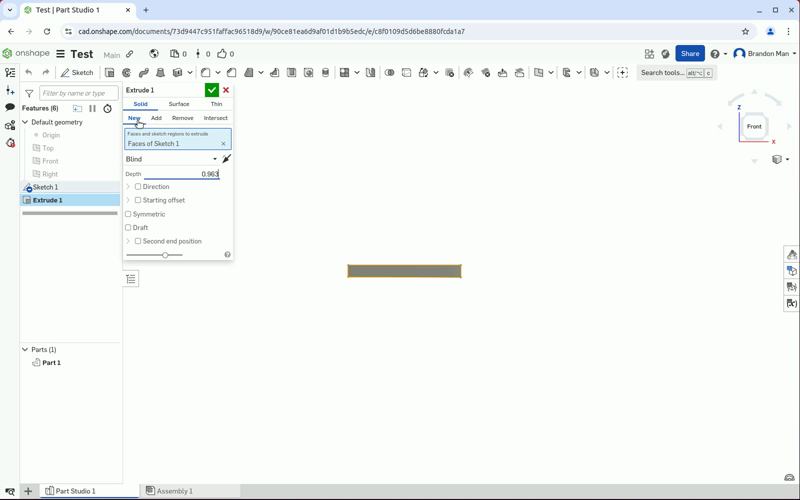
key(enter)
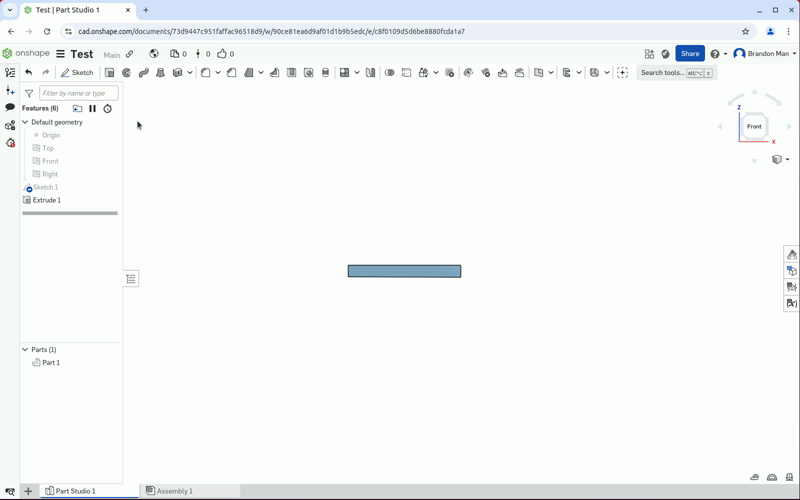
key(shift+h)
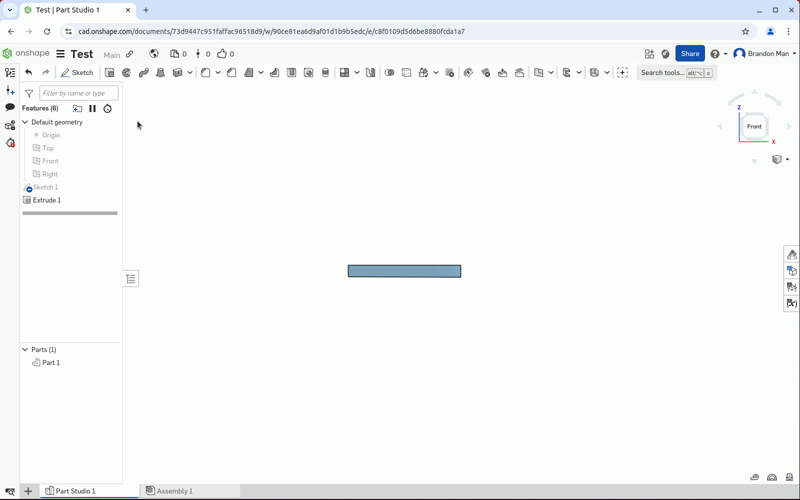
key(shift+h)
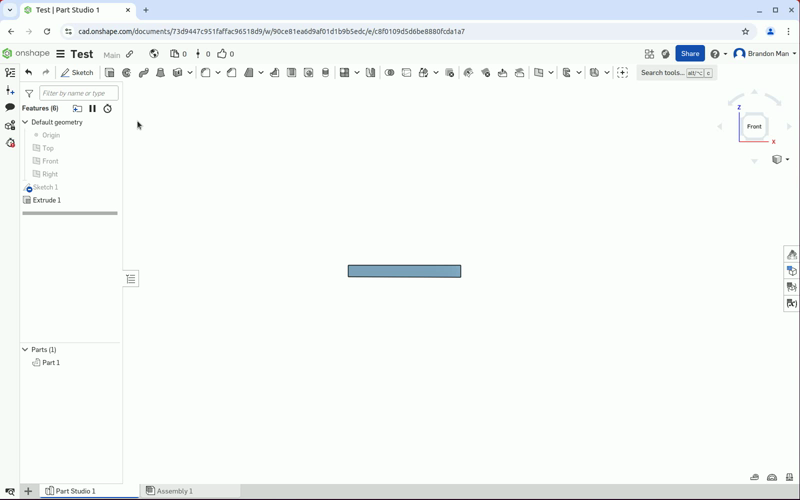
mouse_move(73, 189)
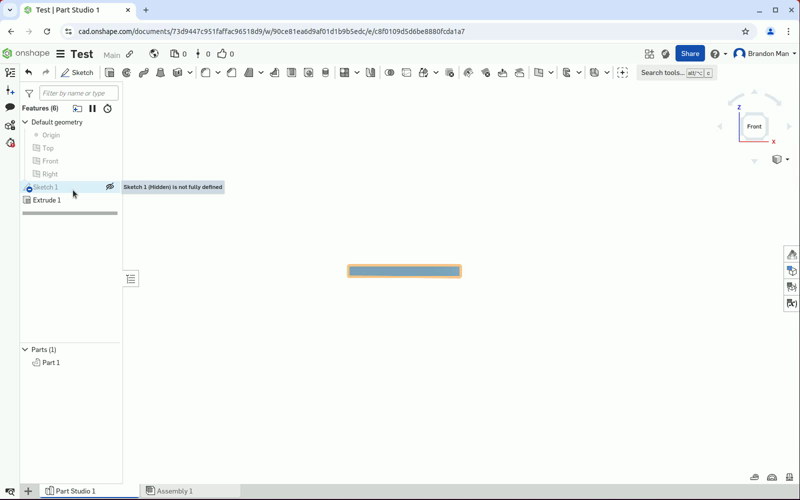
click(73, 189)
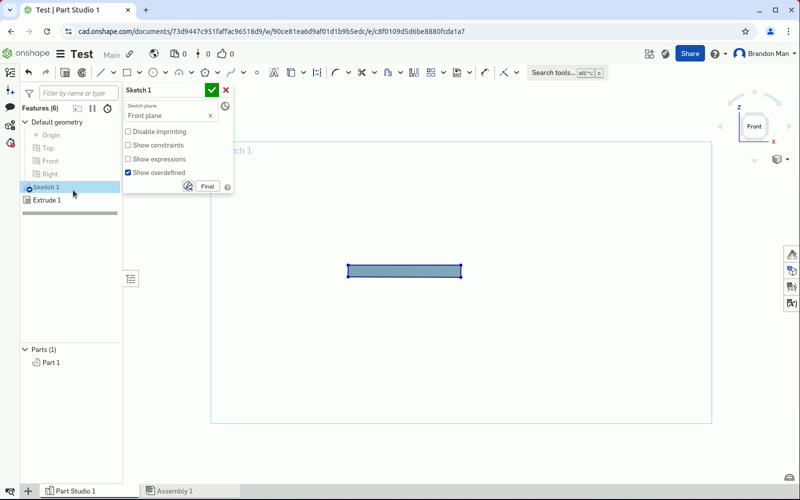
mouse_move(229, 92)
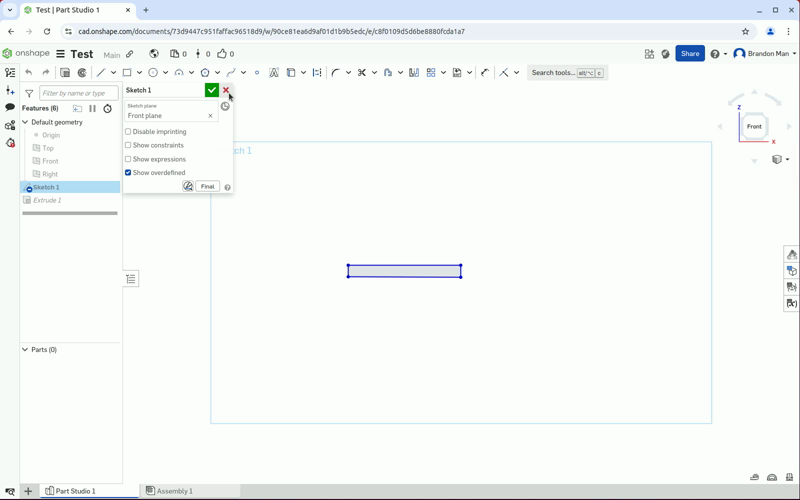
click(229, 92)
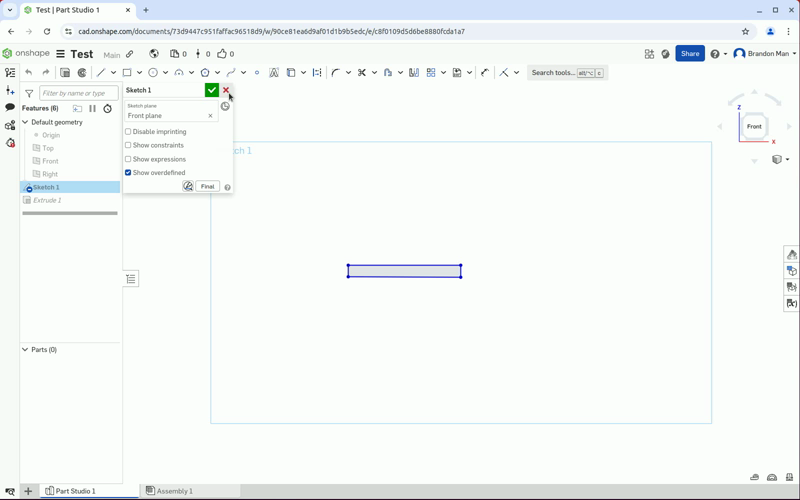
key(shift+s)
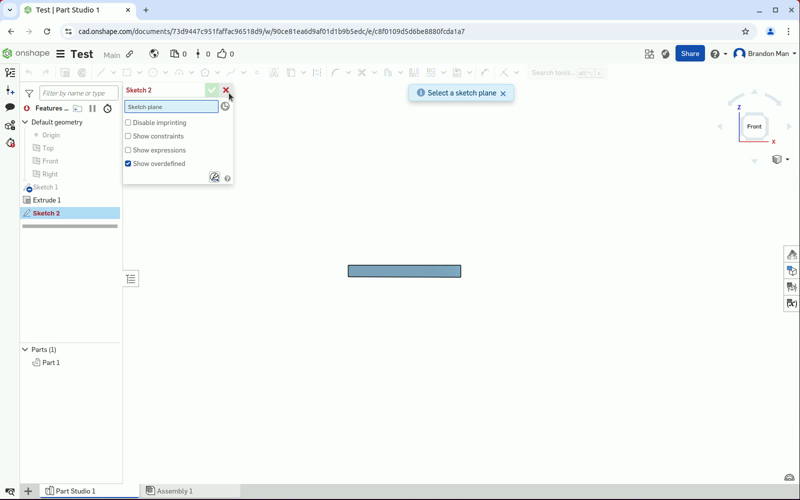
mouse_move(73, 163)
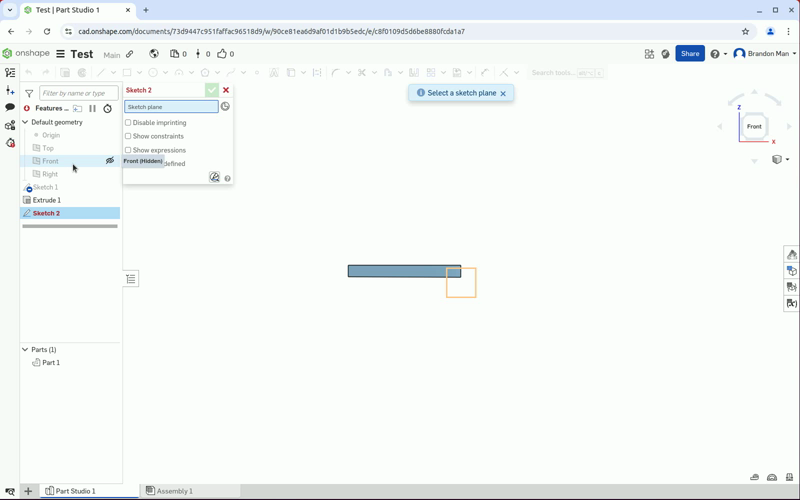
click(73, 163)
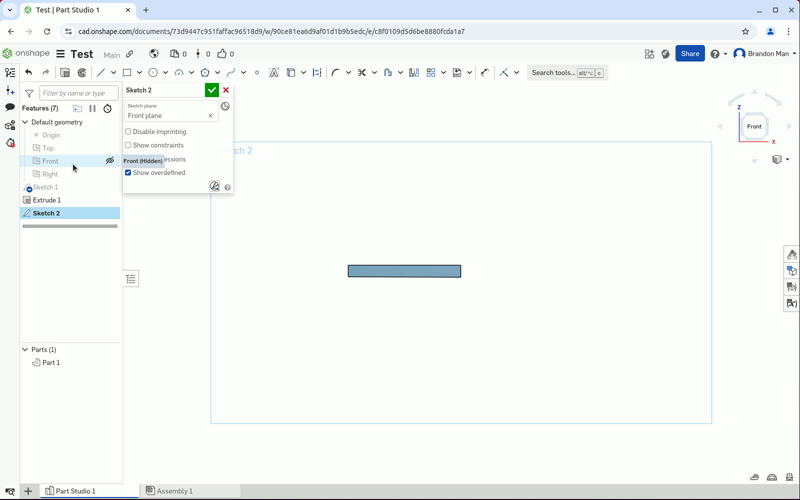
mouse_move(73, 352)
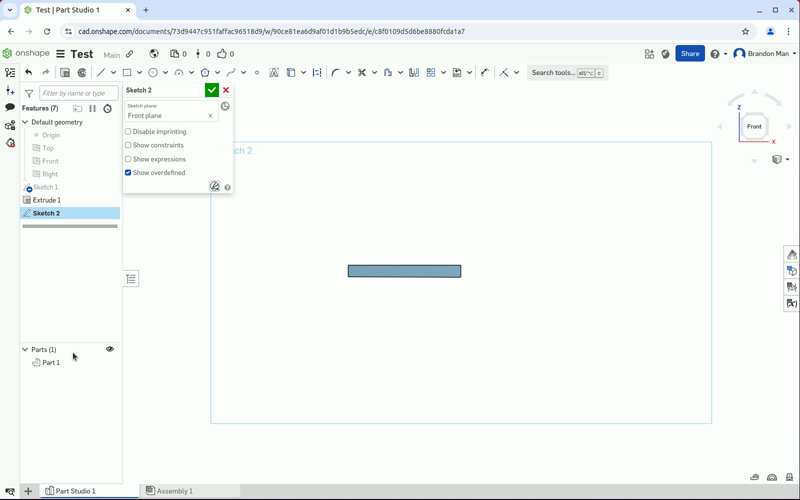
key(y)
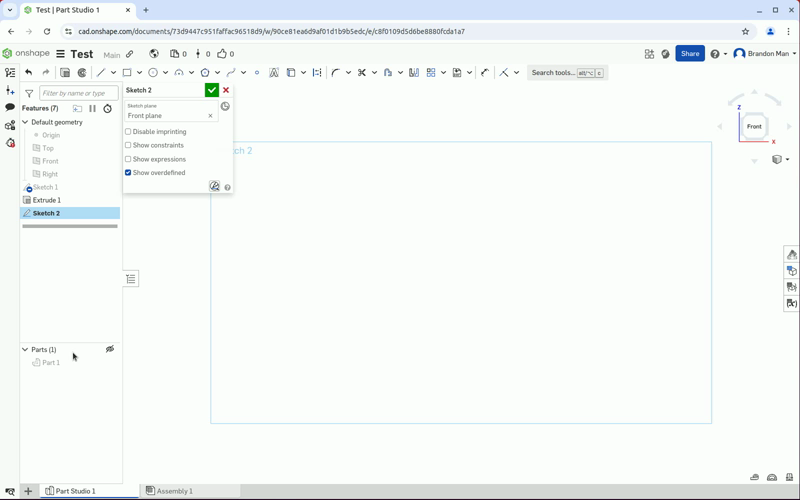
key(l)
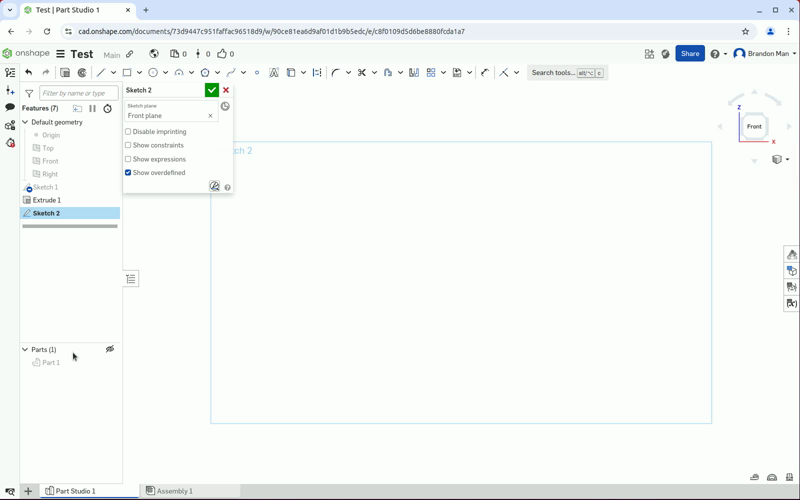
key_down(shift)
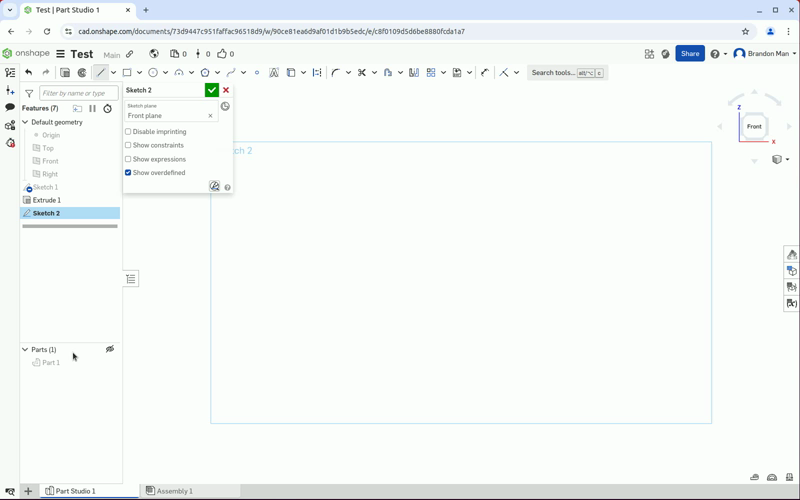
mouse_move(348, 298)
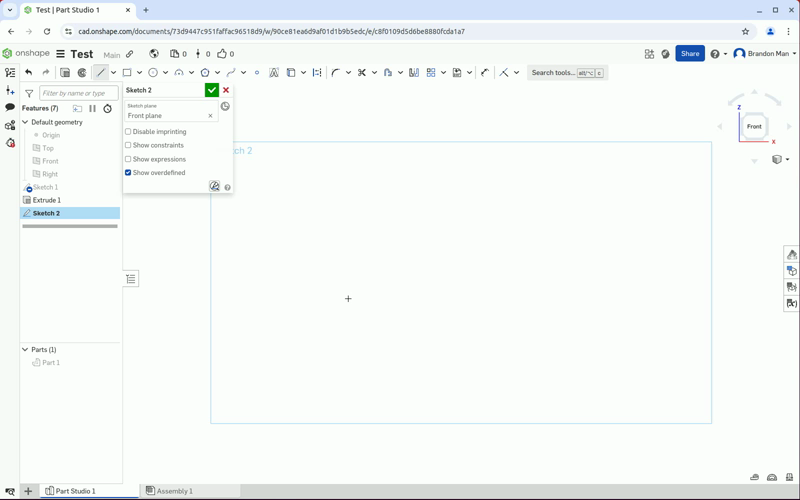
click(348, 298)
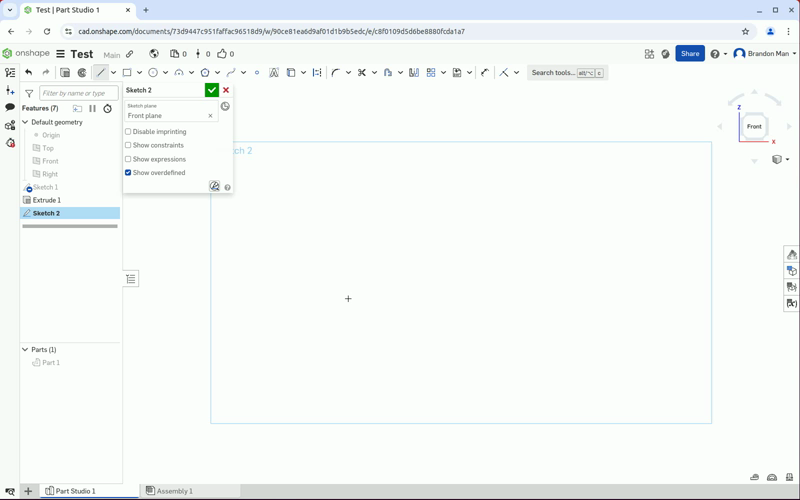
key_up(shift)
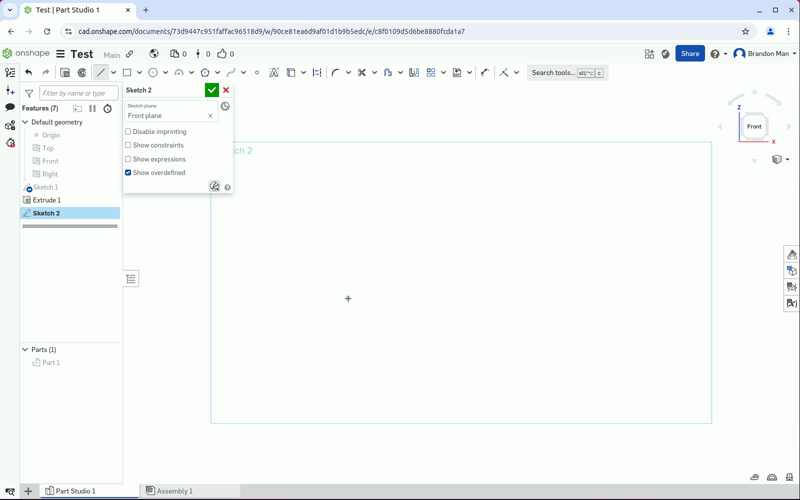
key_down(shift)
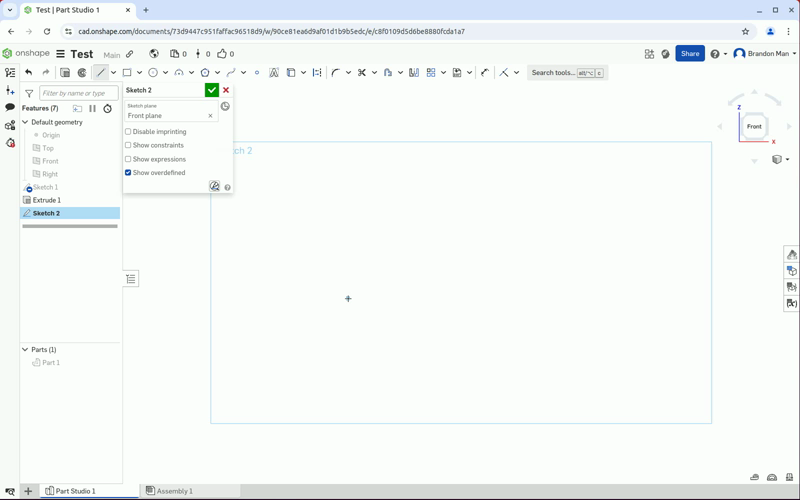
mouse_move(460, 298)
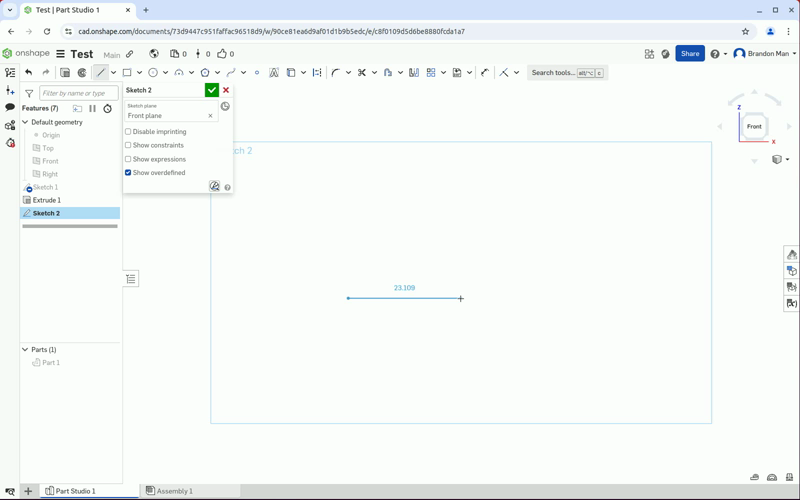
click(460, 298)
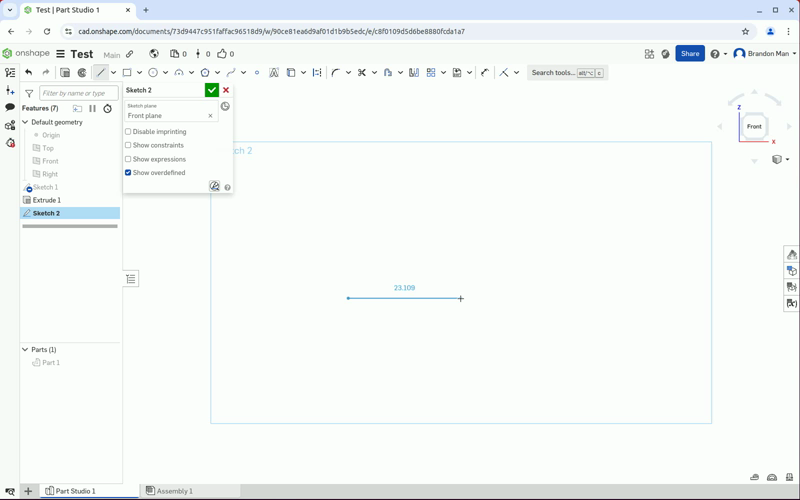
key_up(shift)
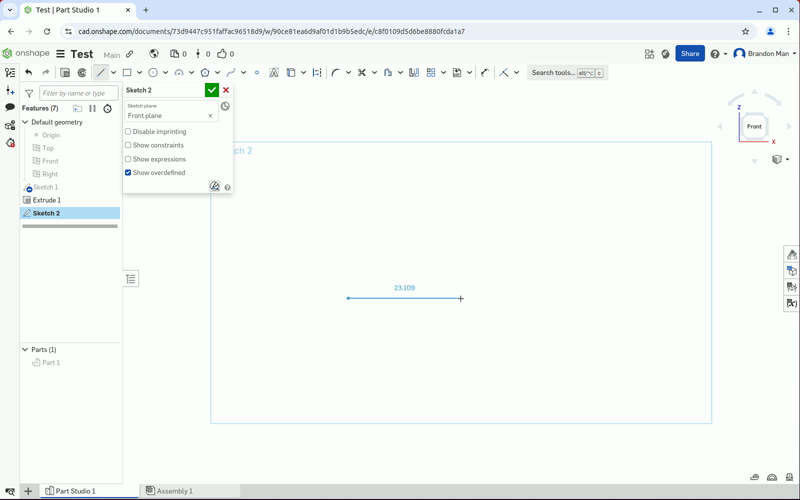
key_down(shift)
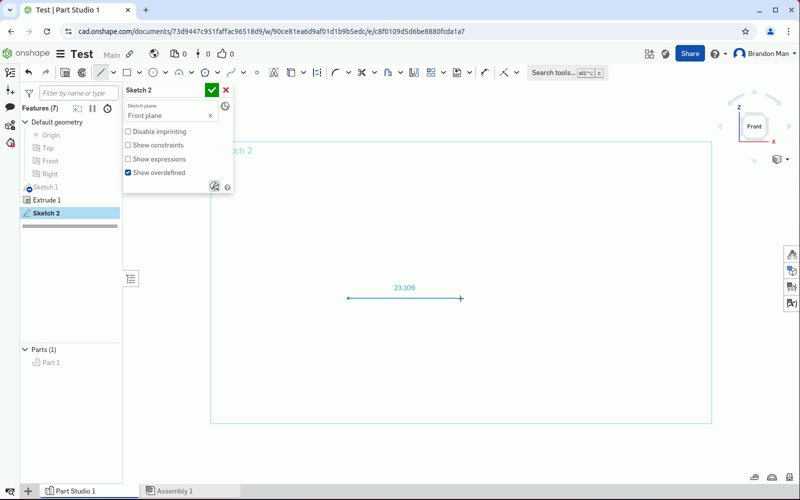
mouse_move(490, 298)
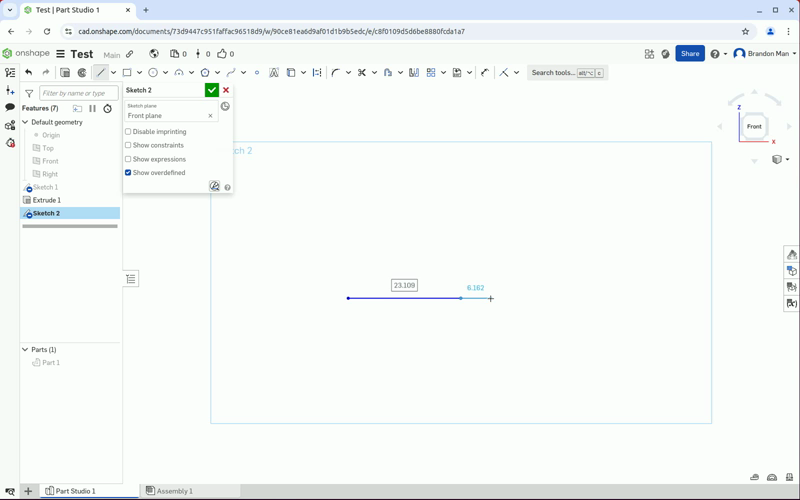
mouse_move(460, 286)
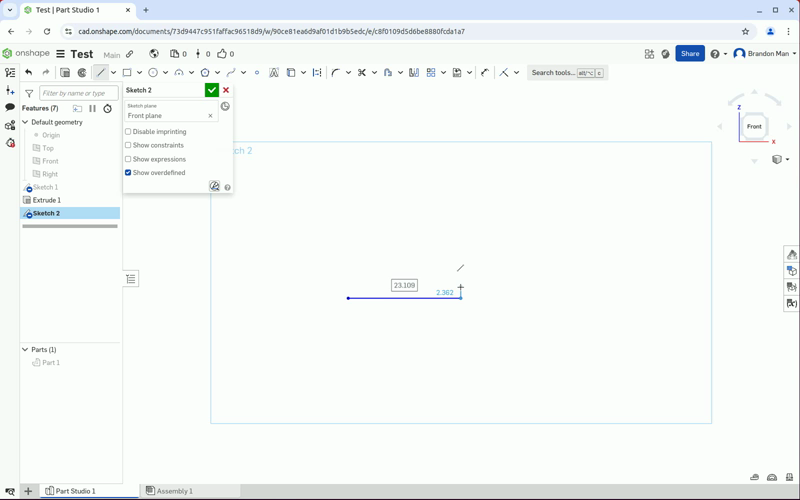
click(460, 286)
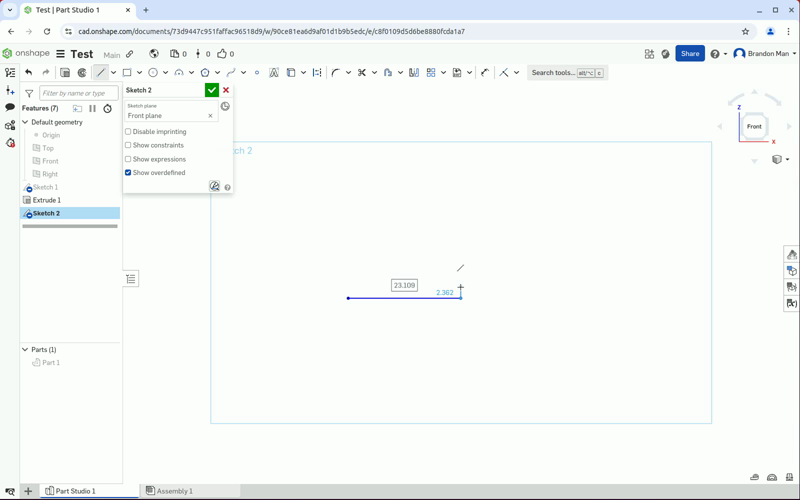
key_up(shift)
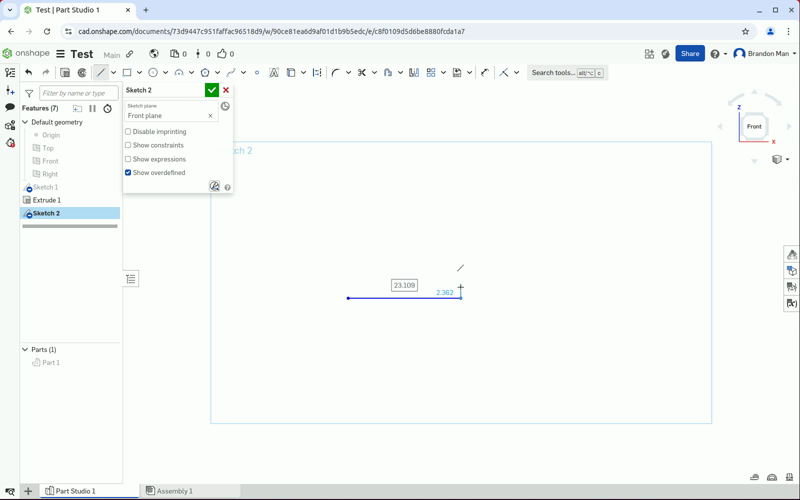
key_down(shift)
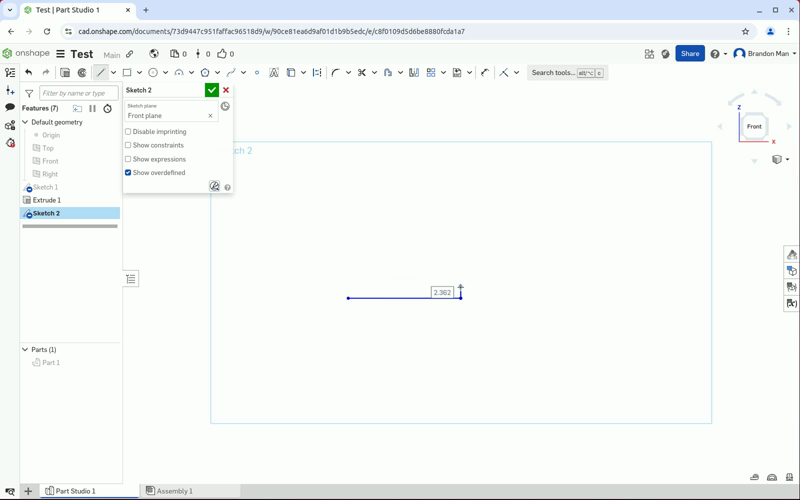
mouse_move(348, 286)
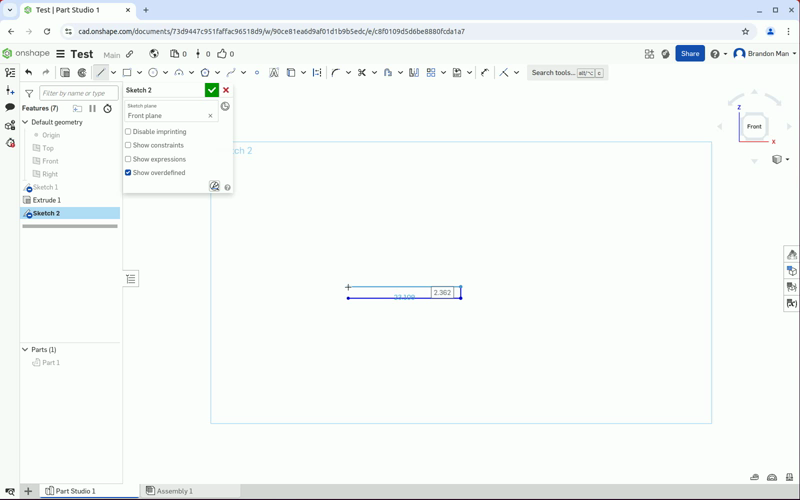
click(348, 286)
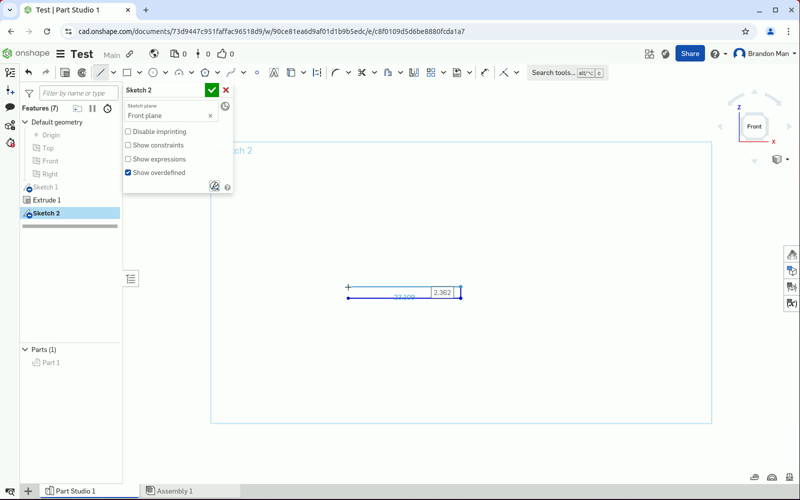
key_up(shift)
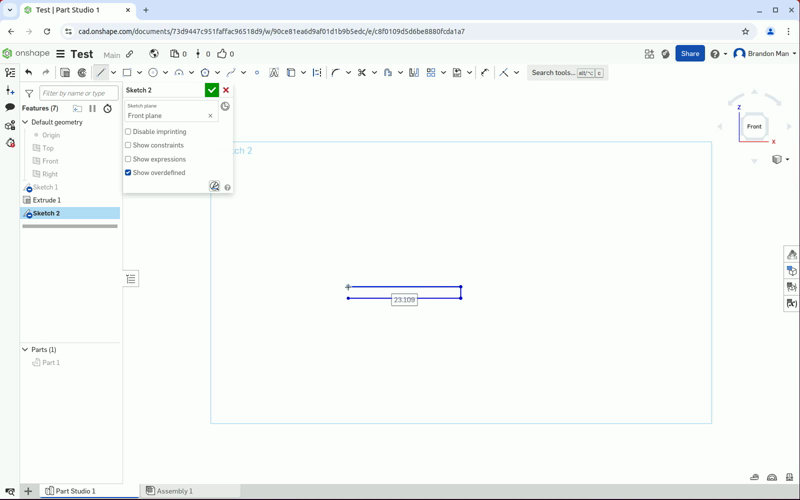
mouse_move(378, 286)
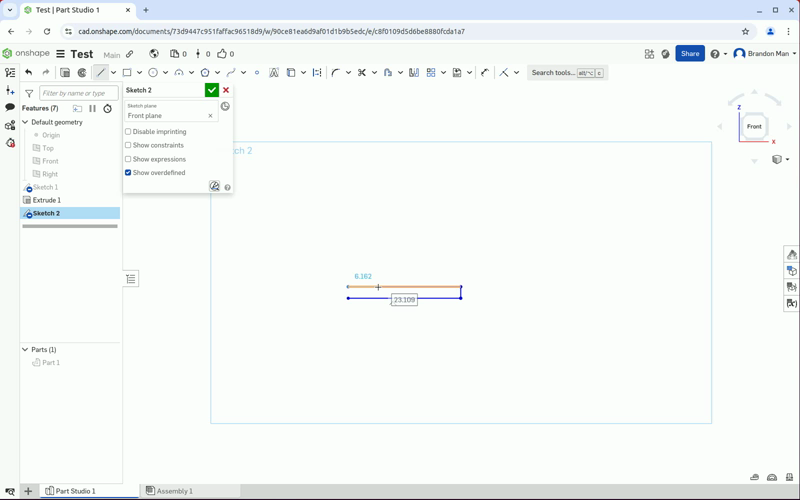
key_down(shift)
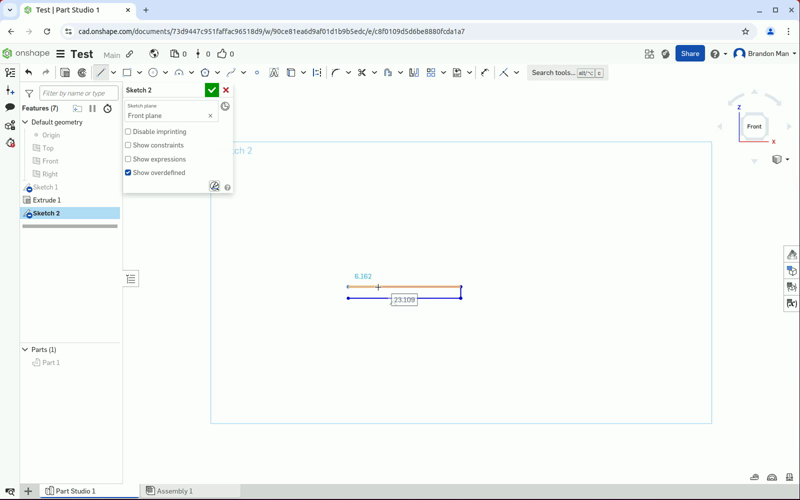
mouse_move(348, 298)
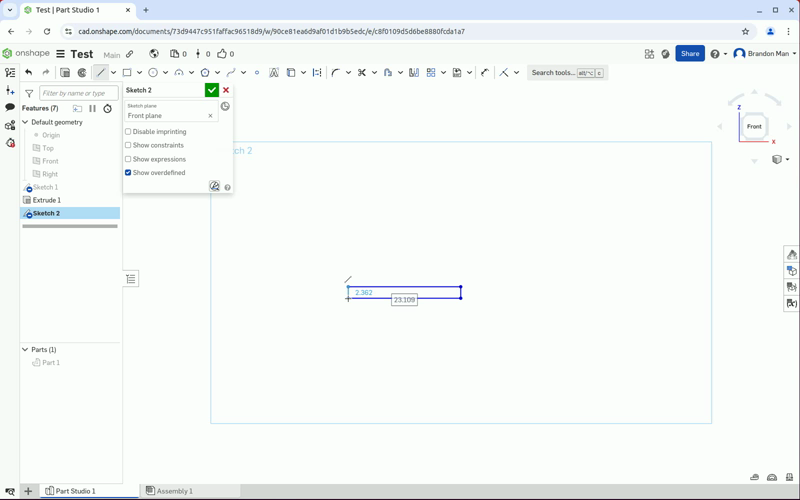
key_up(shift)
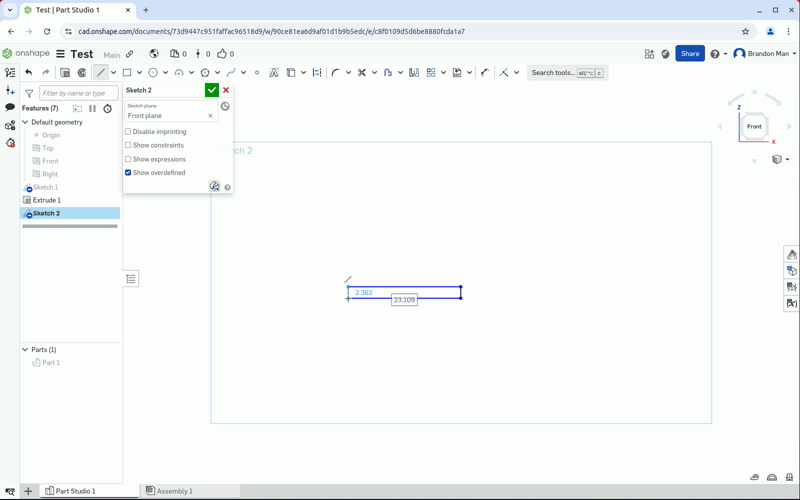
click(348, 298)
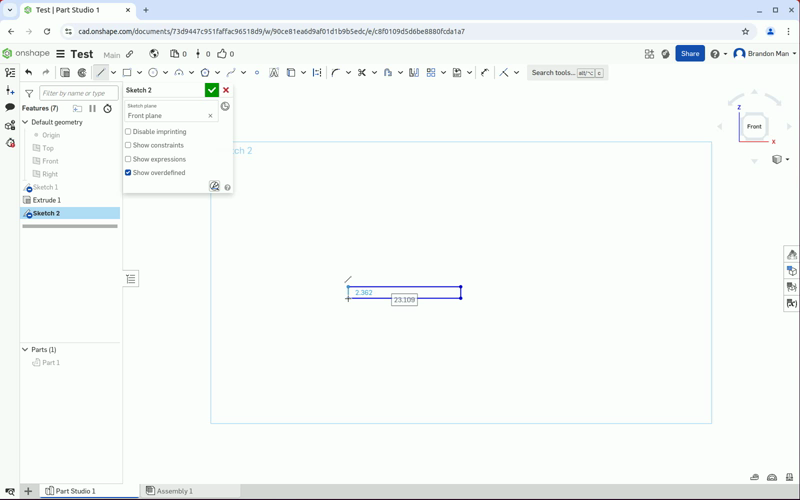
key(esc)
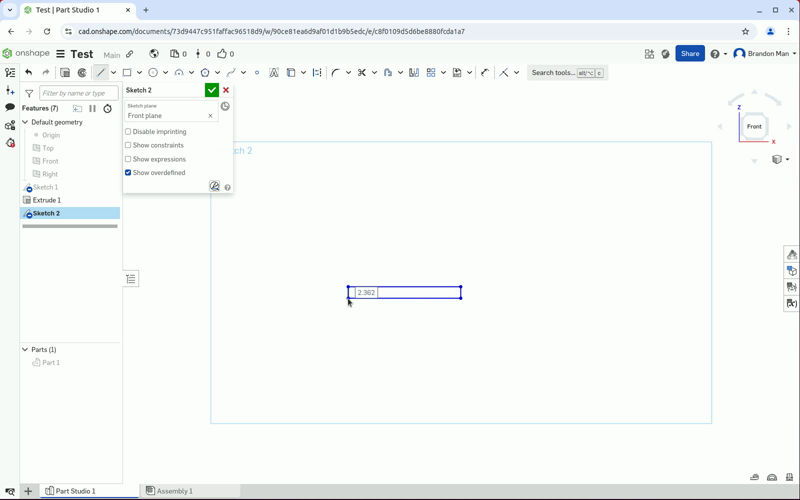
mouse_move(385, 295)
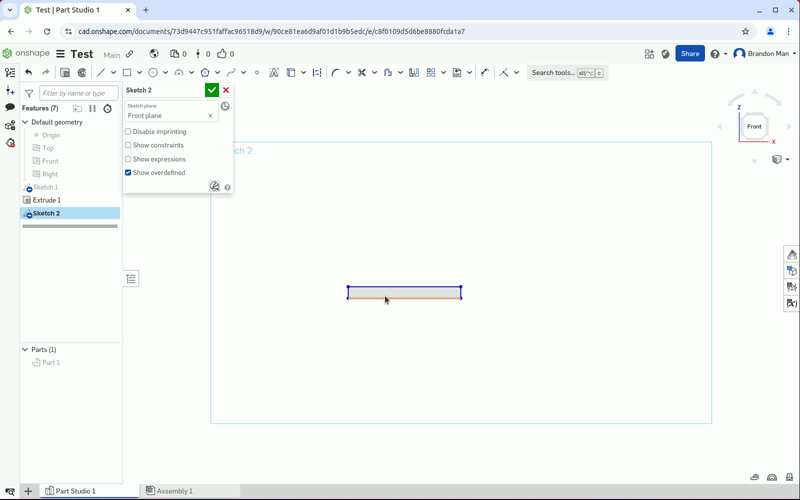
scroll(6)
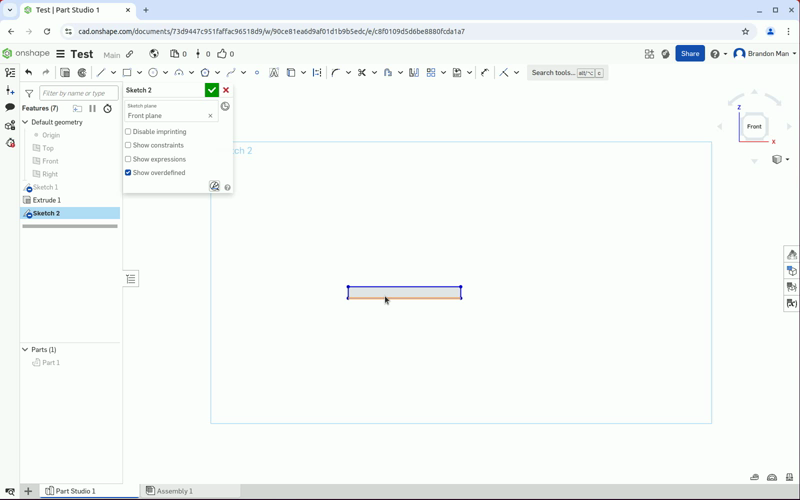
scroll(6)
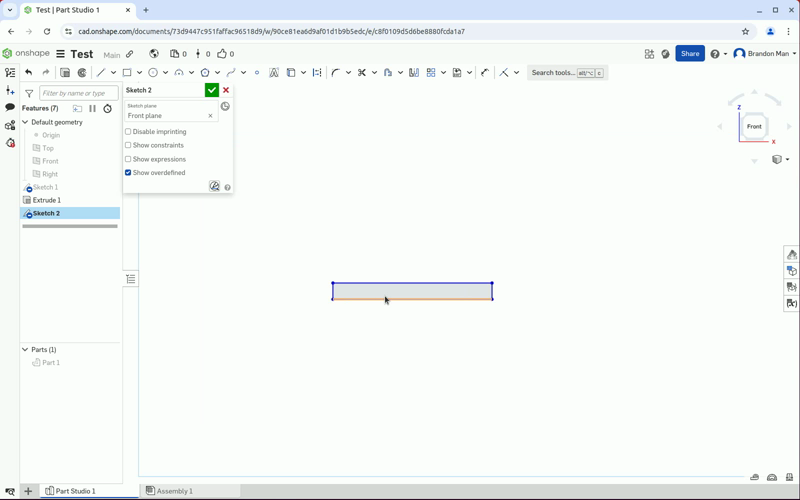
scroll(6)
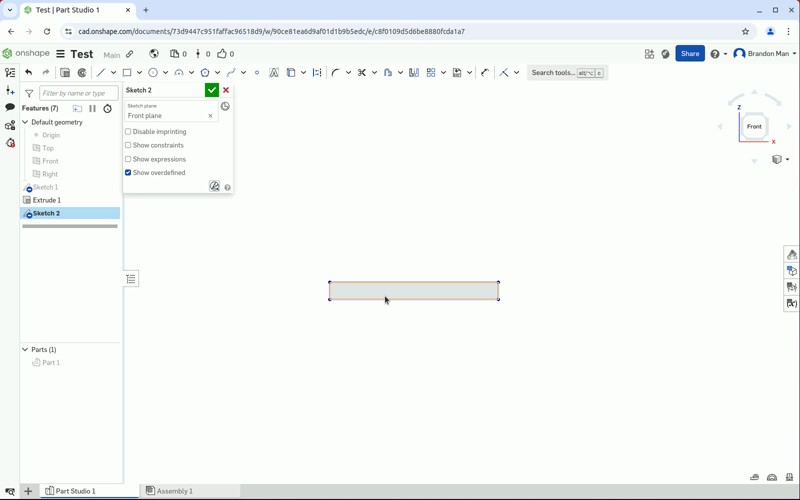
scroll(6)
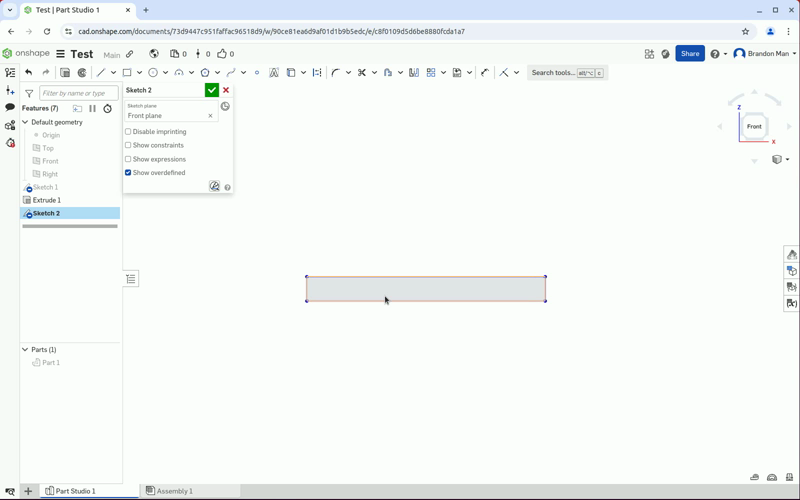
scroll(6)
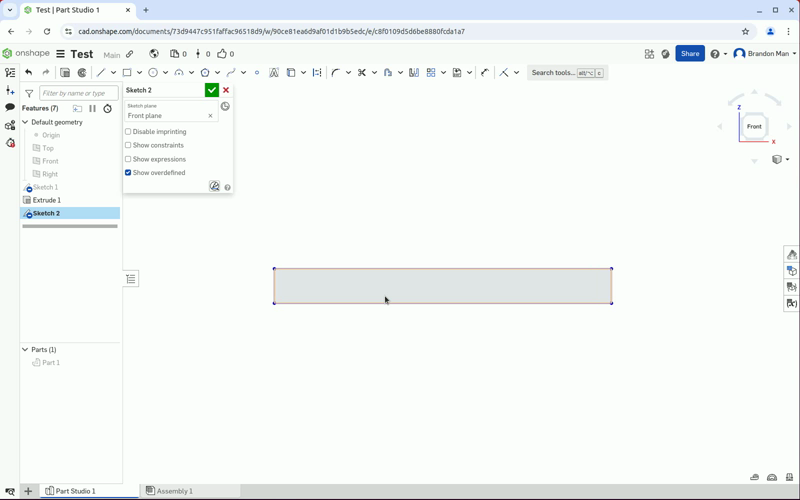
scroll(6)
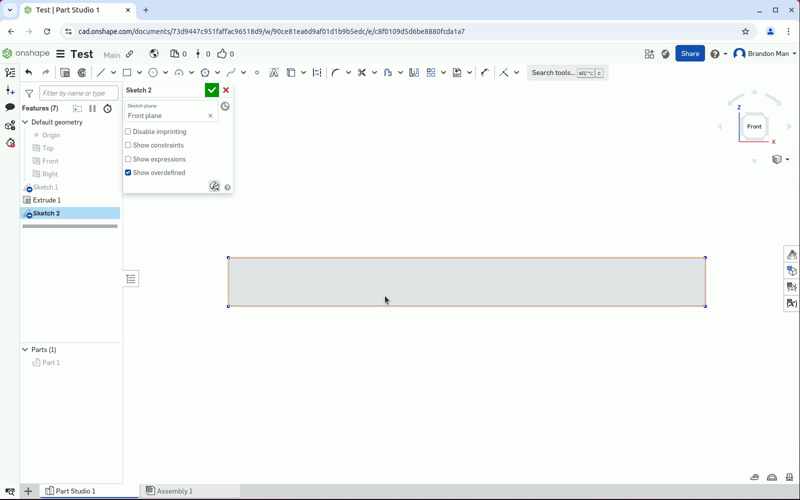
scroll(6)
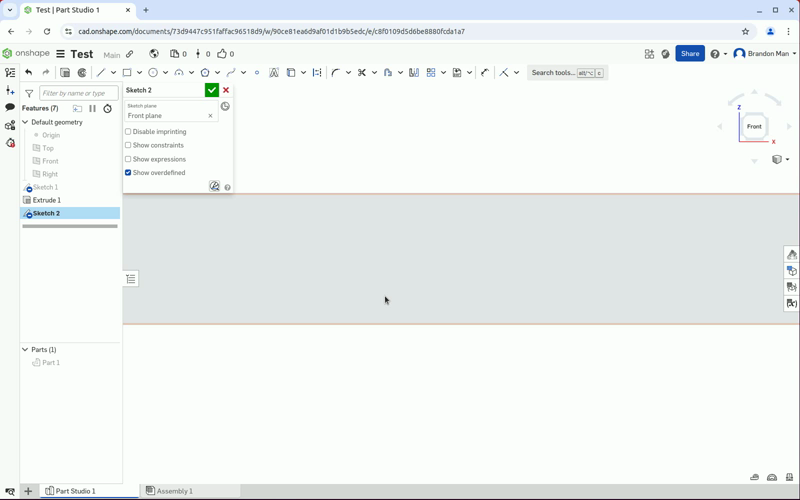
click(385, 295)
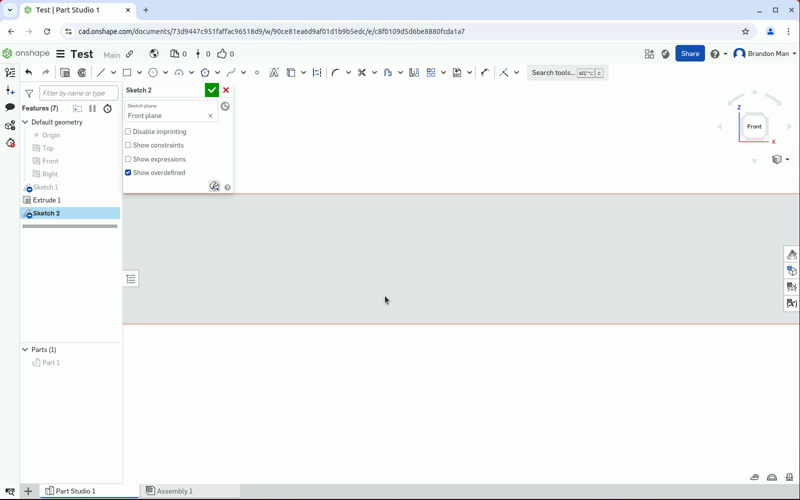
scroll(-6)
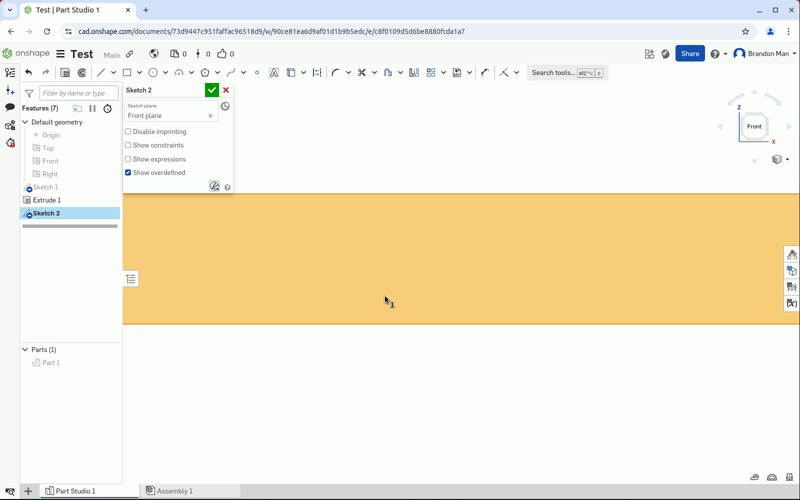
scroll(-6)
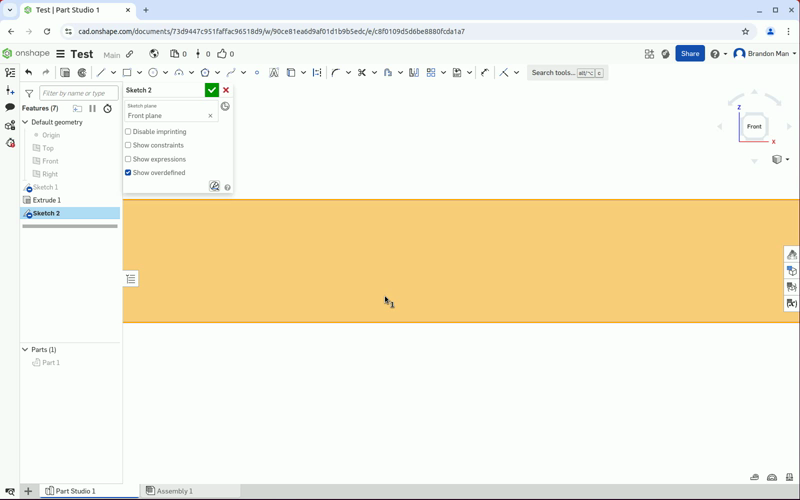
scroll(-6)
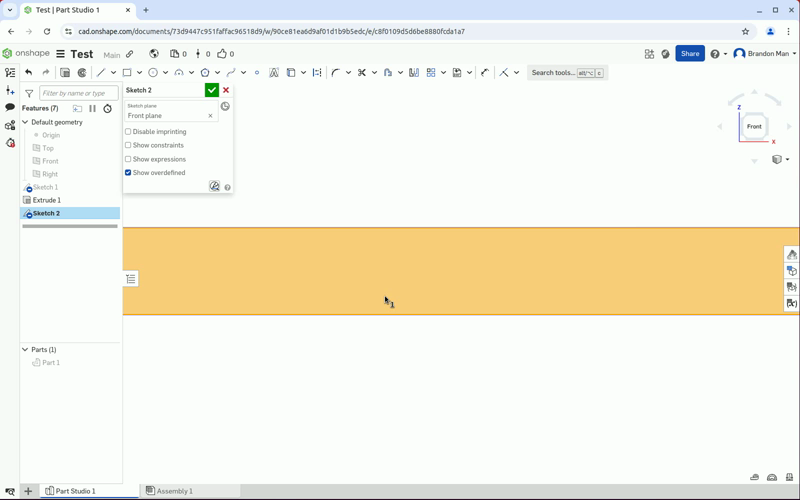
scroll(-6)
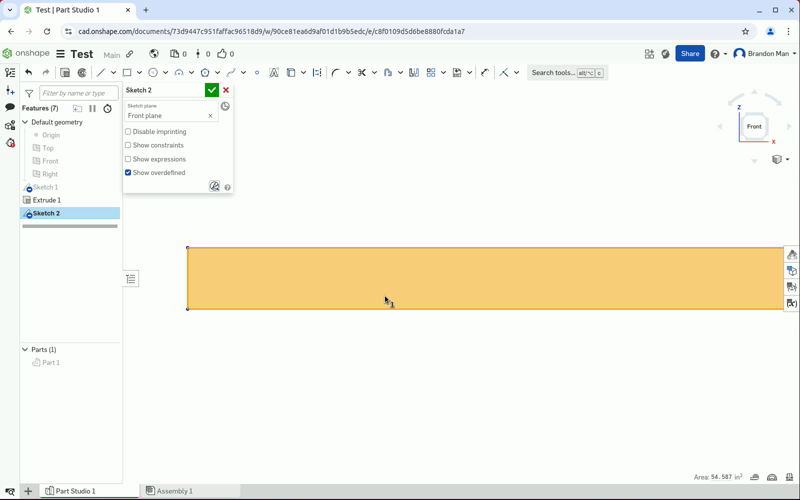
scroll(-6)
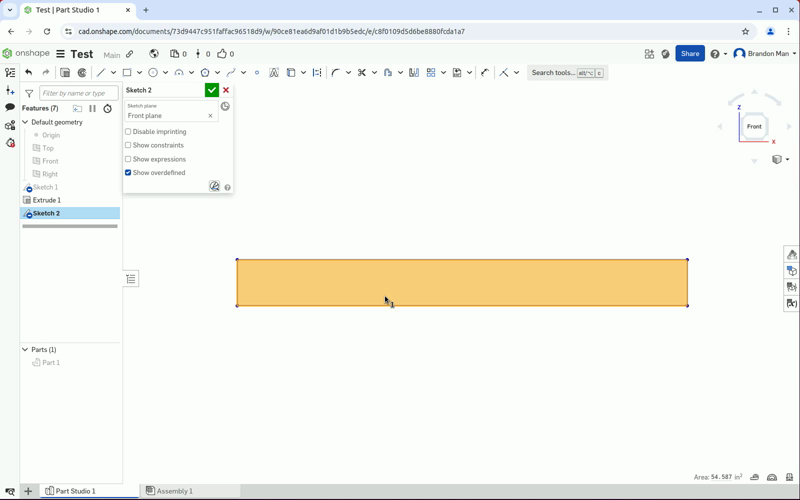
scroll(-6)
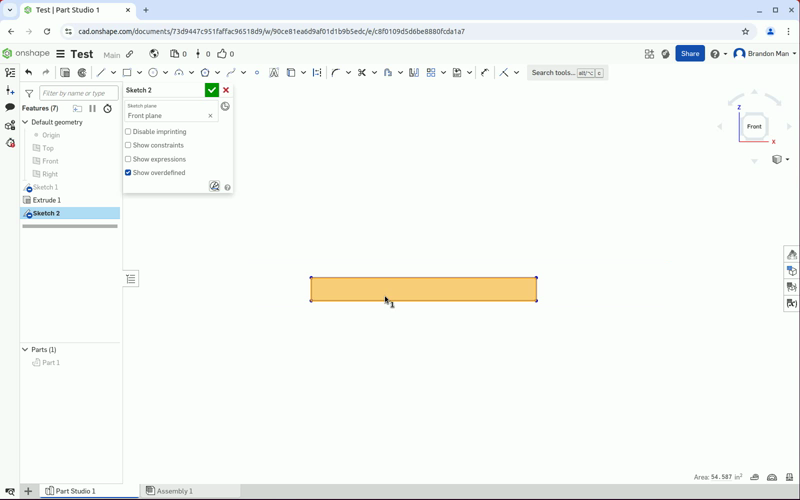
scroll(-6)
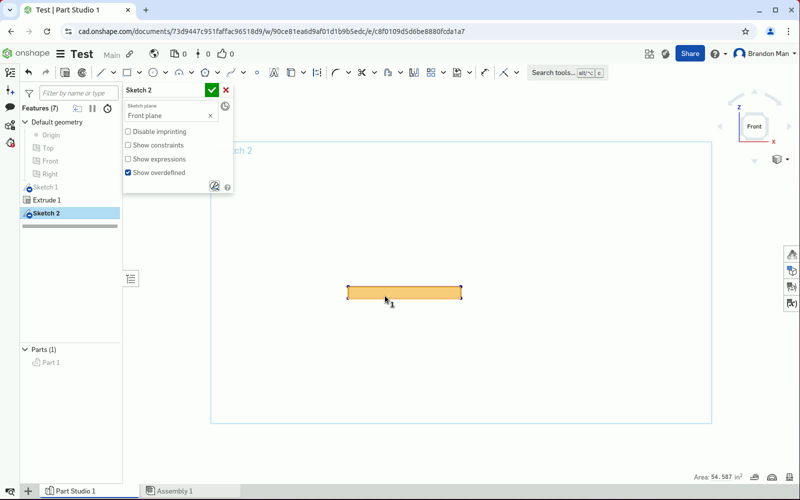
mouse_move(73, 352)
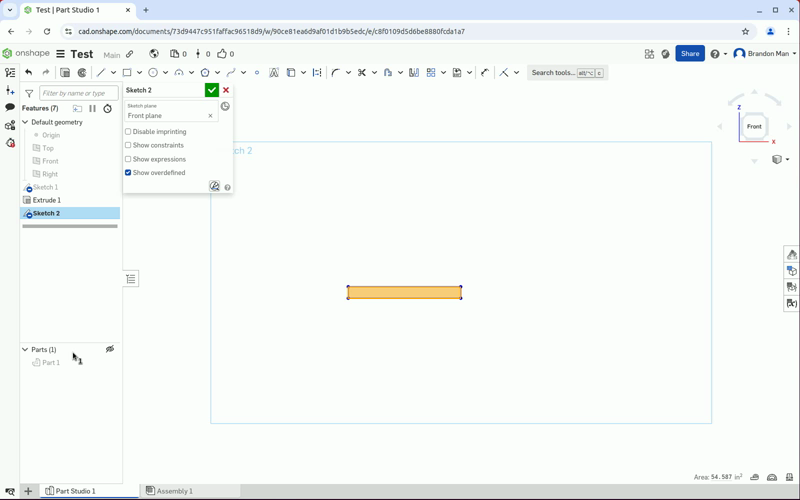
key(shift+y)
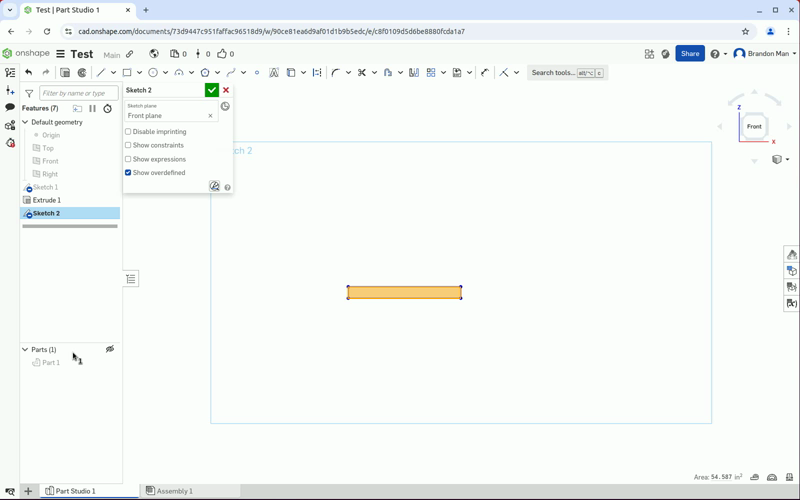
key(shift+e)
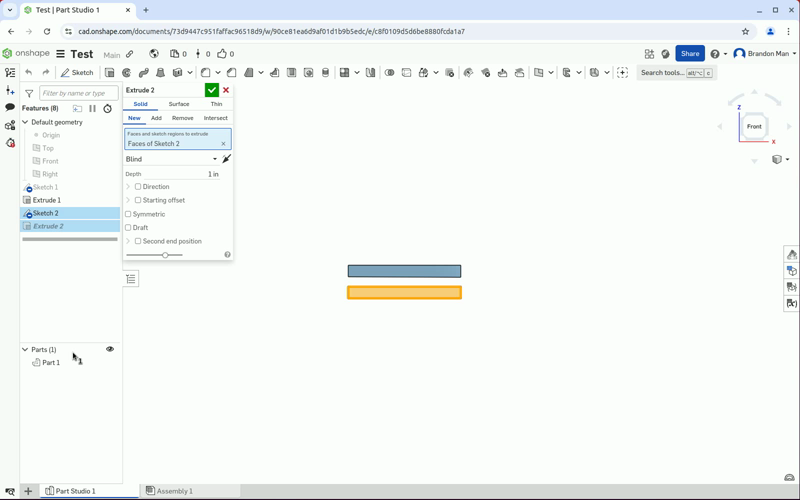
mouse_move(143, 106)
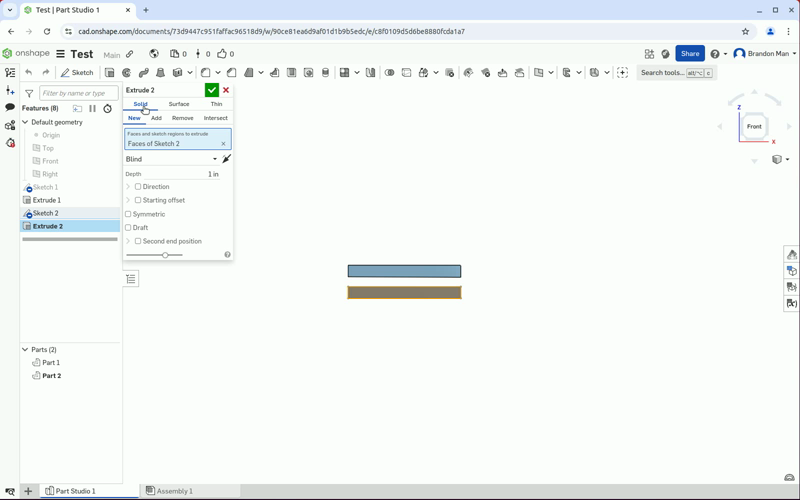
click(143, 106)
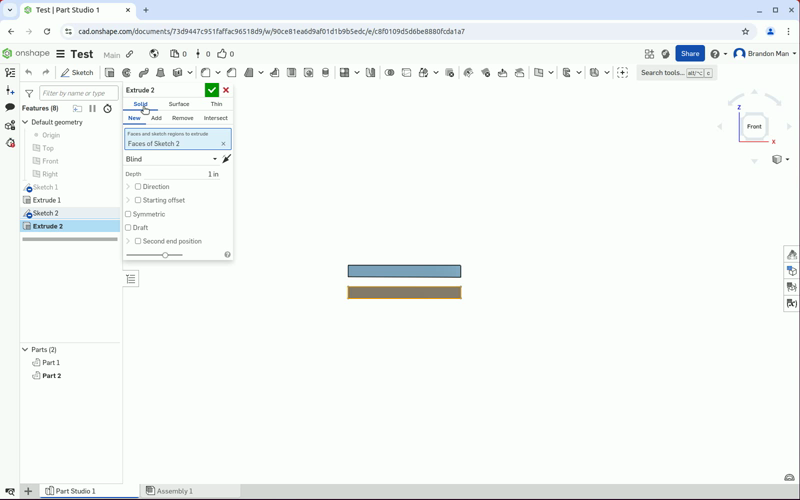
mouse_move(137, 120)
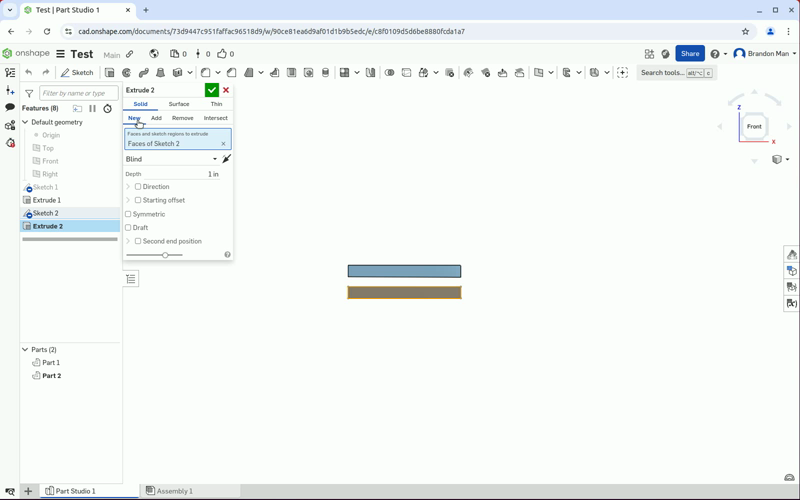
click(137, 120)
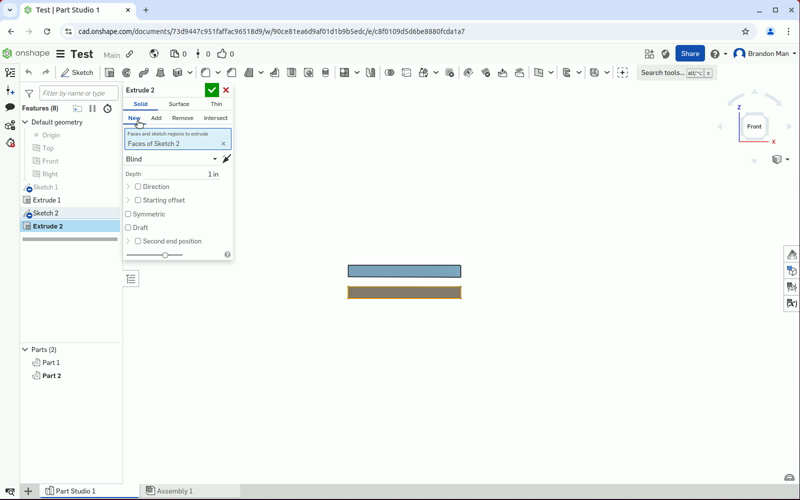
key(tab, 4)
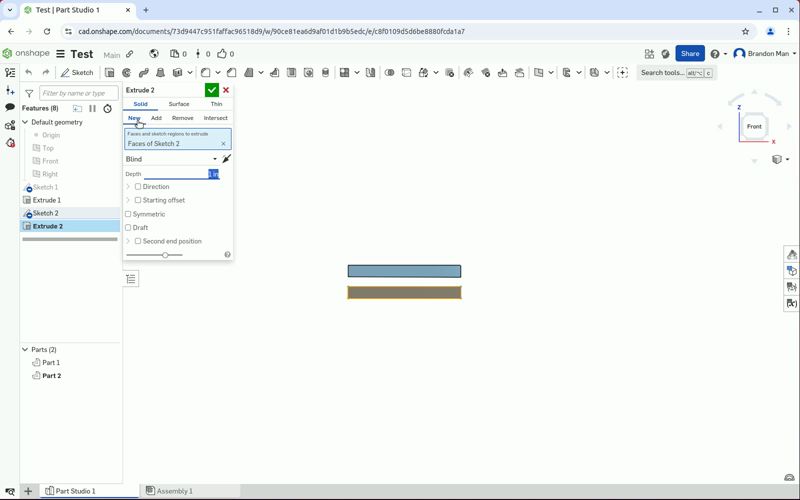
text(0.963)
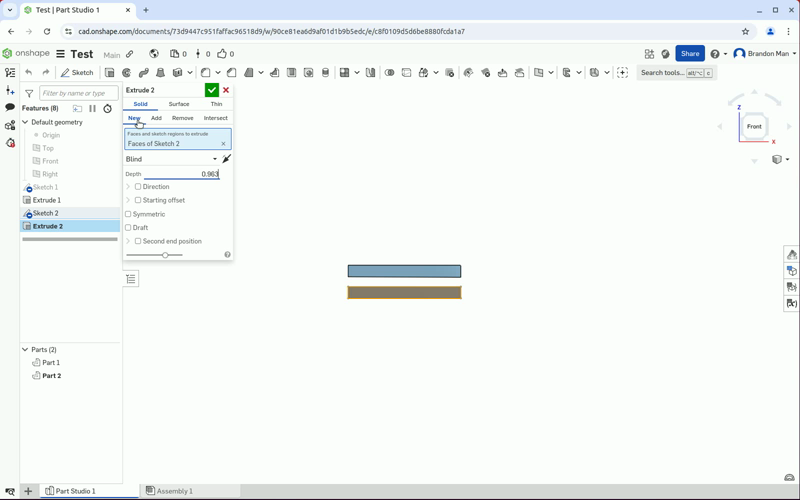
key(enter)
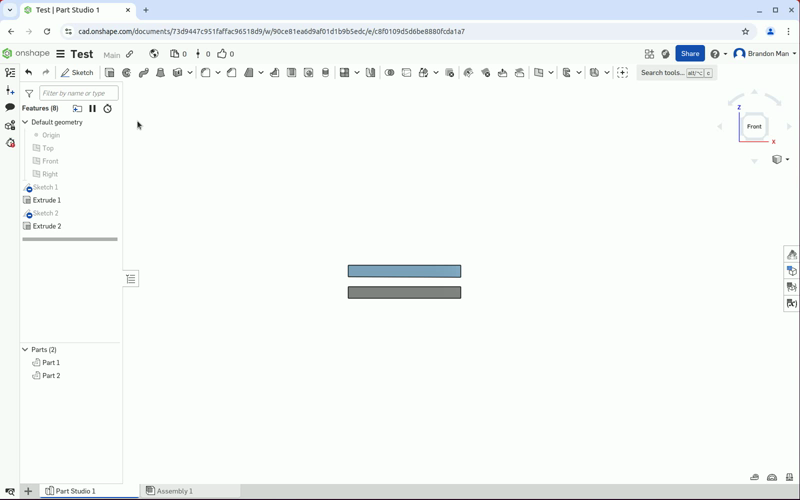
key(shift+h)
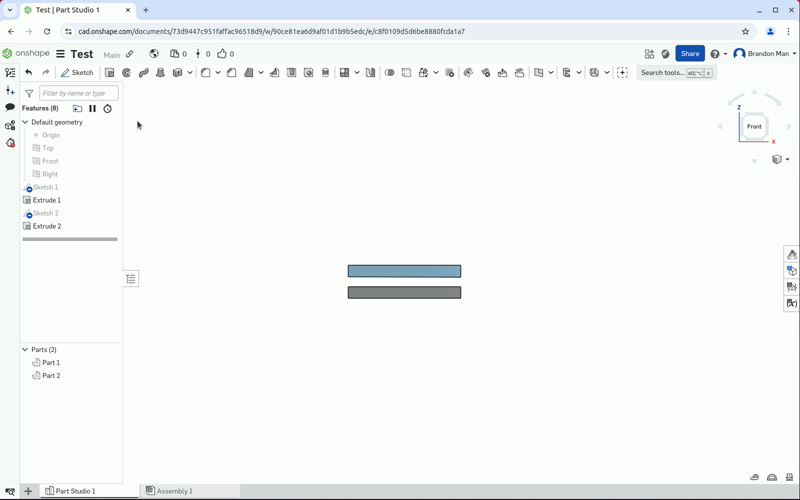
key(shift+h)
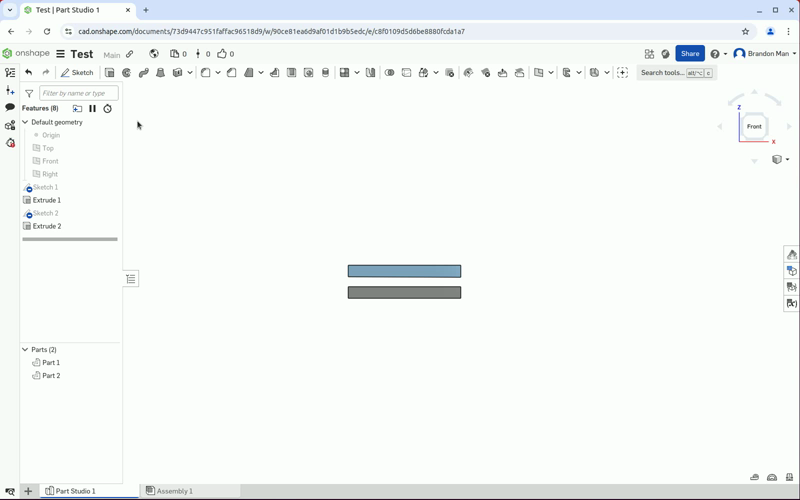
mouse_move(73, 189)
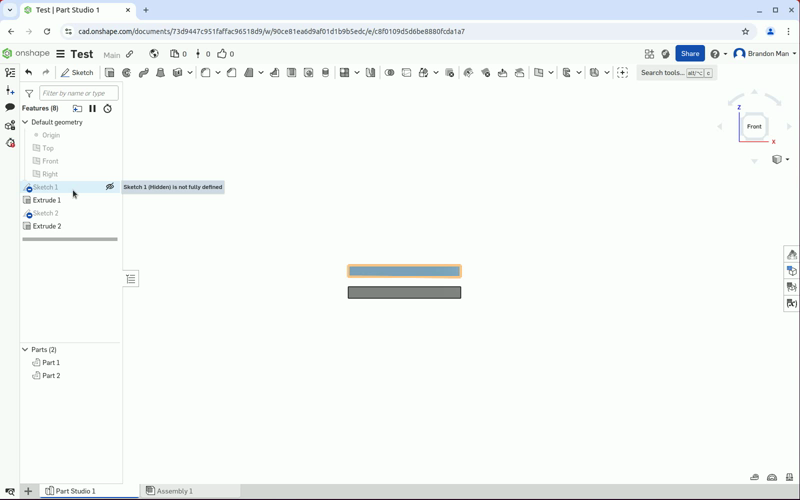
click(73, 189)
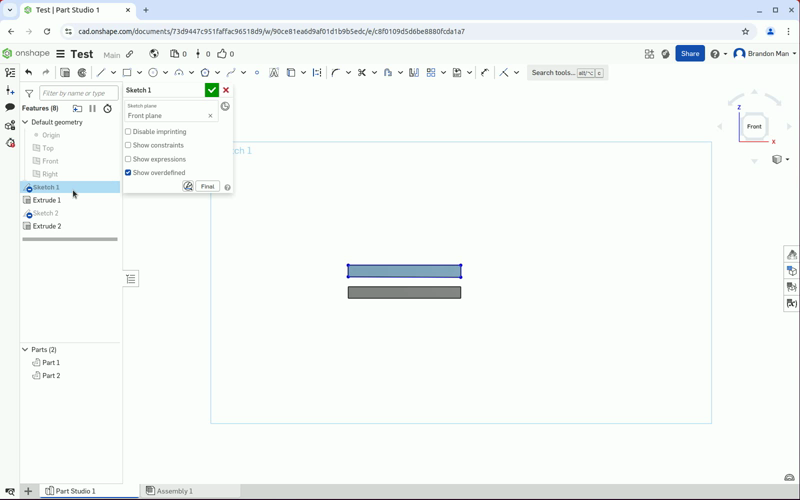
mouse_move(229, 92)
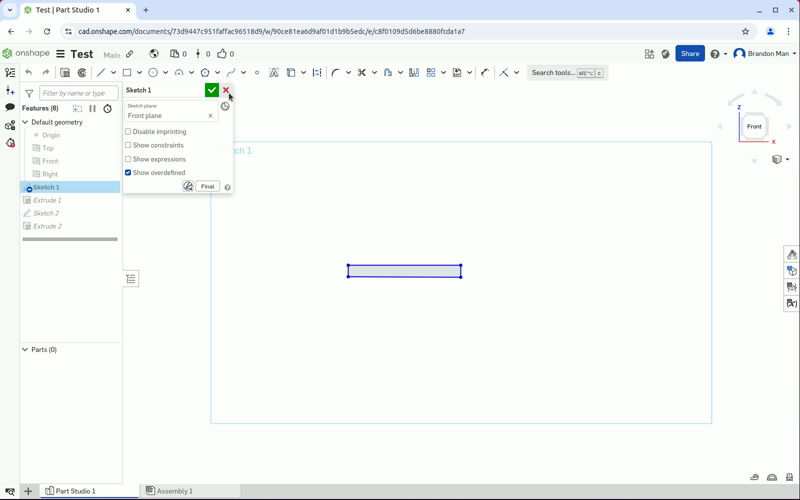
click(229, 92)
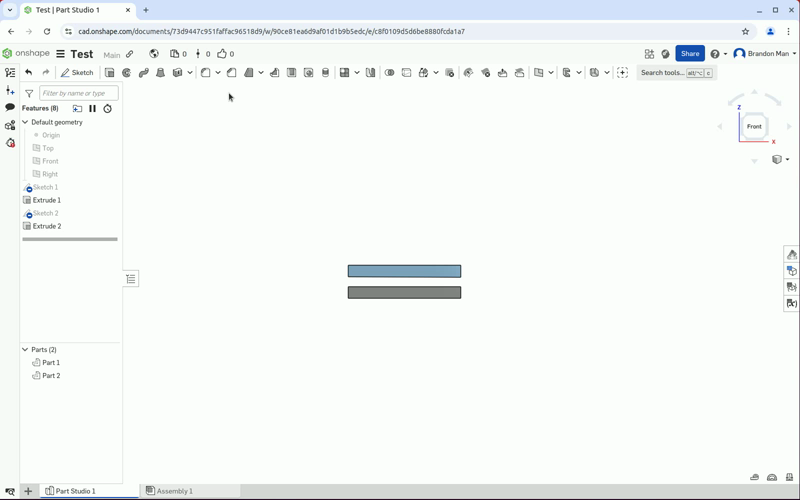
mouse_move(541, 75)
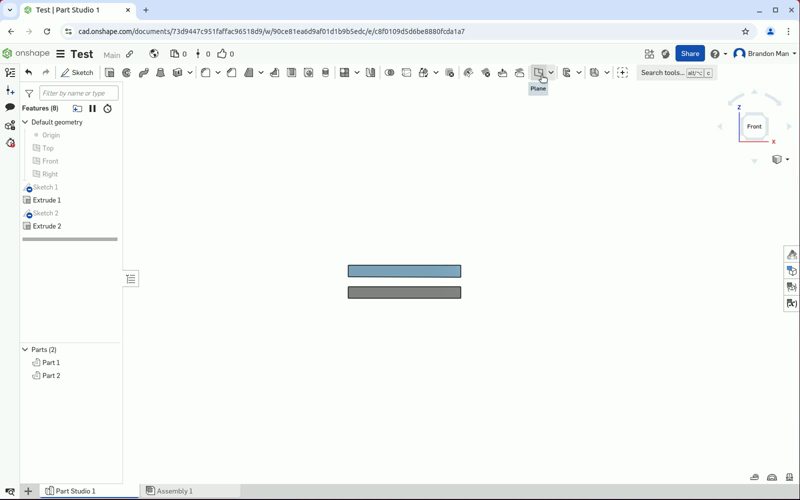
click(541, 75)
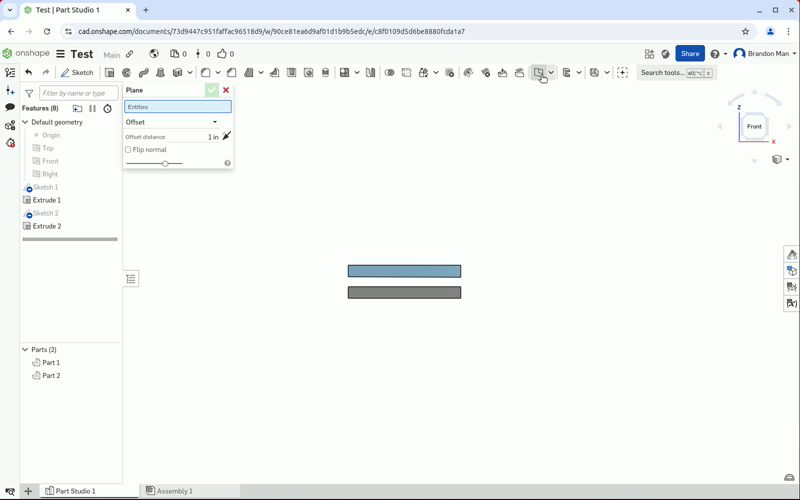
mouse_move(73, 163)
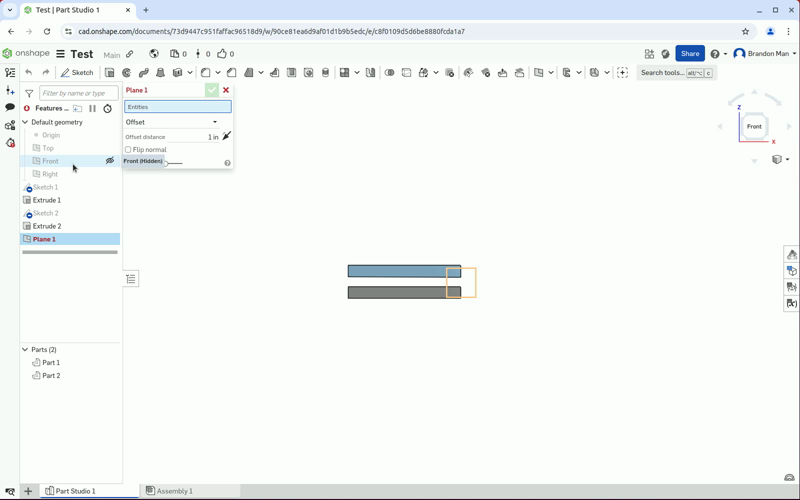
click(73, 163)
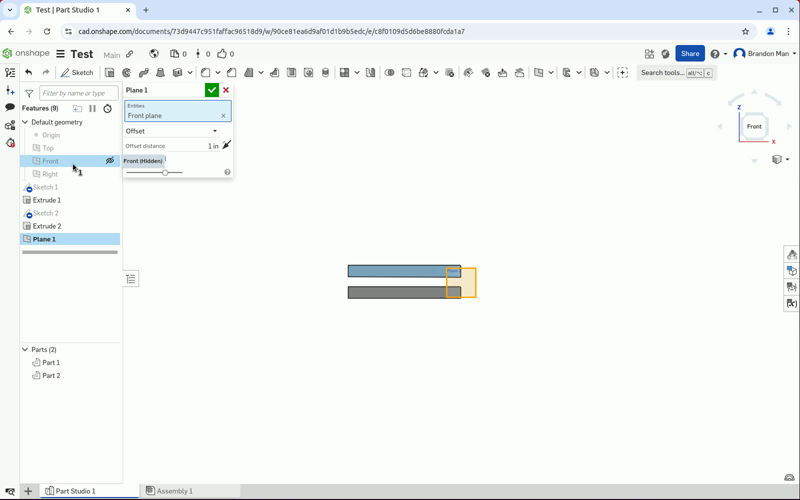
key(tab, 2)
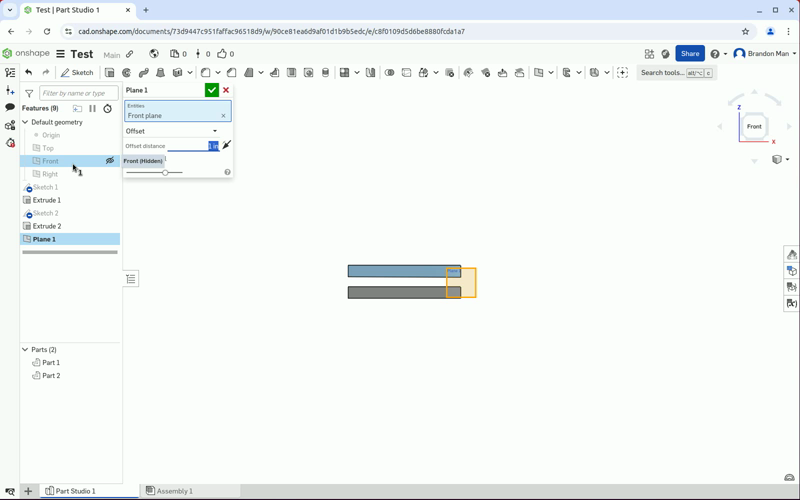
text(0.955)
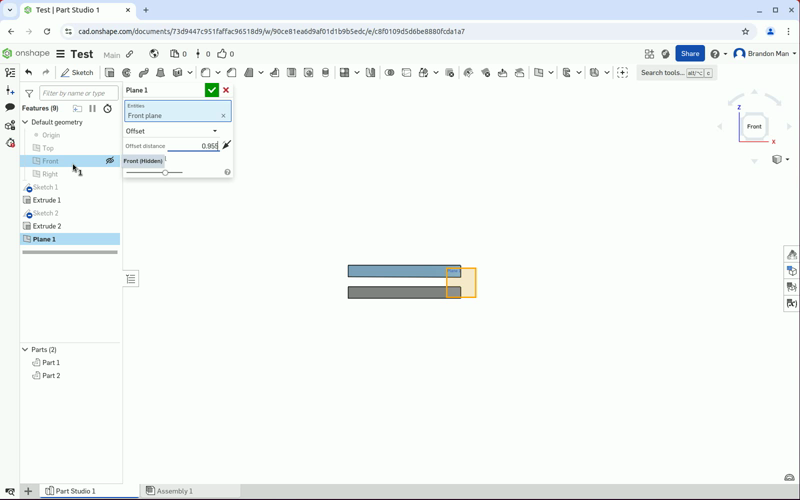
key(enter, 2)
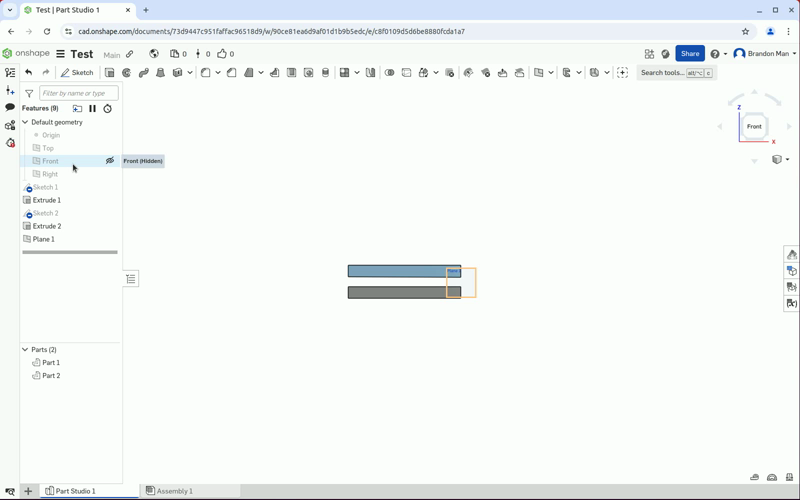
key(shift+s)
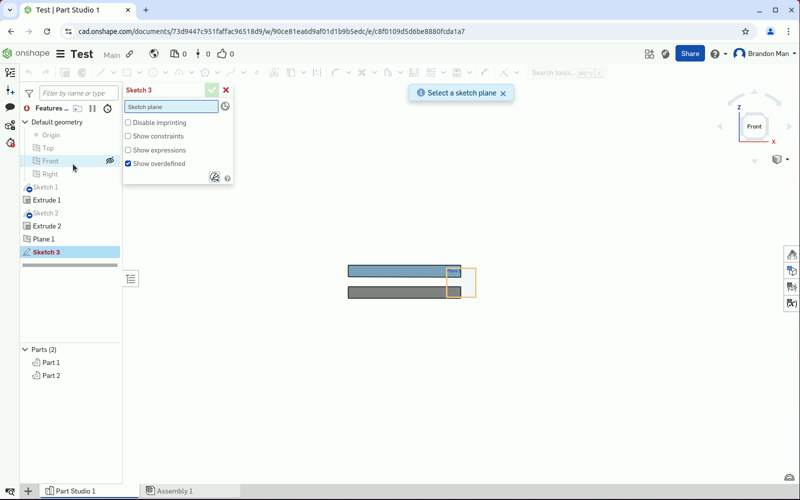
mouse_move(73, 241)
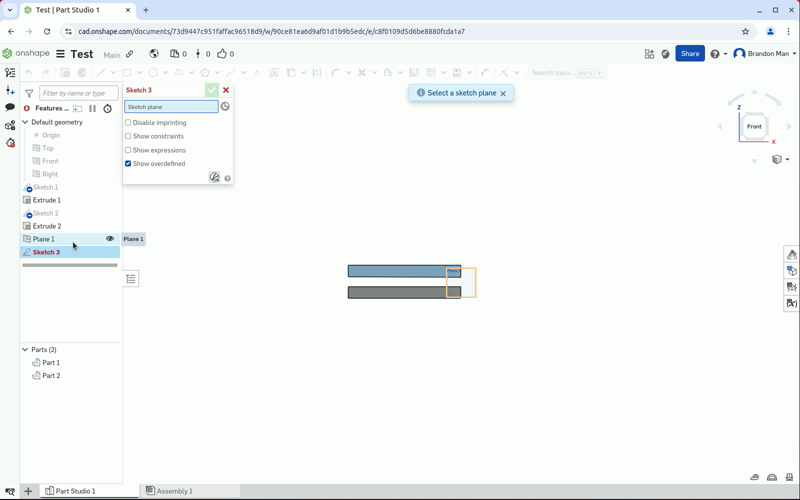
click(73, 241)
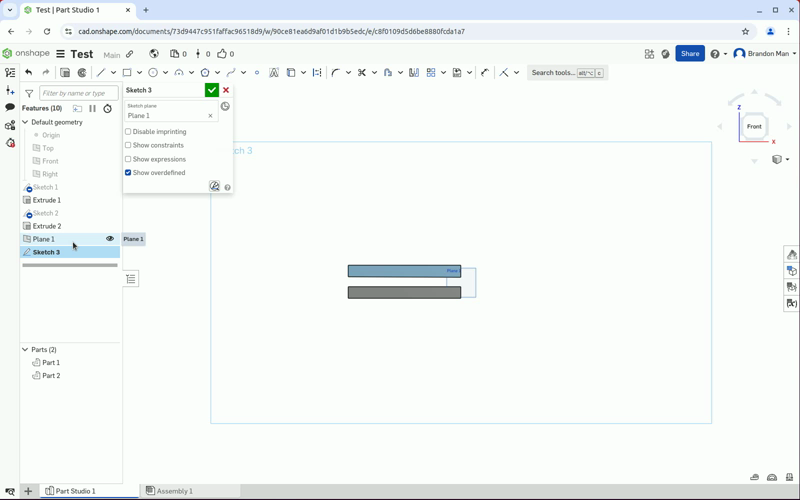
mouse_move(73, 352)
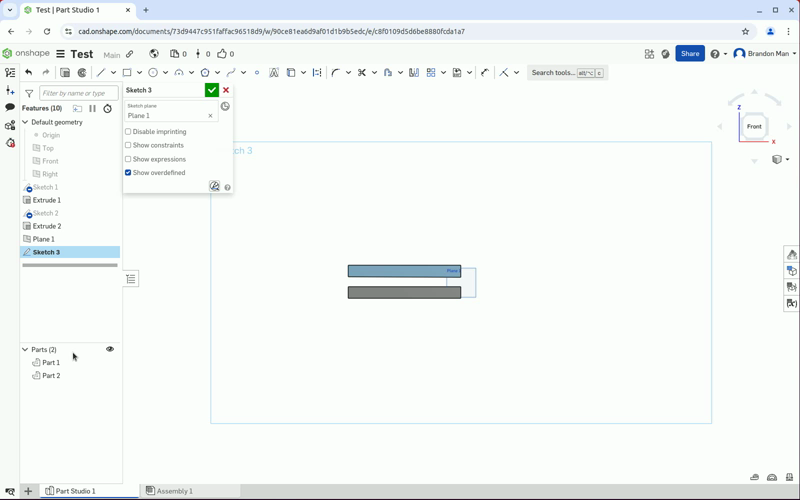
key(y)
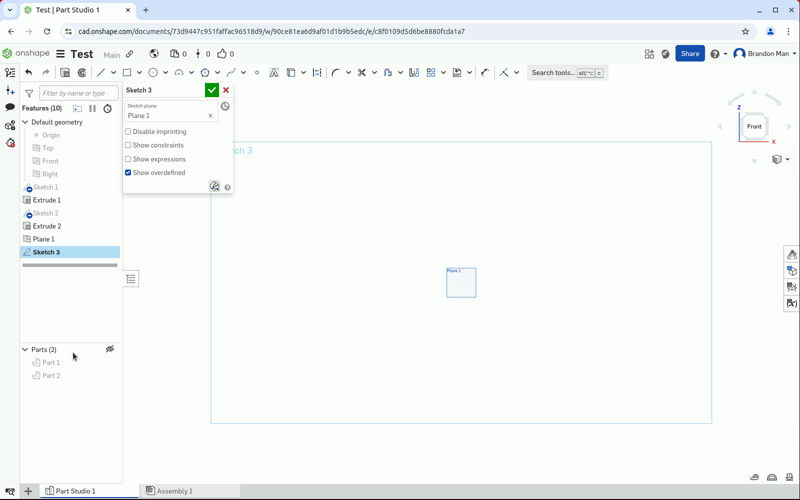
key(l)
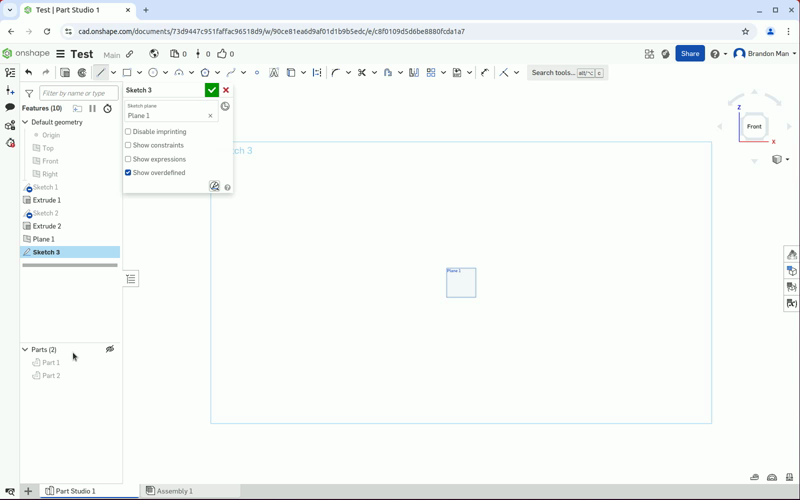
key_down(shift)
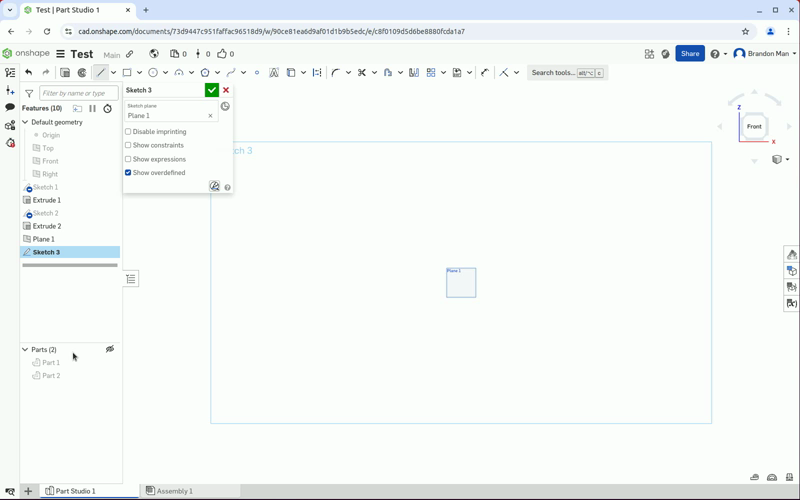
mouse_move(348, 276)
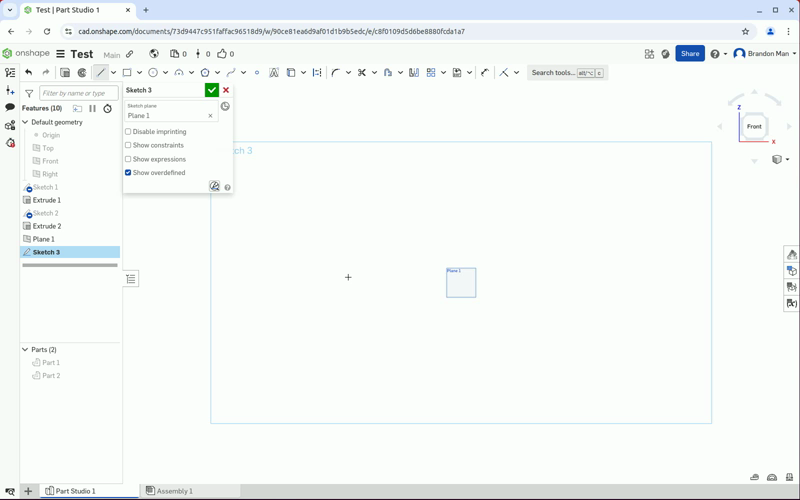
click(348, 276)
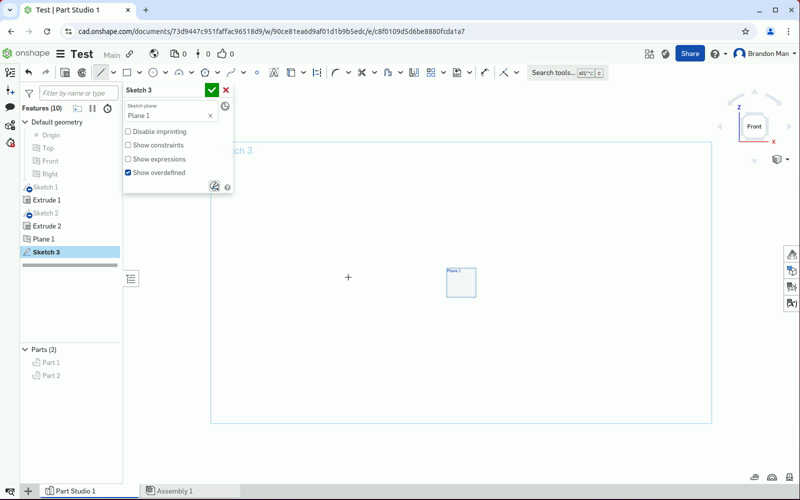
key_up(shift)
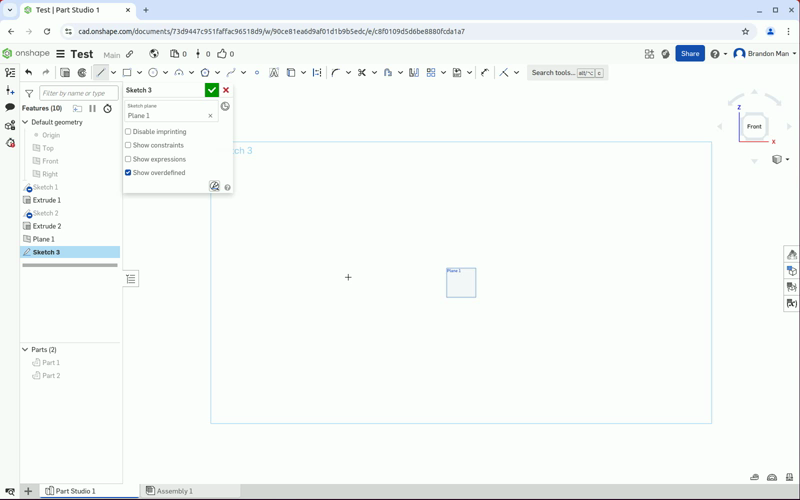
key_down(shift)
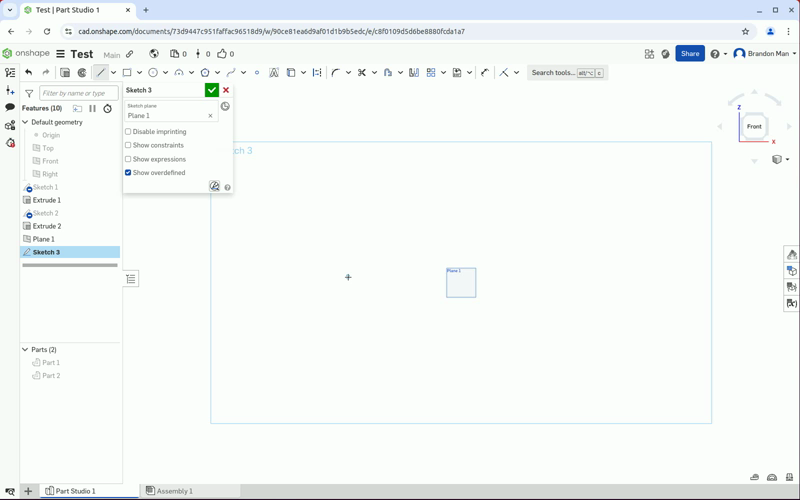
mouse_move(378, 276)
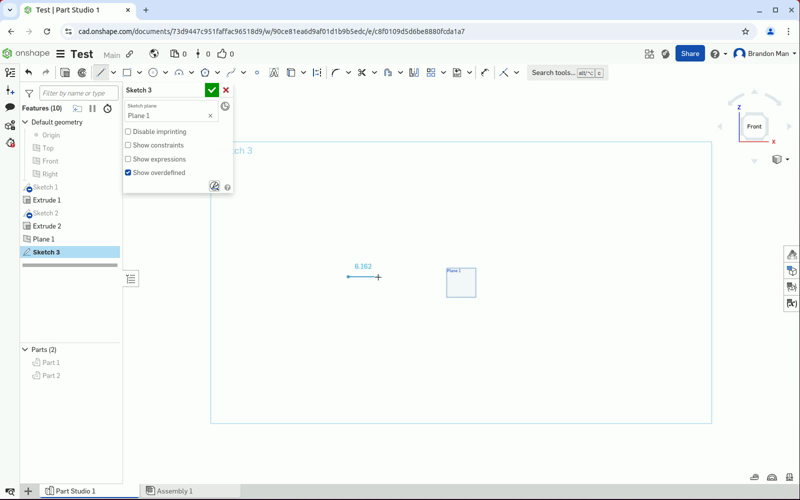
mouse_move(354, 276)
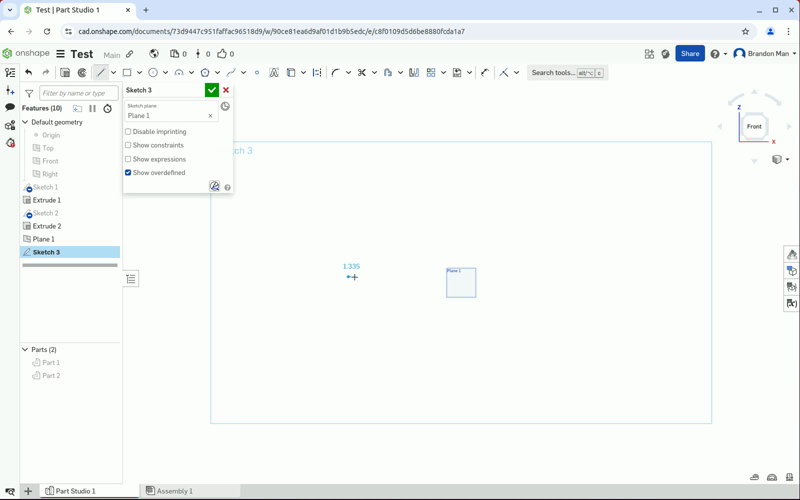
scroll(6)
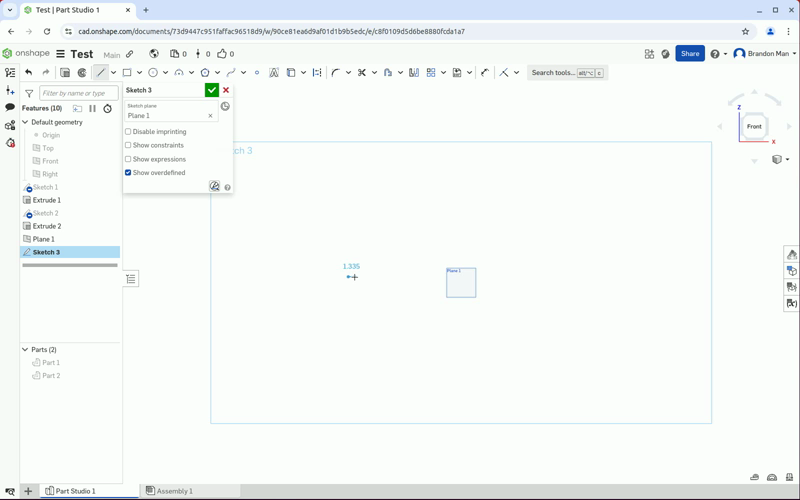
scroll(6)
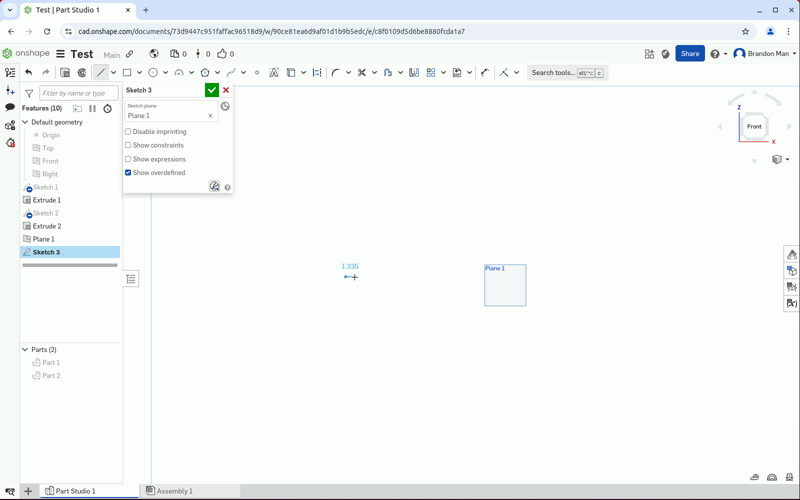
scroll(6)
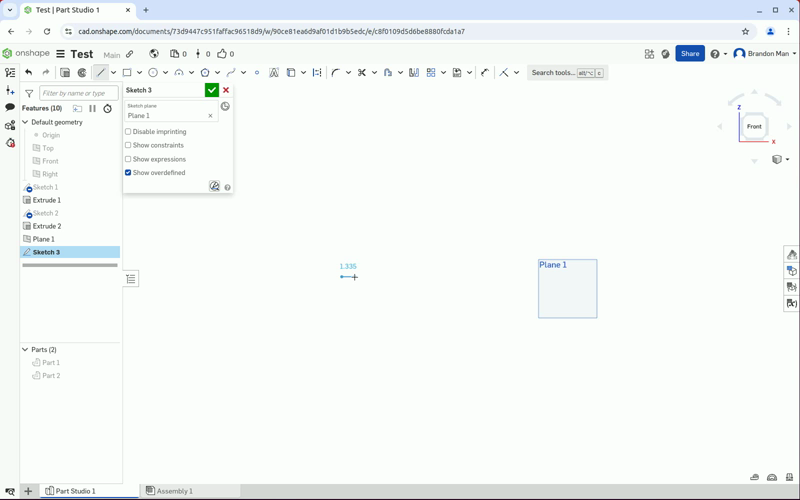
scroll(6)
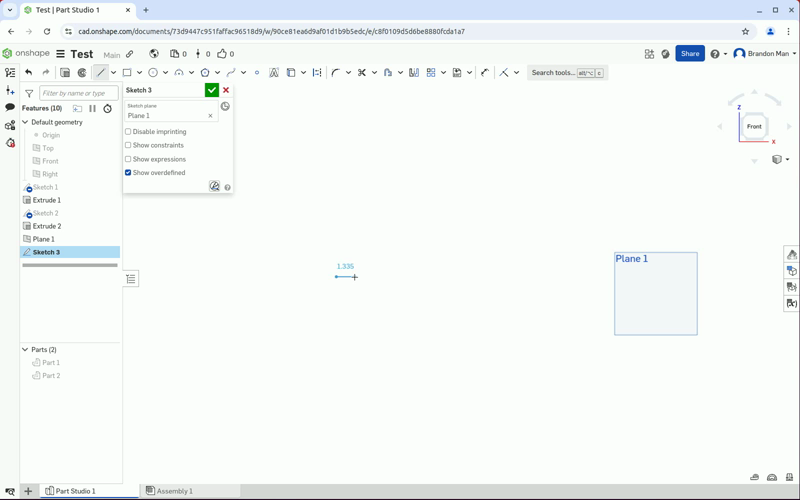
scroll(6)
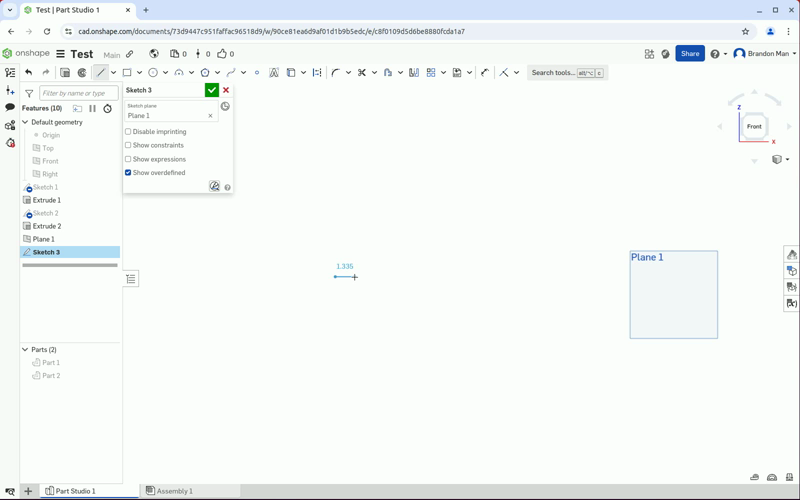
scroll(6)
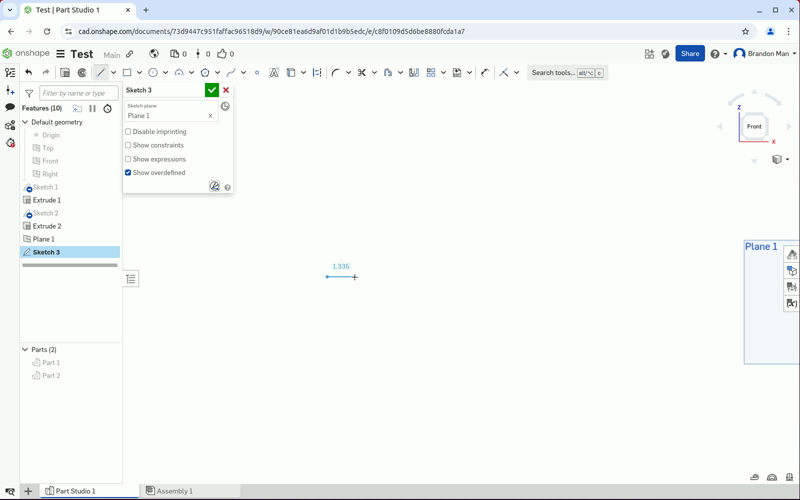
scroll(6)
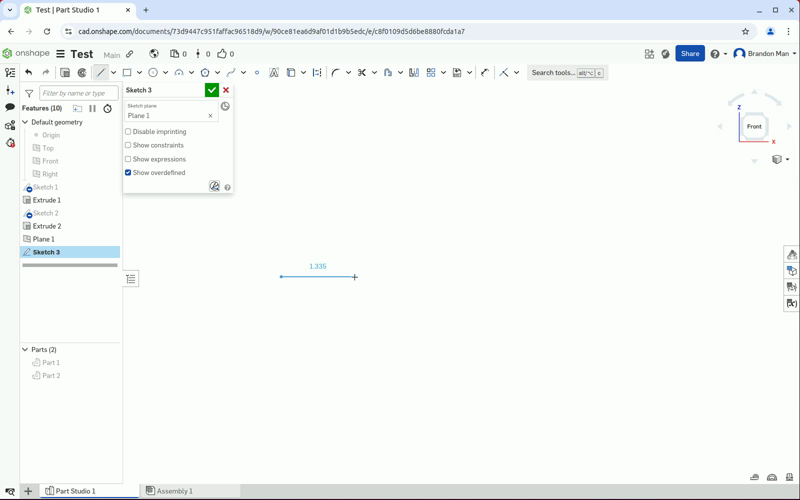
click(354, 276)
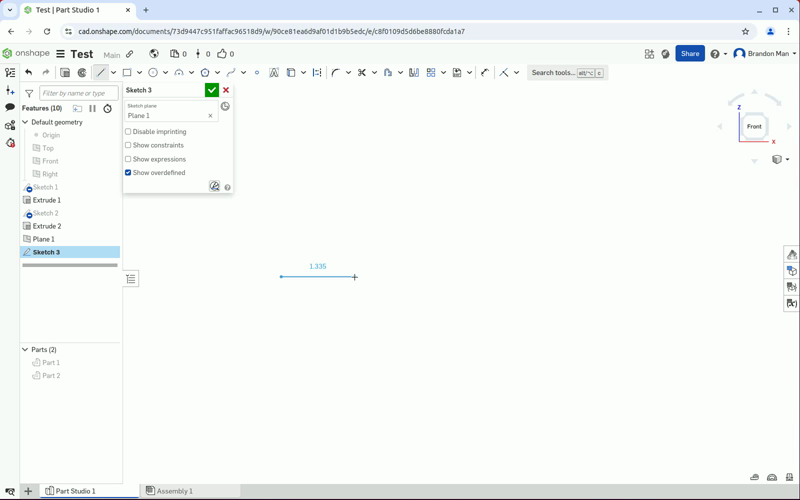
scroll(-6)
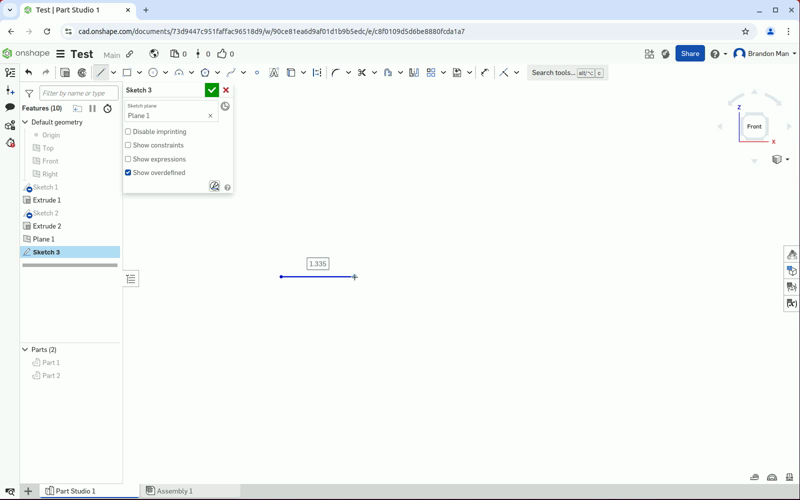
scroll(-6)
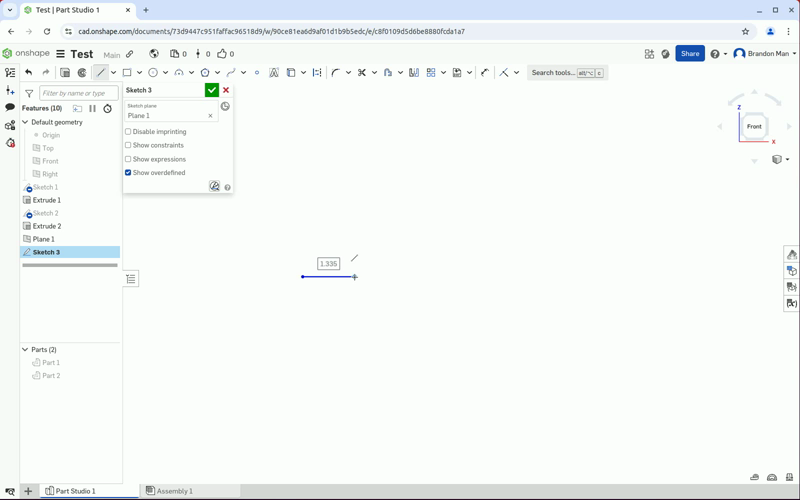
scroll(-6)
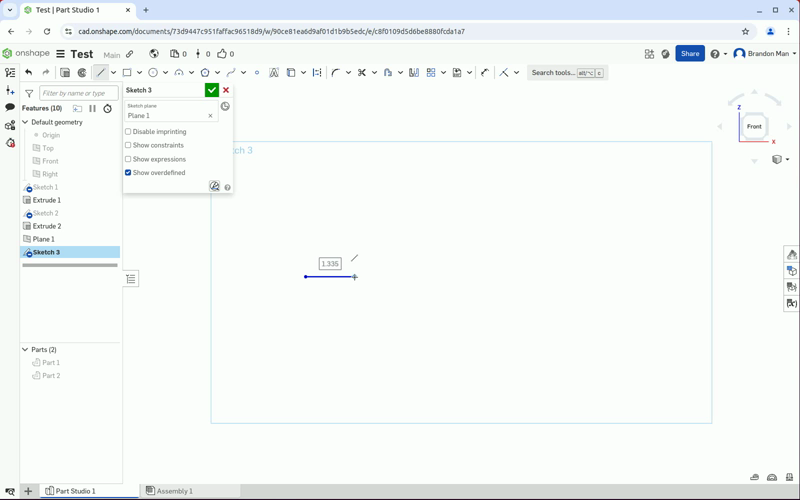
scroll(-6)
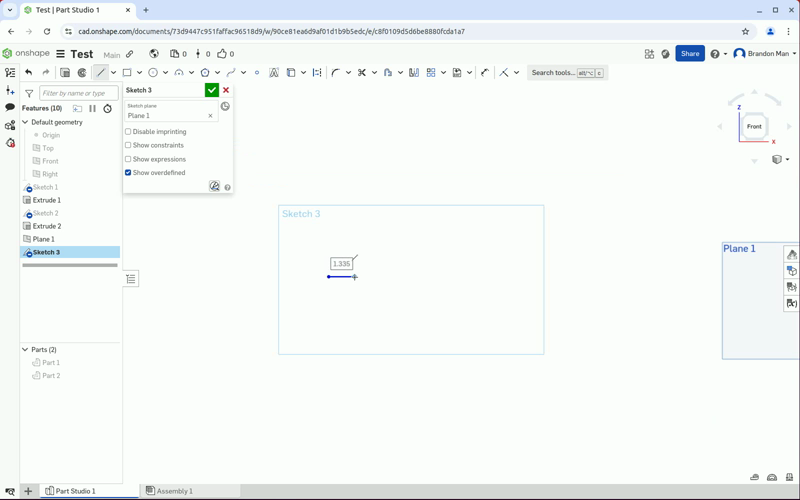
scroll(-6)
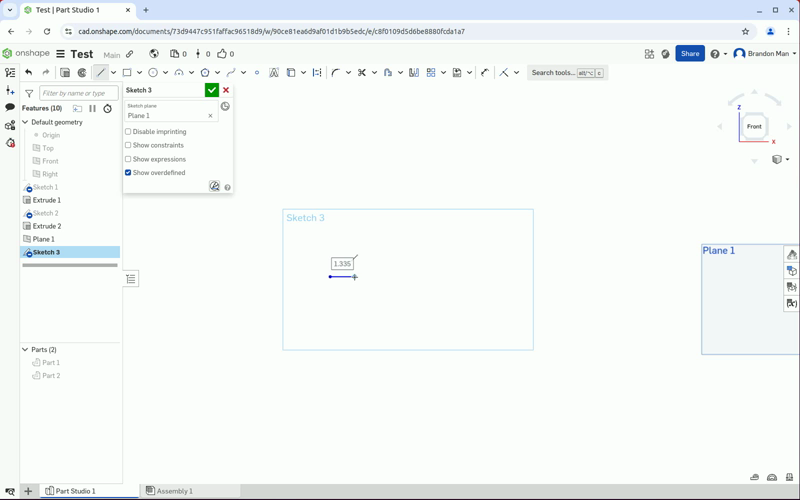
scroll(-6)
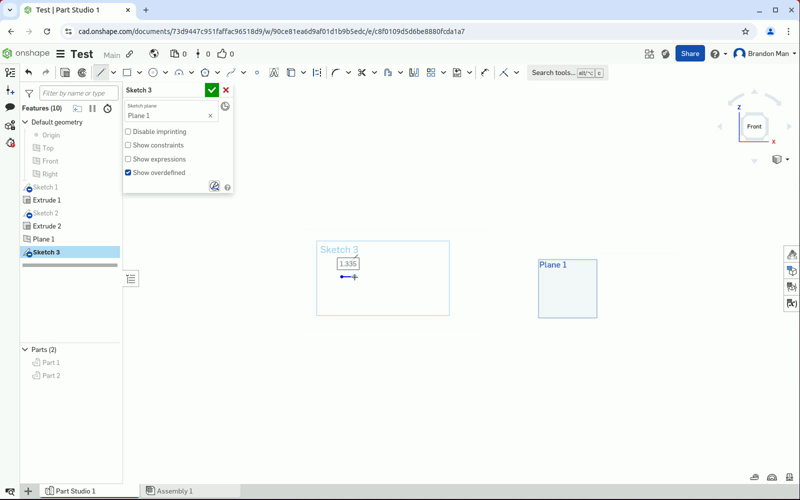
scroll(-6)
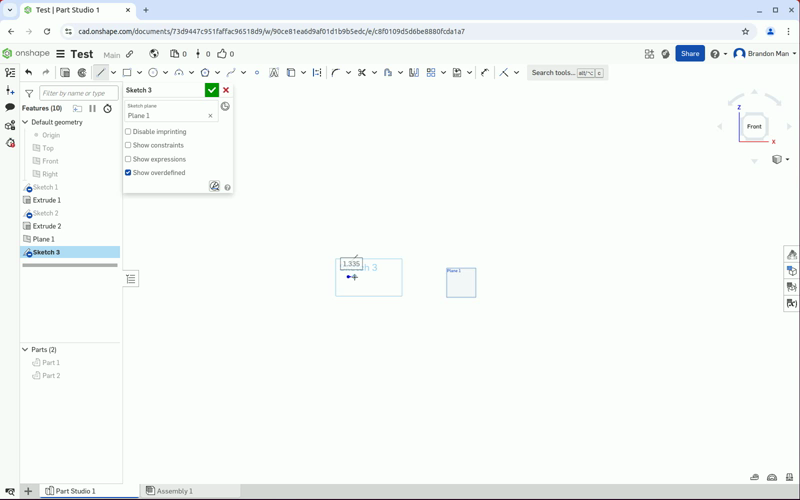
key_up(shift)
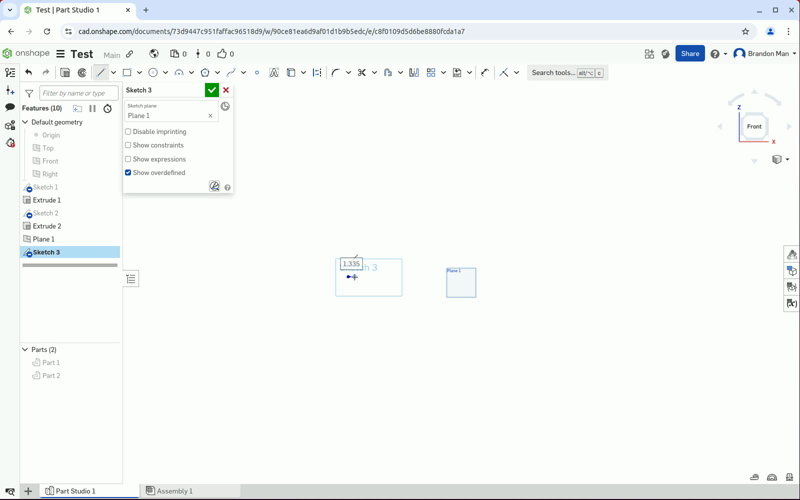
key_down(shift)
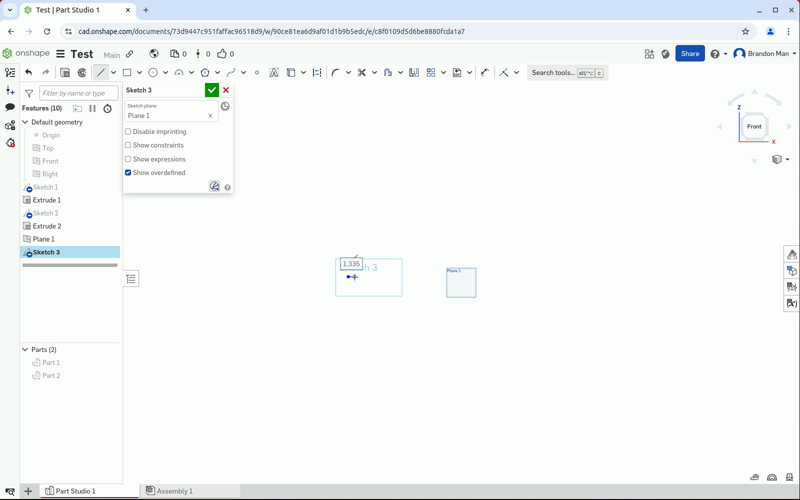
mouse_move(384, 276)
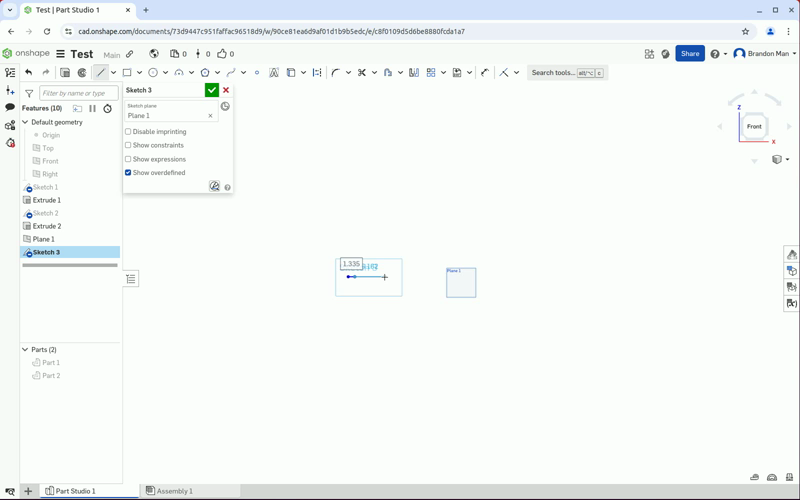
mouse_move(354, 264)
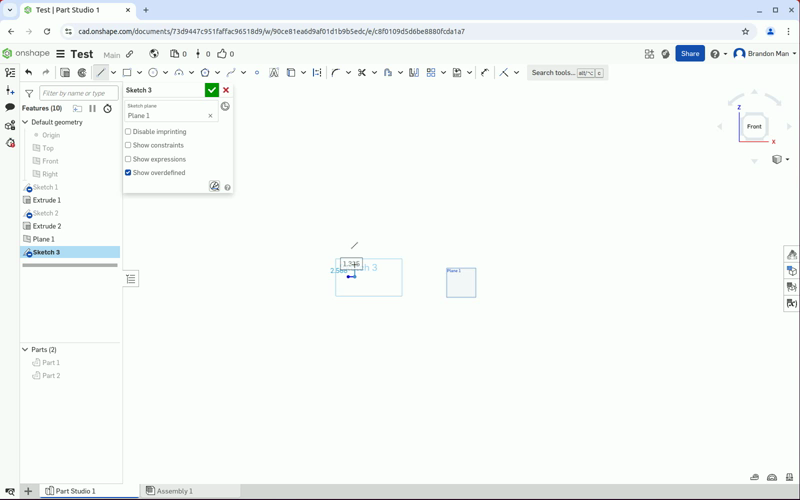
click(354, 264)
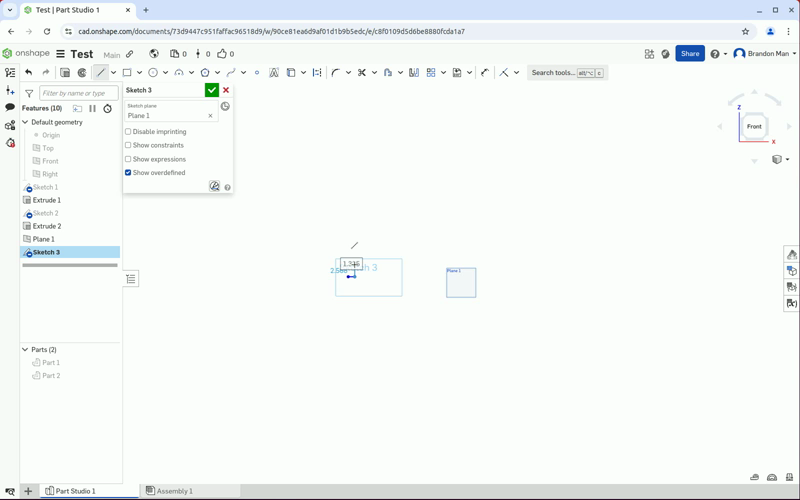
key_up(shift)
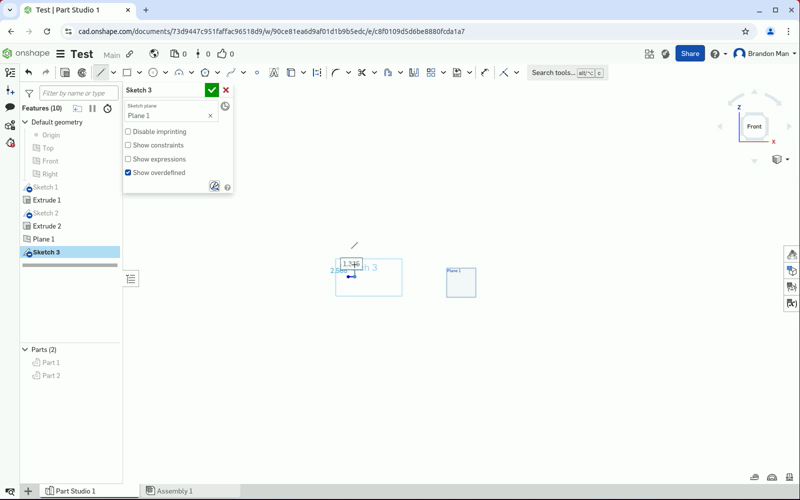
key_down(shift)
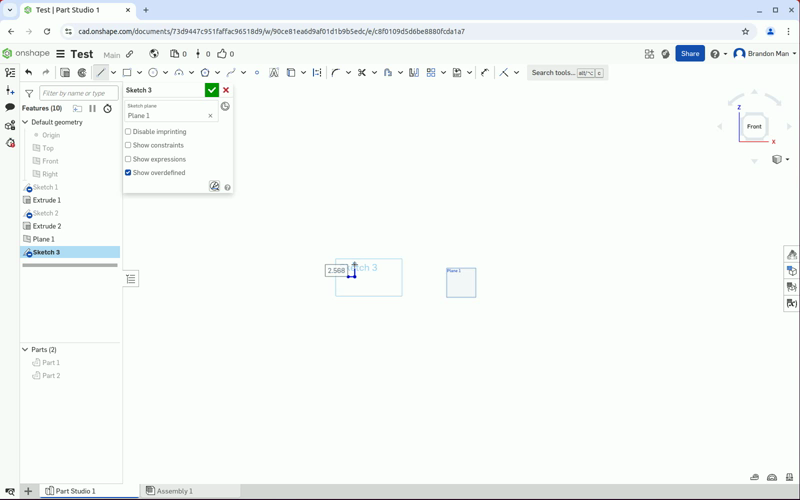
mouse_move(384, 264)
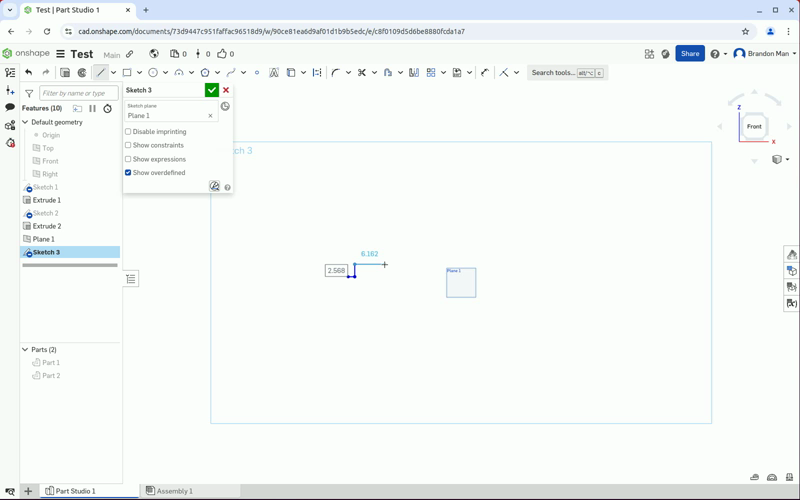
mouse_move(348, 264)
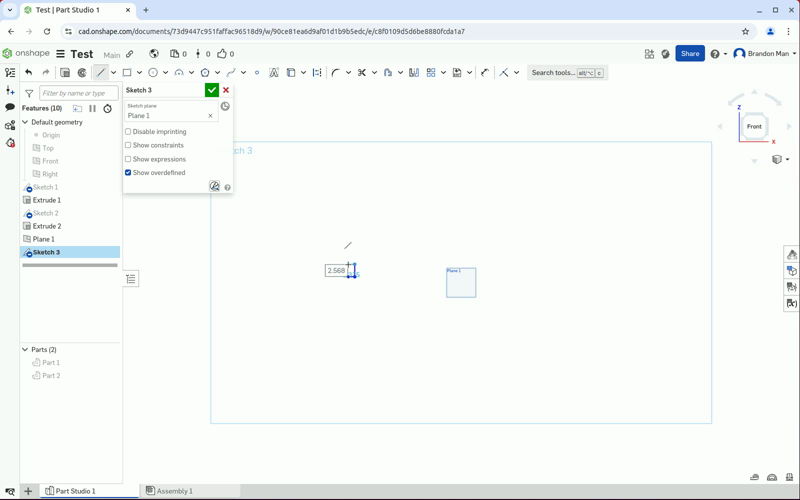
scroll(6)
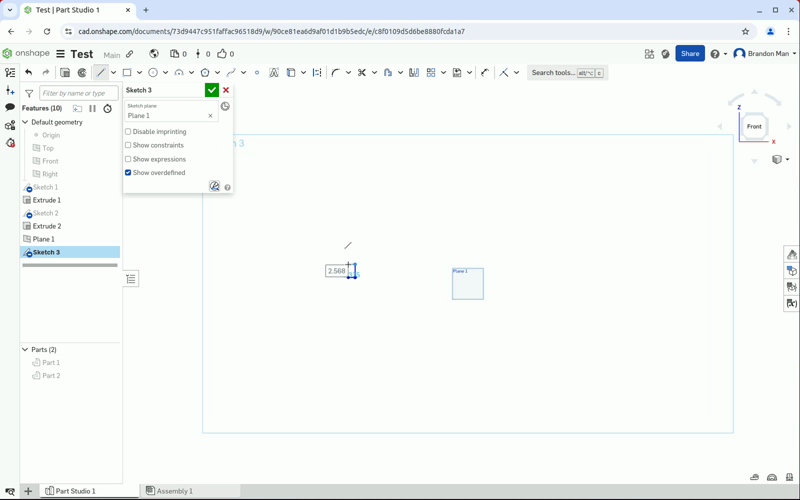
scroll(6)
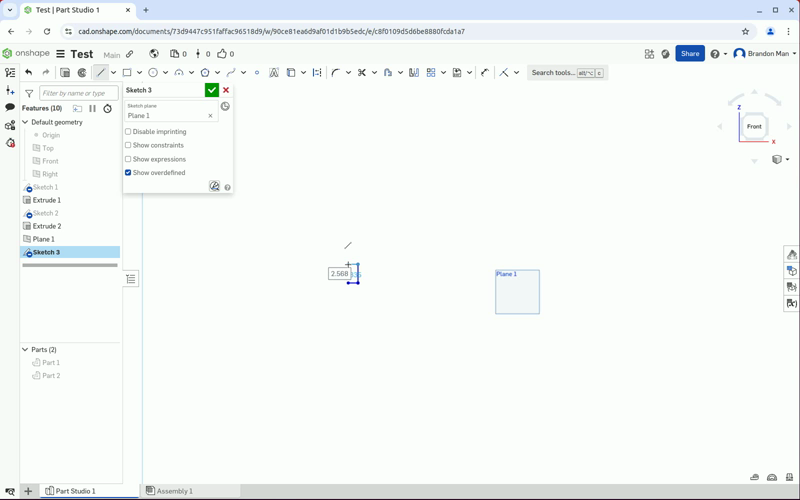
scroll(6)
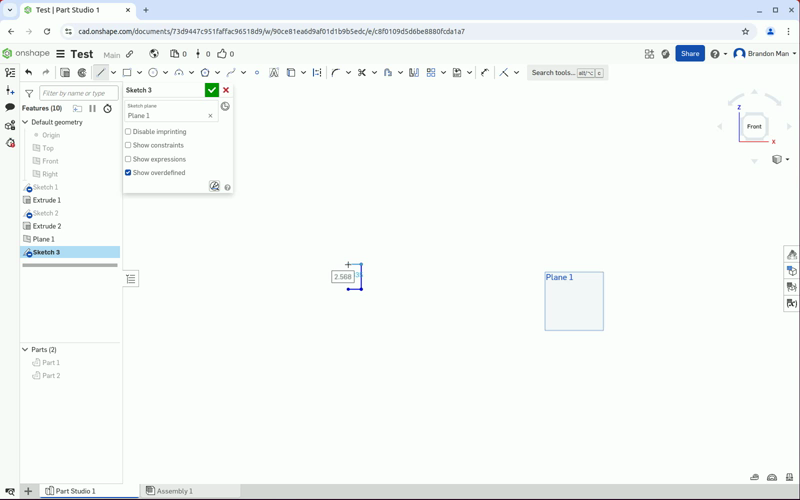
scroll(6)
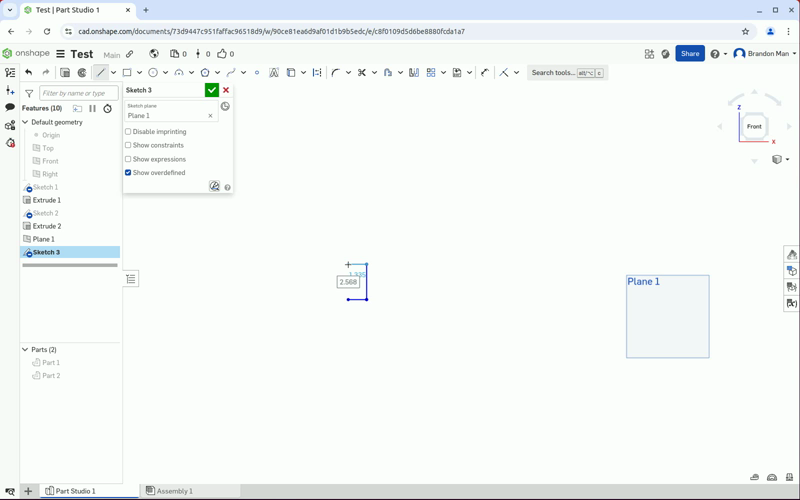
scroll(6)
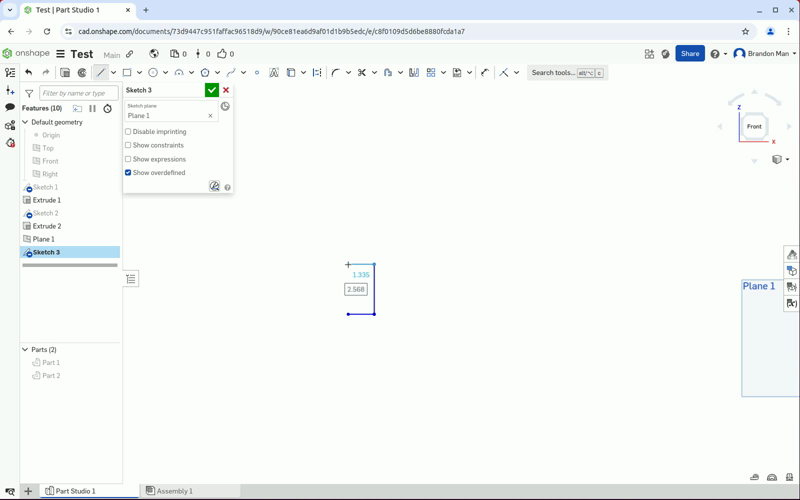
scroll(6)
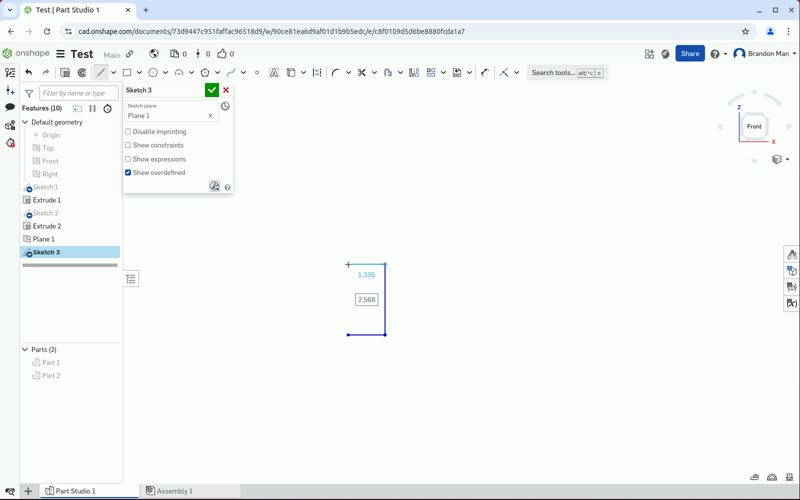
scroll(6)
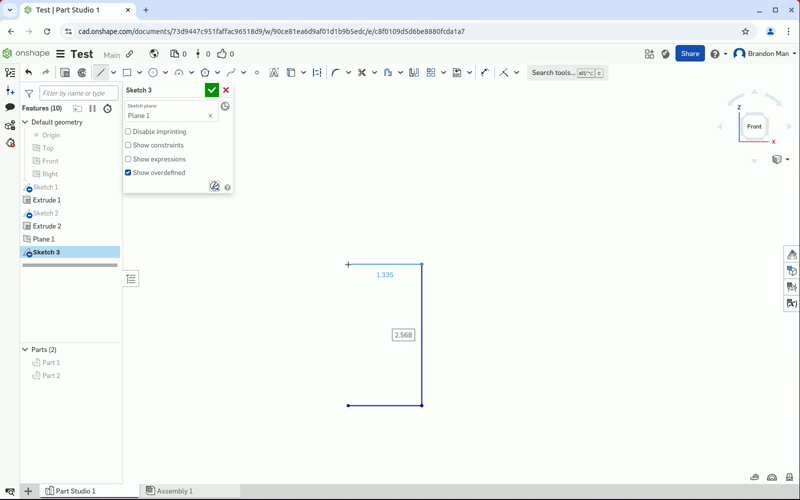
click(348, 264)
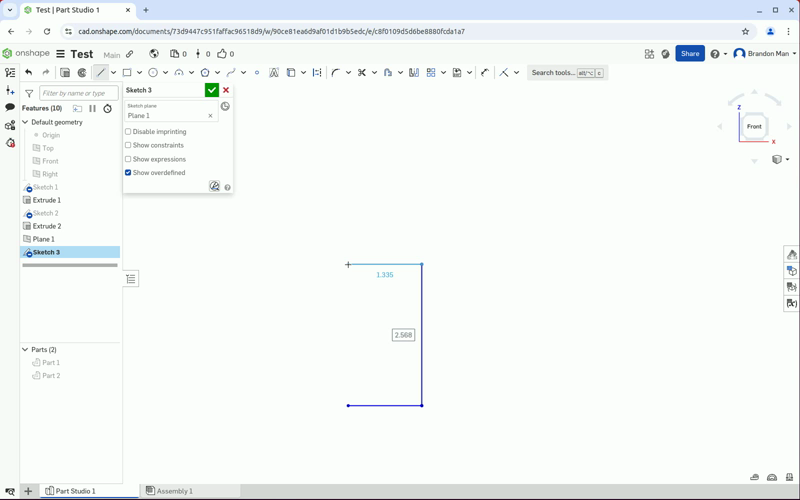
scroll(-6)
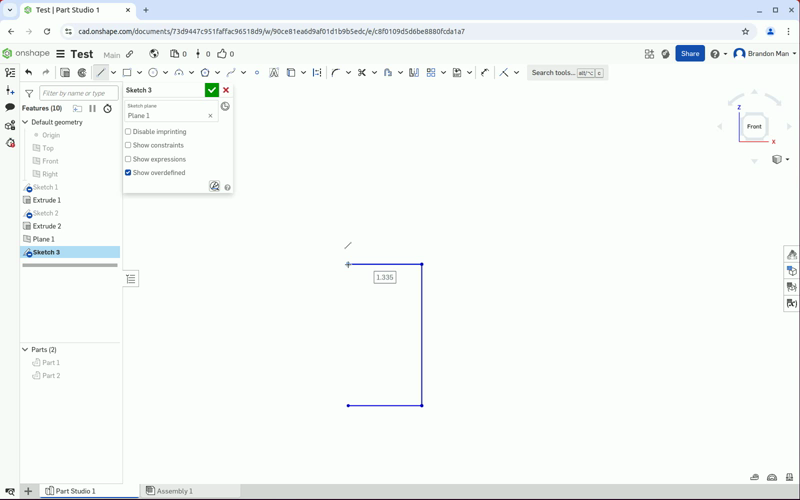
scroll(-6)
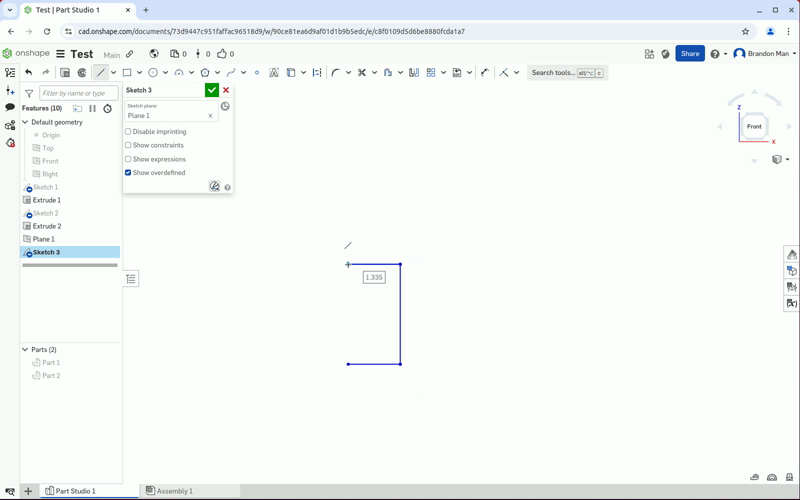
scroll(-6)
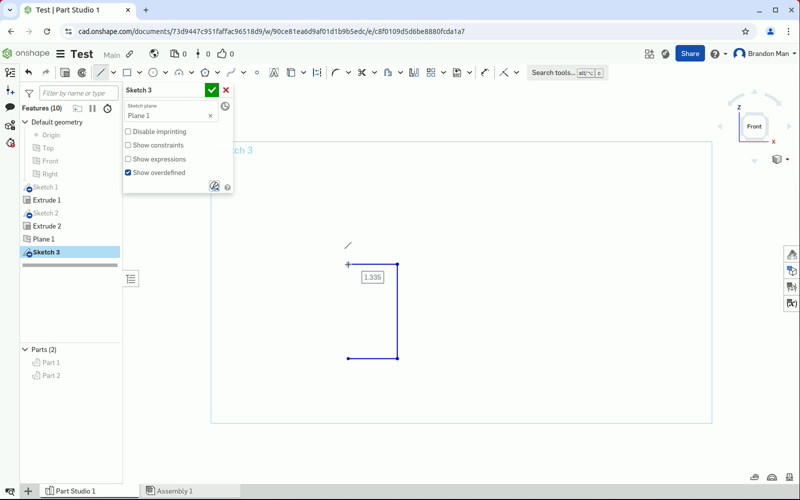
scroll(-6)
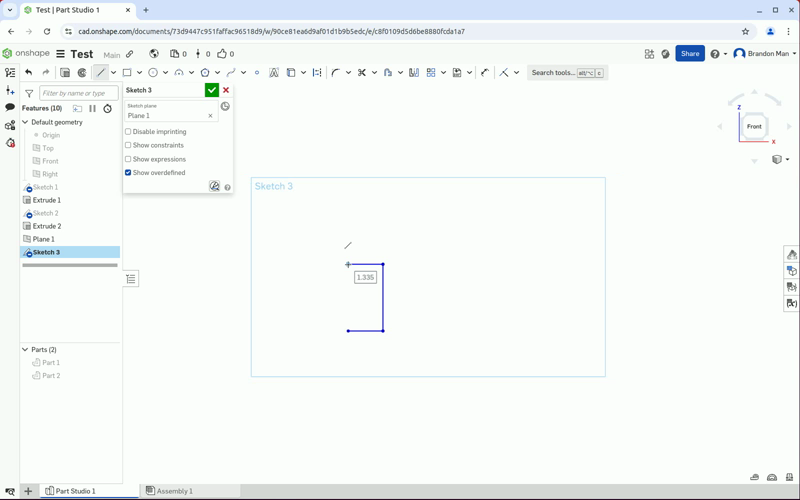
scroll(-6)
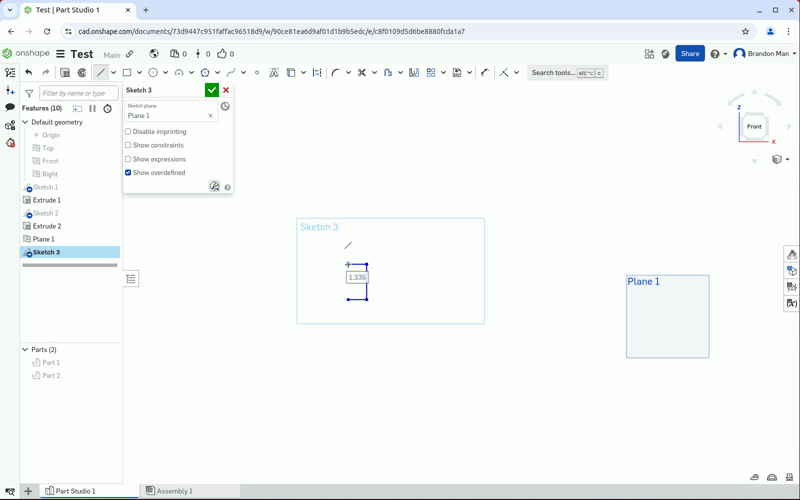
scroll(-6)
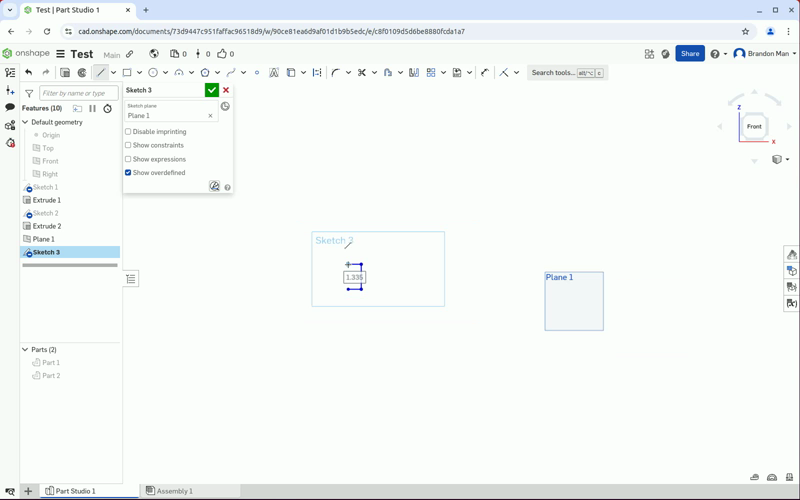
scroll(-6)
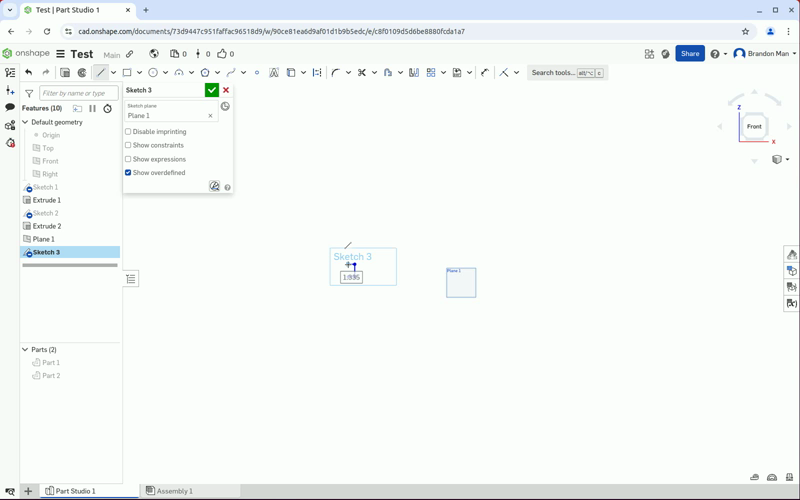
key_up(shift)
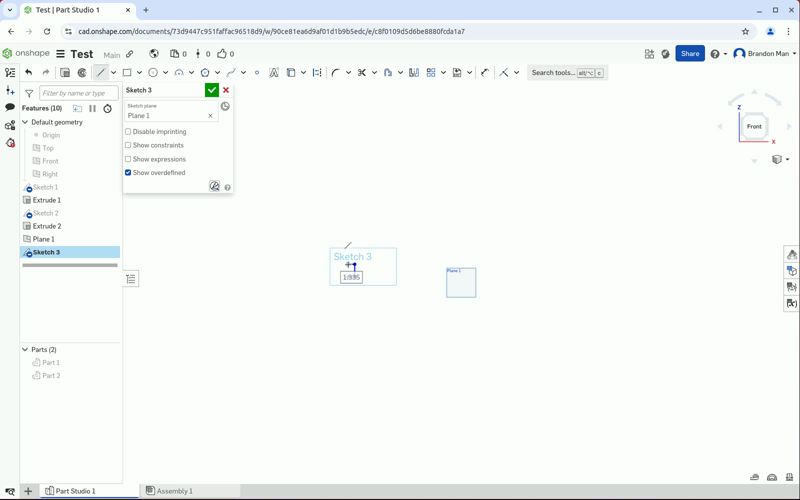
mouse_move(378, 264)
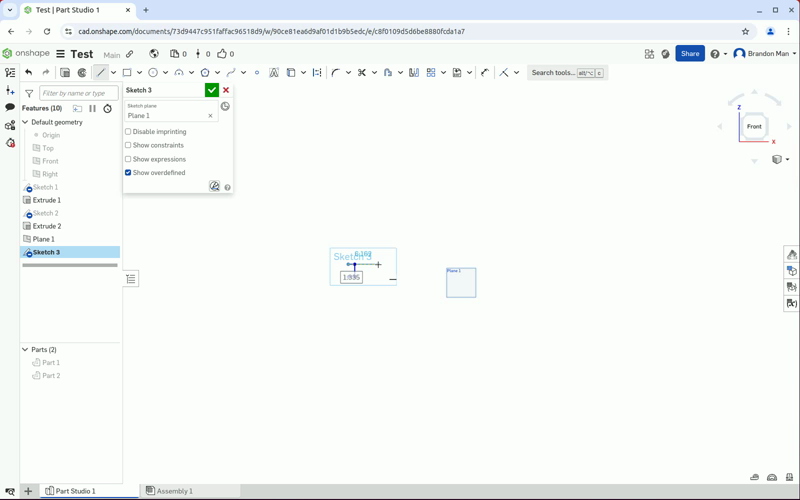
key_down(shift)
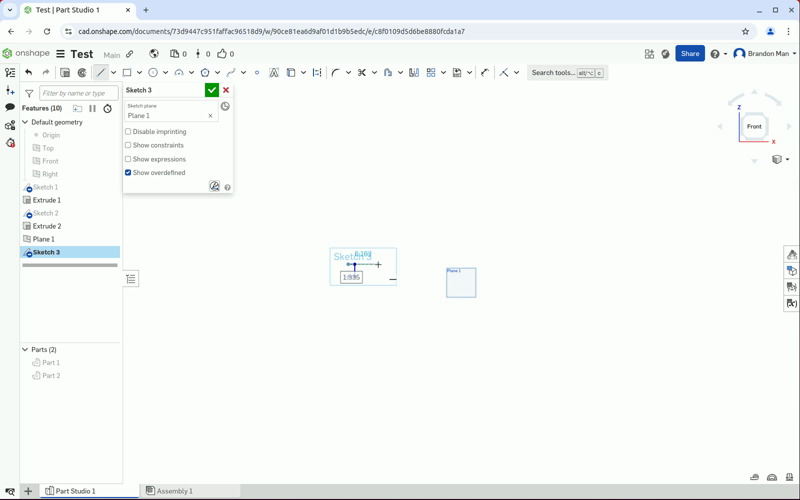
mouse_move(348, 276)
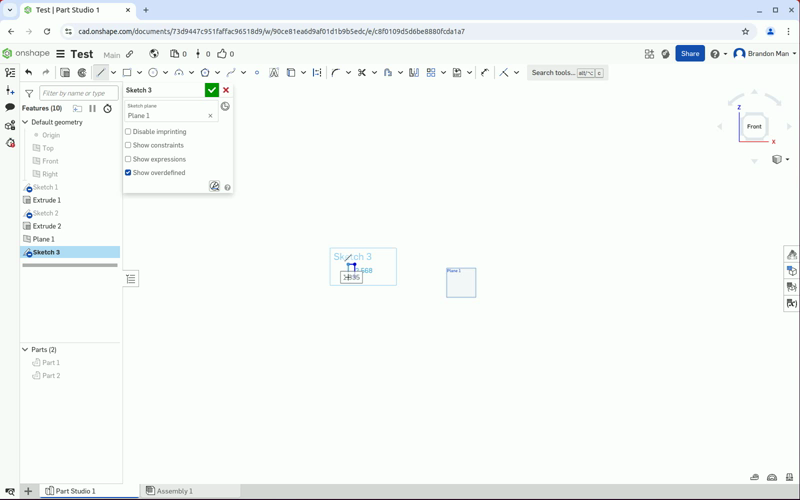
key_up(shift)
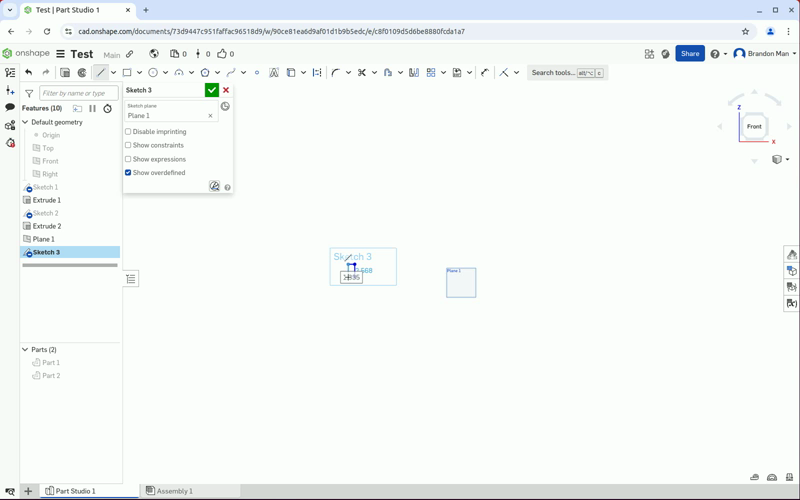
click(348, 276)
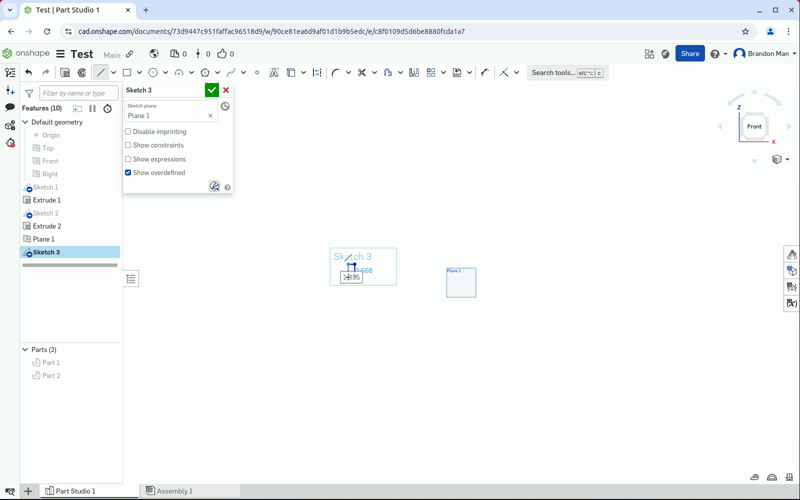
key(esc)
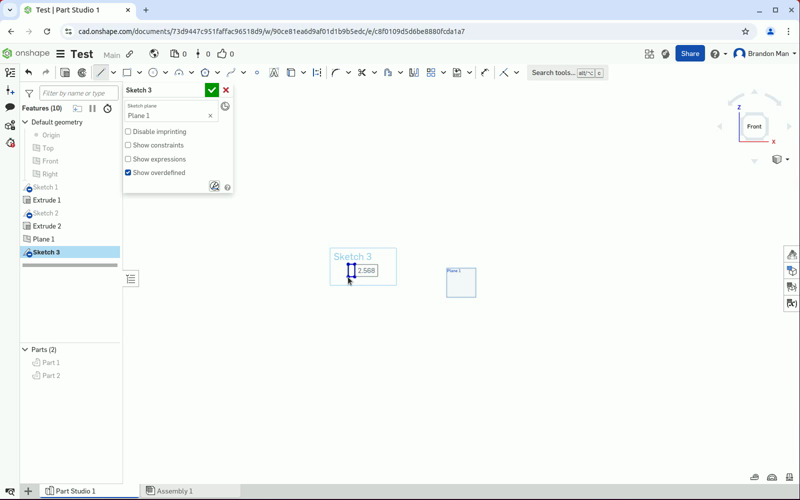
mouse_move(350, 268)
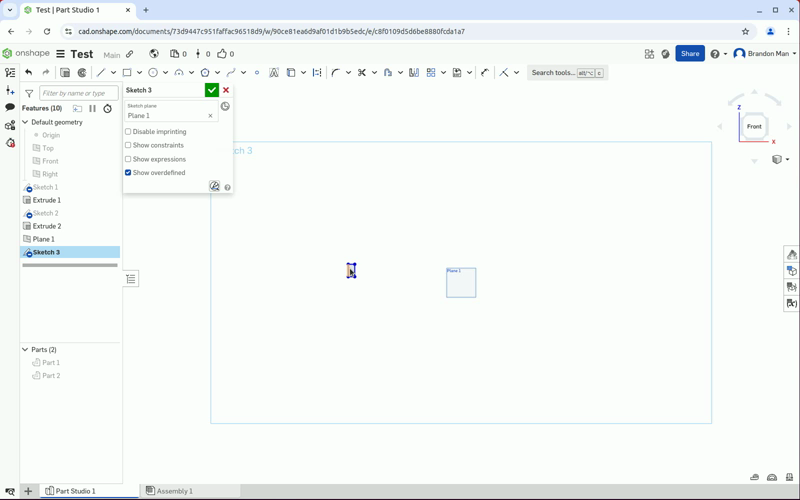
scroll(6)
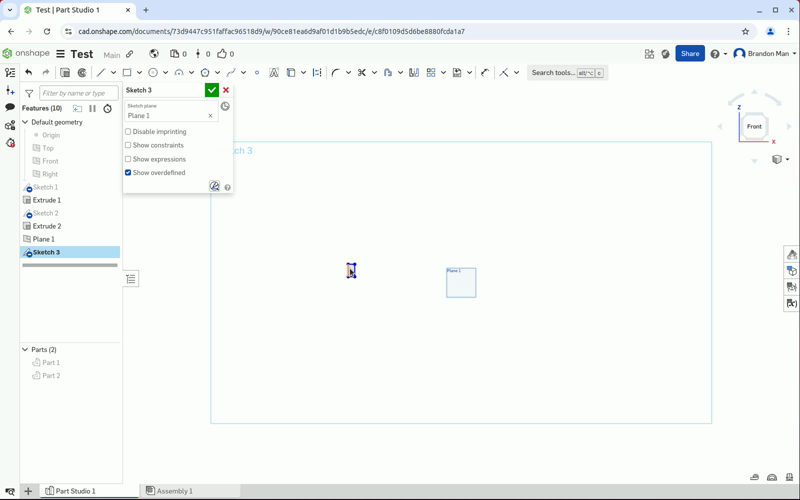
scroll(6)
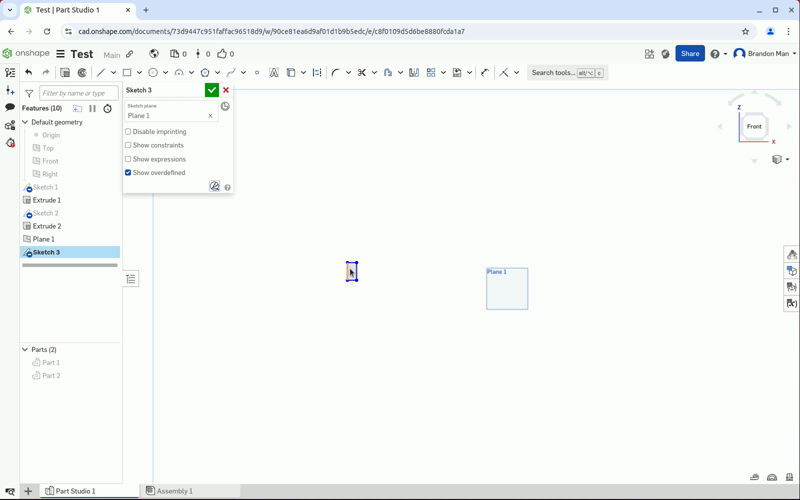
scroll(6)
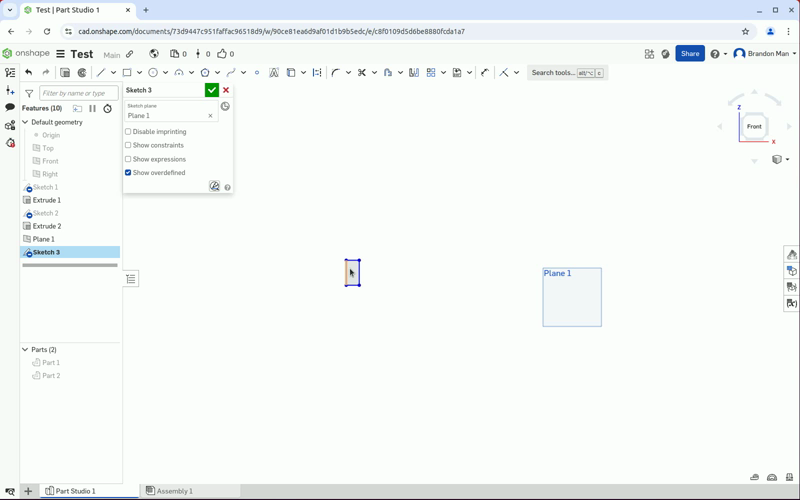
scroll(6)
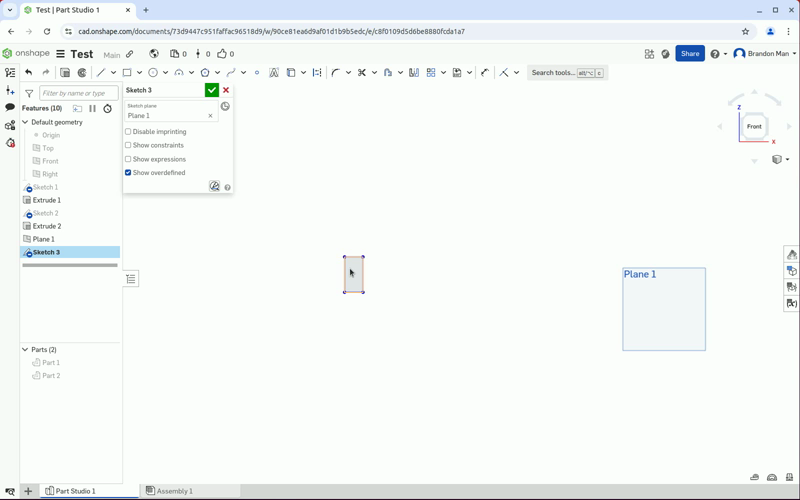
scroll(6)
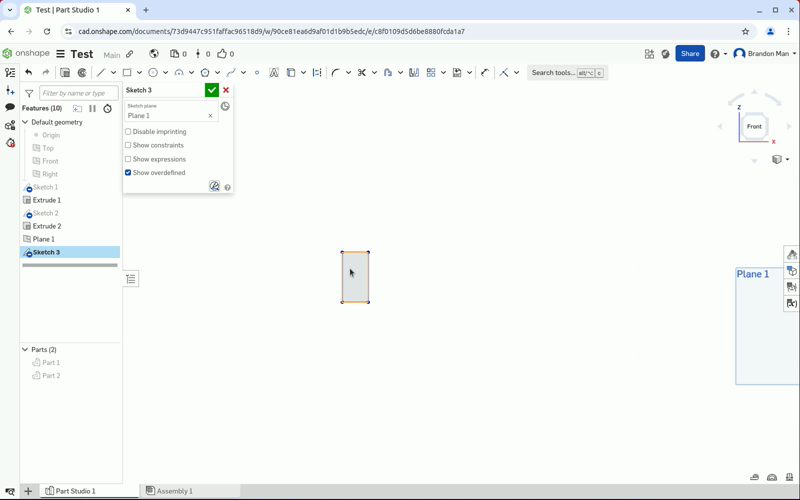
scroll(6)
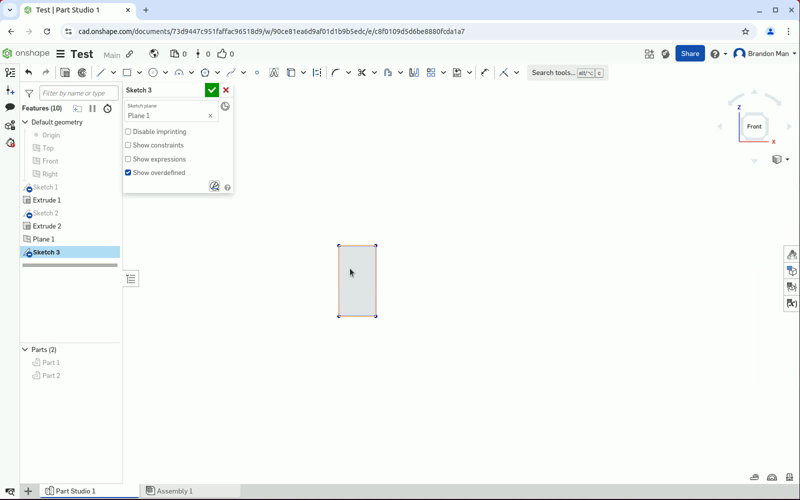
scroll(6)
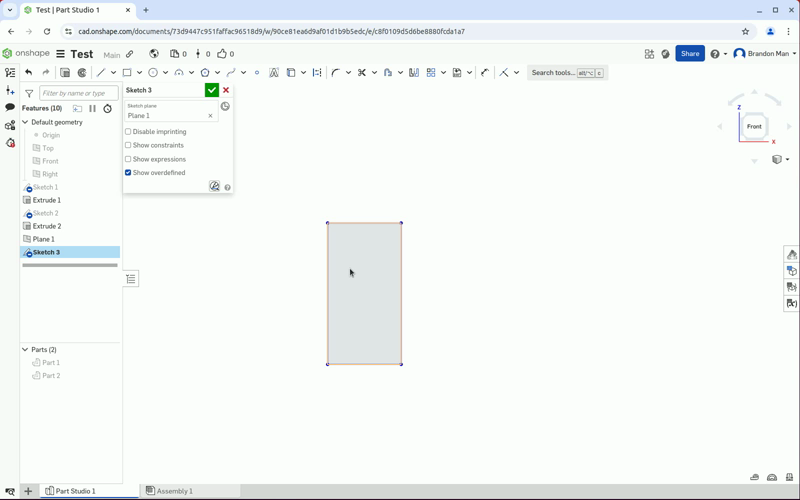
click(350, 268)
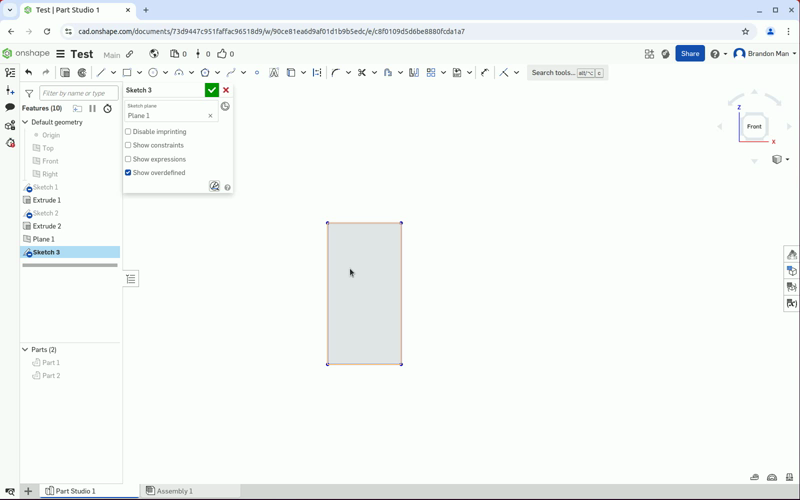
scroll(-6)
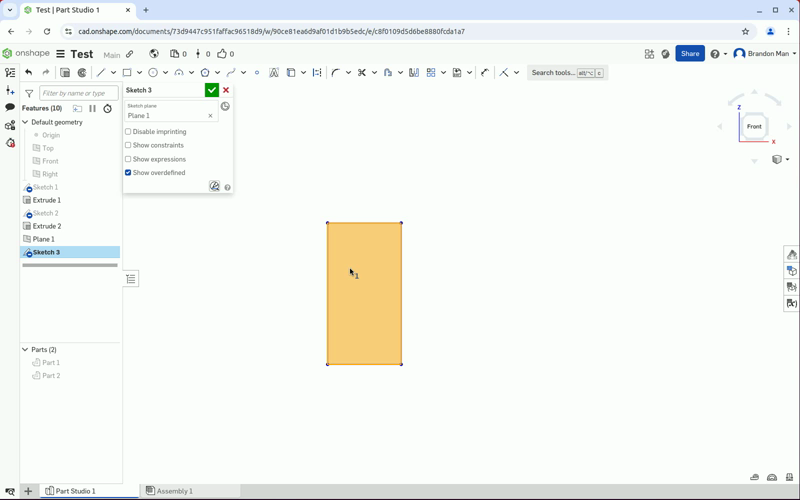
scroll(-6)
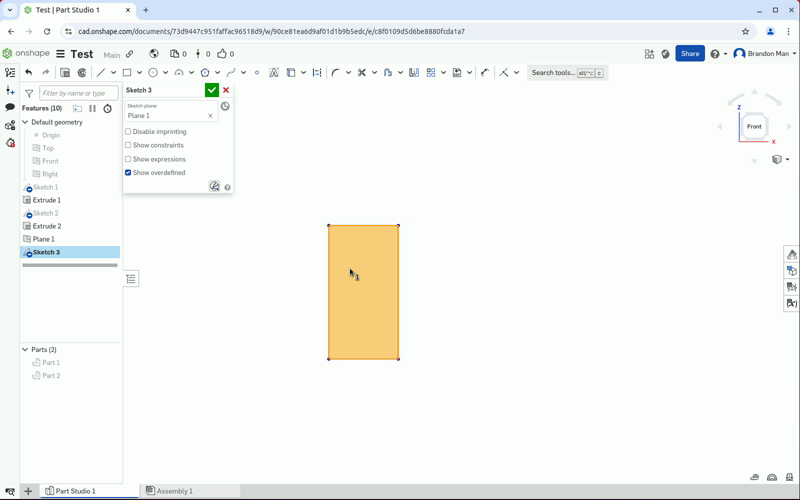
scroll(-6)
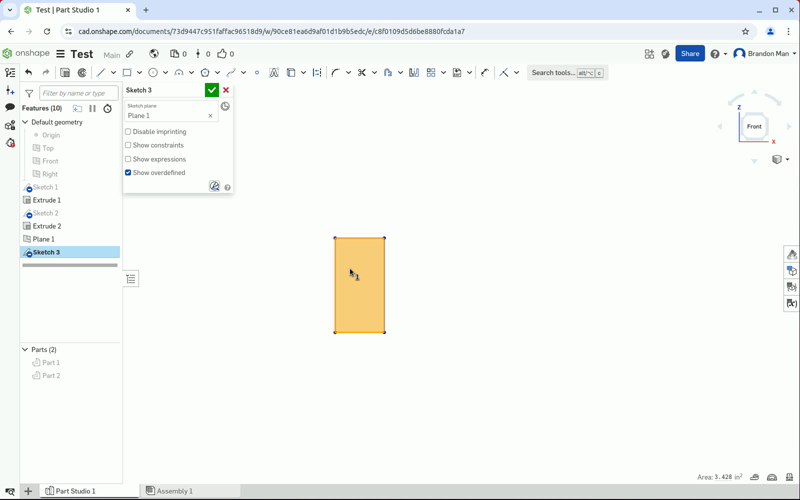
scroll(-6)
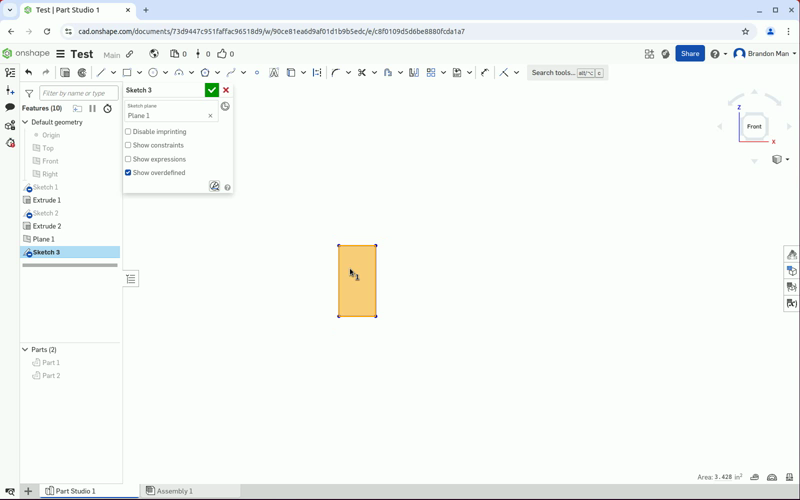
scroll(-6)
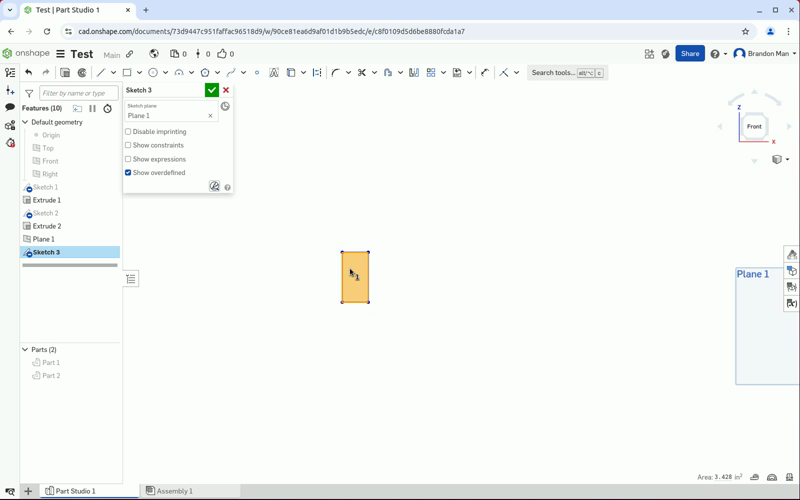
scroll(-6)
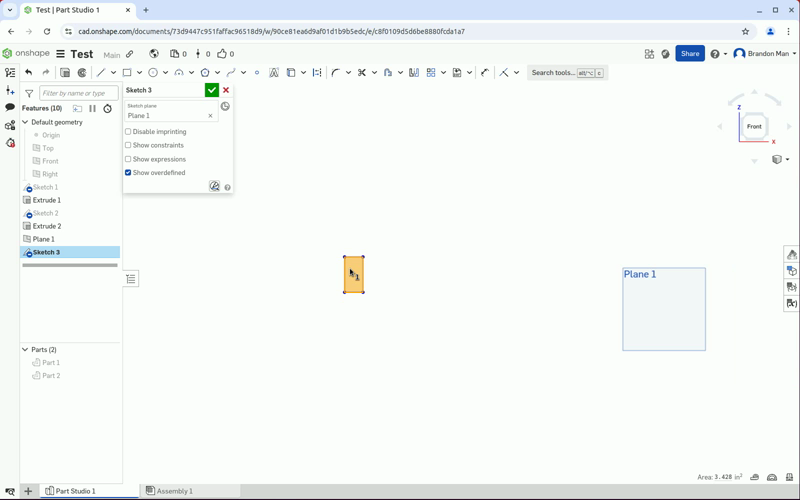
scroll(-6)
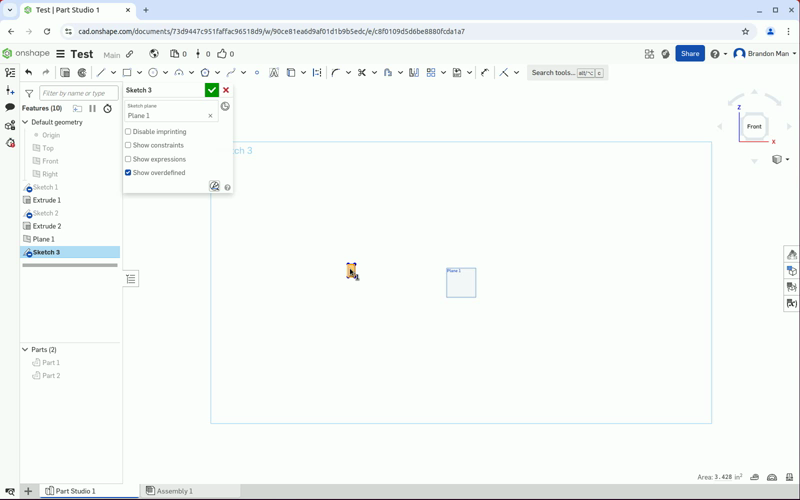
mouse_move(73, 352)
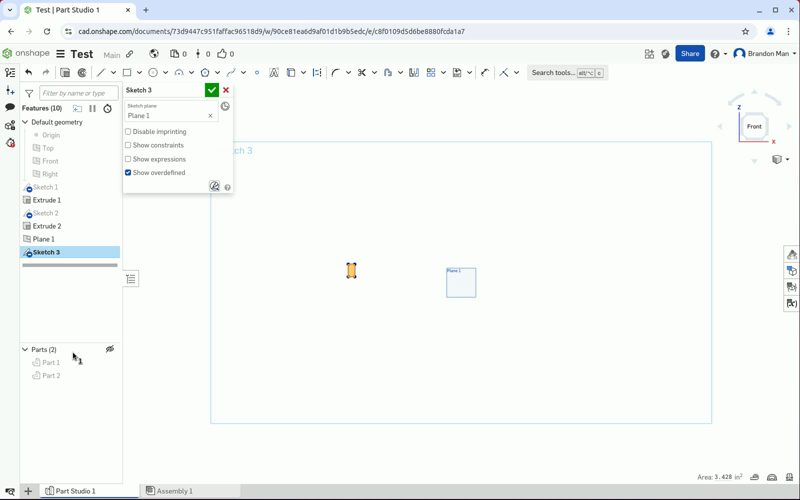
key(shift+y)
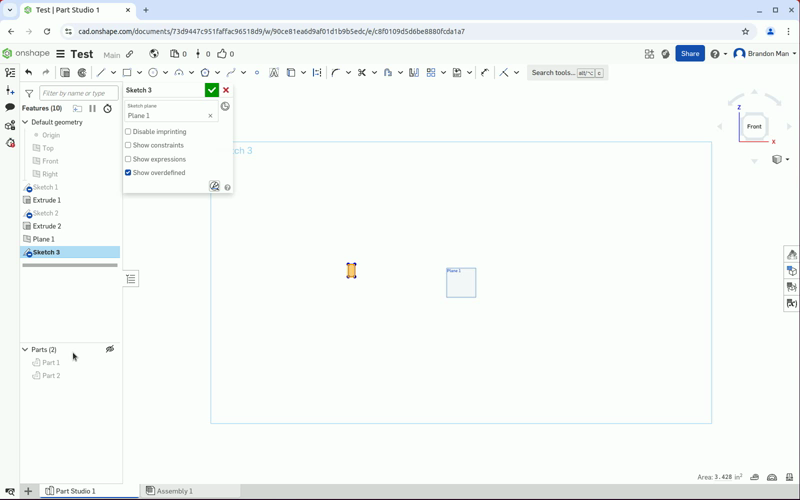
key(shift+e)
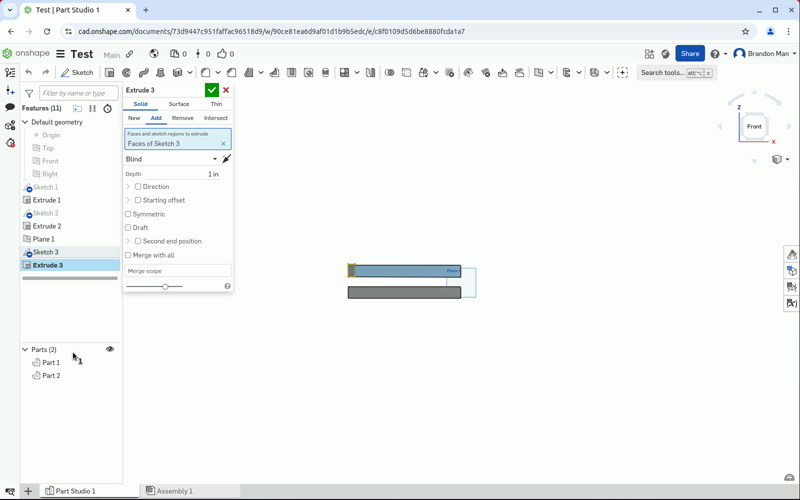
mouse_move(143, 106)
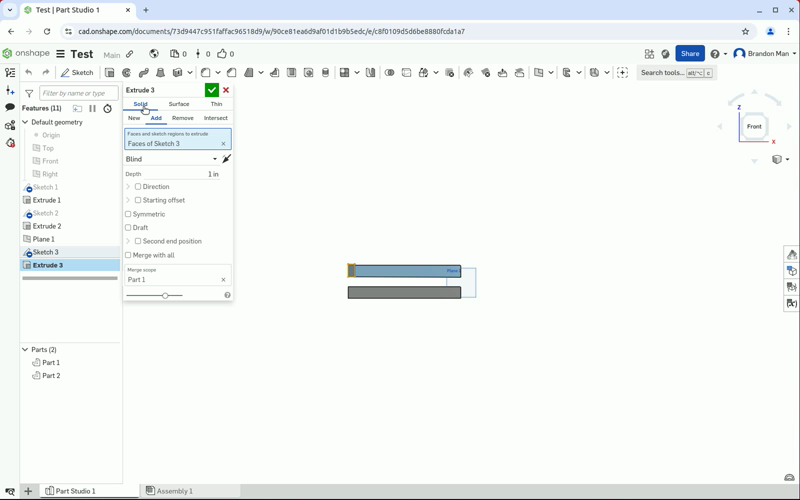
click(143, 106)
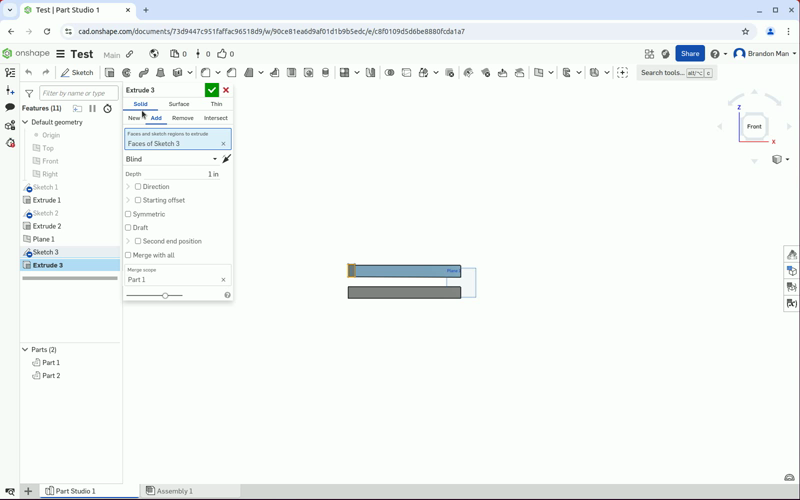
mouse_move(137, 120)
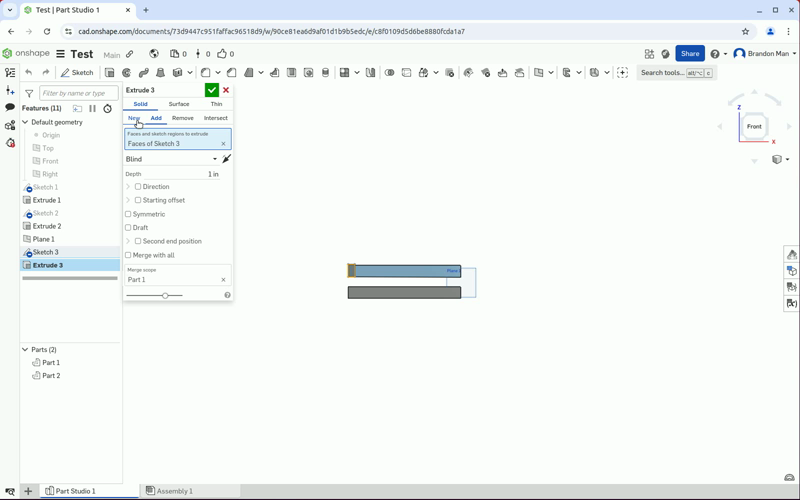
click(137, 120)
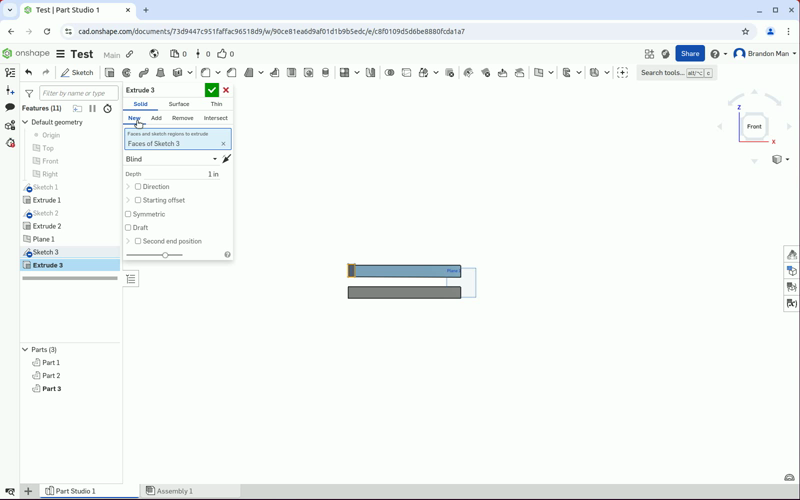
key(tab, 4)
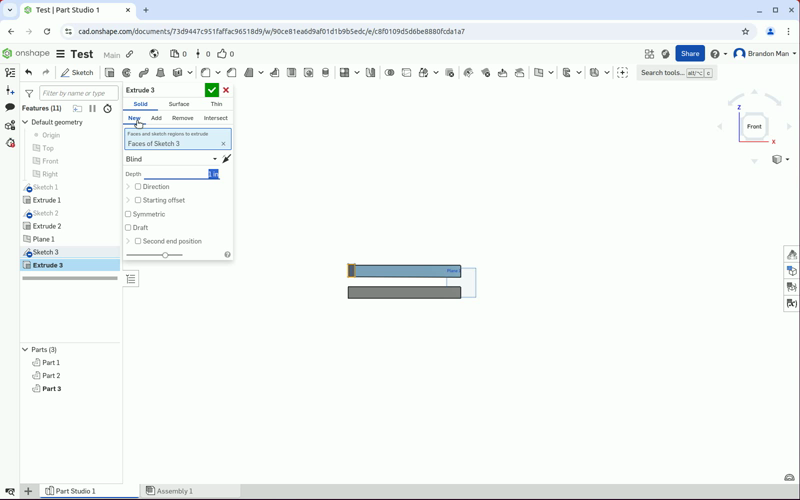
text(9.147)
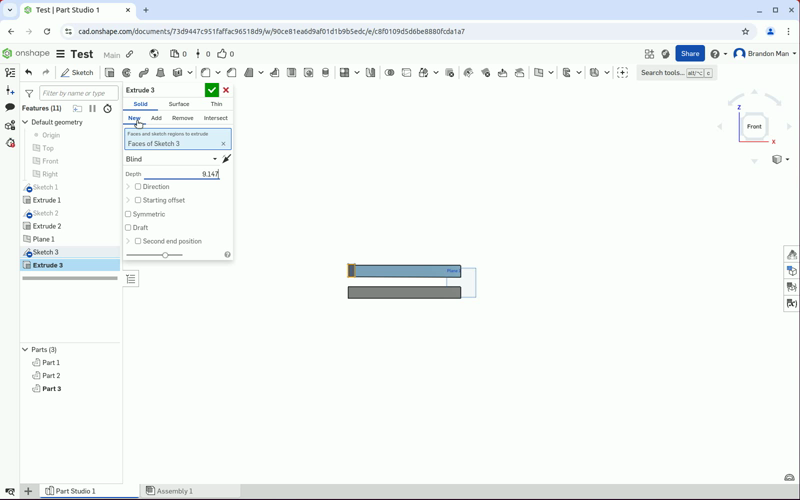
key(enter)
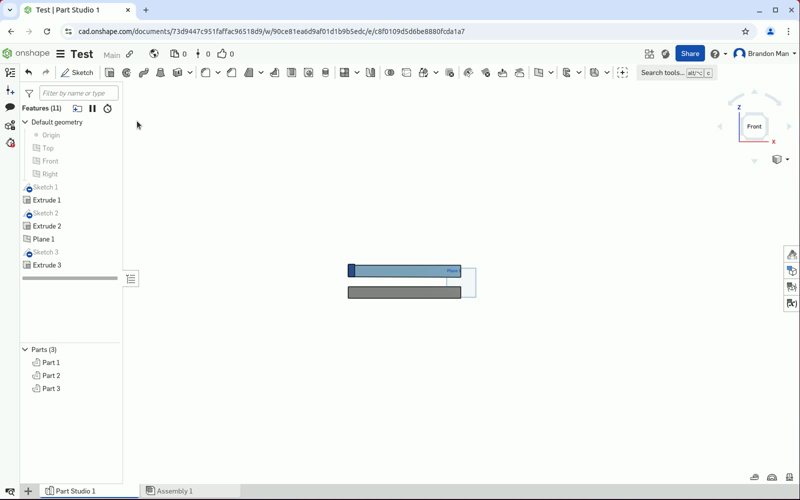
key(shift+h)
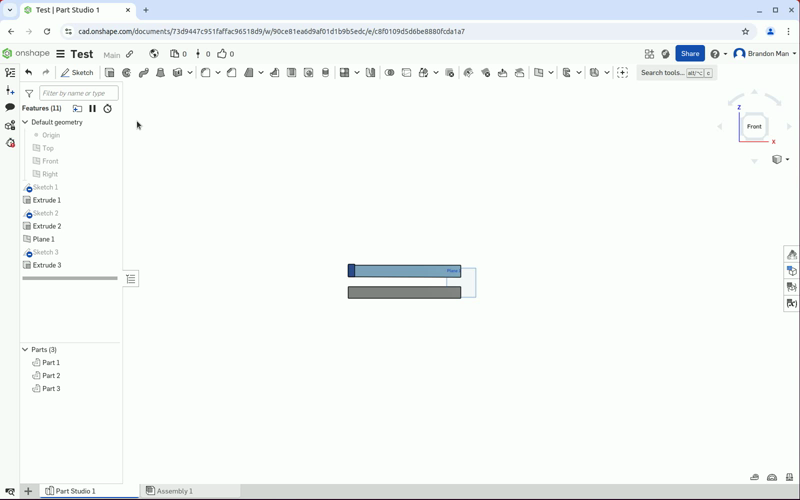
key(shift+h)
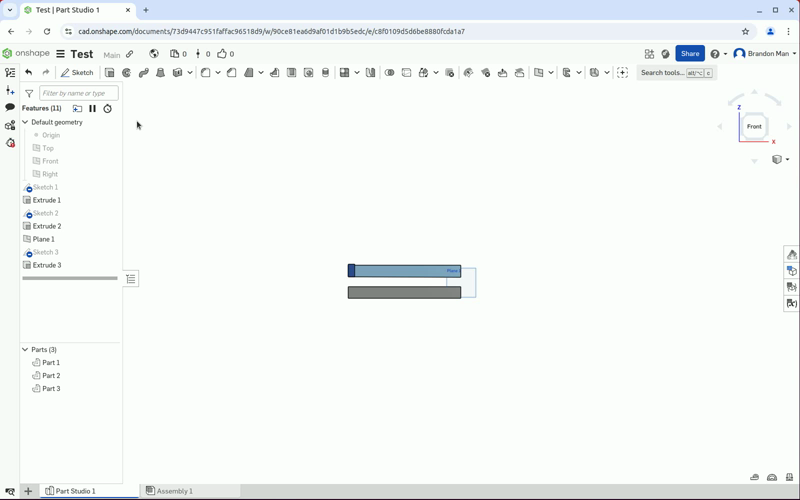
mouse_move(73, 189)
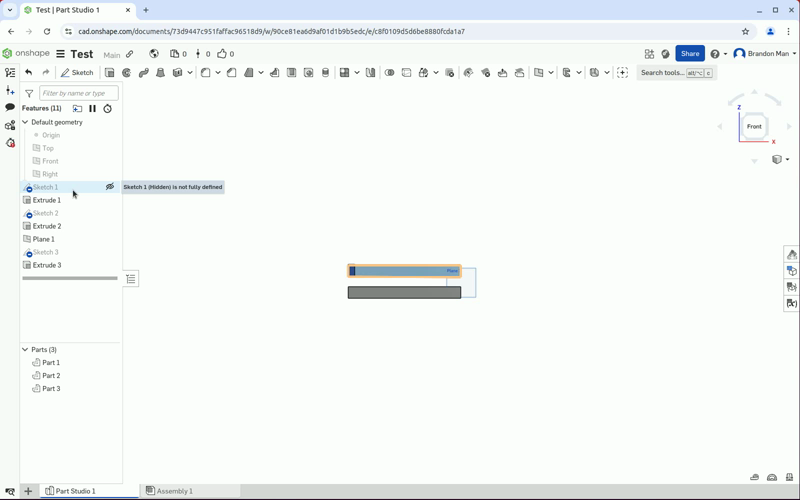
click(73, 189)
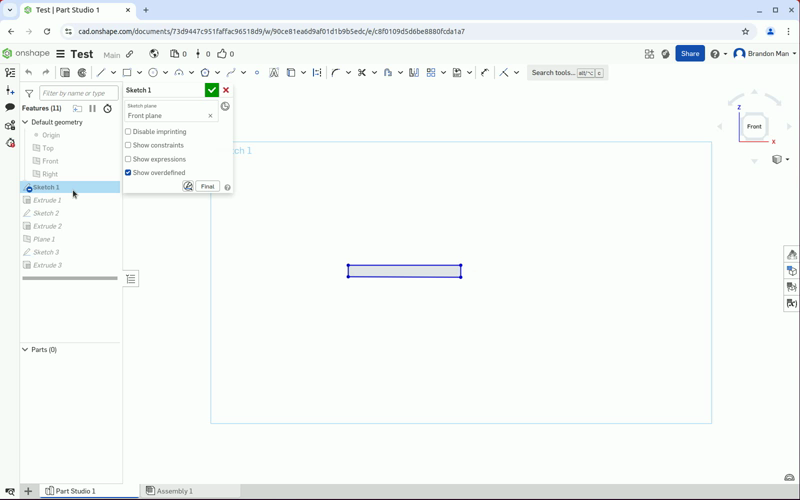
mouse_move(229, 92)
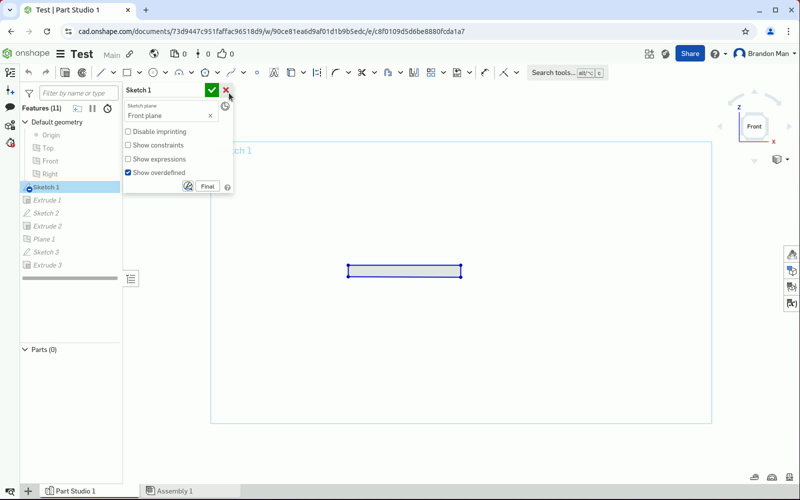
click(229, 92)
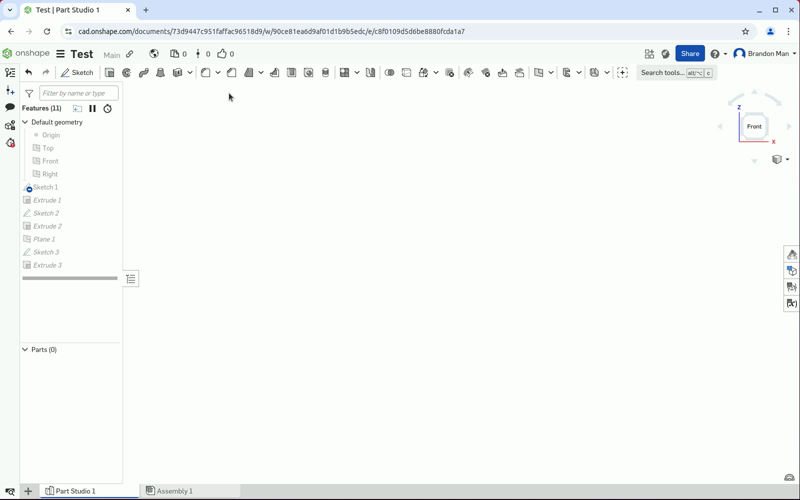
key(shift+s)
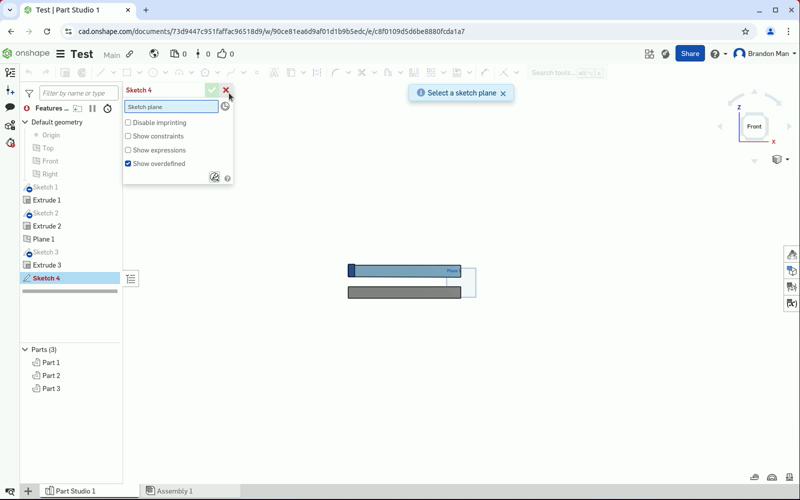
mouse_move(73, 241)
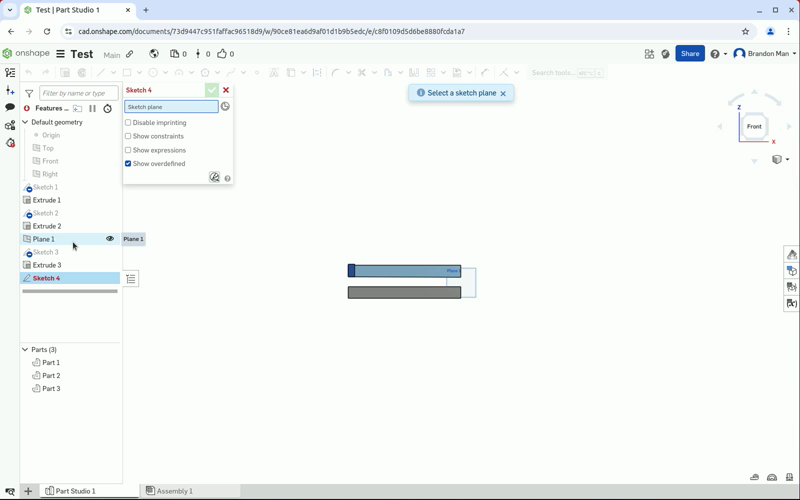
click(73, 241)
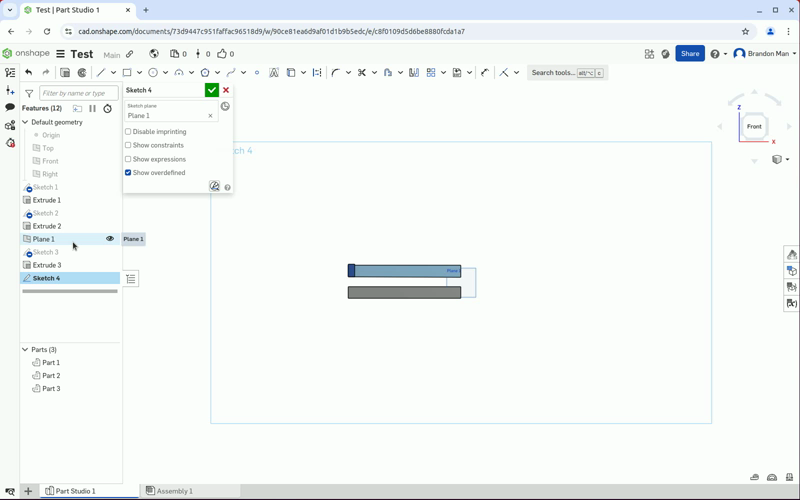
mouse_move(73, 352)
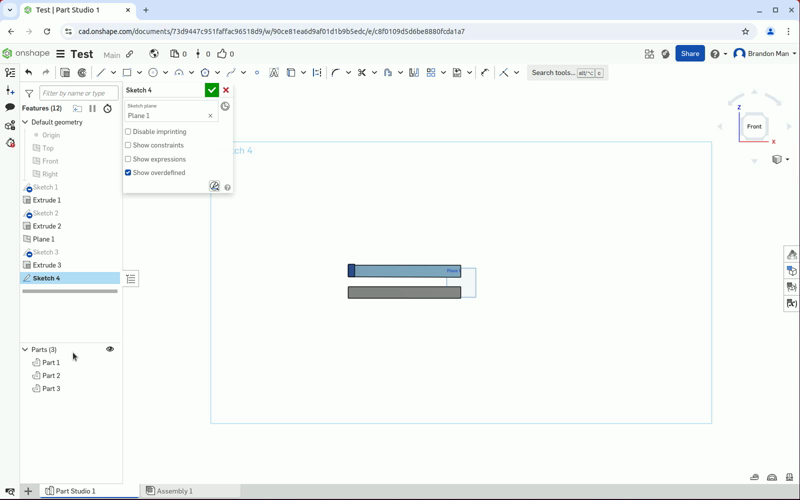
key(y)
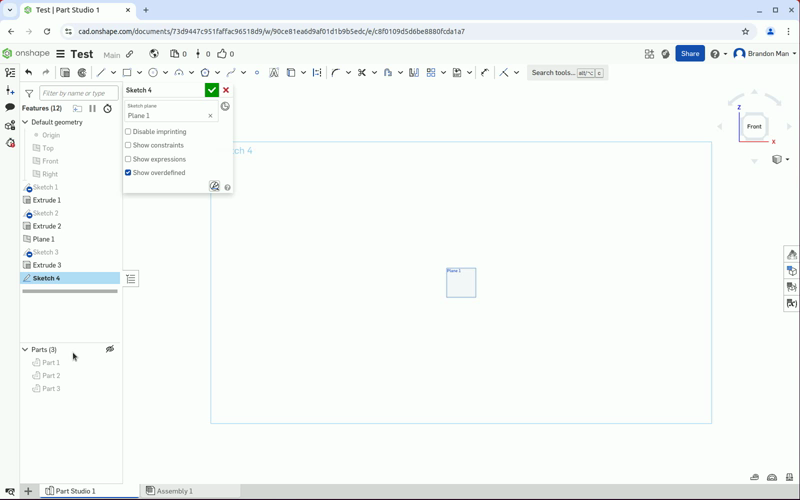
key(l)
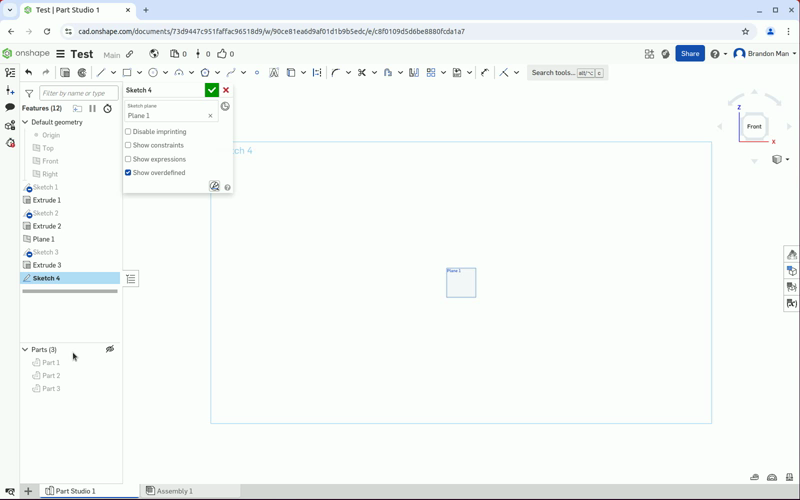
key_down(shift)
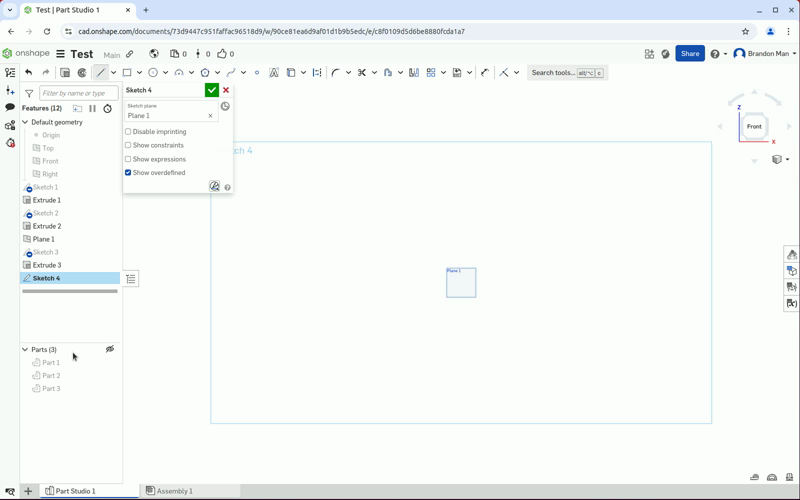
mouse_move(348, 298)
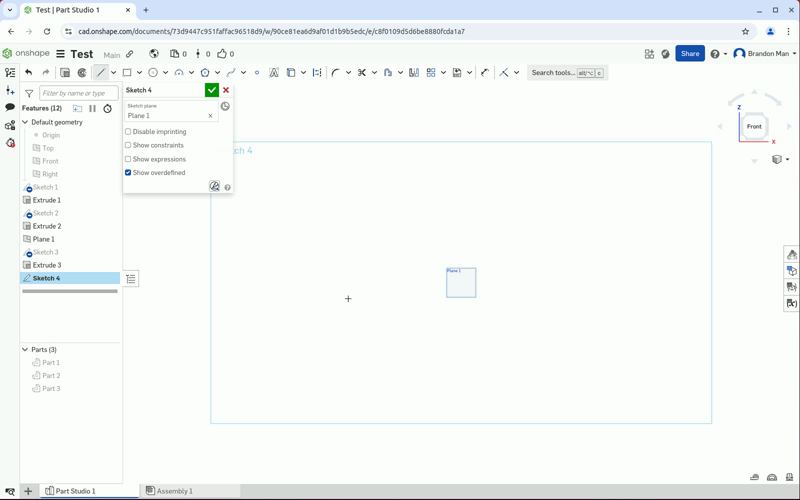
click(348, 298)
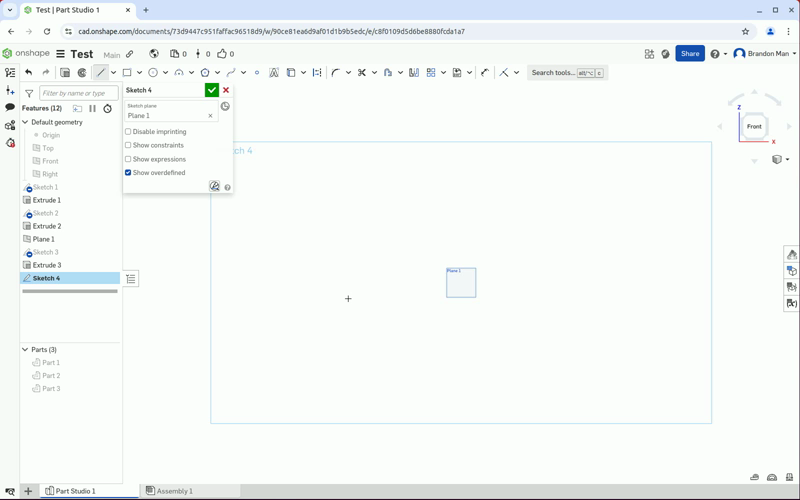
key_up(shift)
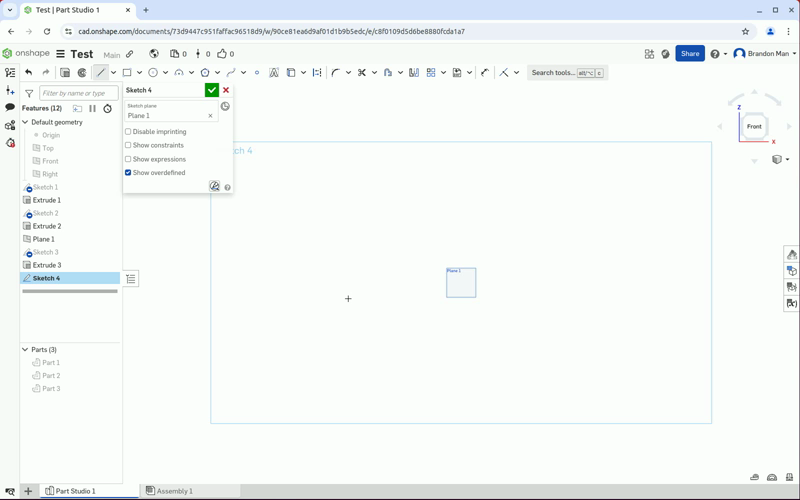
key_down(shift)
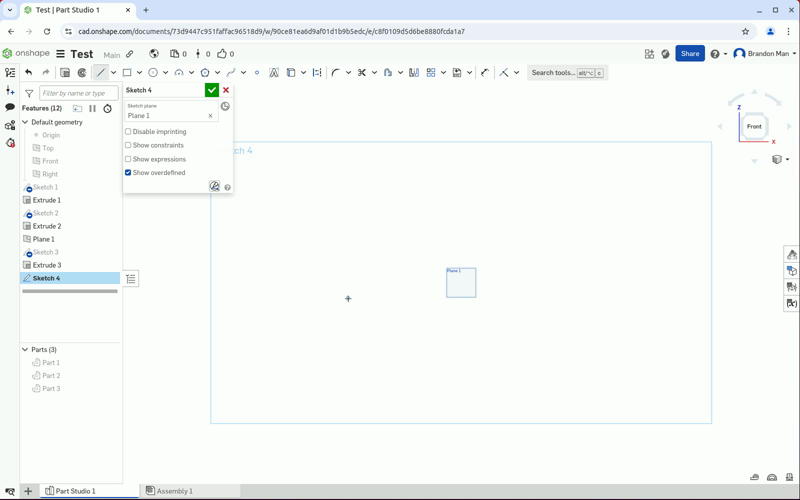
mouse_move(378, 298)
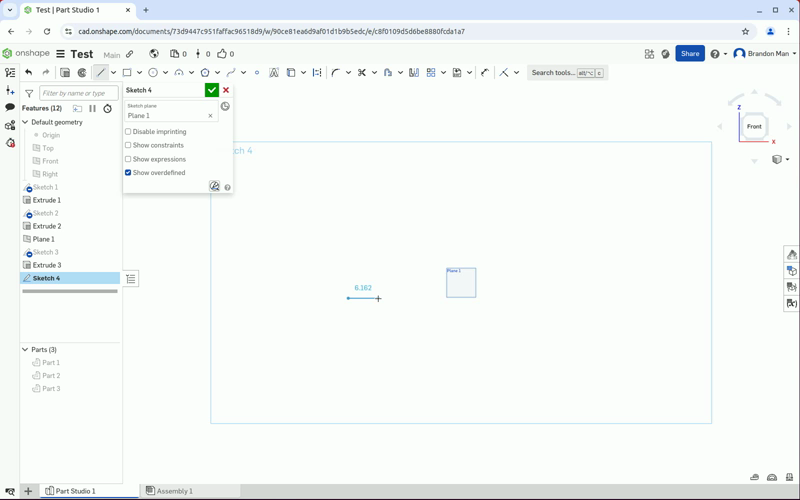
mouse_move(354, 298)
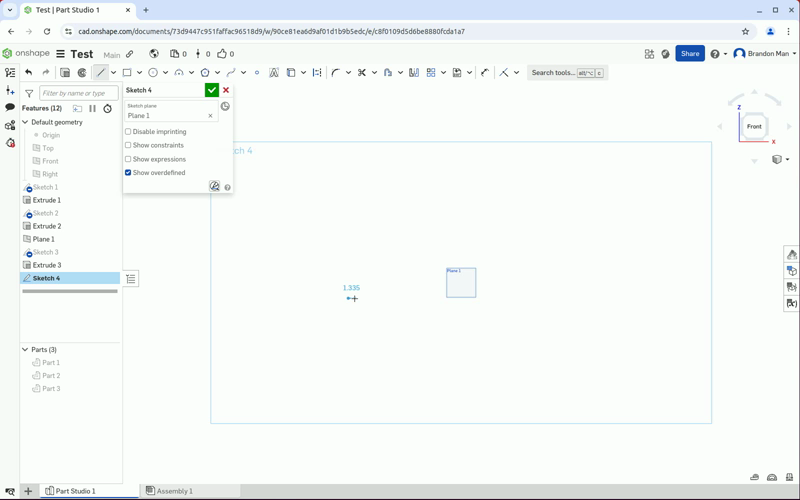
scroll(6)
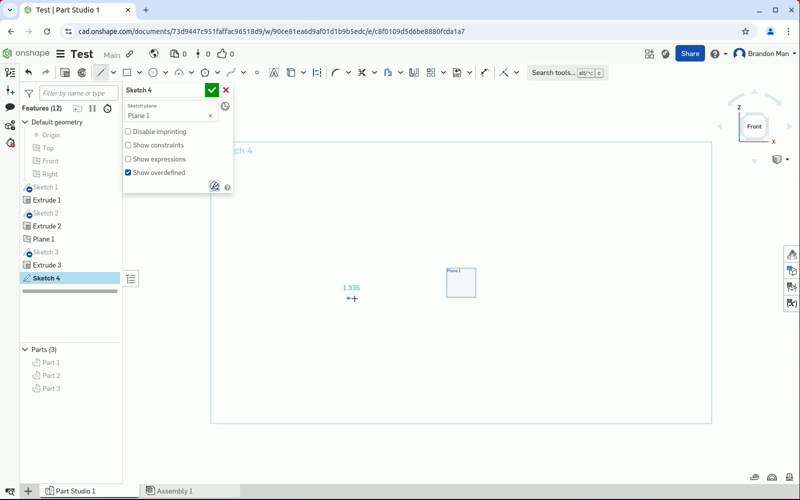
scroll(6)
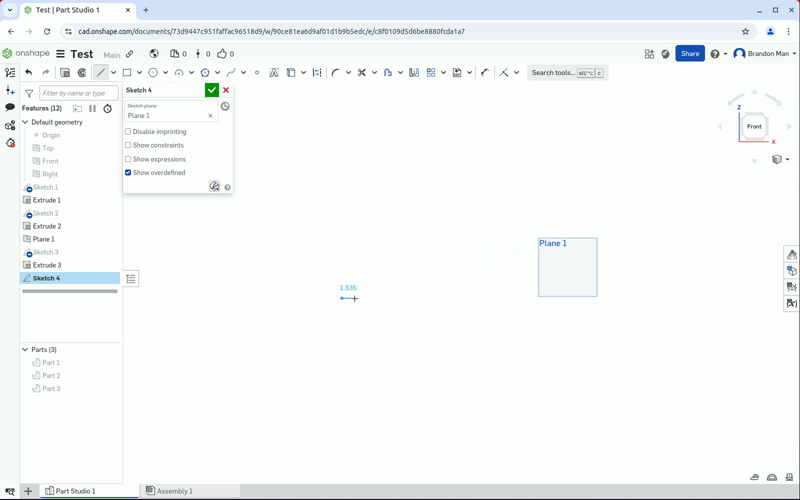
scroll(6)
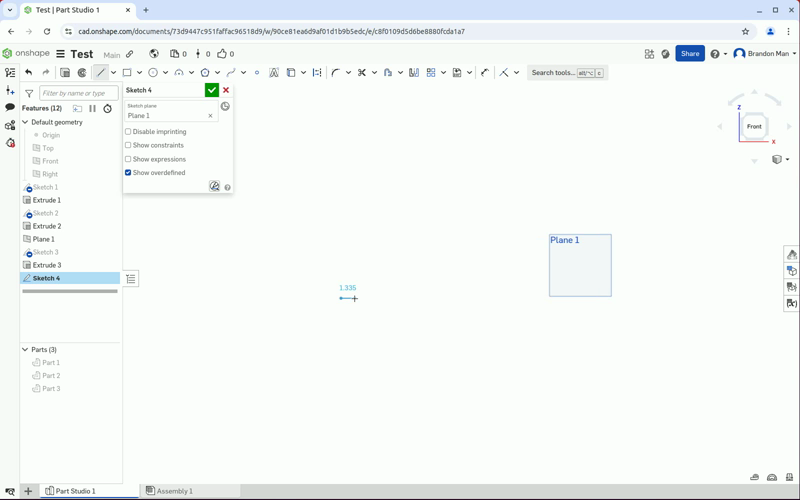
scroll(6)
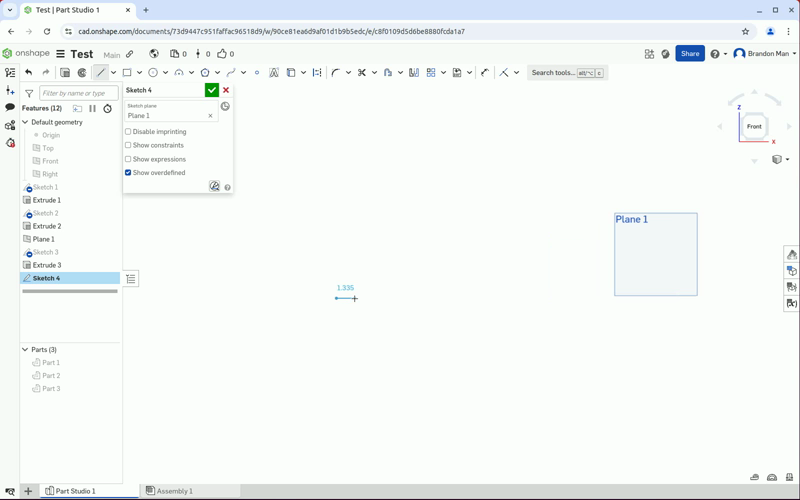
scroll(6)
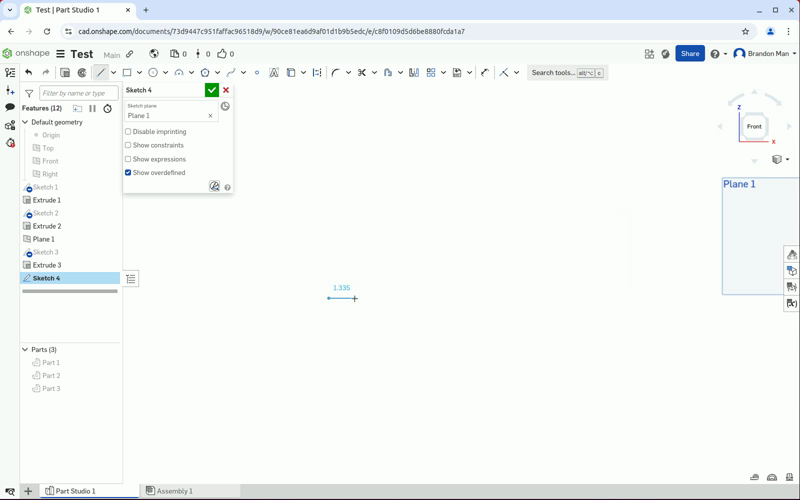
scroll(6)
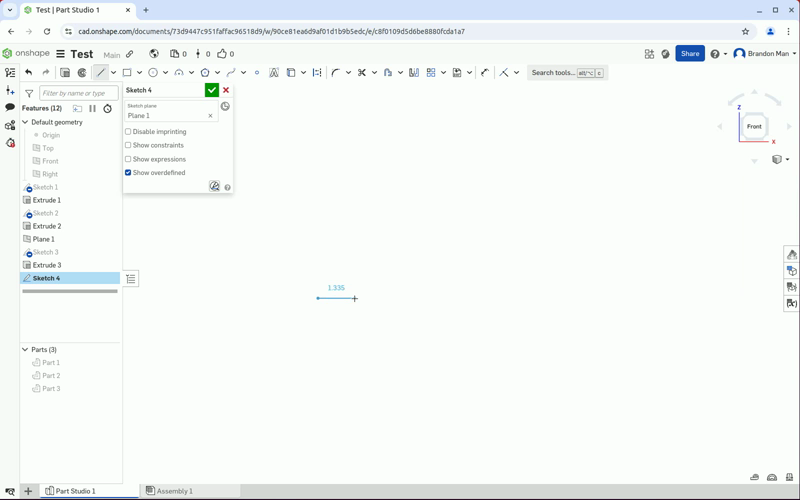
scroll(6)
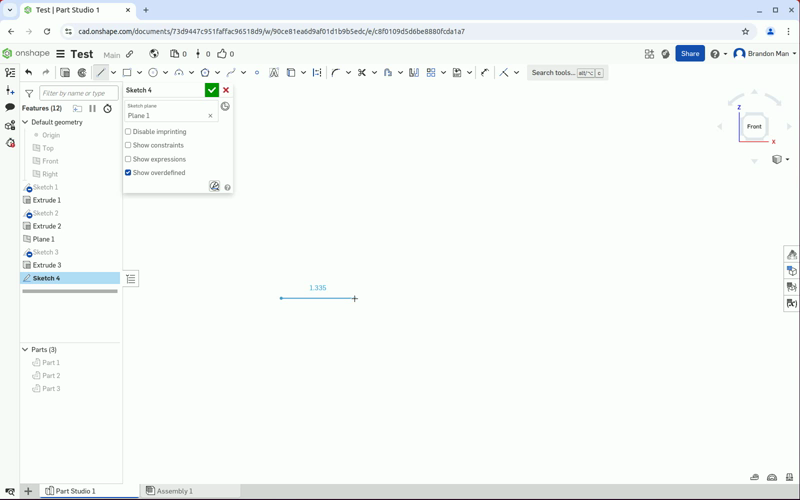
click(354, 298)
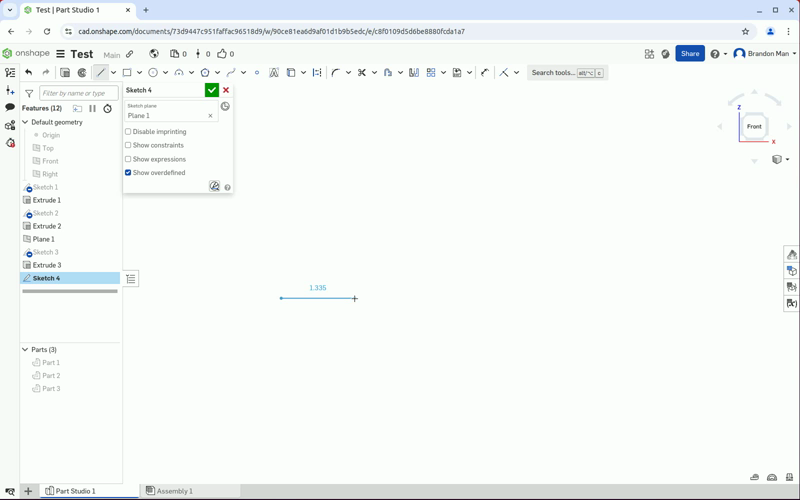
scroll(-6)
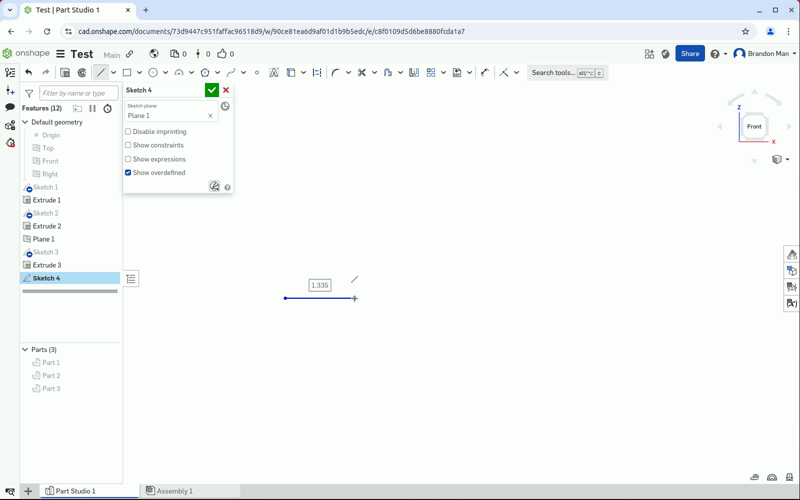
scroll(-6)
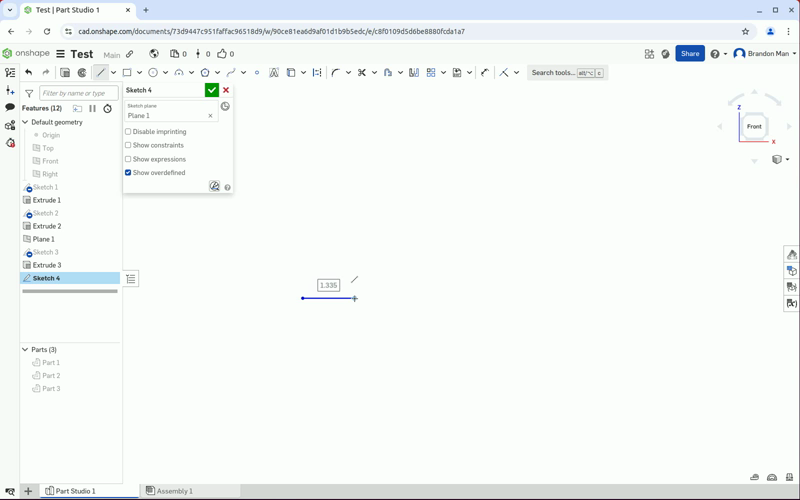
scroll(-6)
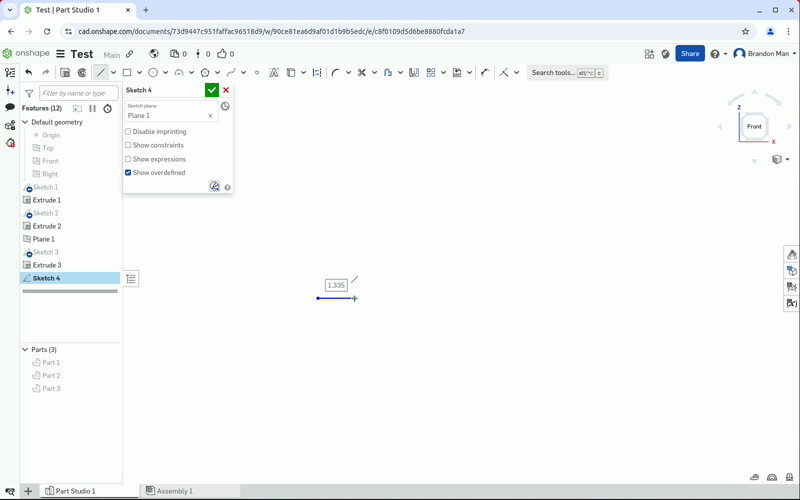
scroll(-6)
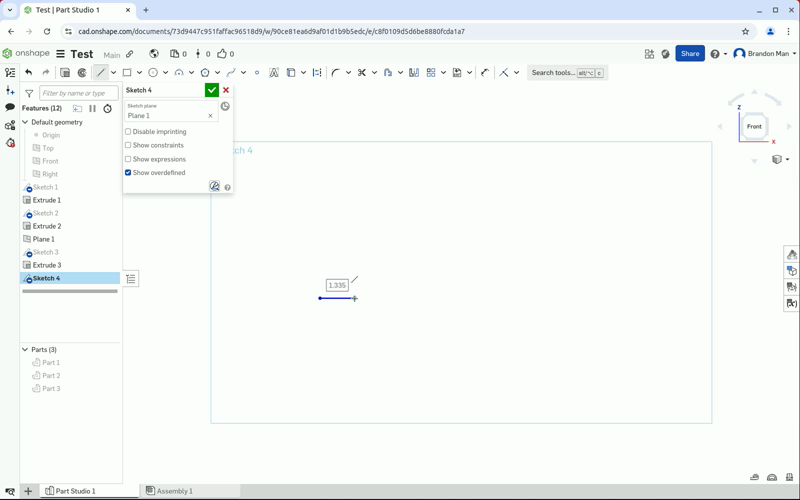
scroll(-6)
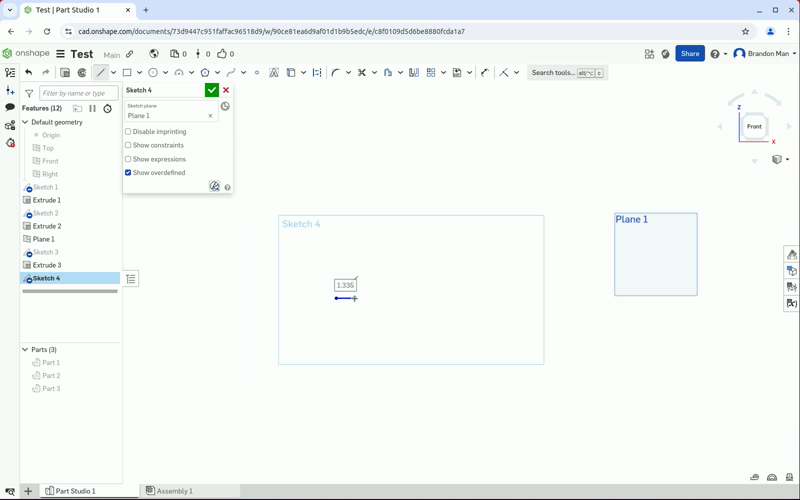
scroll(-6)
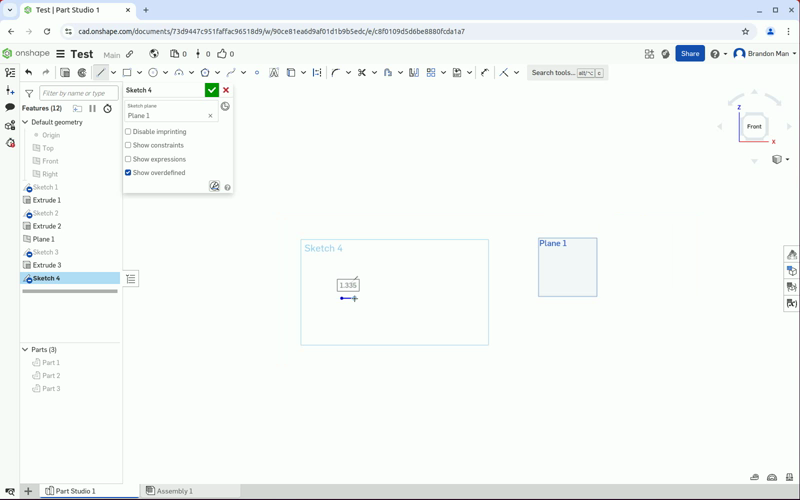
scroll(-6)
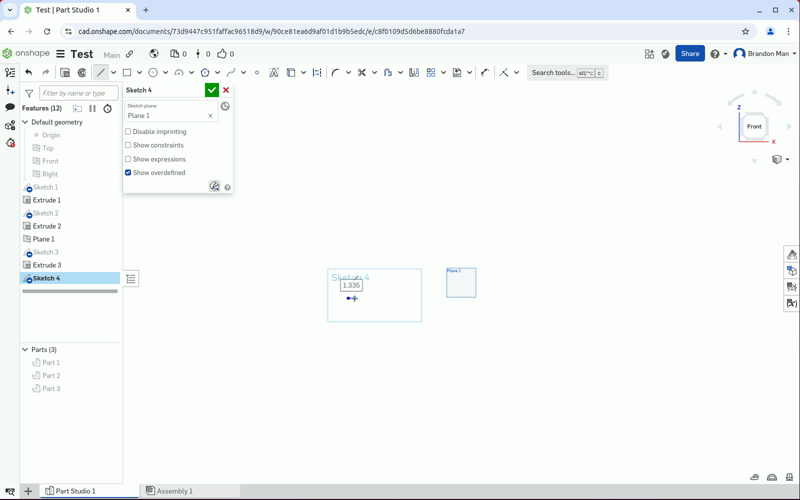
key_up(shift)
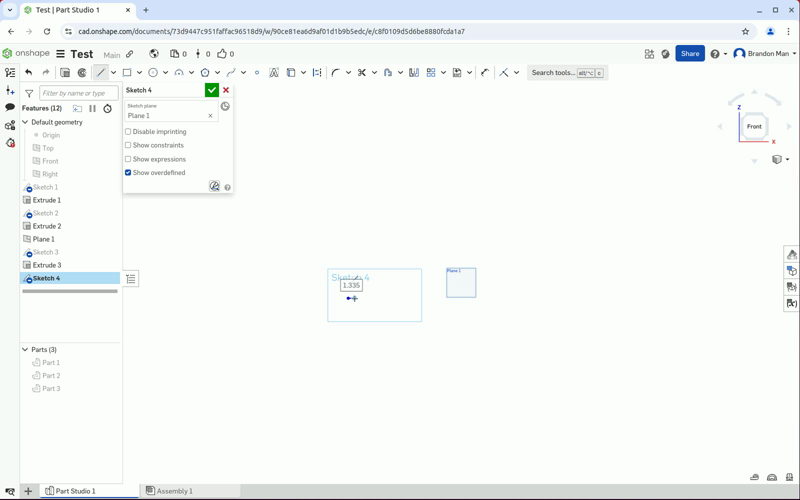
key_down(shift)
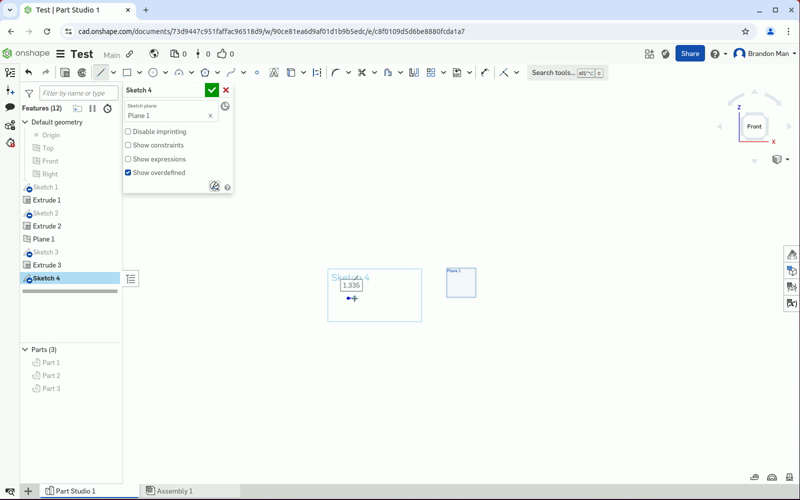
mouse_move(384, 298)
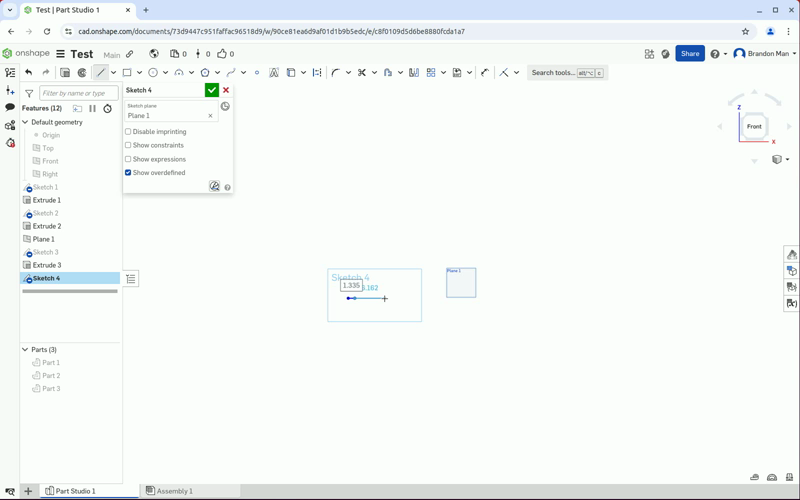
mouse_move(354, 285)
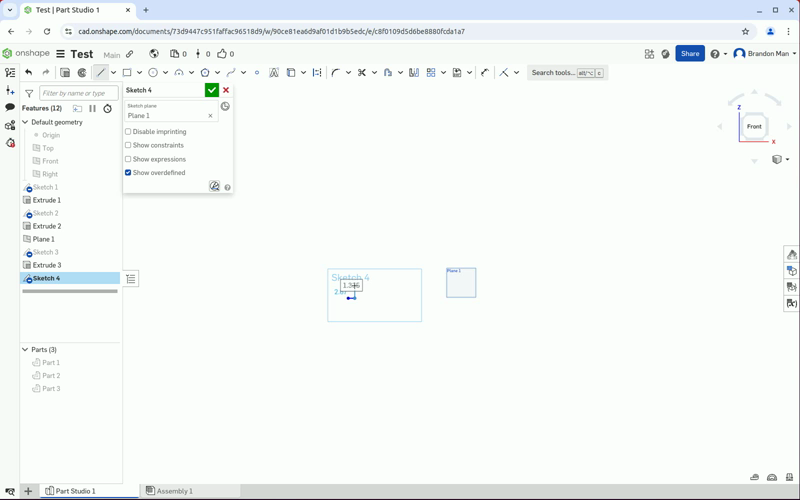
click(354, 285)
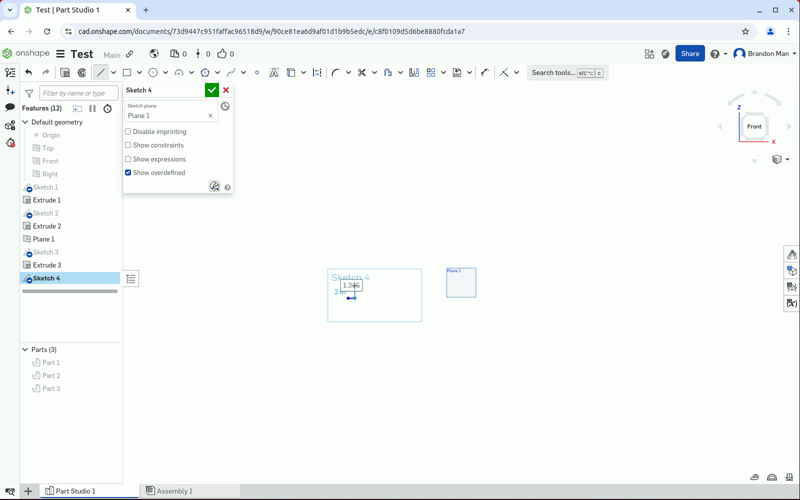
key_up(shift)
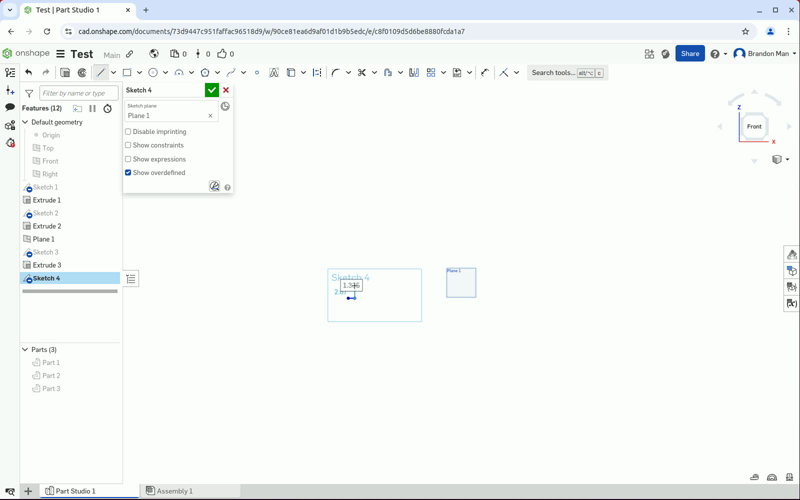
key_down(shift)
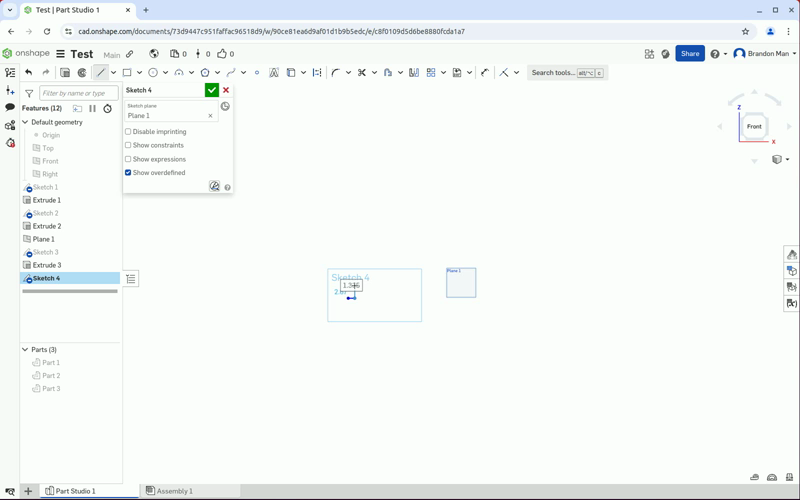
mouse_move(384, 285)
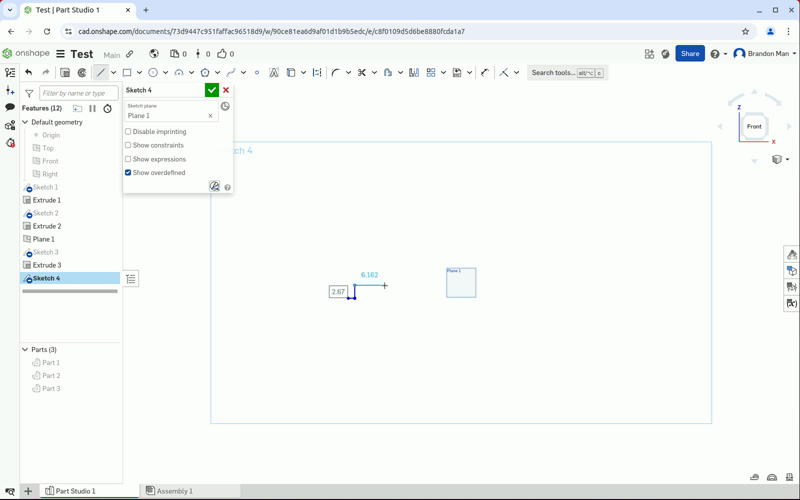
mouse_move(348, 285)
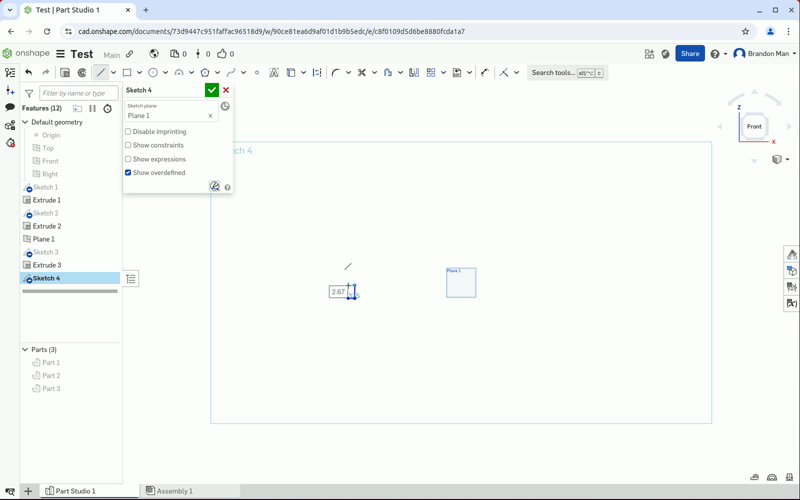
scroll(6)
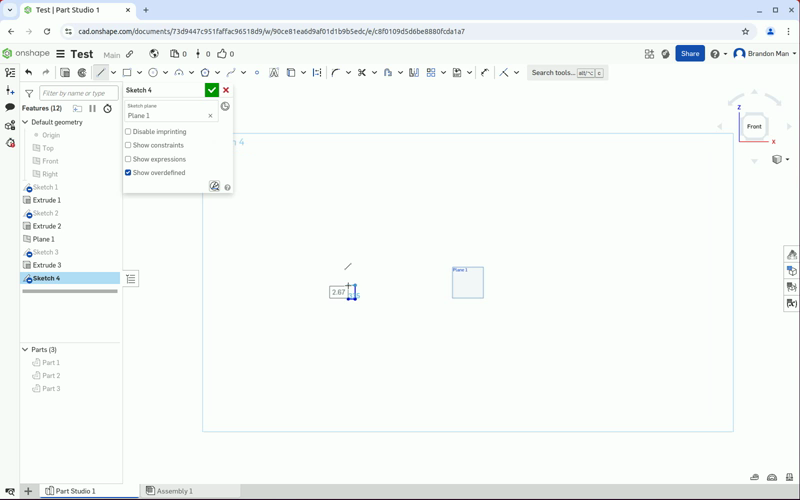
scroll(6)
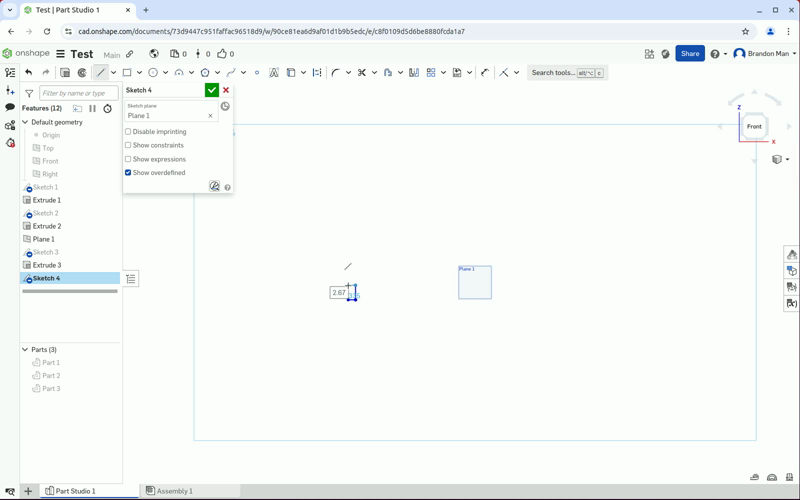
scroll(6)
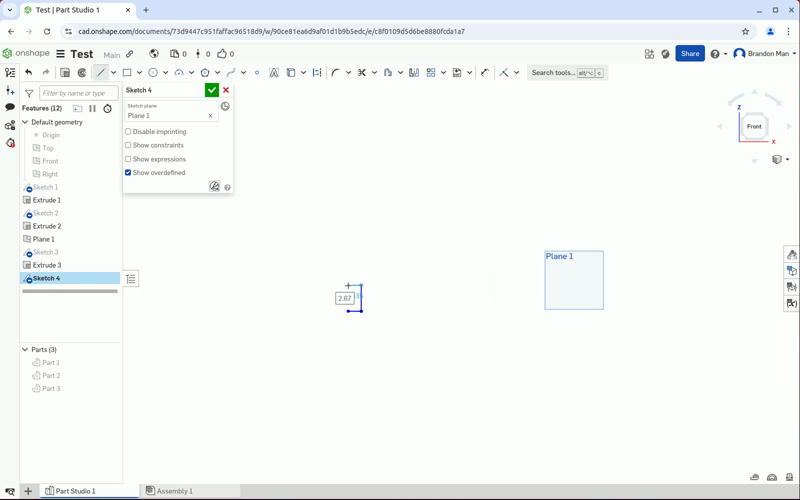
scroll(6)
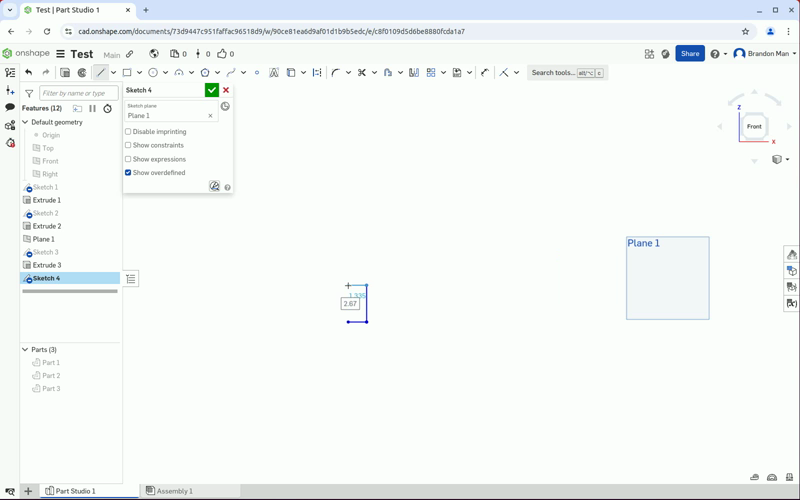
scroll(6)
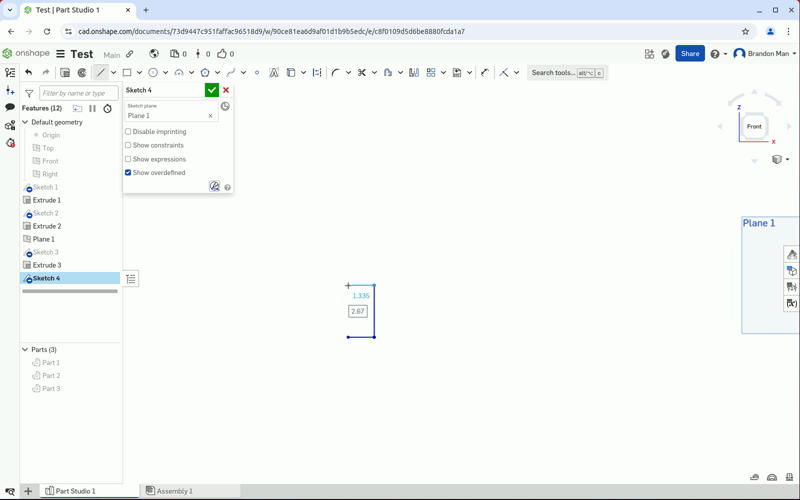
scroll(6)
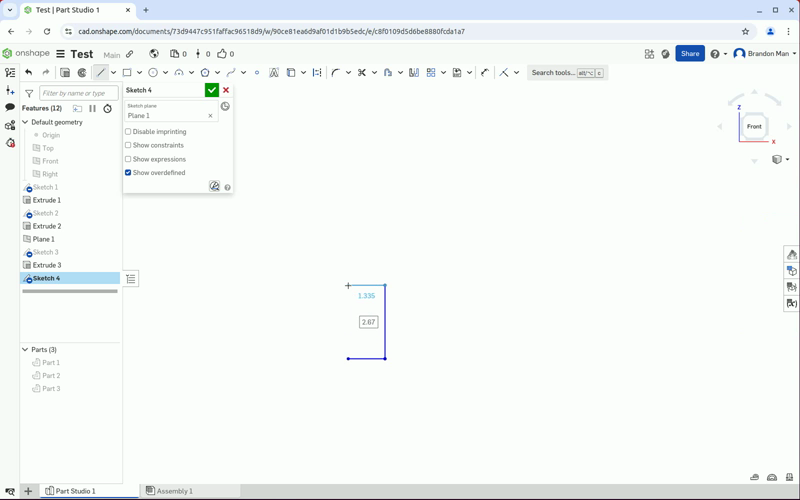
scroll(6)
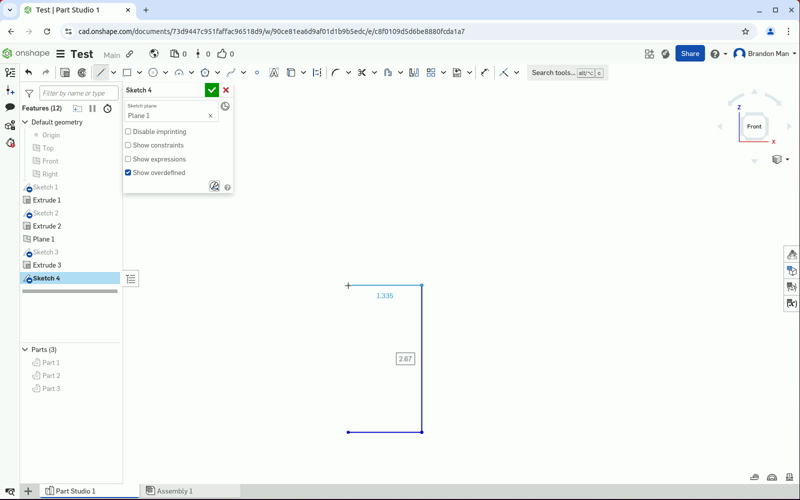
click(348, 285)
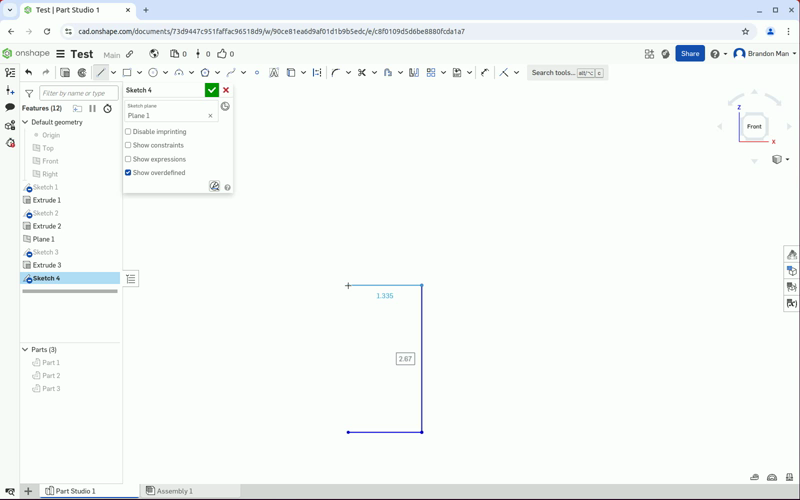
scroll(-6)
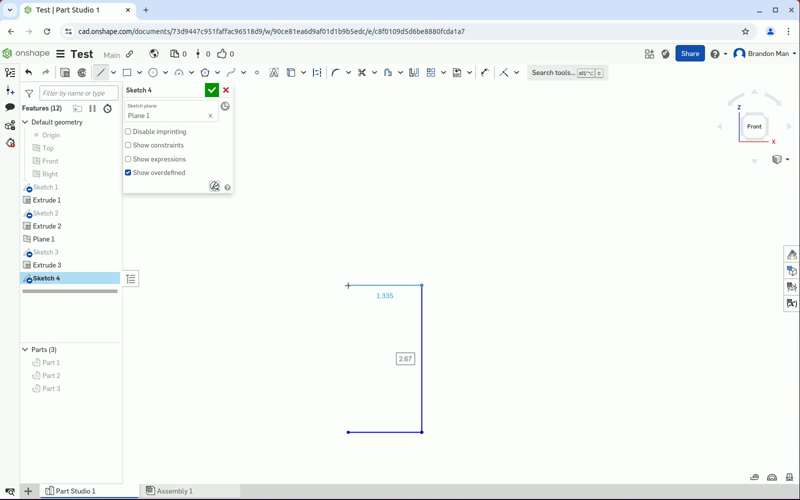
scroll(-6)
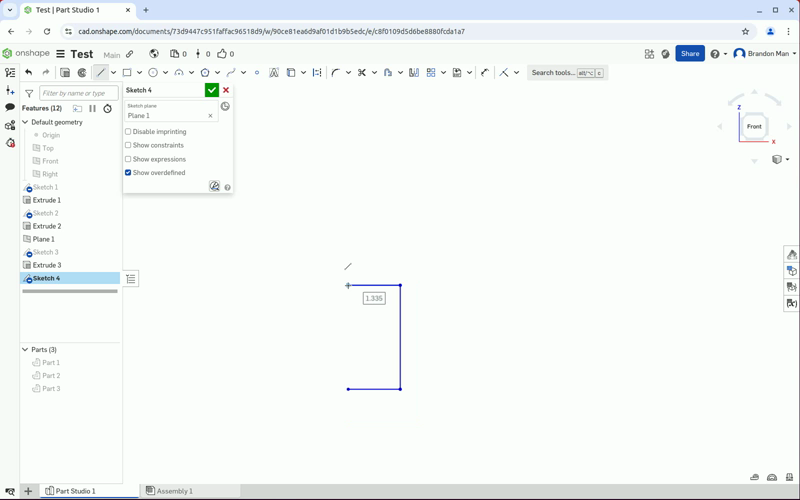
scroll(-6)
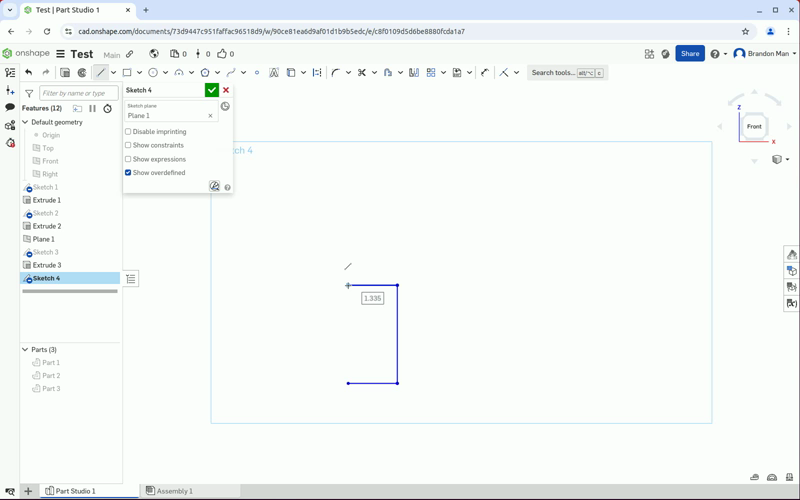
scroll(-6)
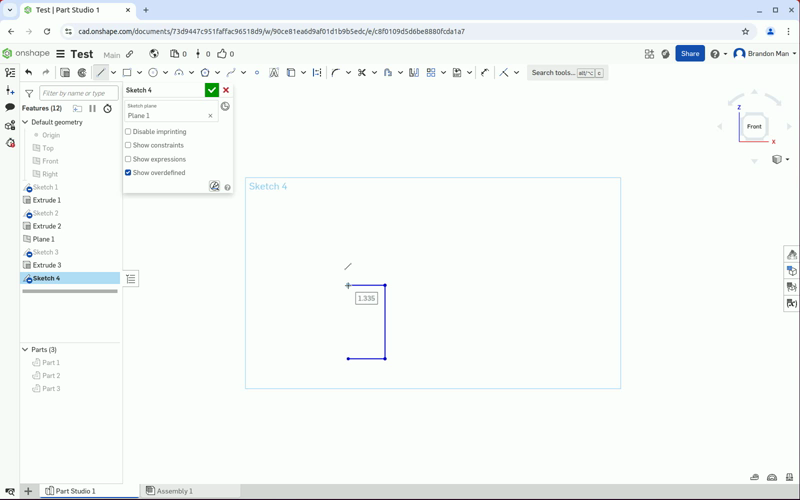
scroll(-6)
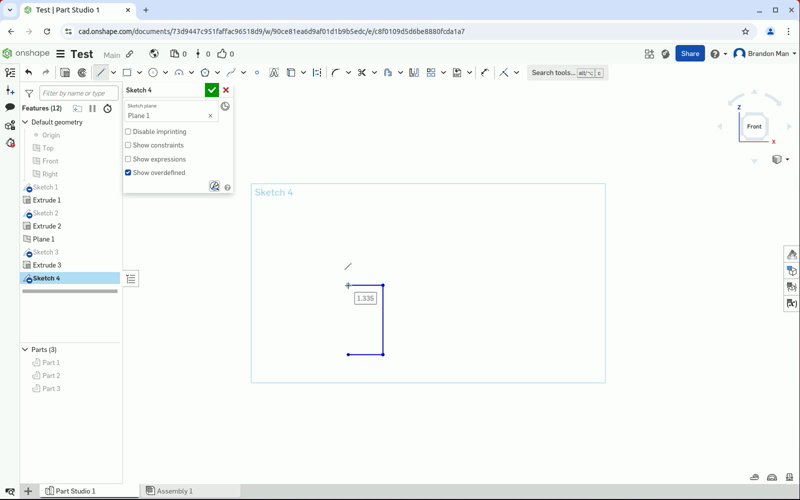
scroll(-6)
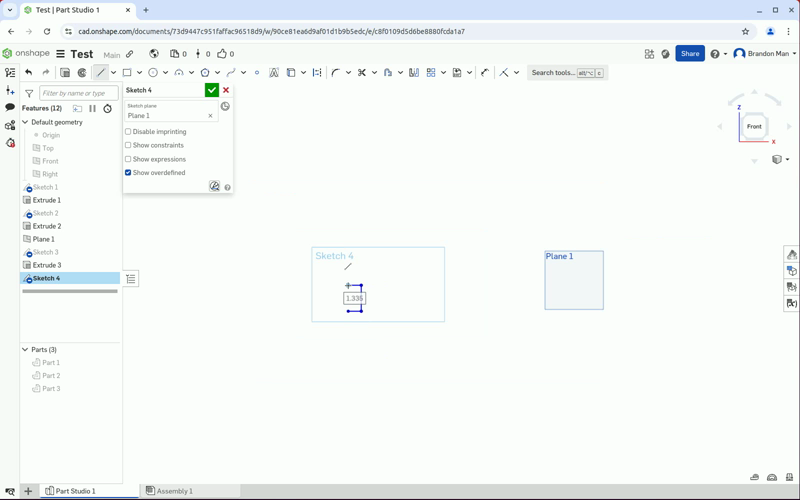
scroll(-6)
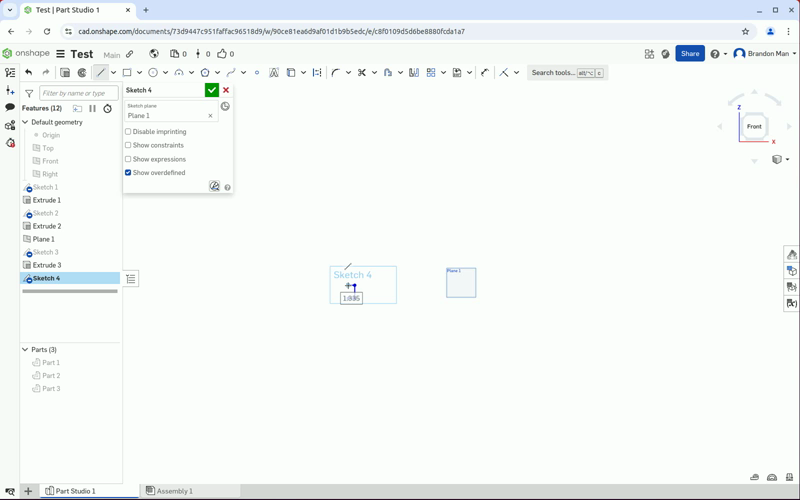
key_up(shift)
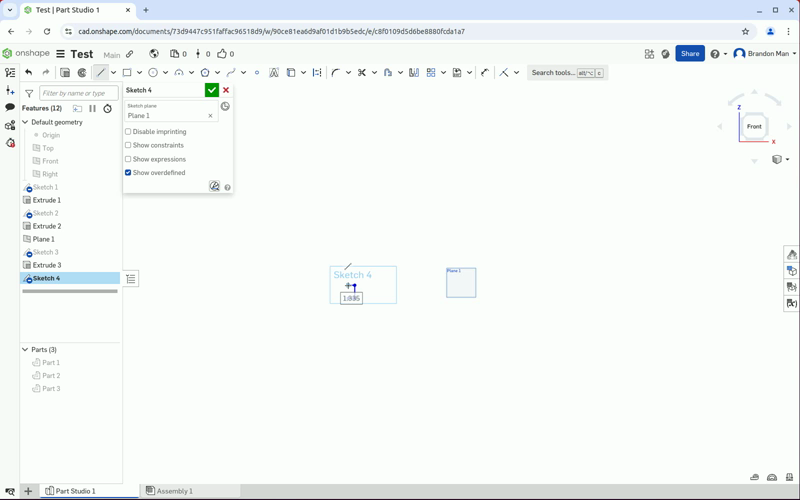
mouse_move(378, 285)
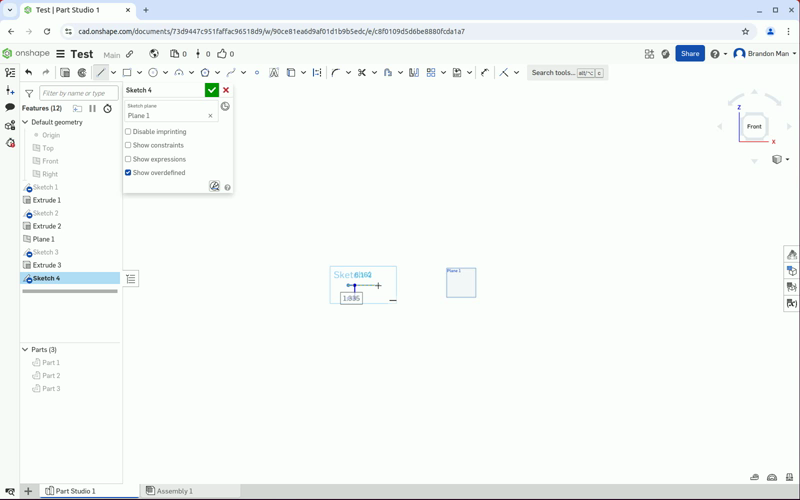
key_down(shift)
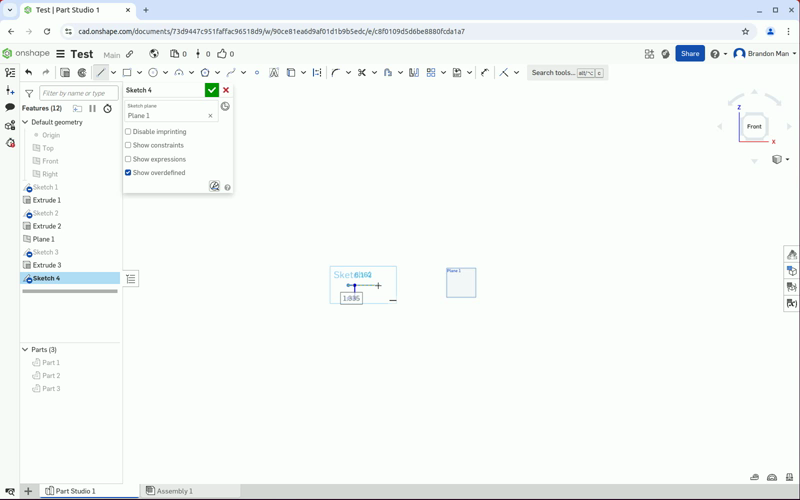
mouse_move(348, 298)
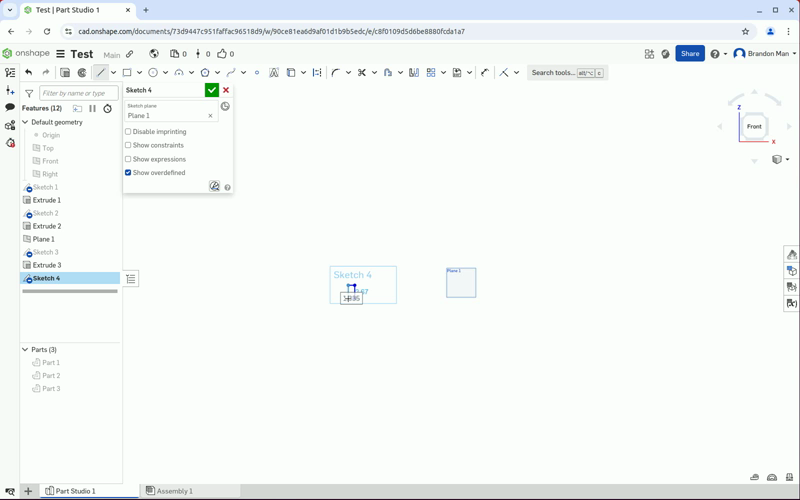
key_up(shift)
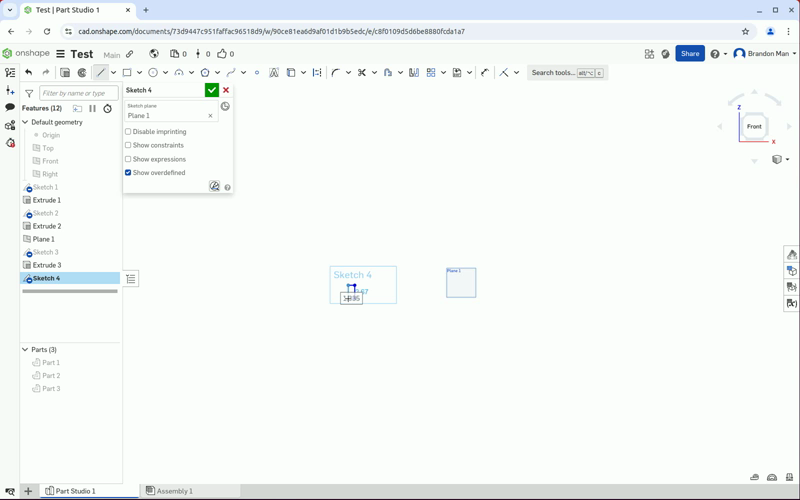
click(348, 298)
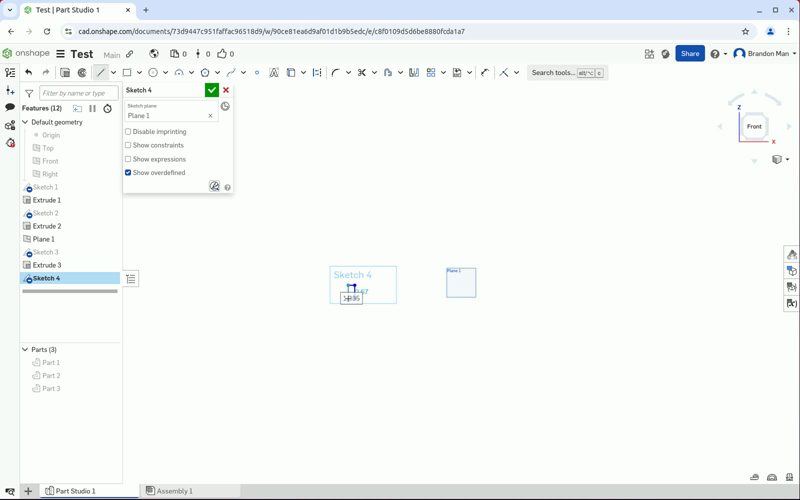
key(esc)
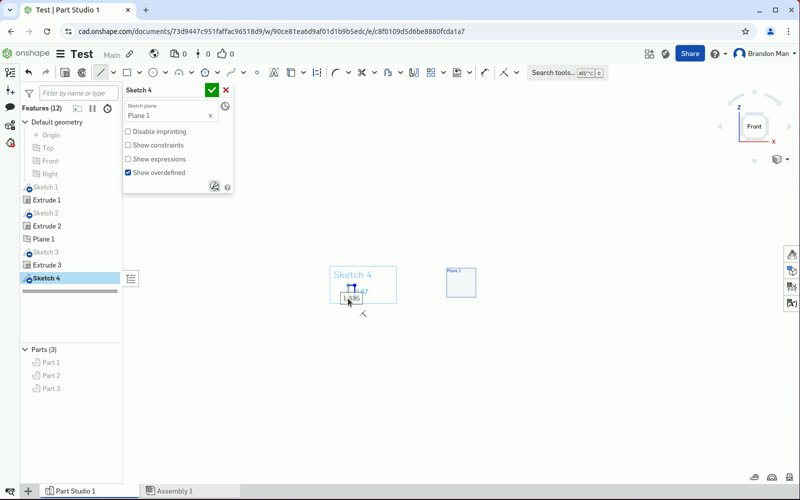
mouse_move(353, 292)
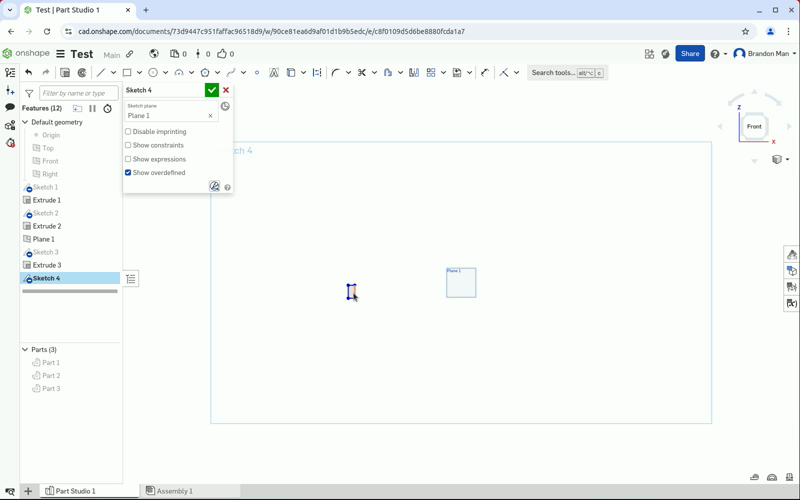
scroll(6)
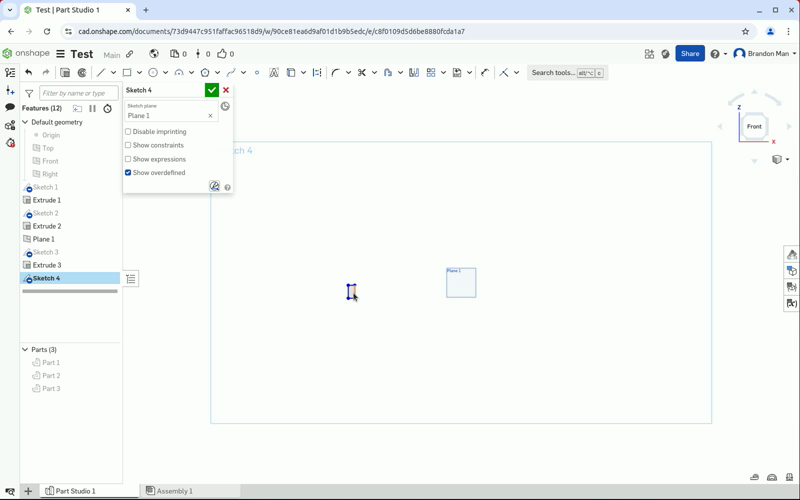
scroll(6)
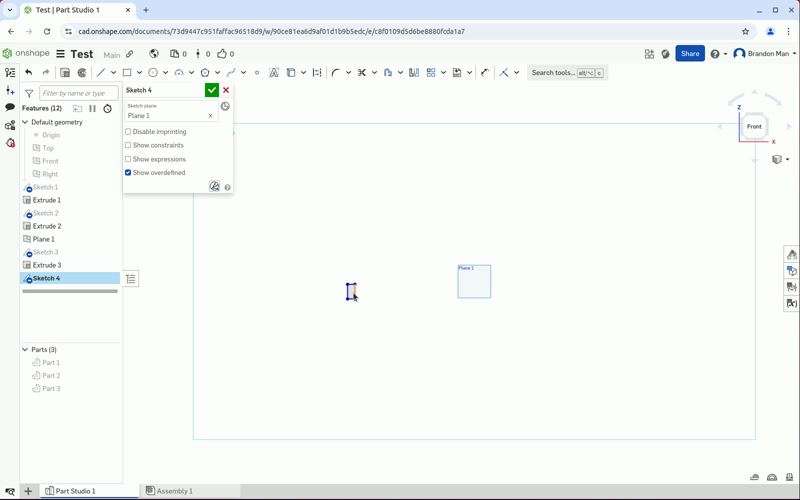
scroll(6)
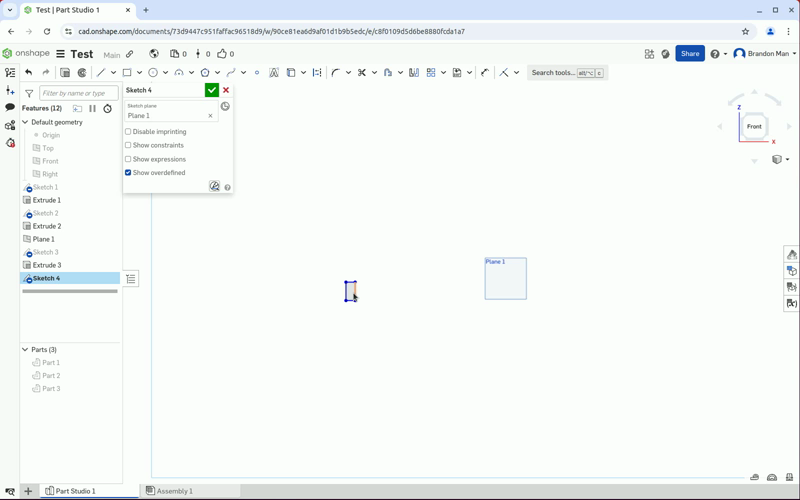
scroll(6)
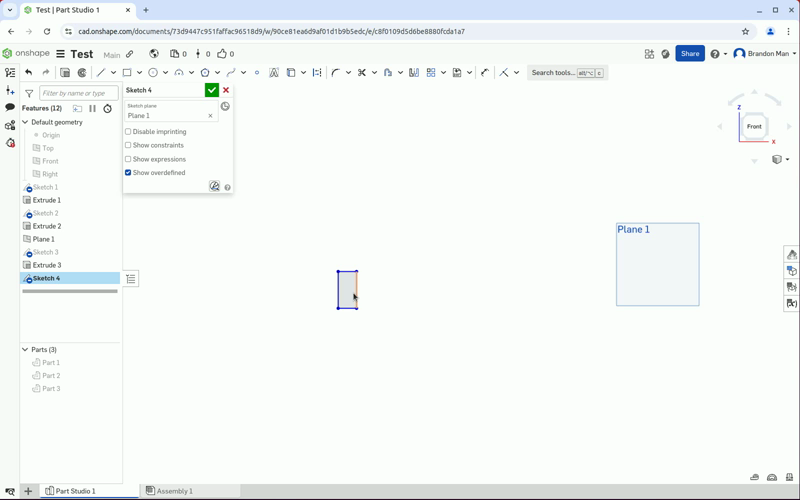
scroll(6)
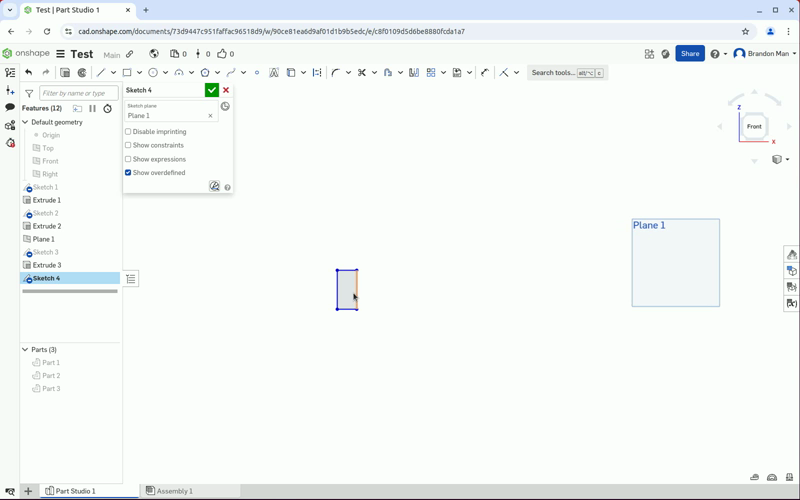
scroll(6)
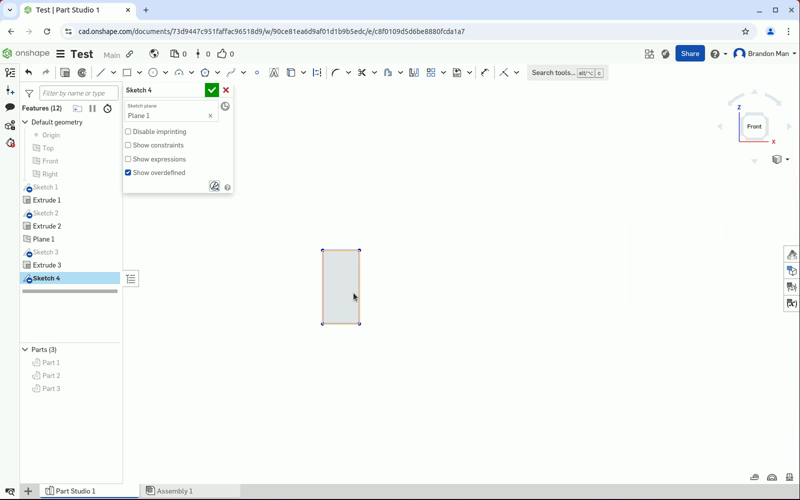
scroll(6)
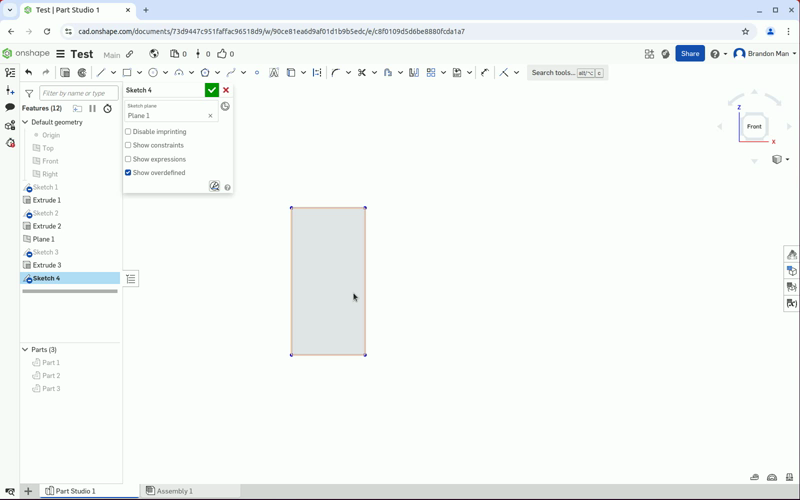
click(353, 292)
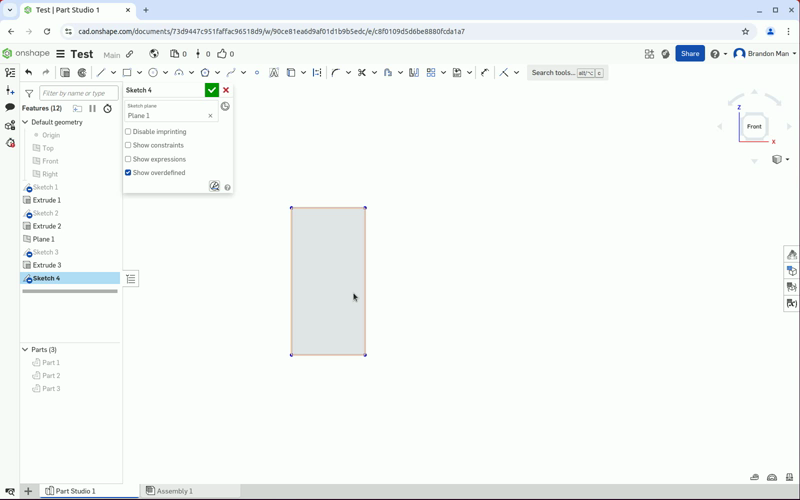
scroll(-6)
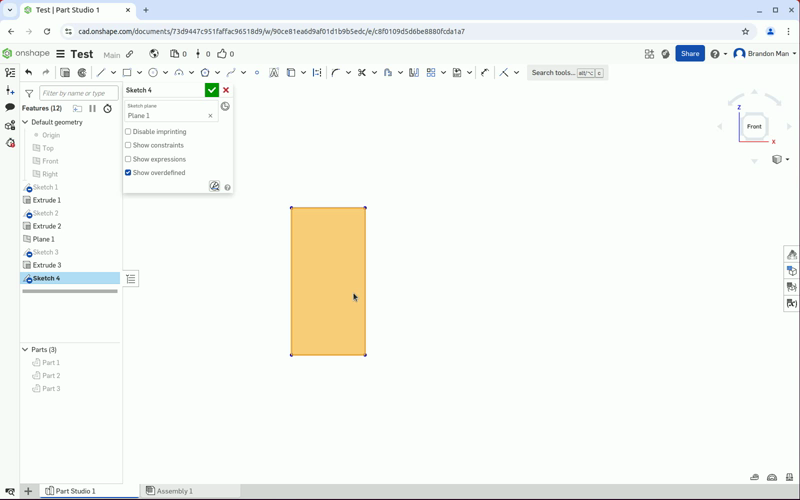
scroll(-6)
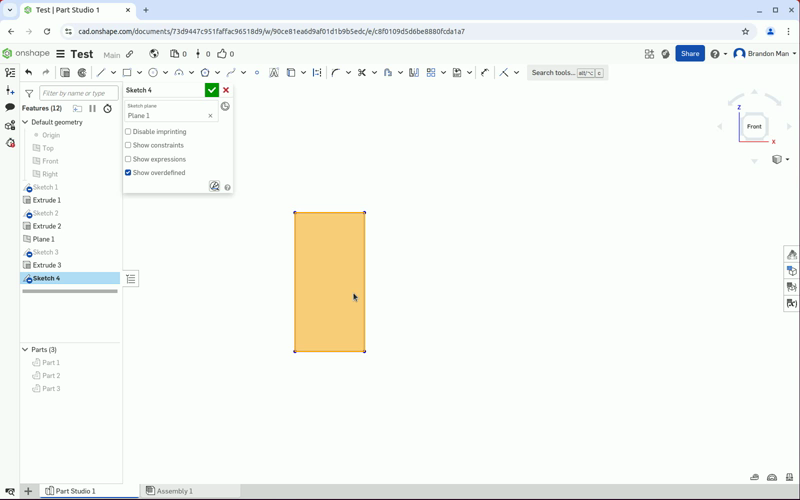
scroll(-6)
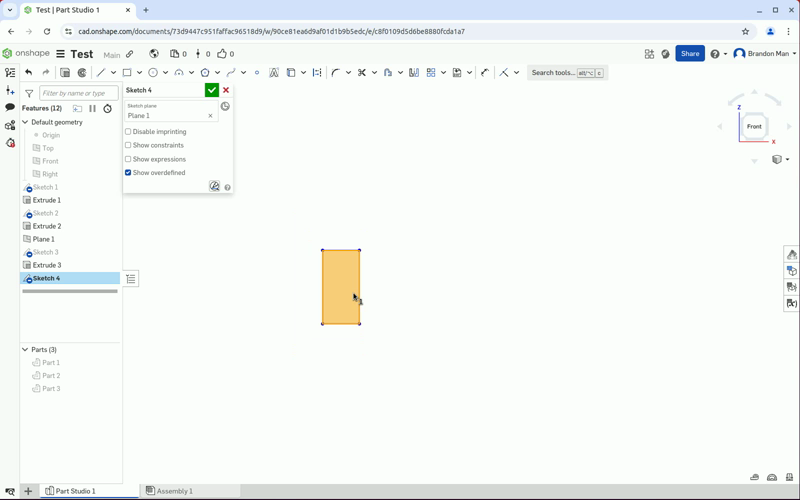
scroll(-6)
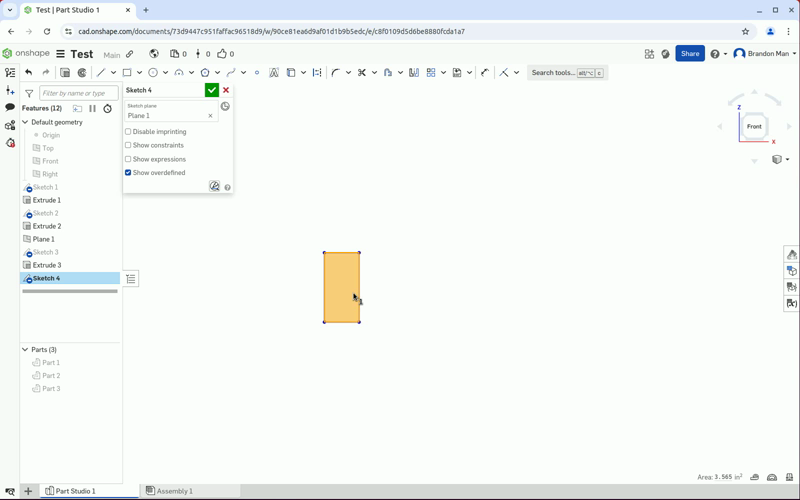
scroll(-6)
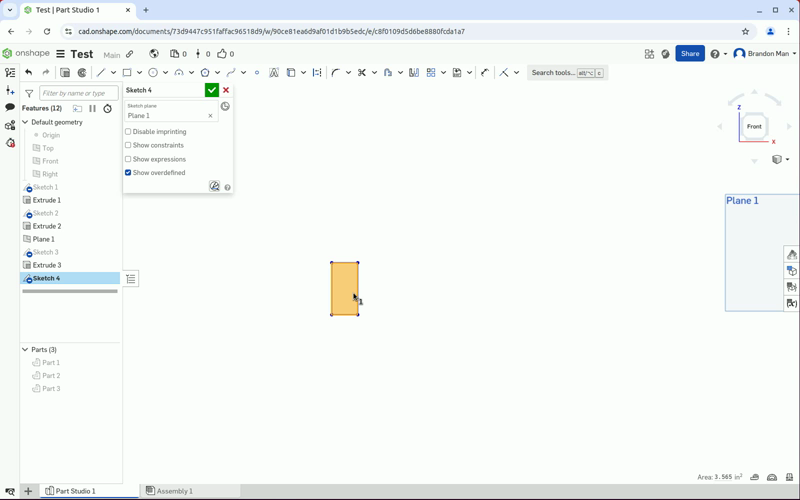
scroll(-6)
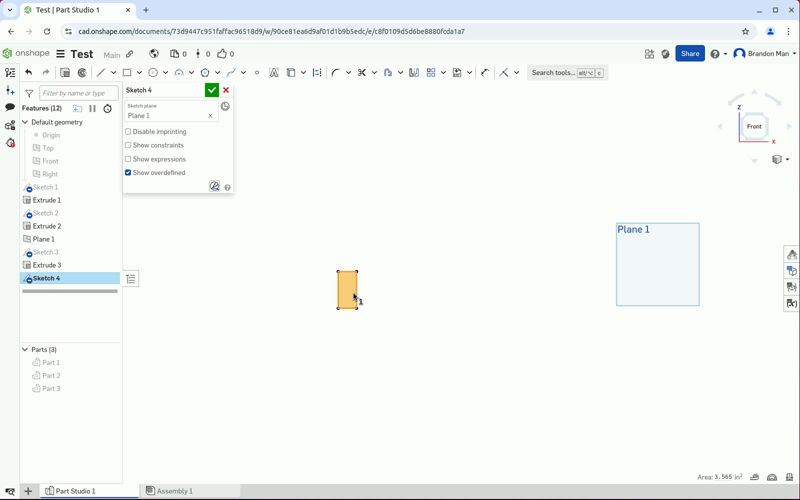
scroll(-6)
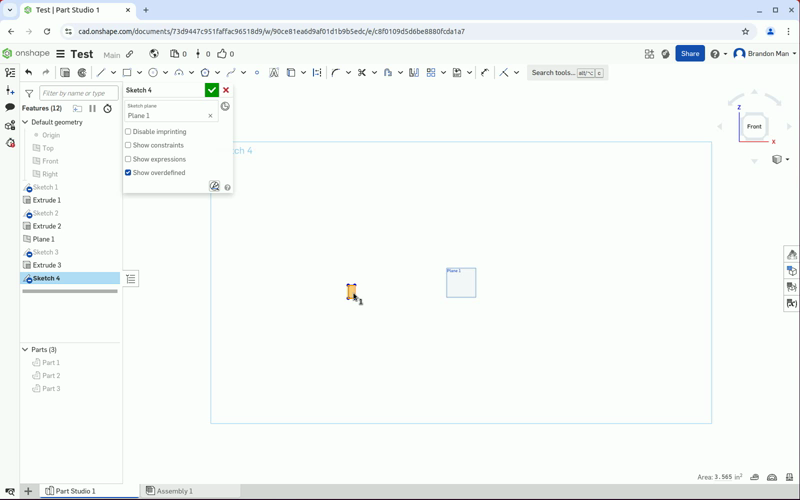
mouse_move(73, 352)
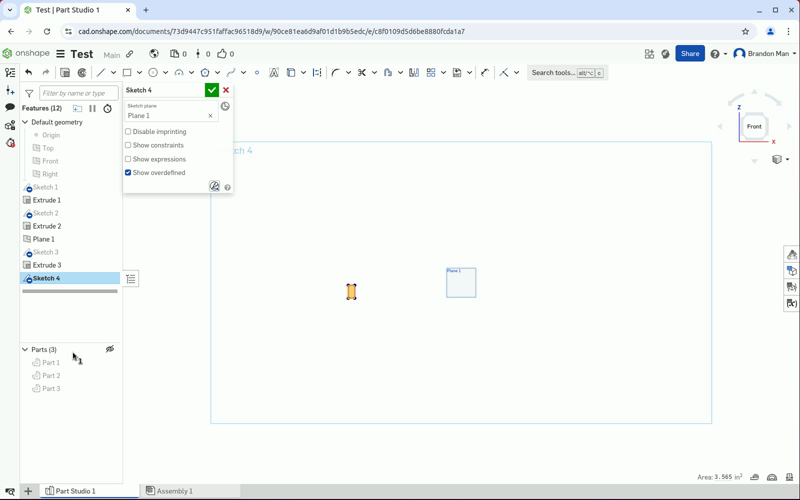
key(shift+y)
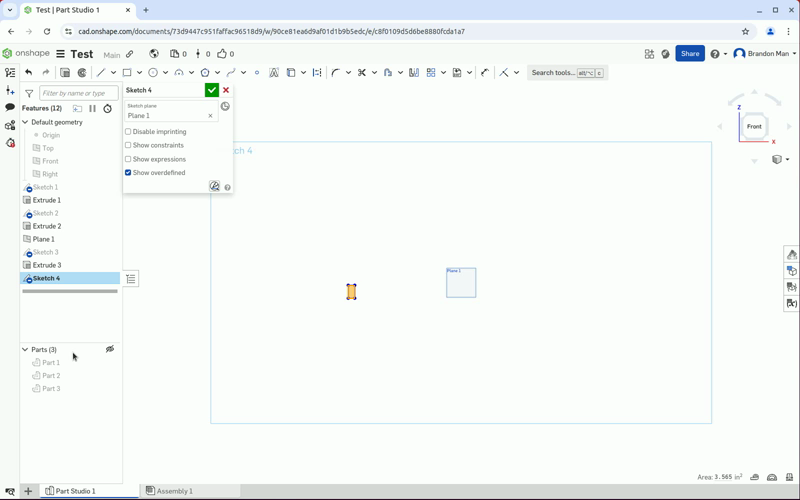
key(shift+e)
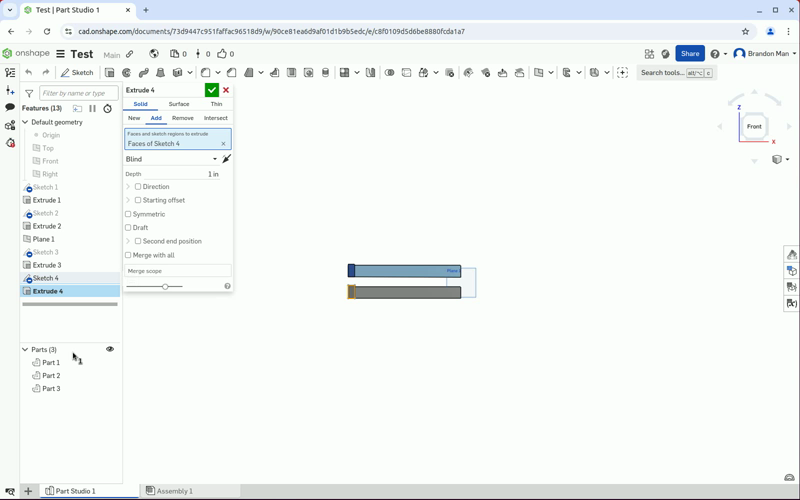
mouse_move(143, 106)
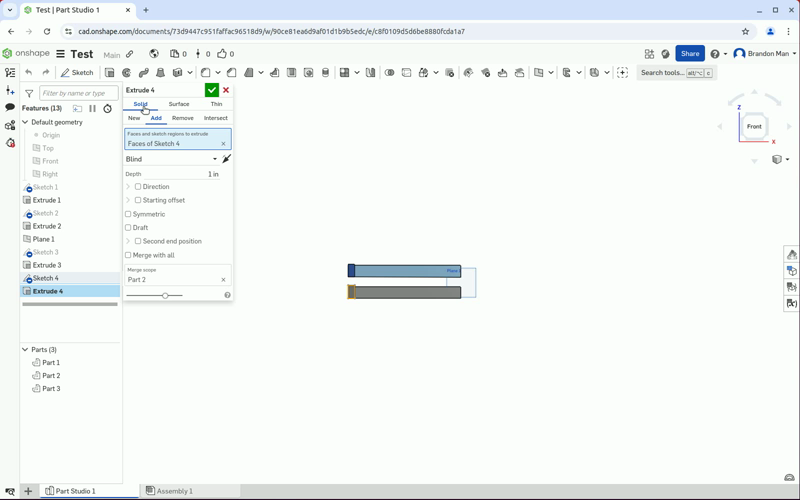
click(143, 106)
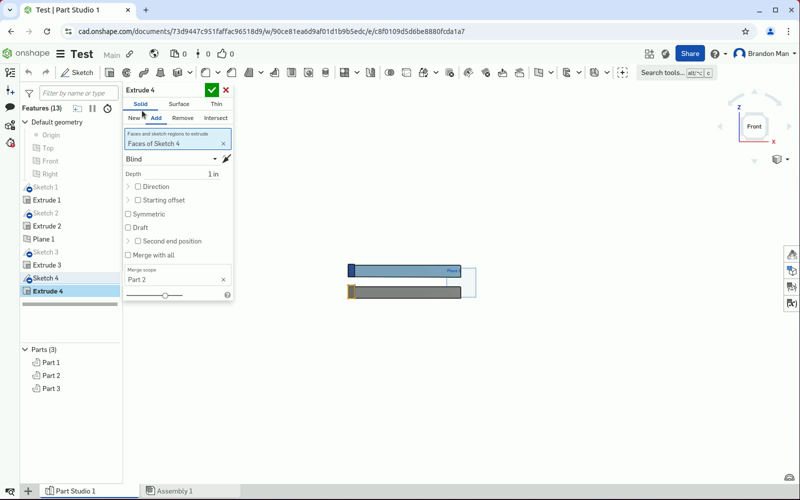
mouse_move(137, 120)
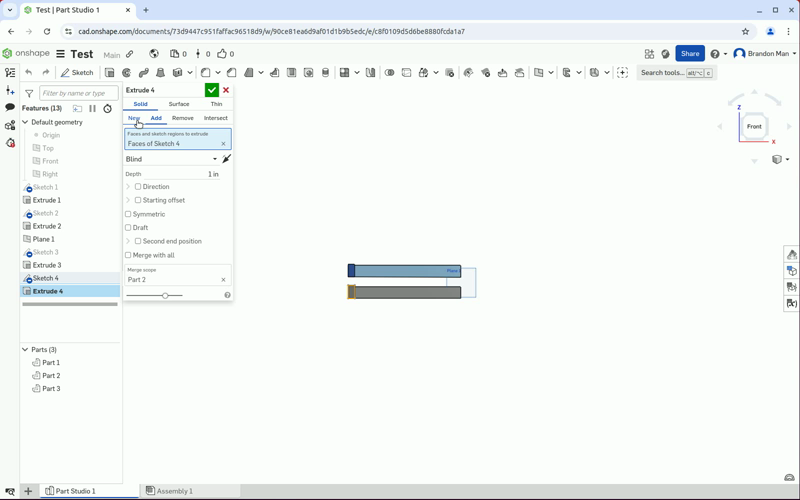
click(137, 120)
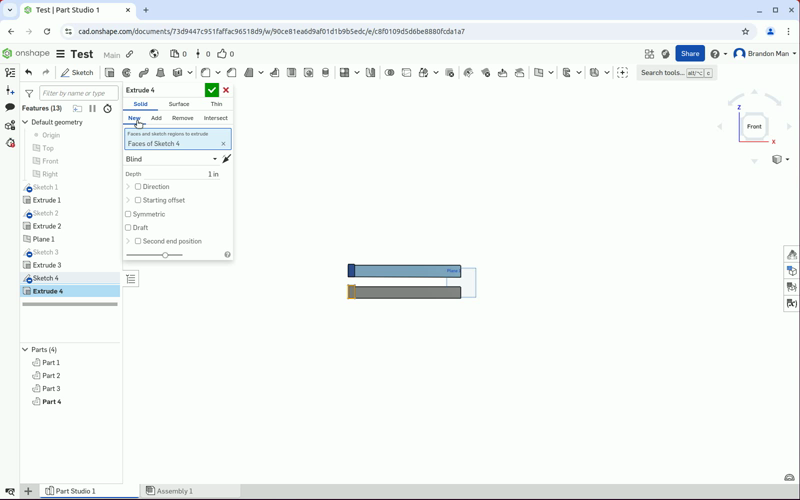
key(tab, 4)
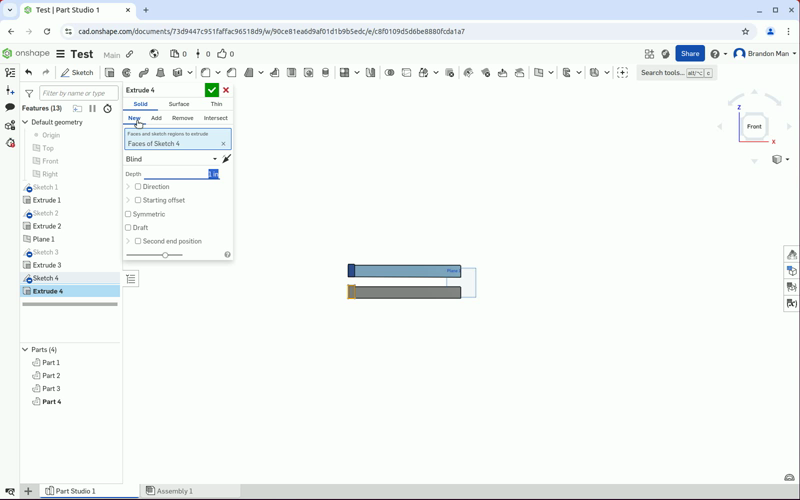
text(9.147)
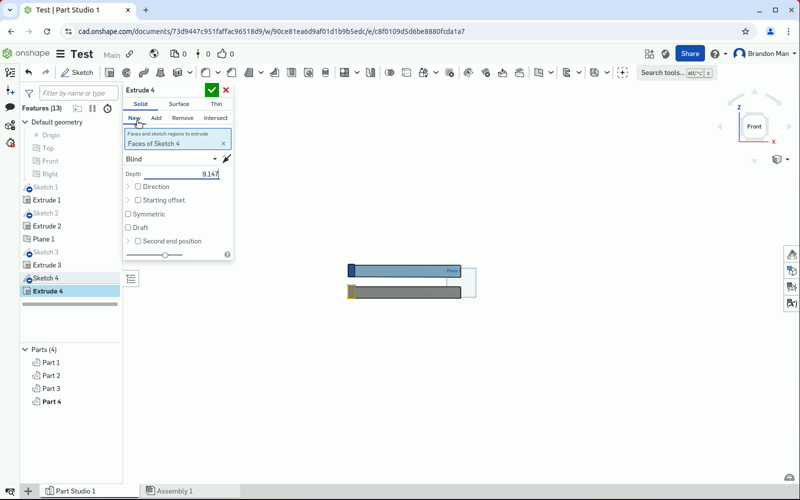
key(enter)
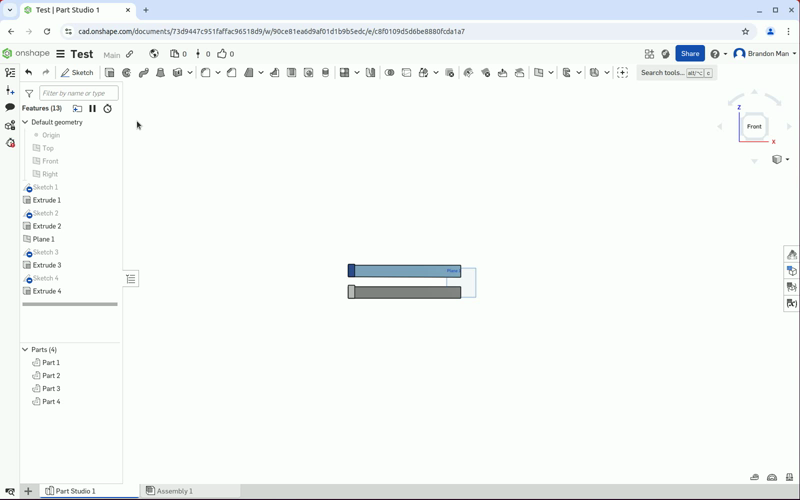
key(shift+h)
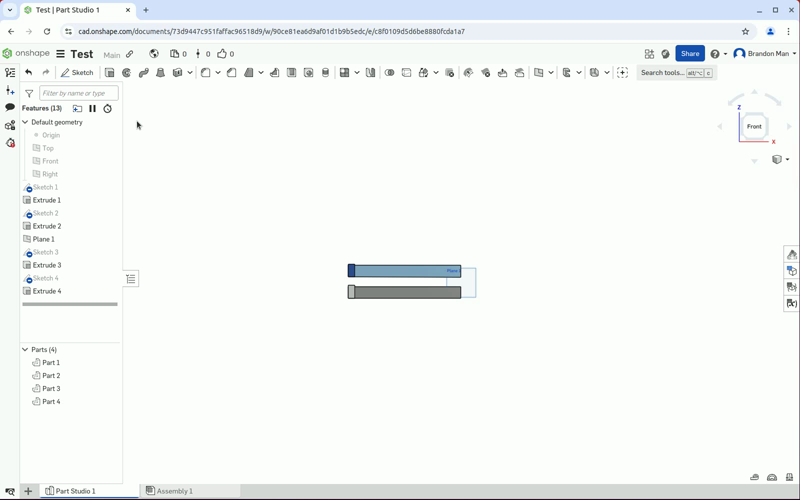
key(shift+h)
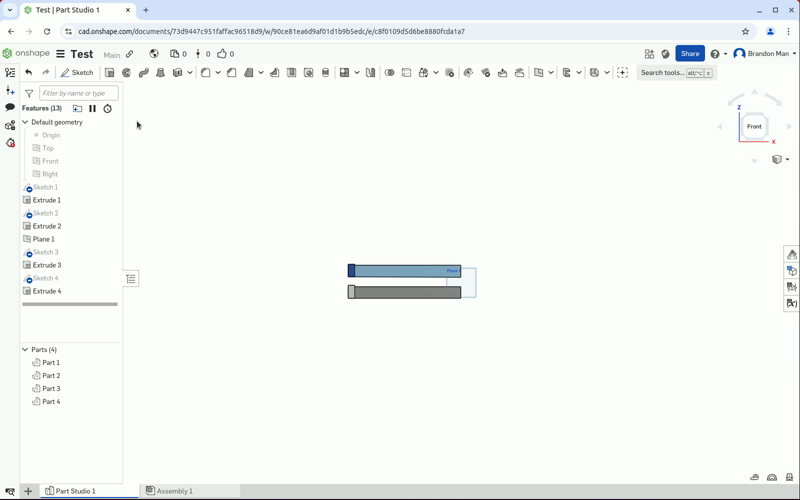
mouse_move(73, 189)
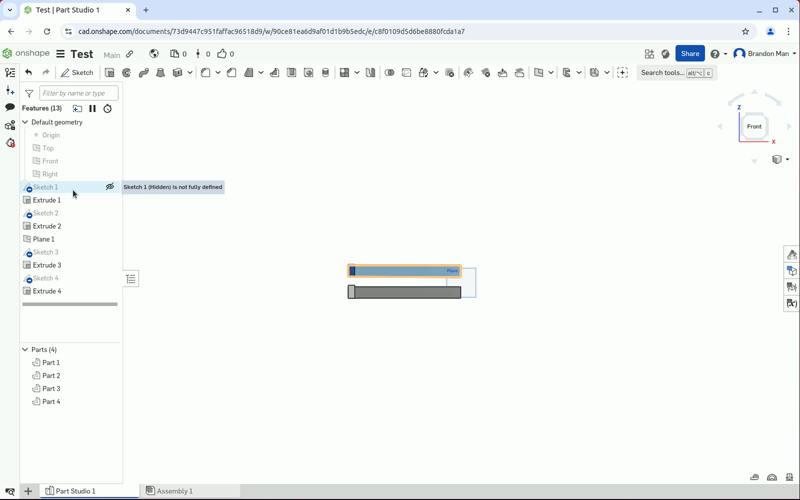
click(73, 189)
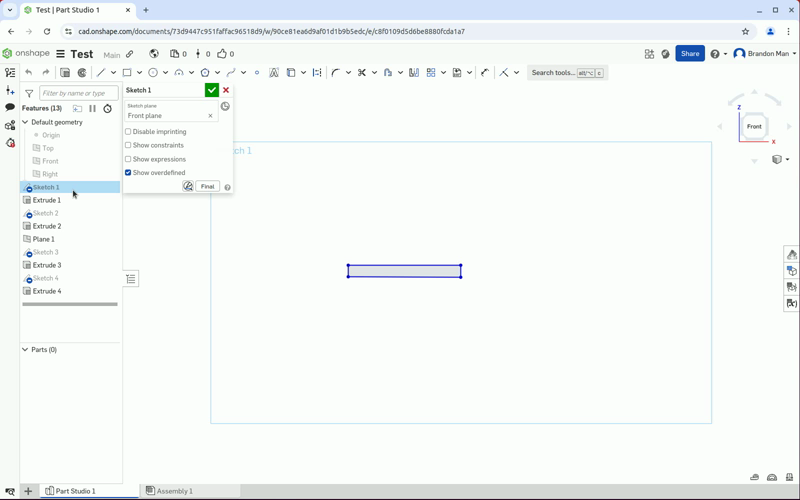
mouse_move(229, 92)
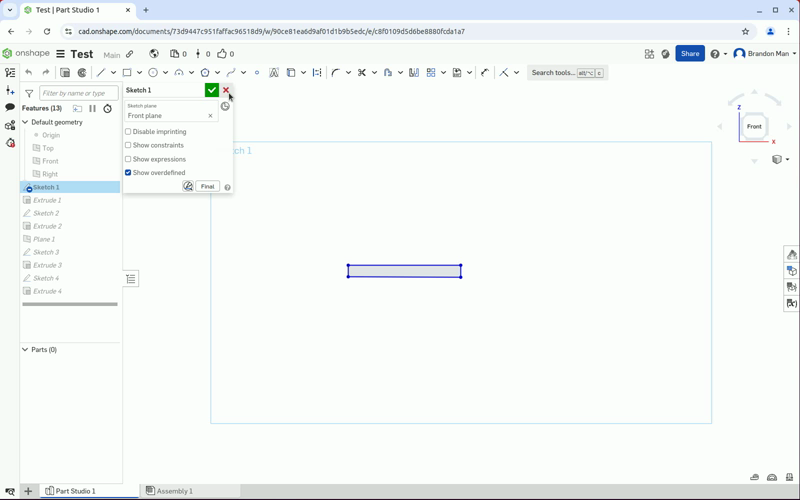
click(229, 92)
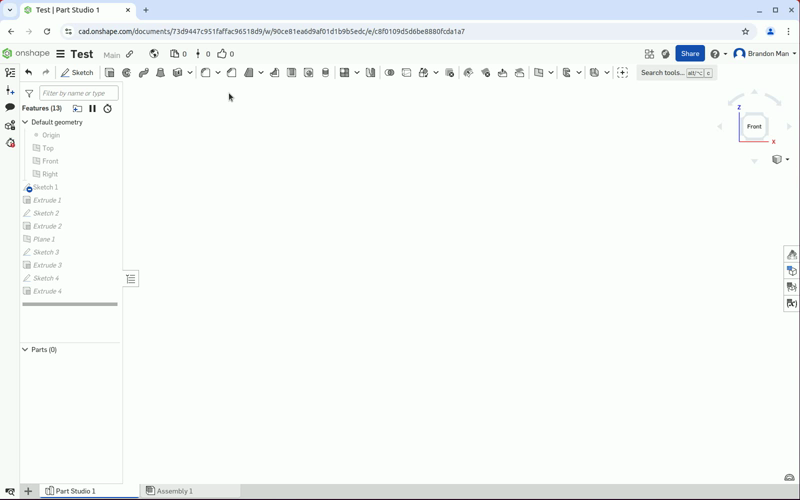
key(shift+s)
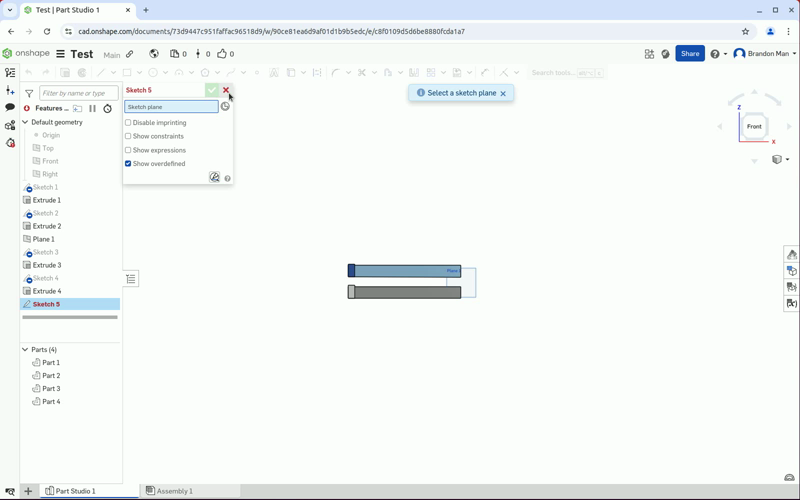
mouse_move(73, 241)
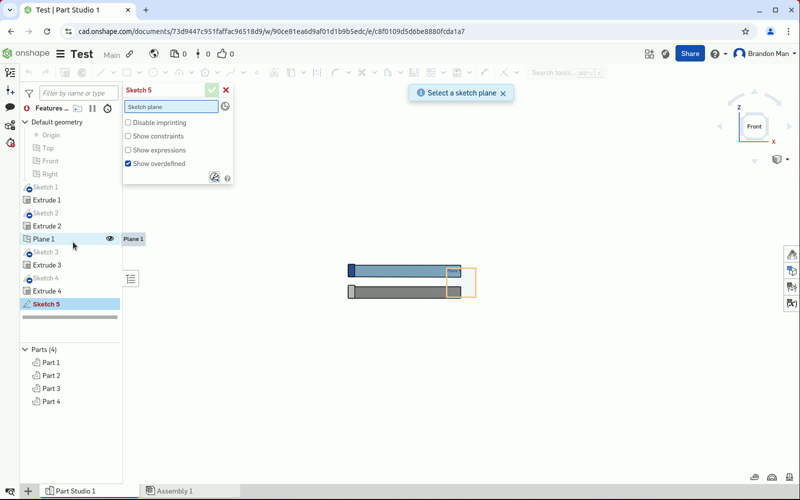
click(73, 241)
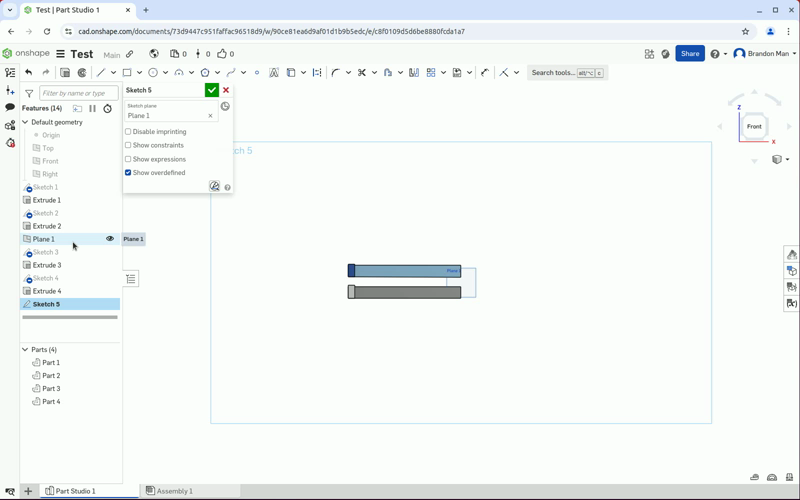
mouse_move(73, 352)
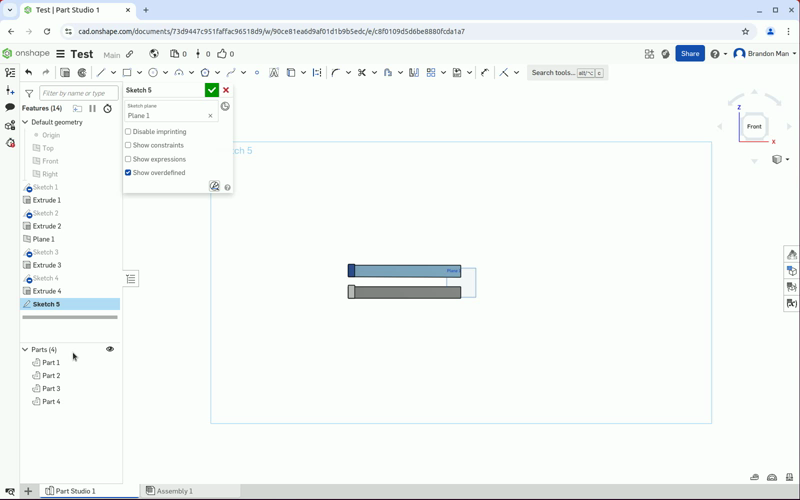
key(y)
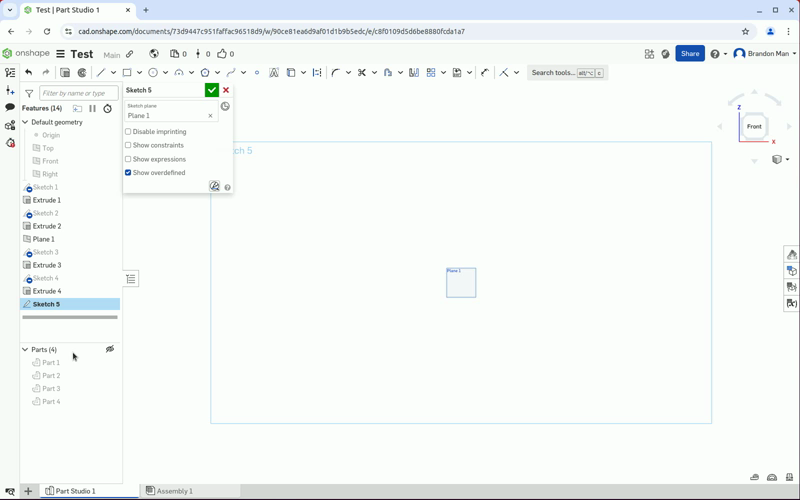
key(l)
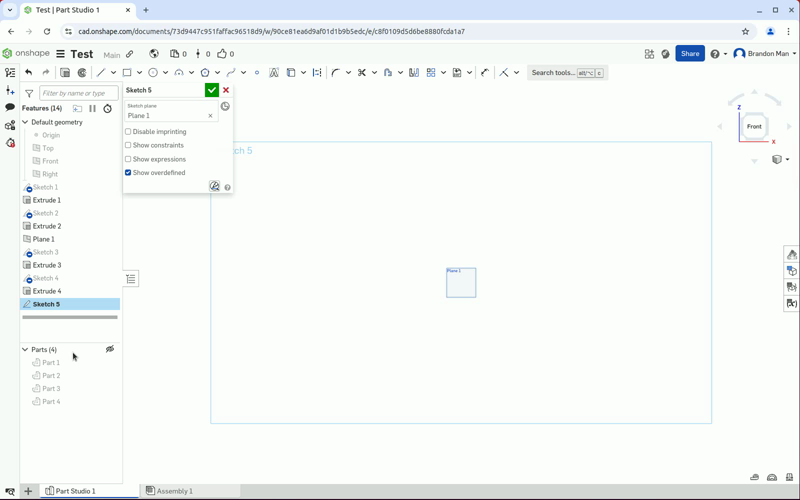
key_down(shift)
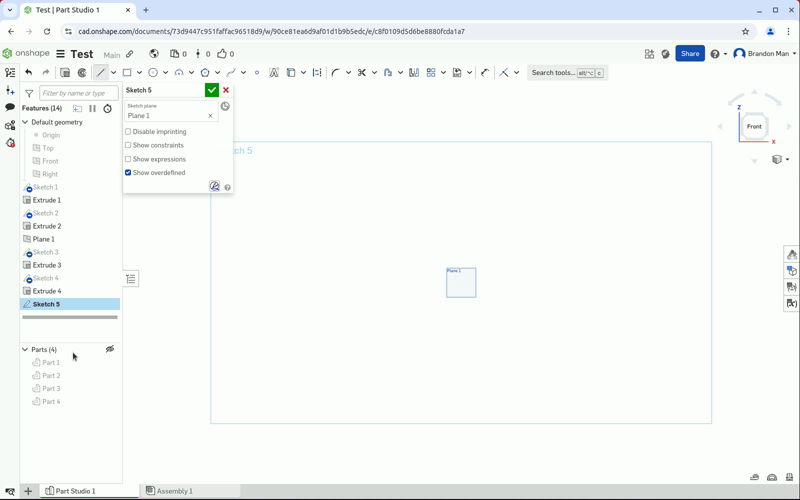
mouse_move(454, 276)
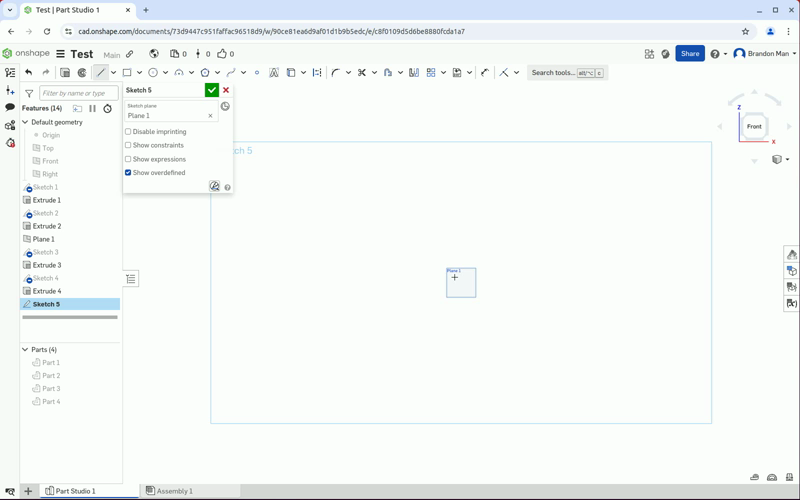
click(454, 276)
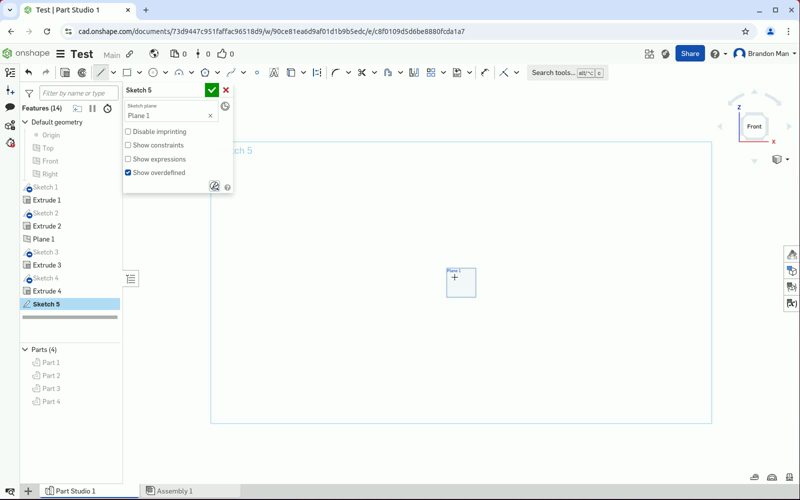
key_up(shift)
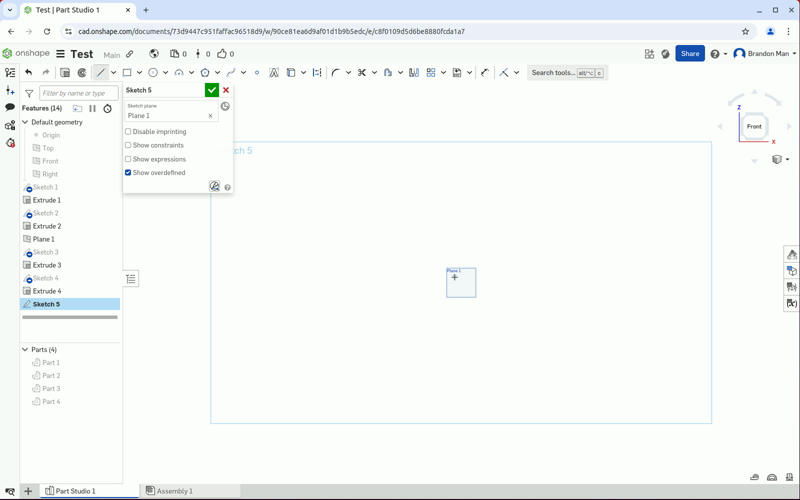
key_down(shift)
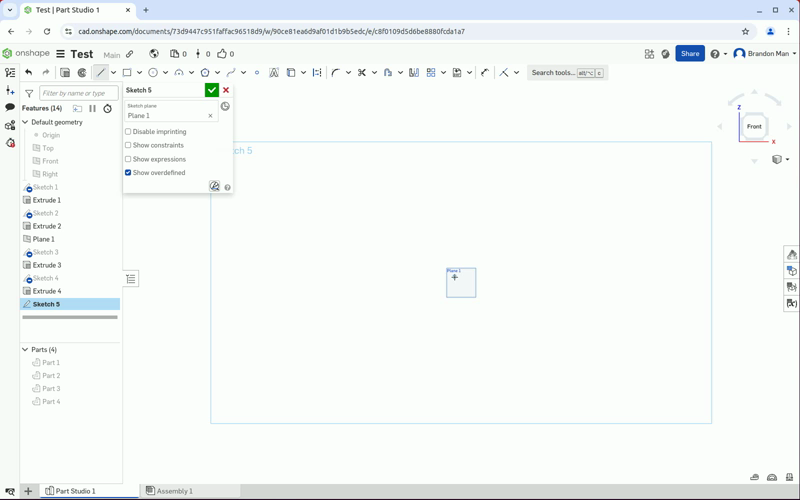
mouse_move(484, 276)
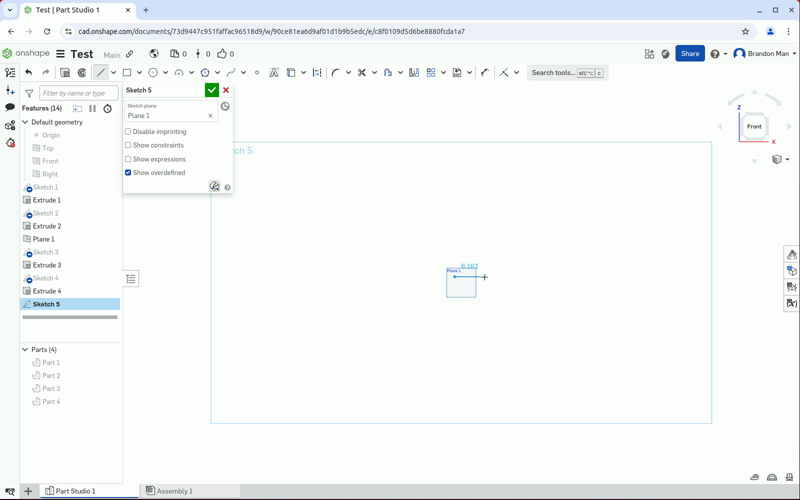
mouse_move(461, 276)
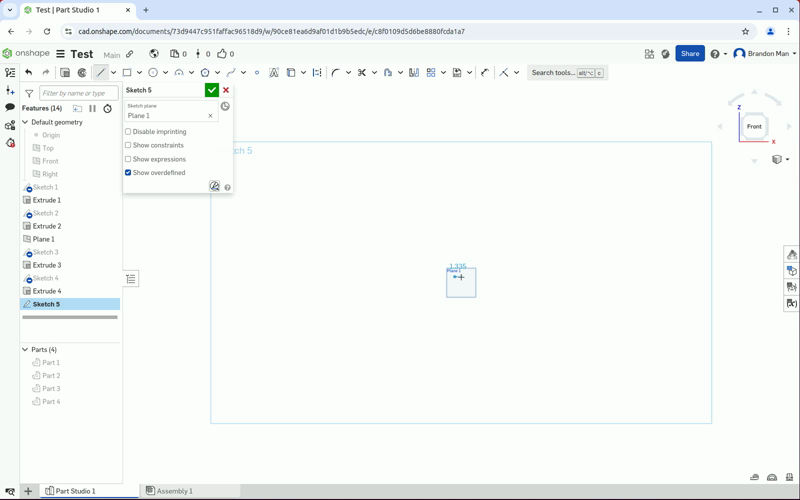
scroll(6)
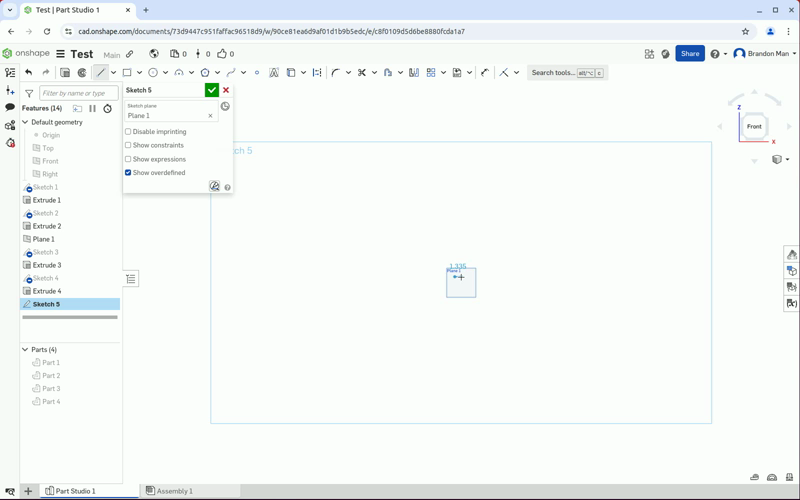
scroll(6)
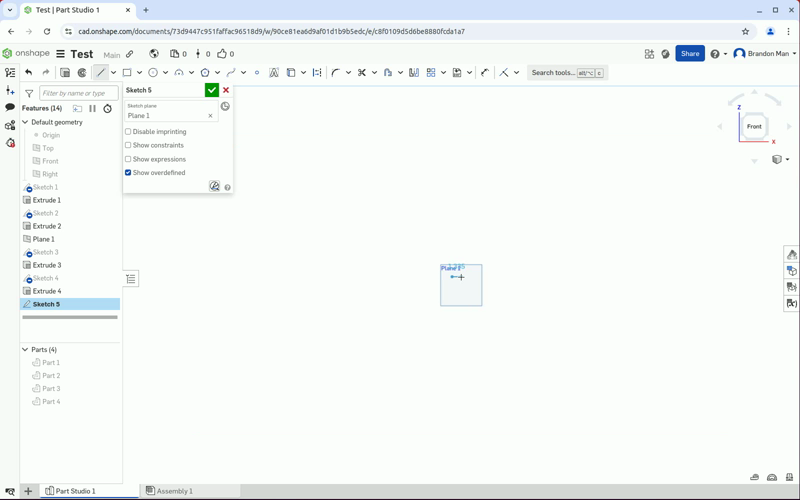
scroll(6)
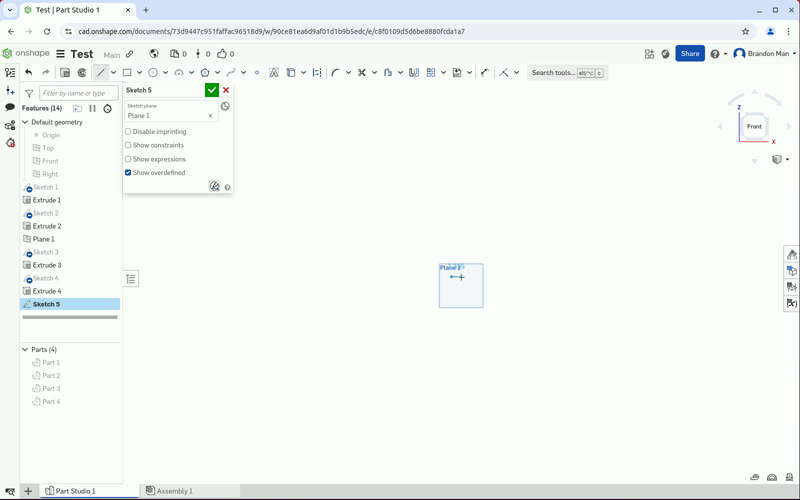
scroll(6)
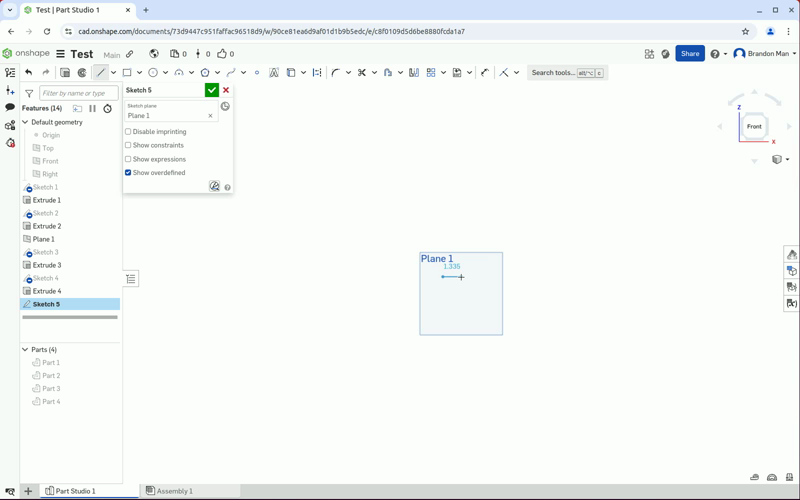
scroll(6)
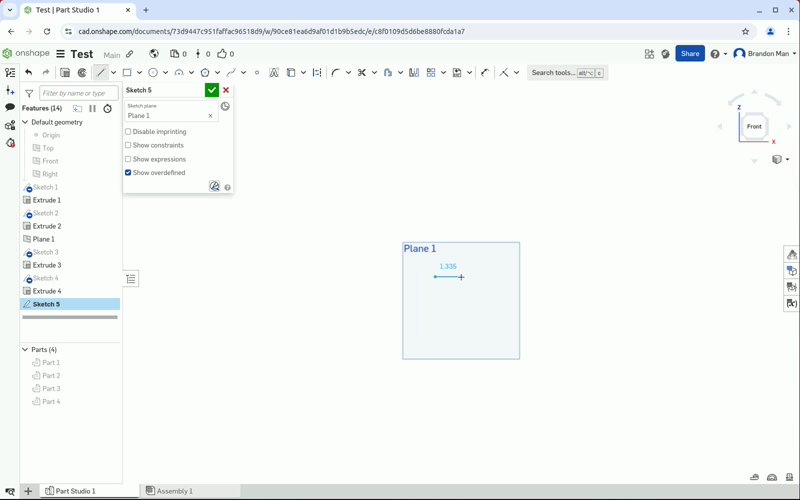
scroll(6)
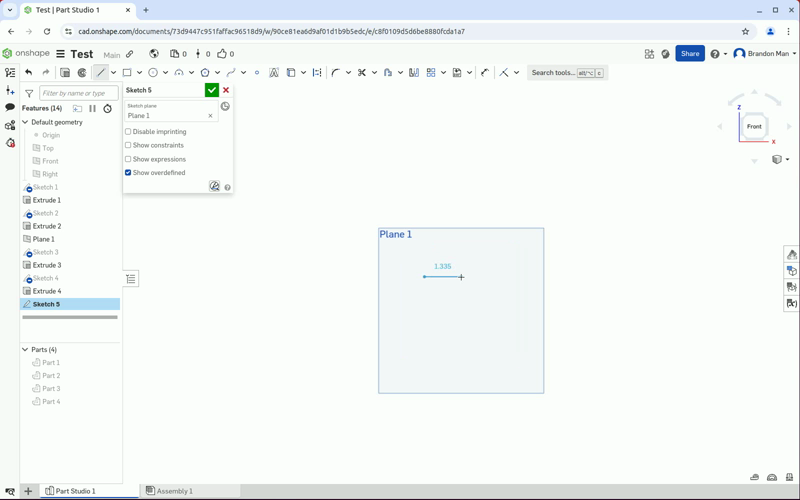
scroll(6)
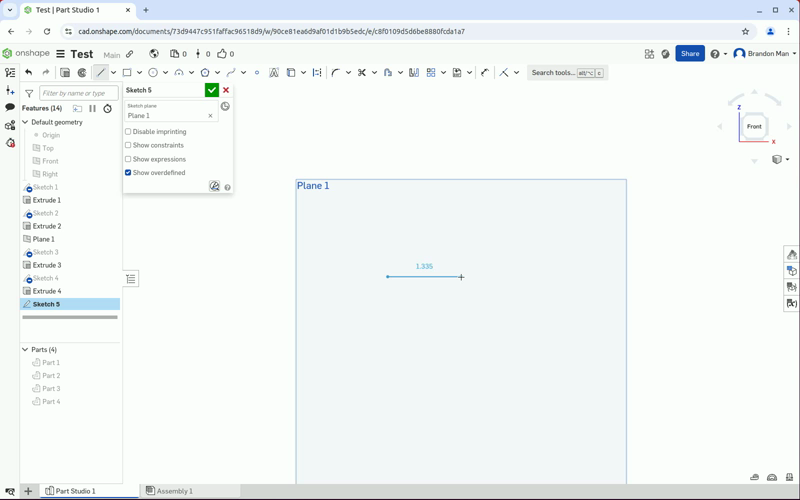
click(461, 276)
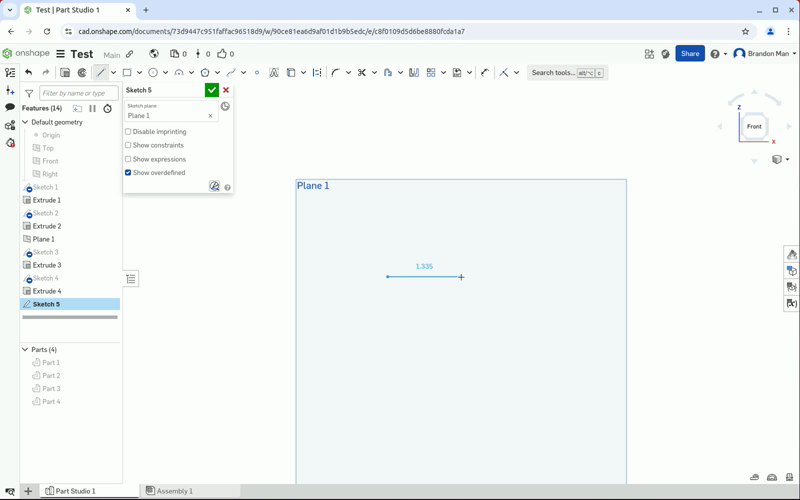
scroll(-6)
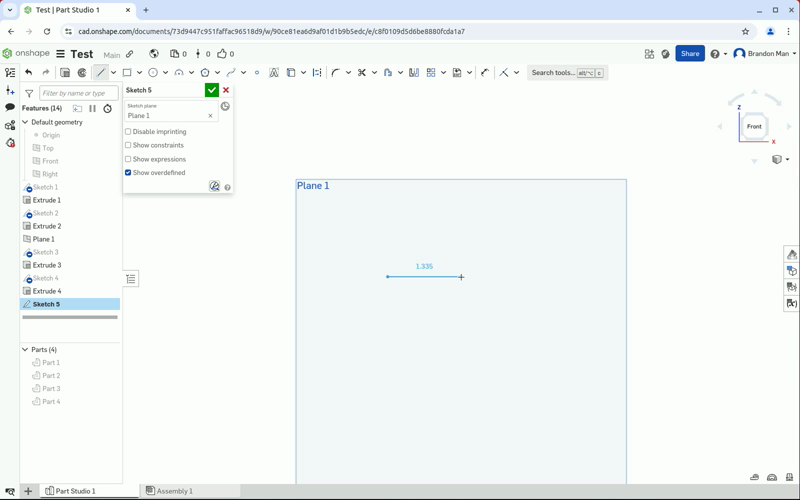
scroll(-6)
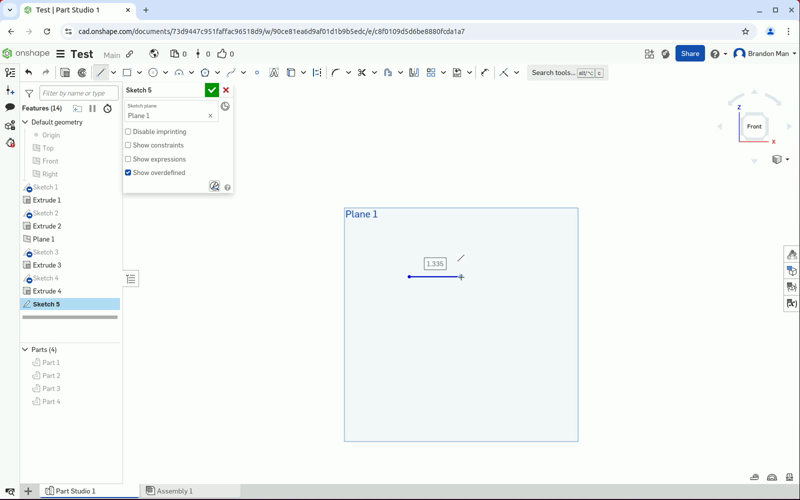
scroll(-6)
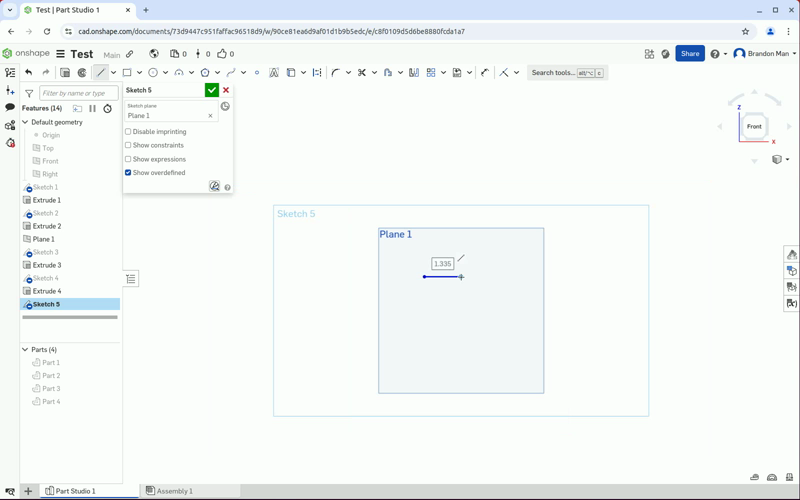
scroll(-6)
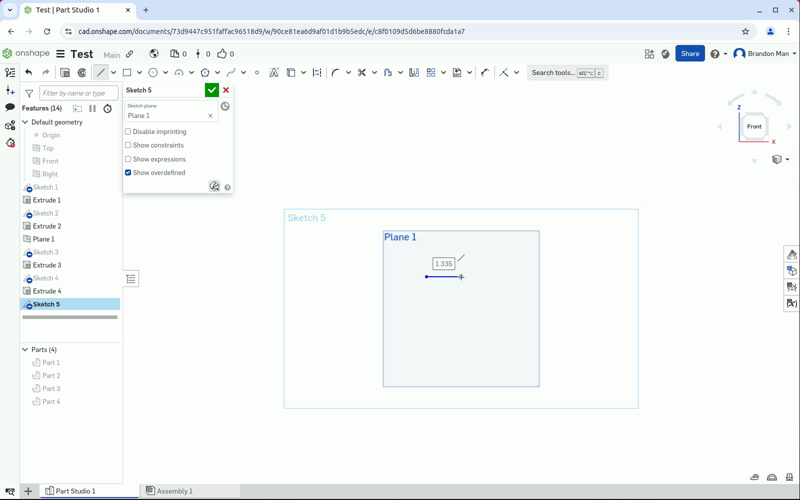
scroll(-6)
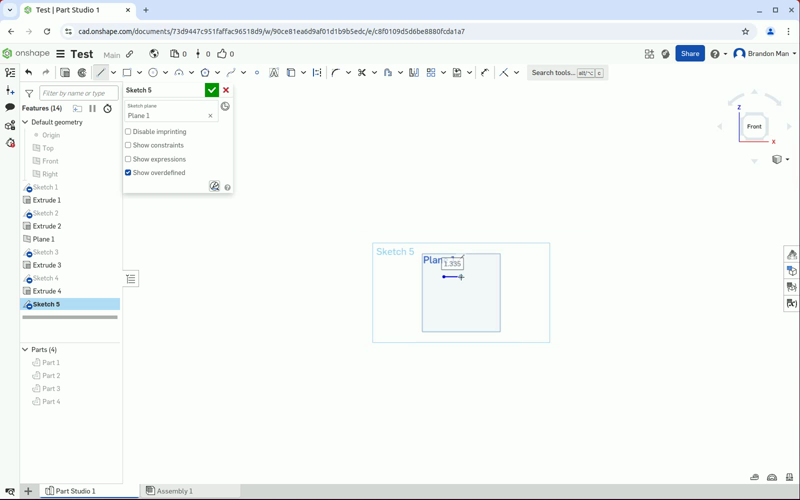
scroll(-6)
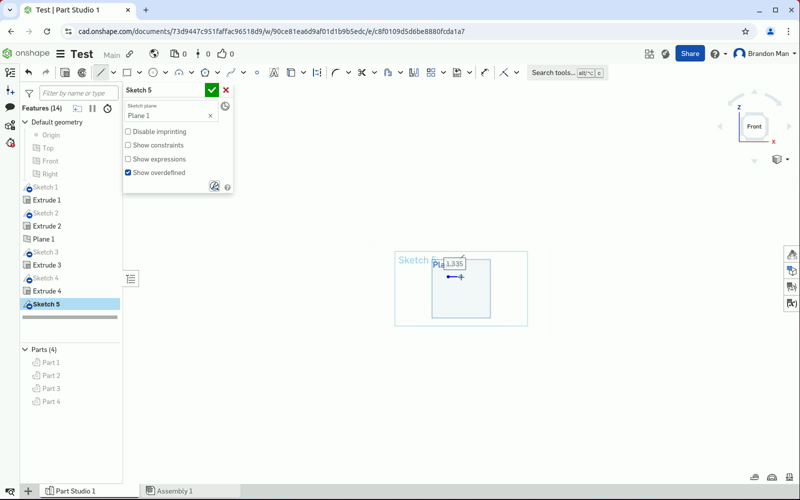
scroll(-6)
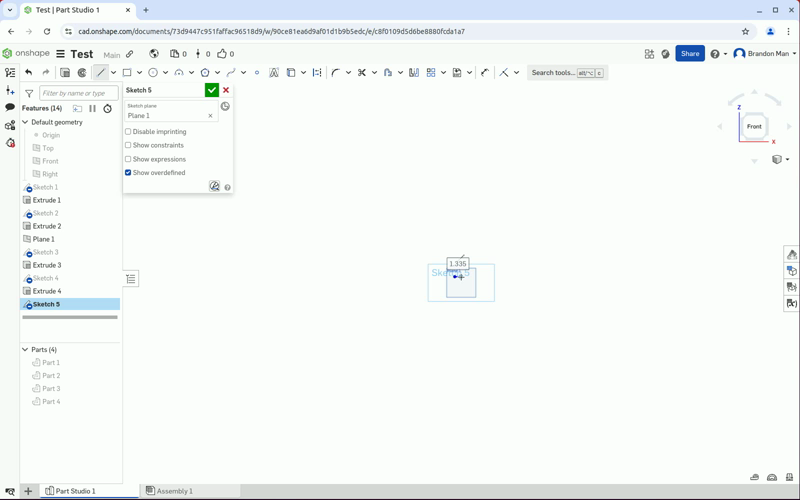
key_up(shift)
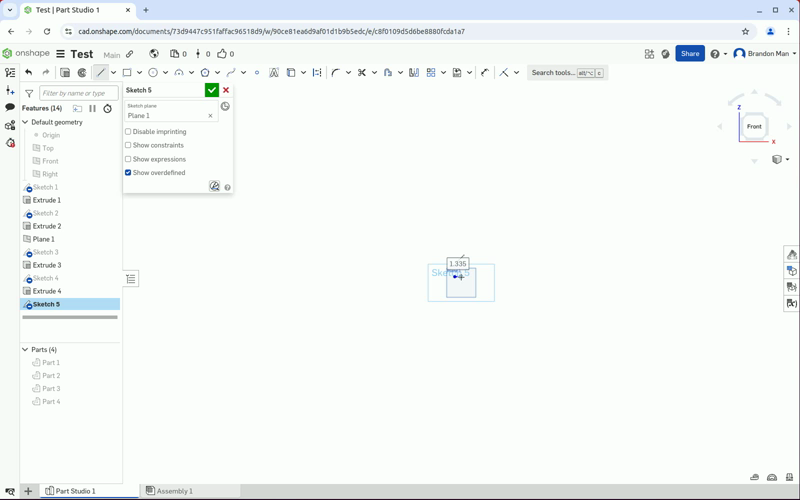
key_down(shift)
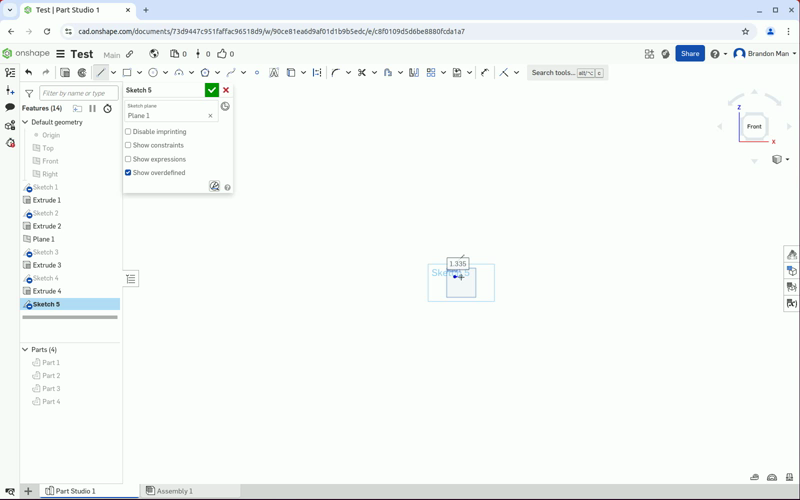
mouse_move(491, 276)
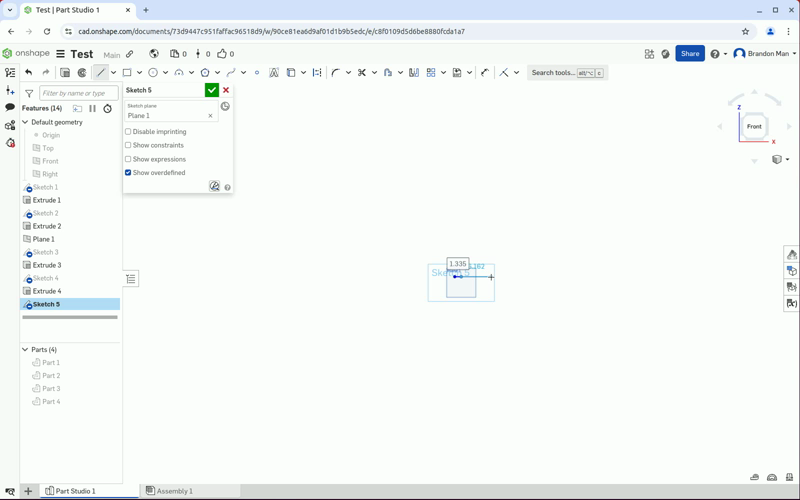
mouse_move(461, 264)
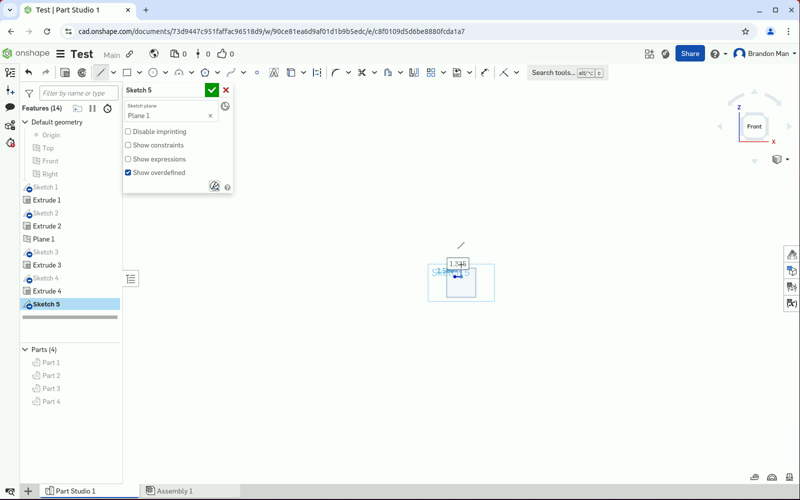
click(461, 264)
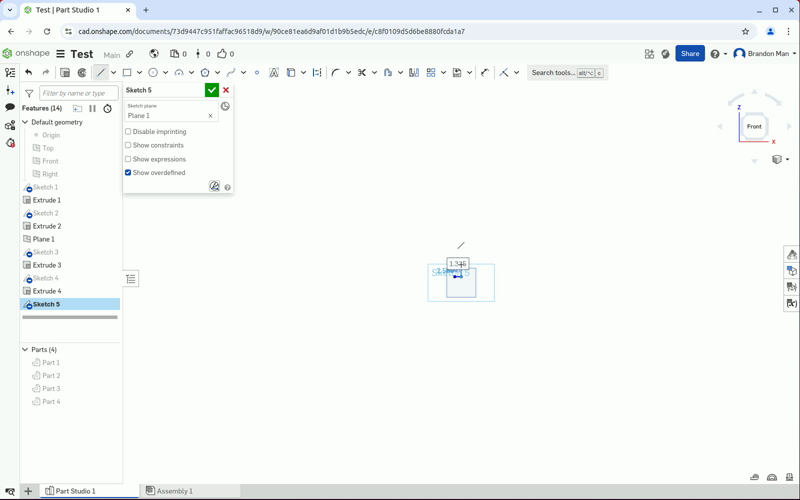
key_up(shift)
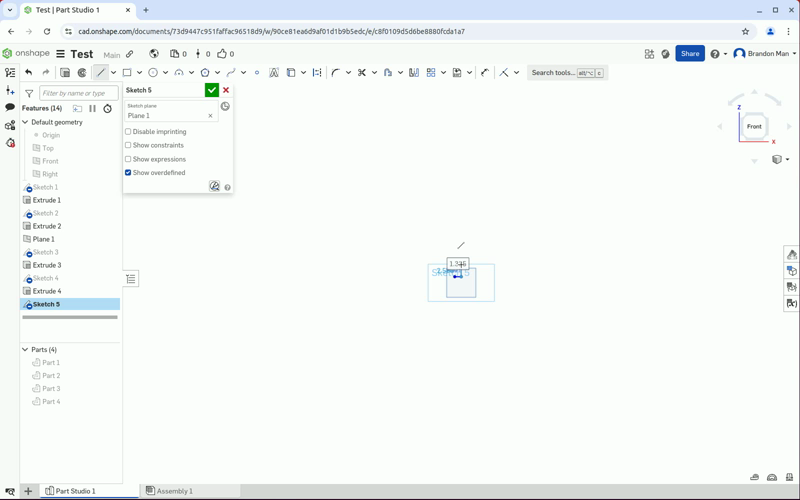
key_down(shift)
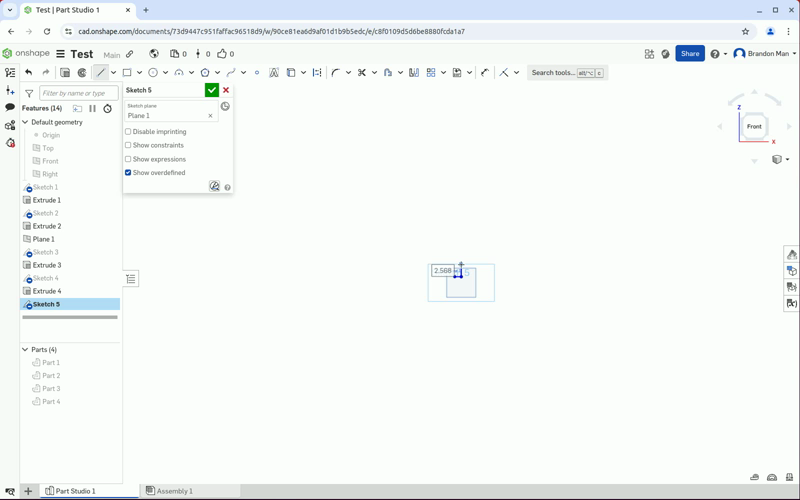
mouse_move(491, 264)
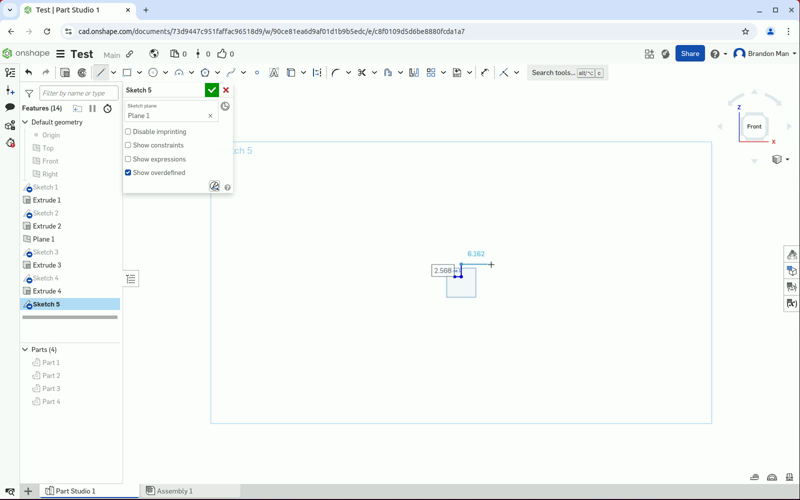
mouse_move(454, 264)
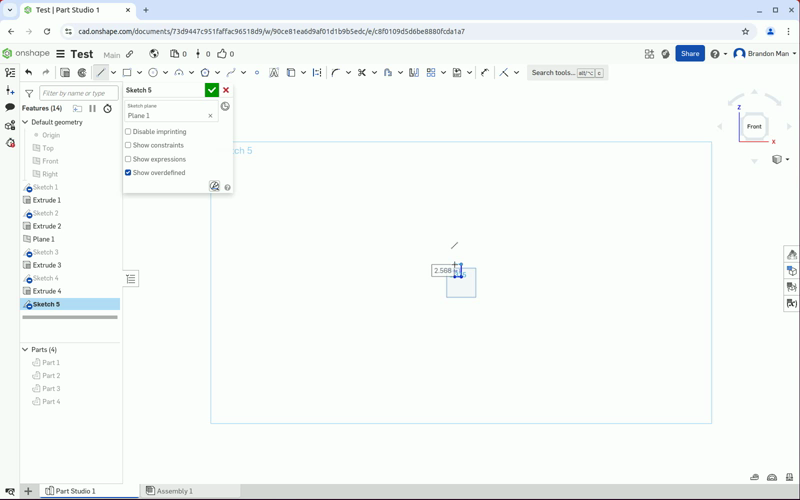
scroll(6)
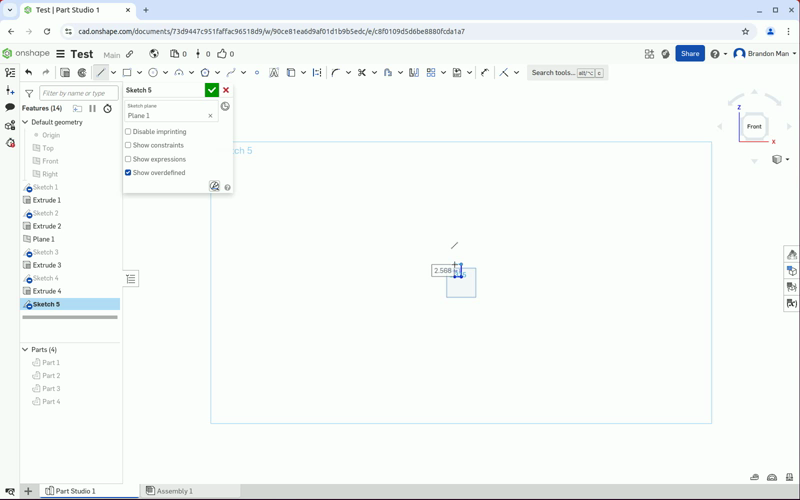
scroll(6)
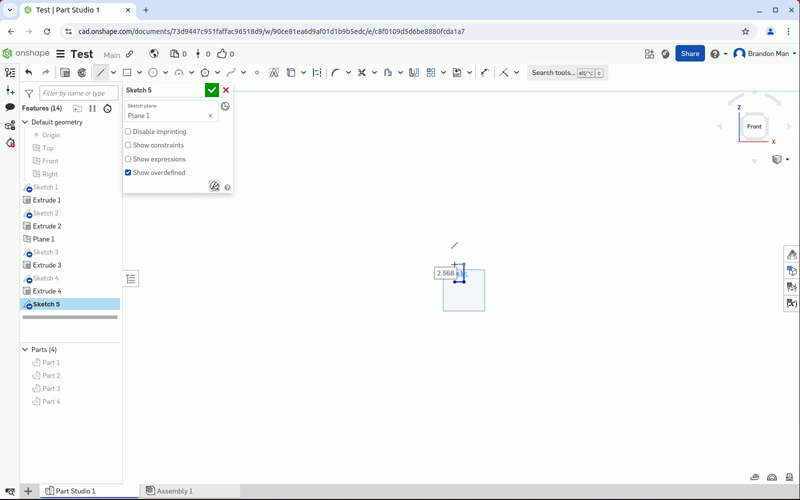
scroll(6)
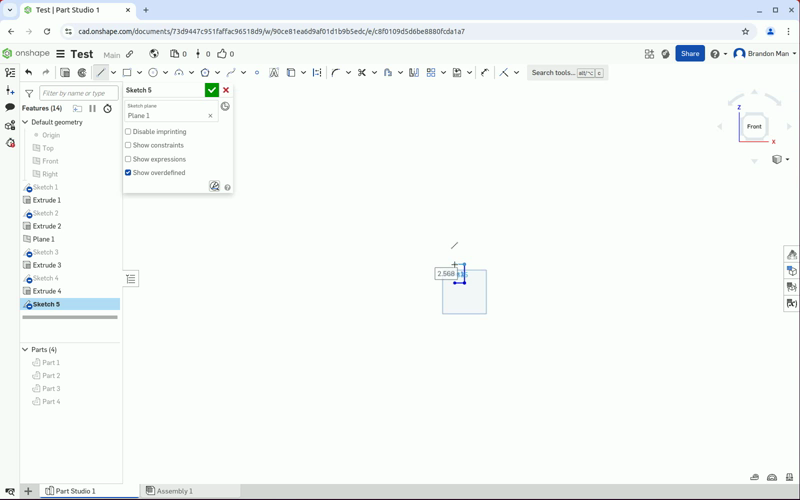
scroll(6)
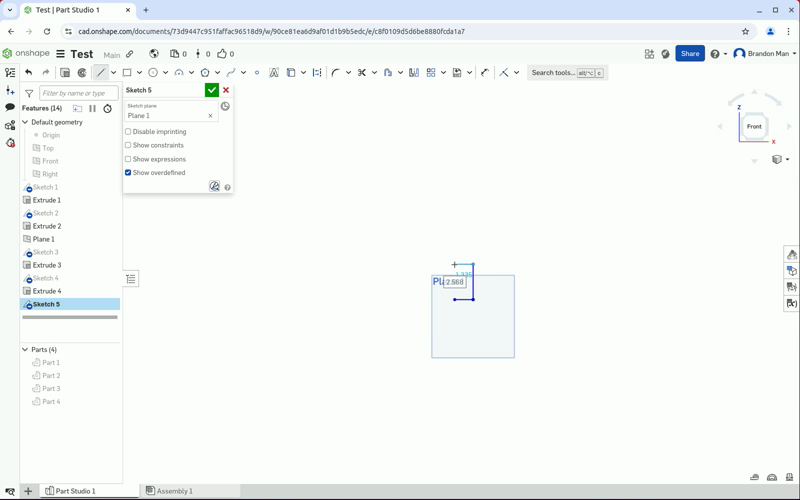
scroll(6)
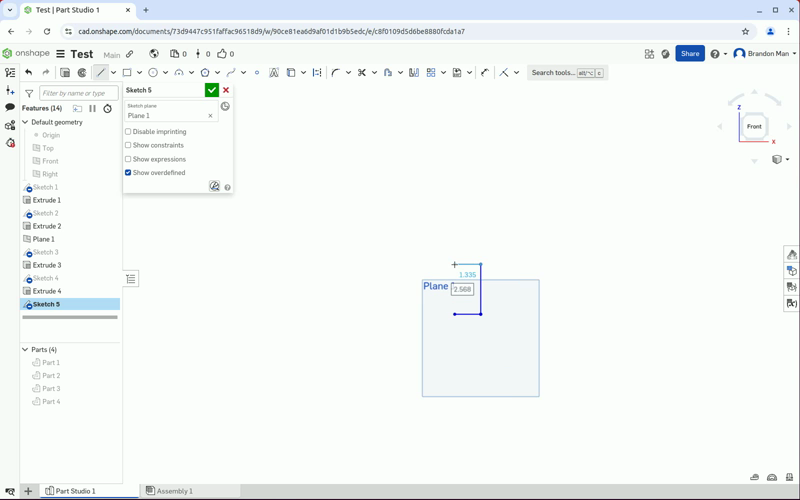
scroll(6)
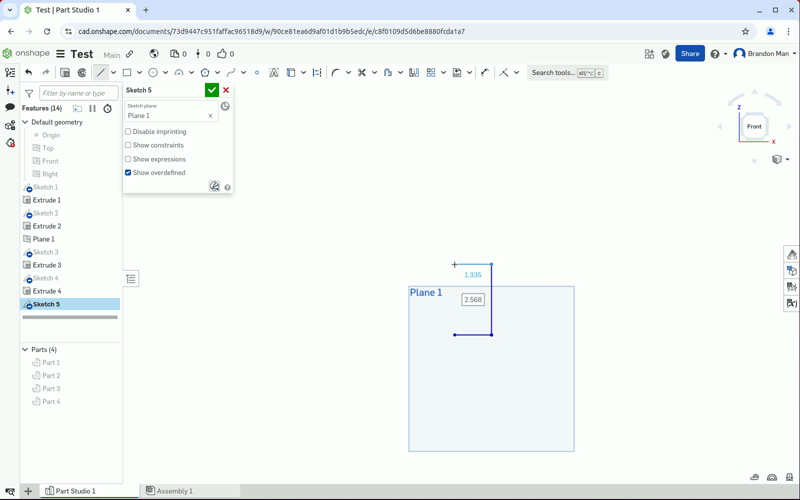
scroll(6)
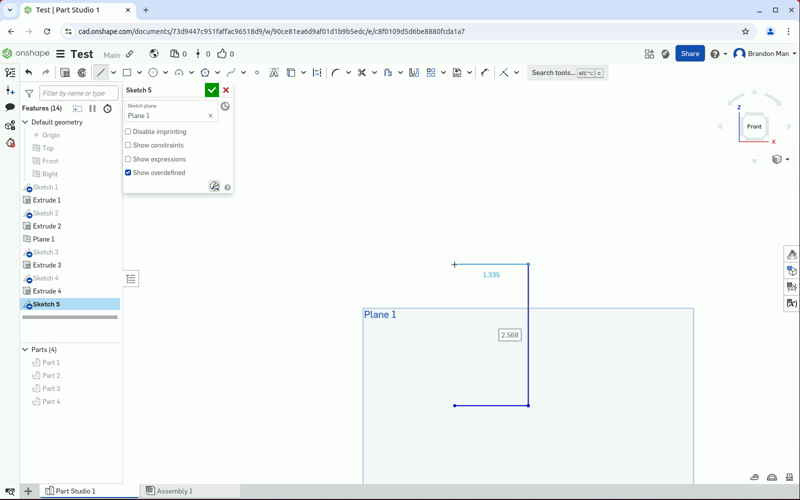
click(454, 264)
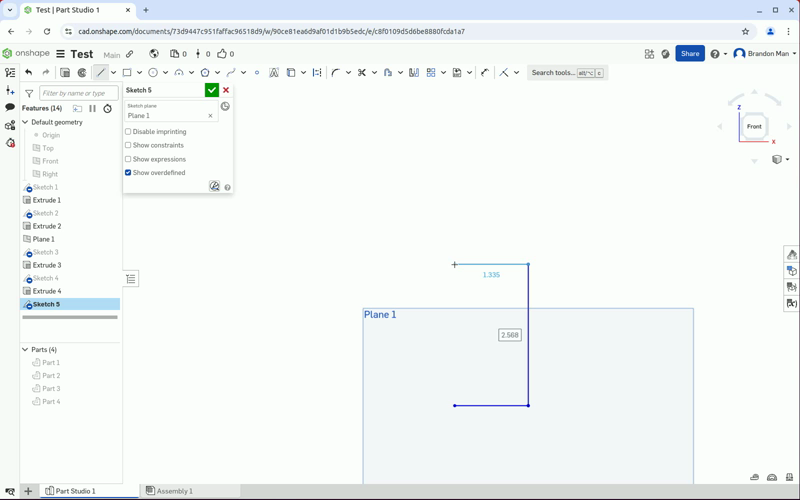
scroll(-6)
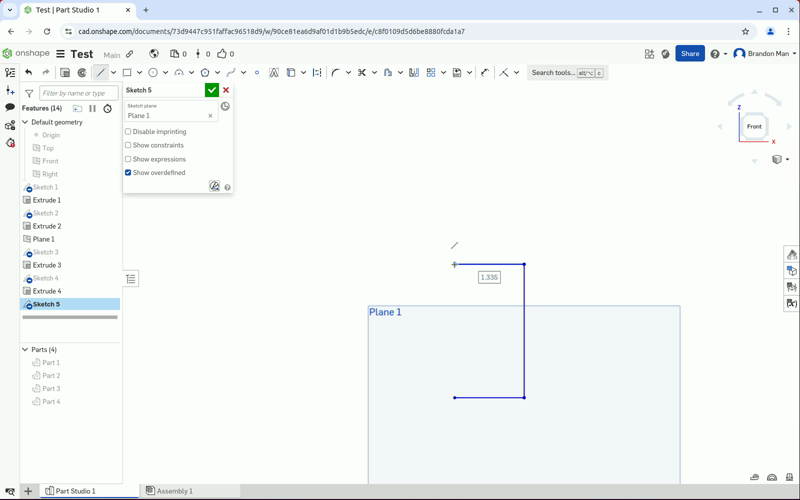
scroll(-6)
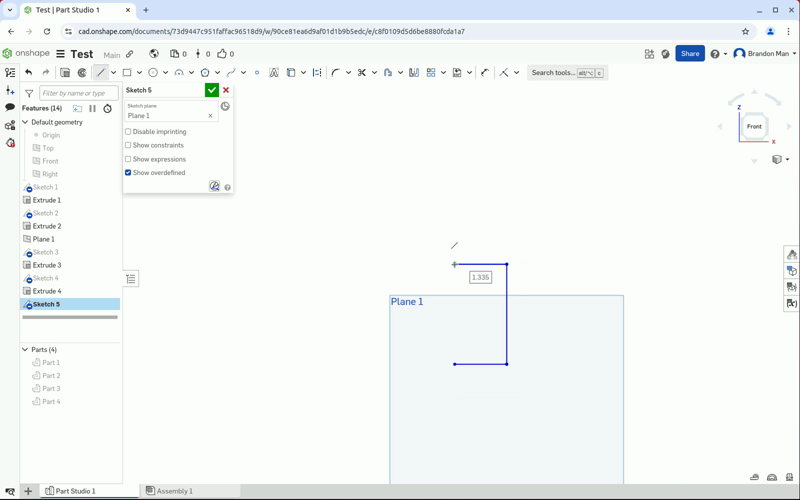
scroll(-6)
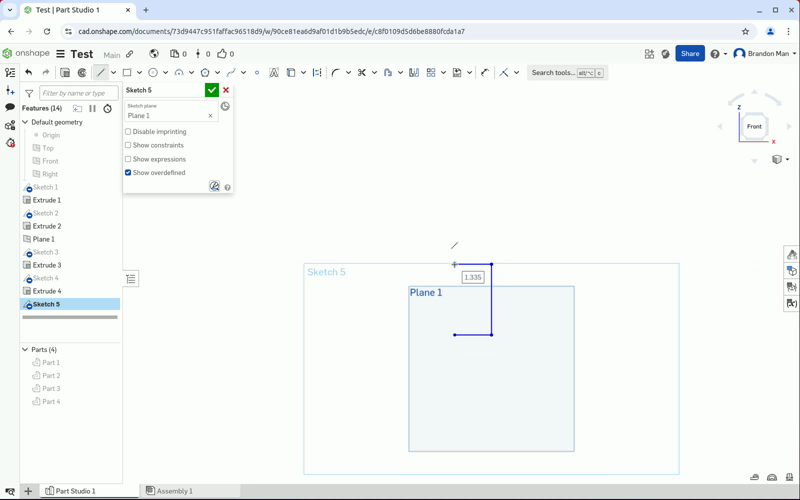
scroll(-6)
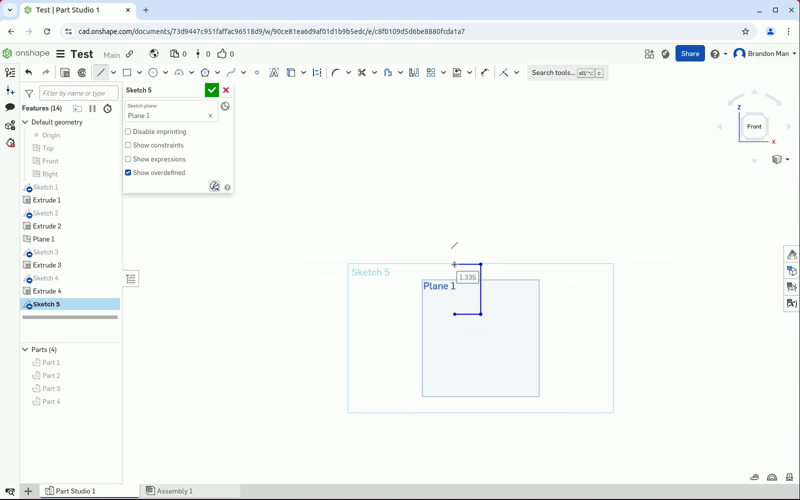
scroll(-6)
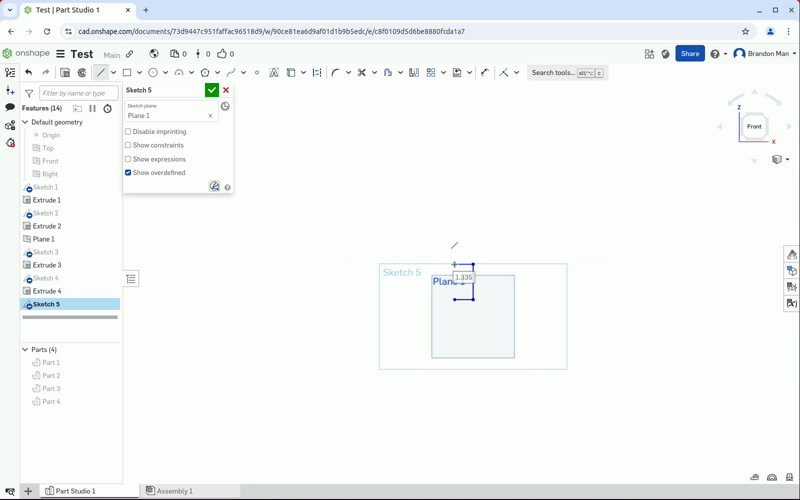
scroll(-6)
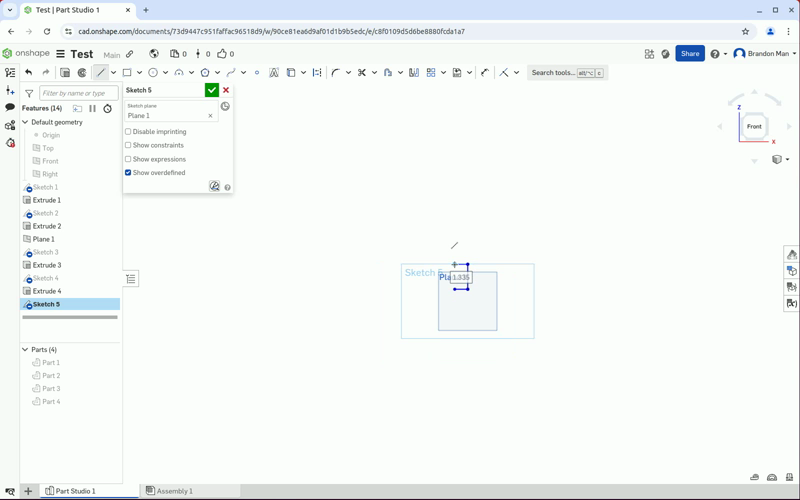
scroll(-6)
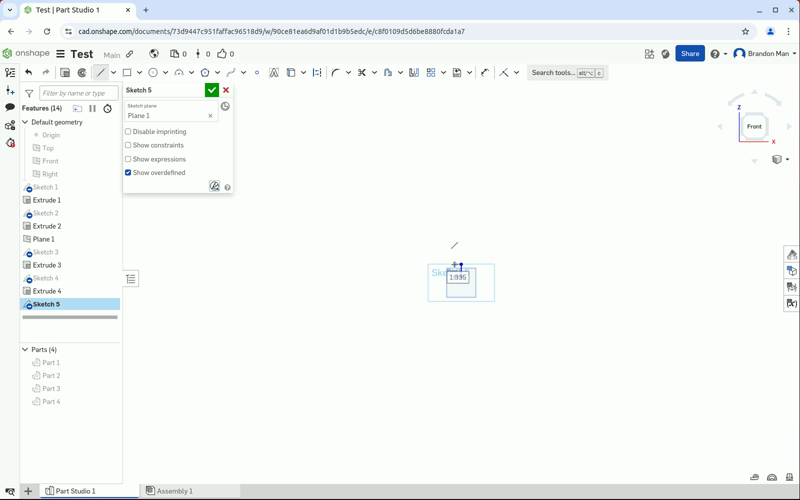
key_up(shift)
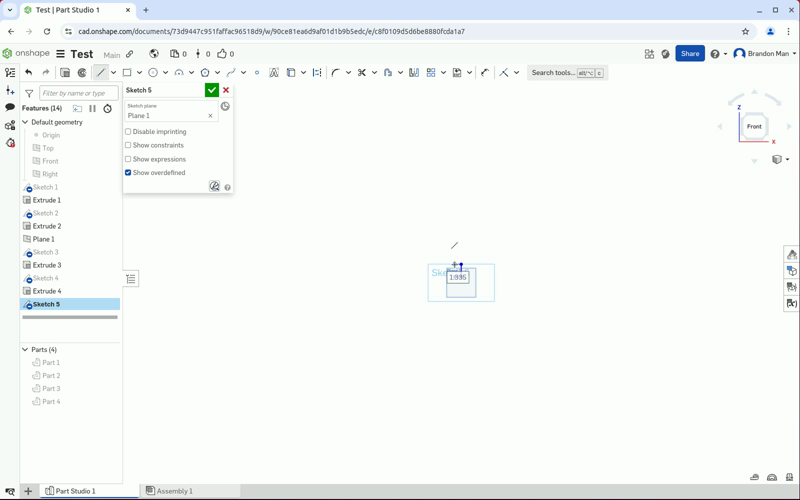
mouse_move(484, 264)
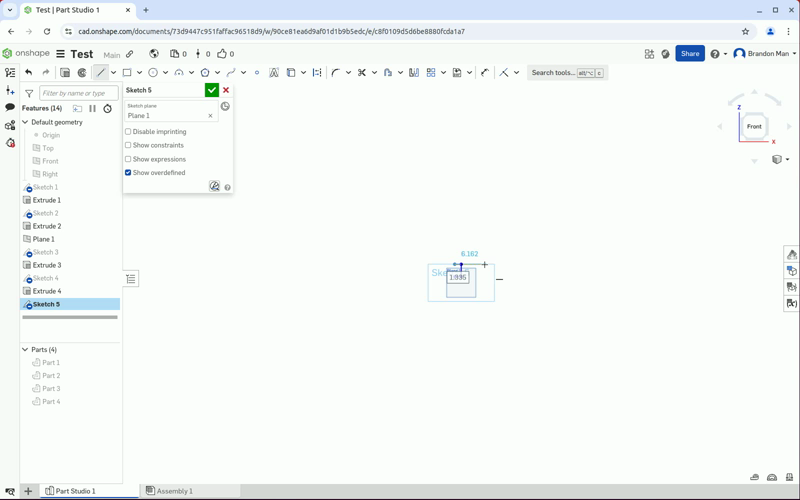
key_down(shift)
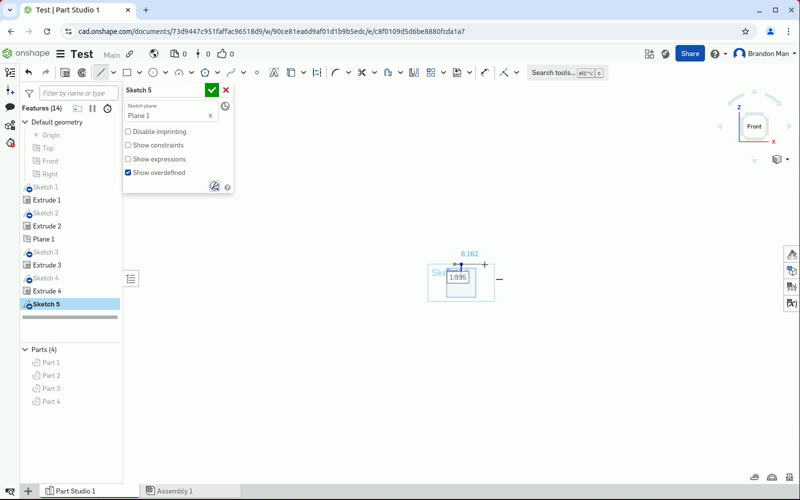
mouse_move(454, 276)
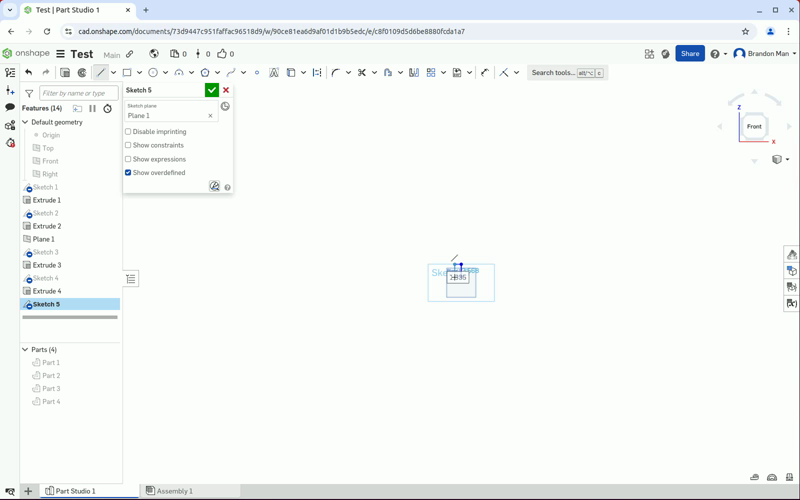
key_up(shift)
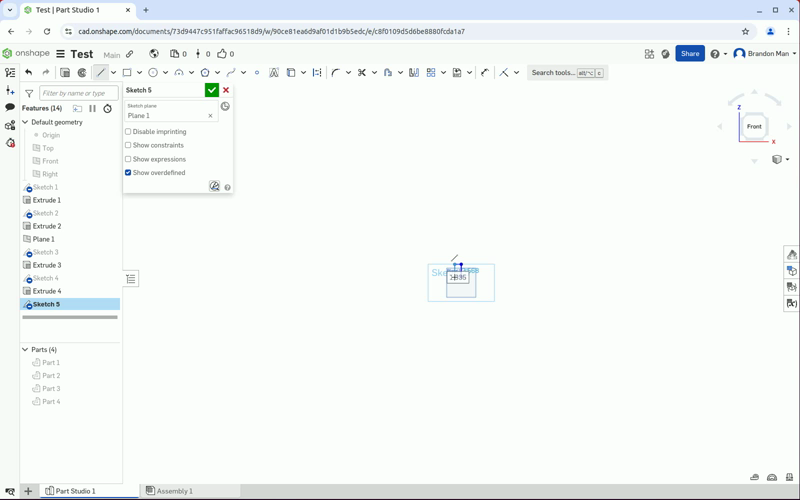
click(454, 276)
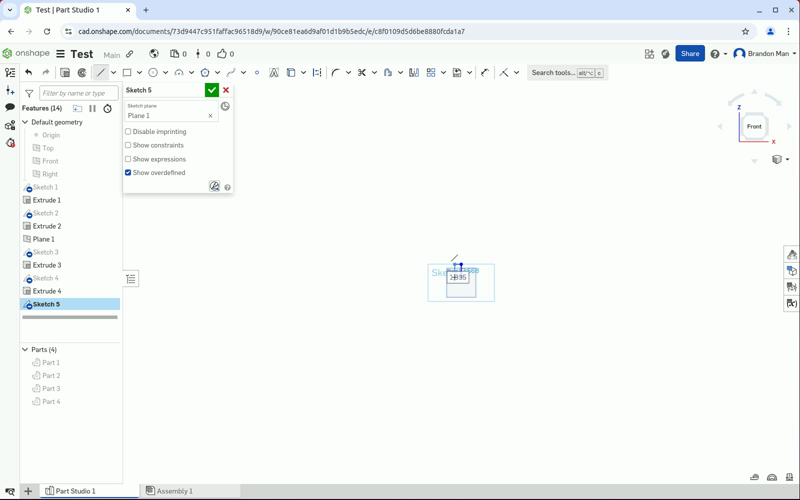
key(esc)
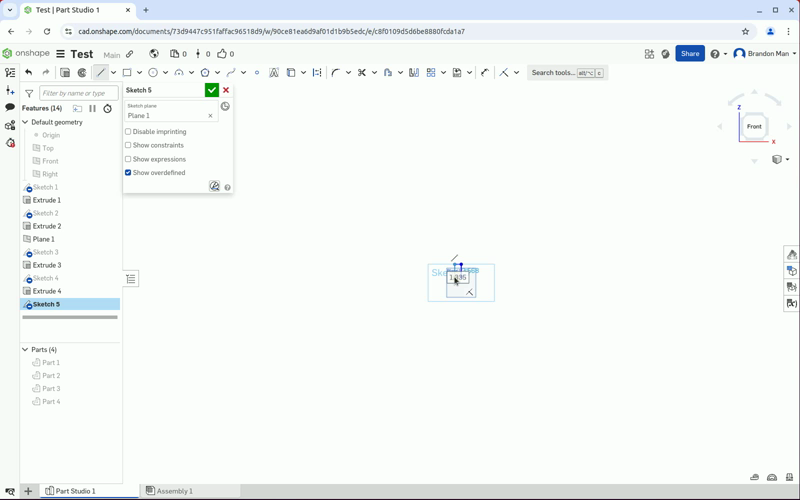
mouse_move(458, 266)
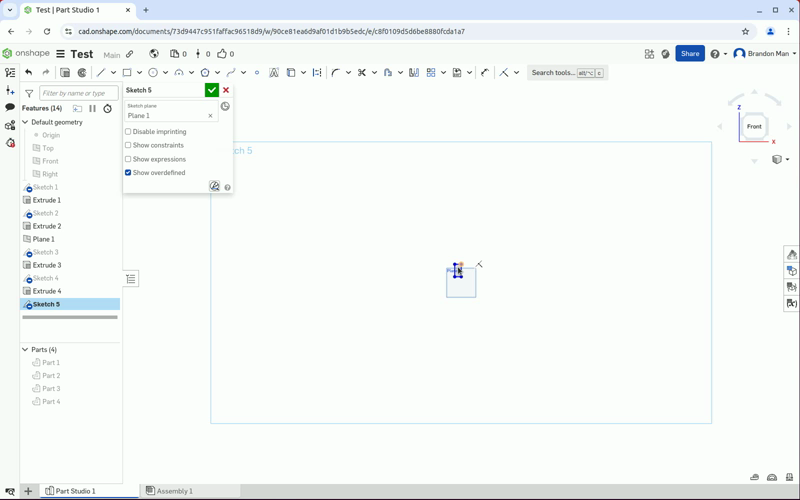
scroll(6)
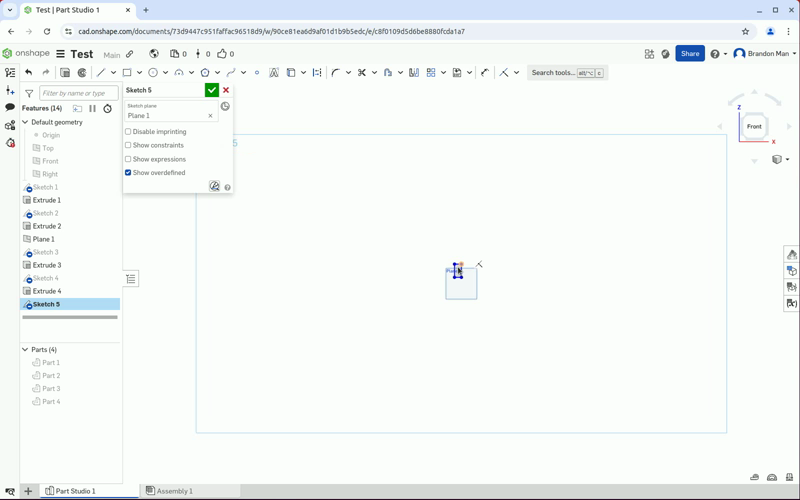
scroll(6)
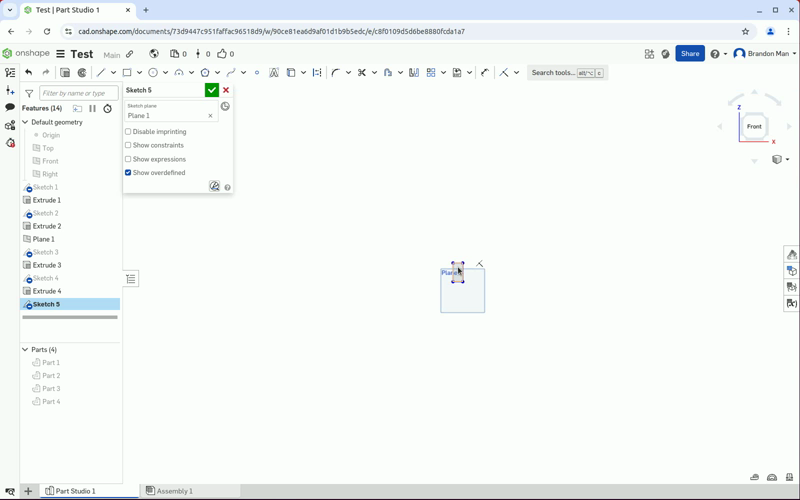
scroll(6)
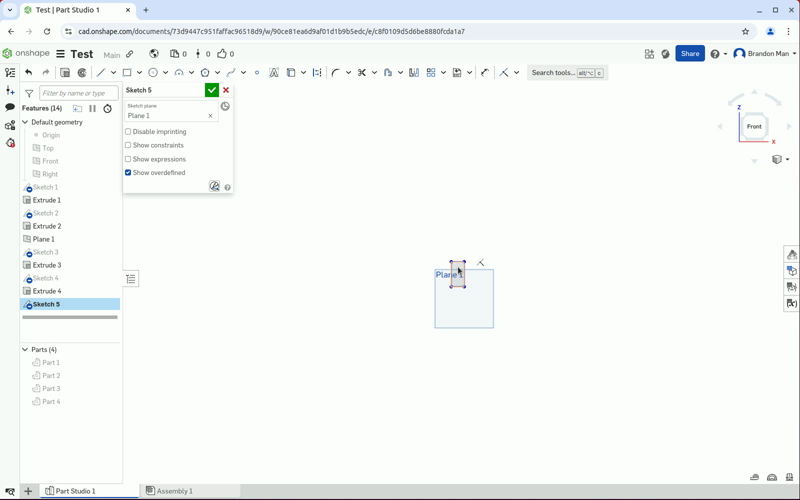
scroll(6)
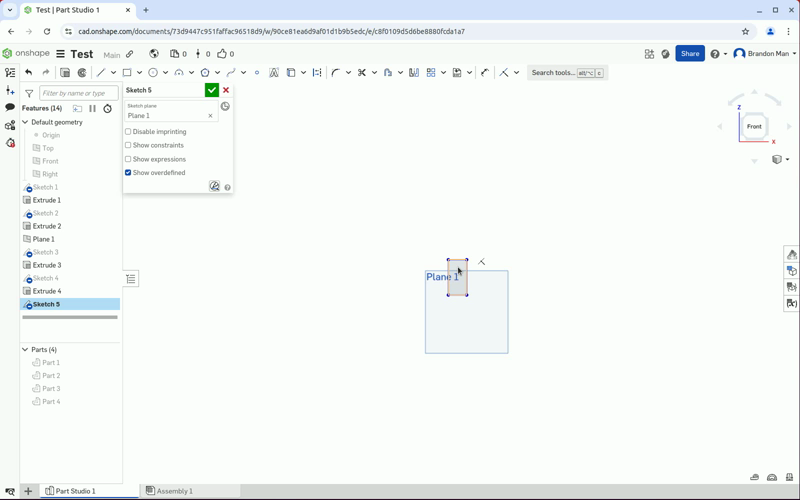
scroll(6)
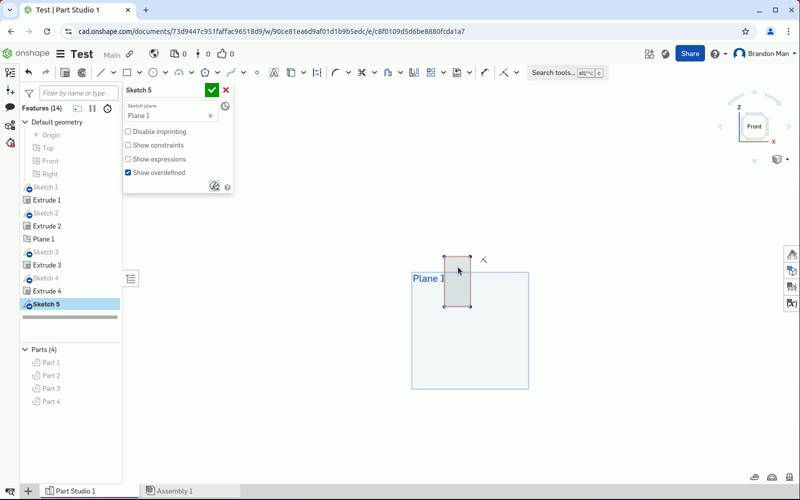
scroll(6)
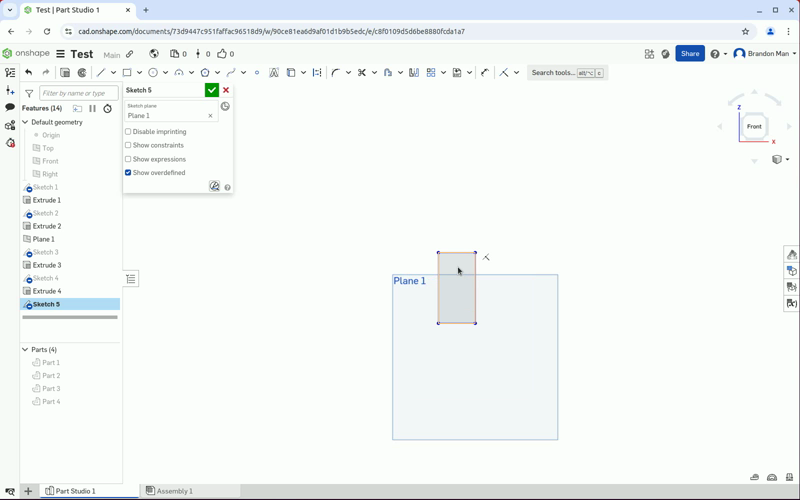
scroll(6)
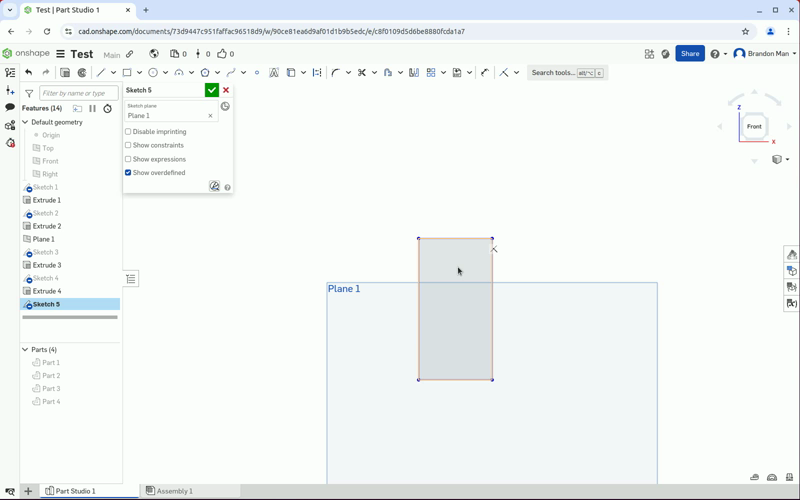
click(458, 266)
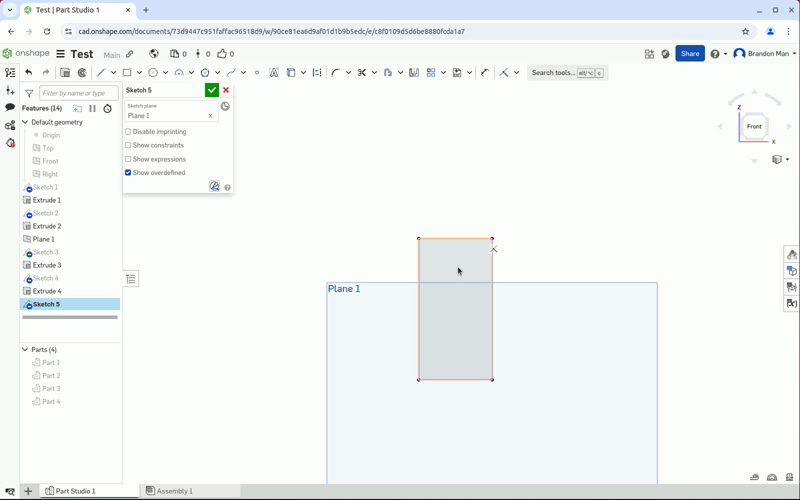
scroll(-6)
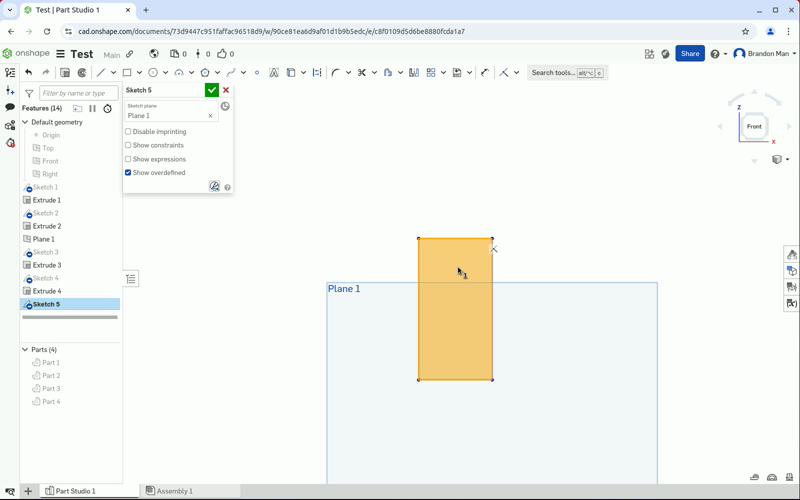
scroll(-6)
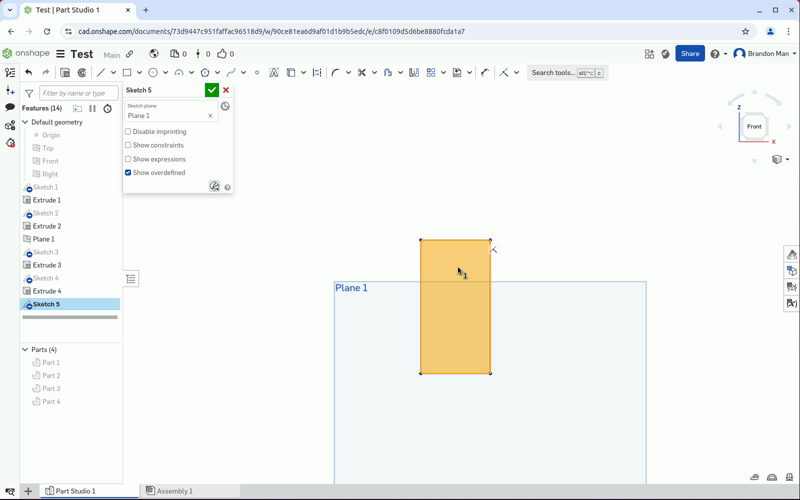
scroll(-6)
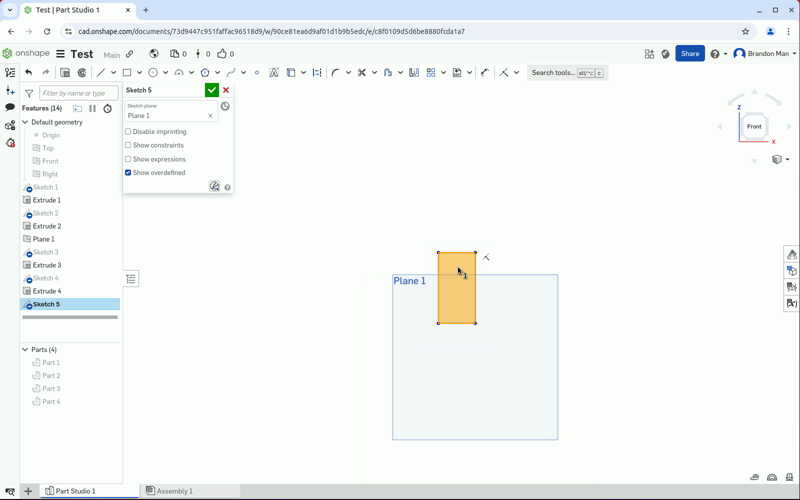
scroll(-6)
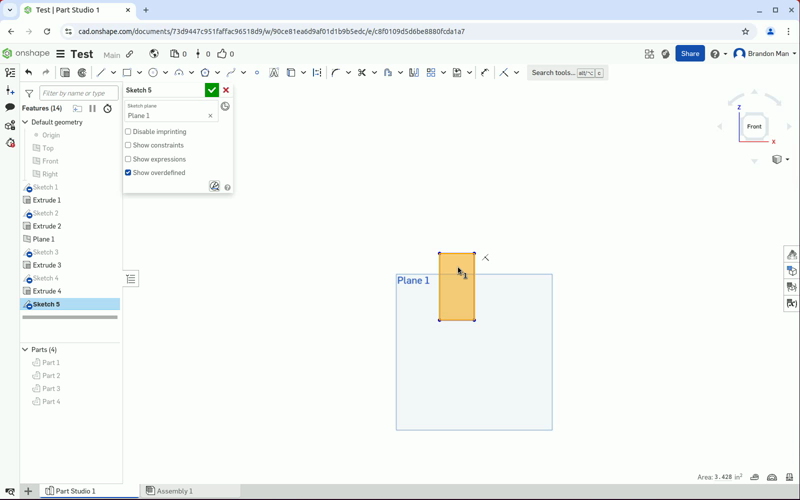
scroll(-6)
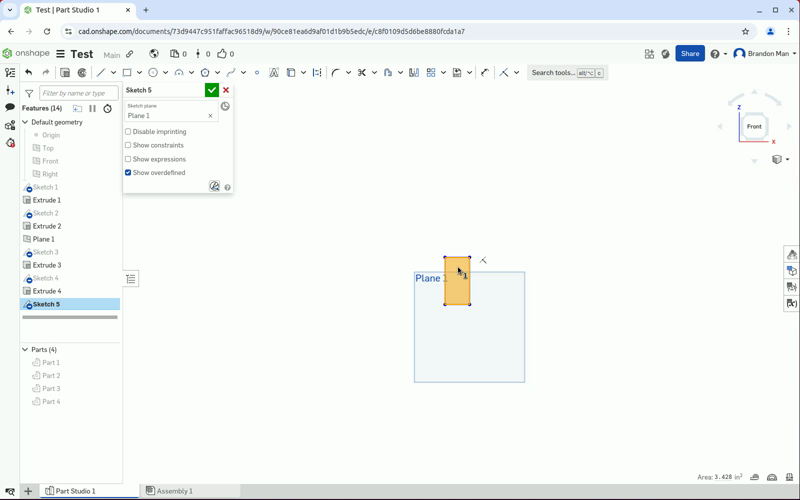
scroll(-6)
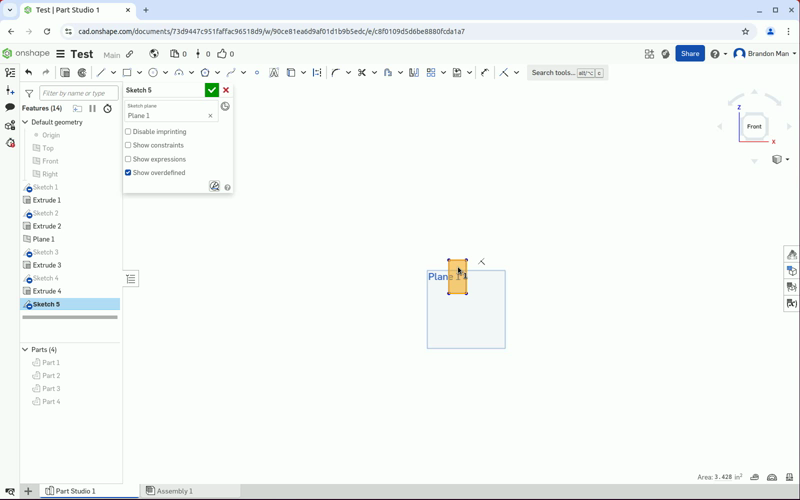
scroll(-6)
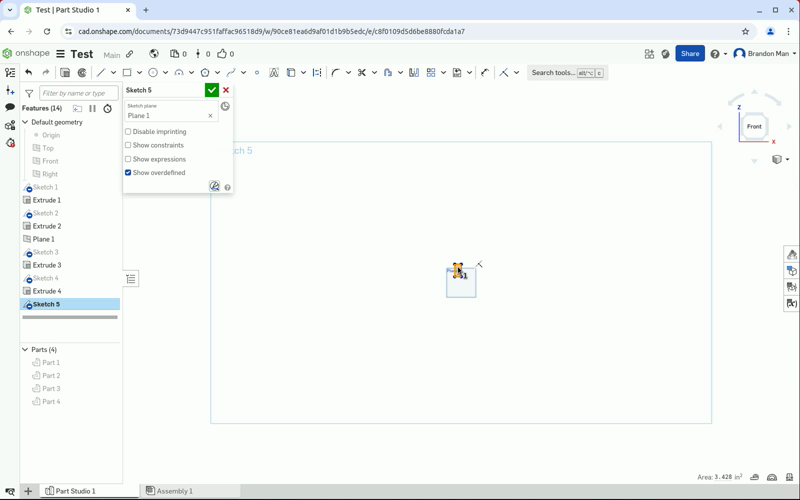
mouse_move(73, 352)
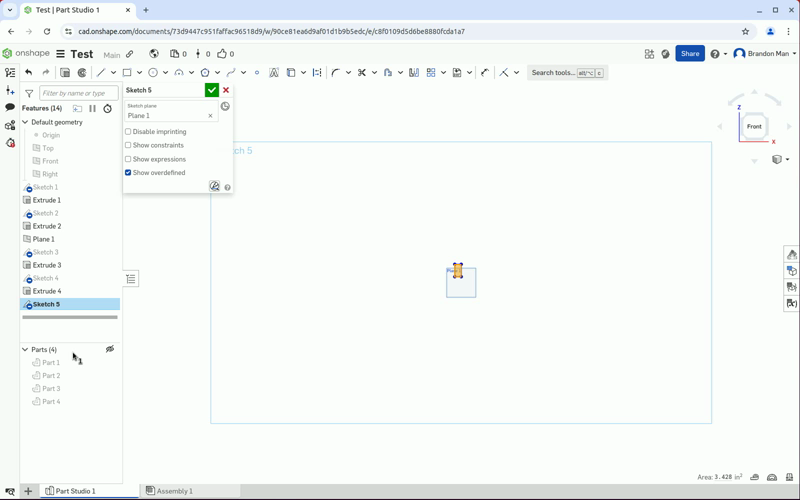
key(shift+y)
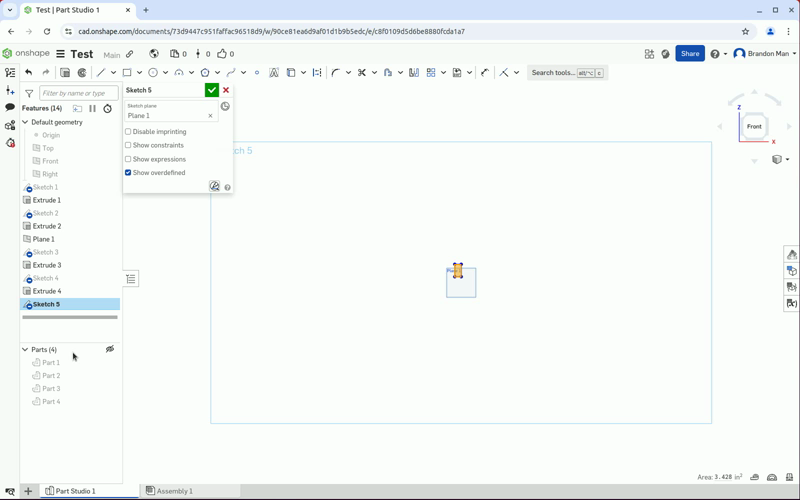
key(shift+e)
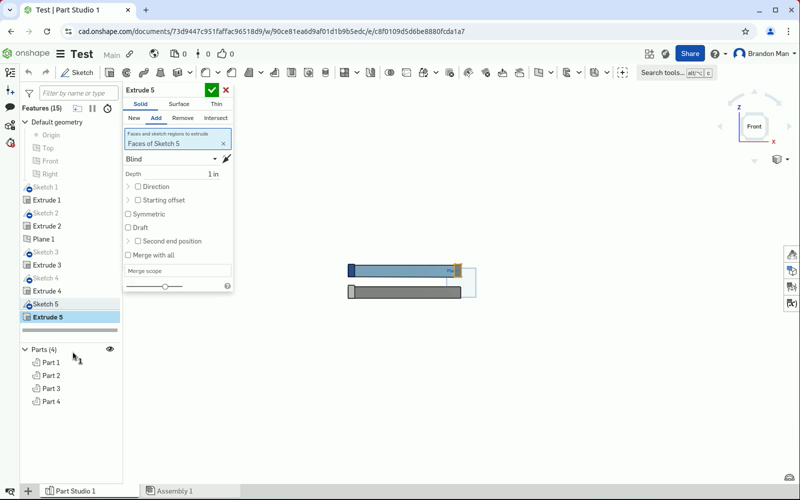
mouse_move(143, 106)
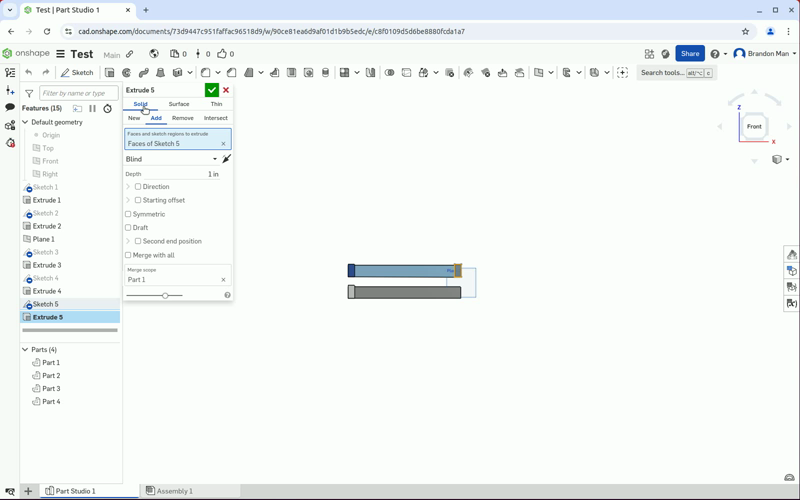
click(143, 106)
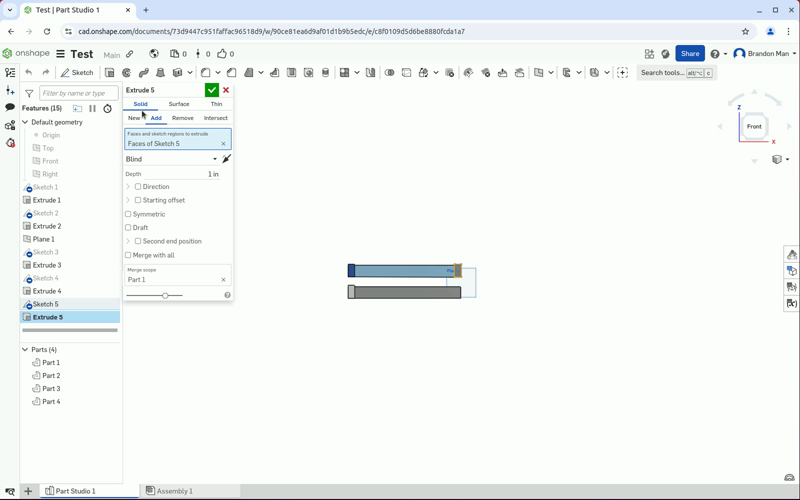
mouse_move(137, 120)
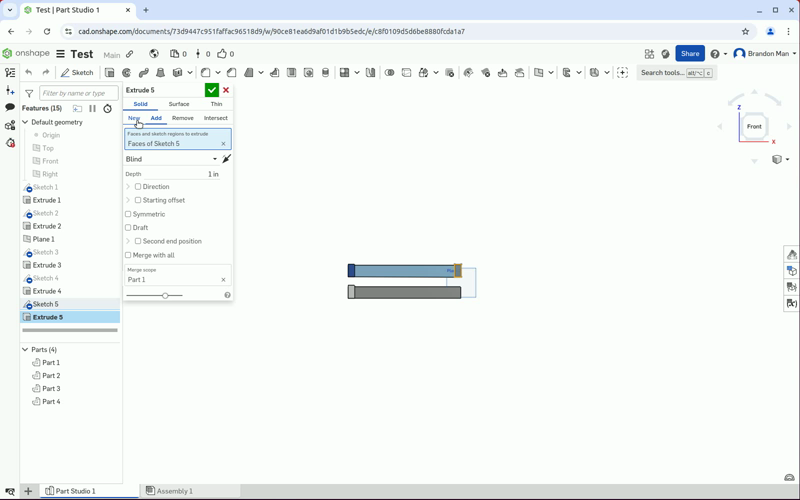
click(137, 120)
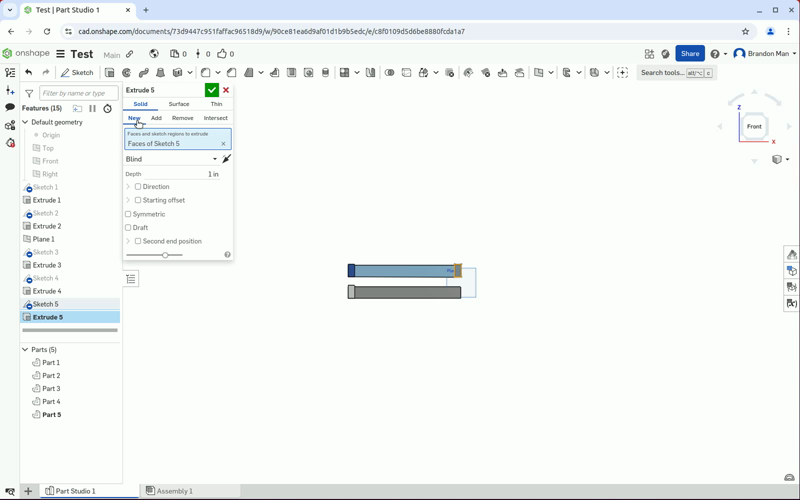
key(tab, 4)
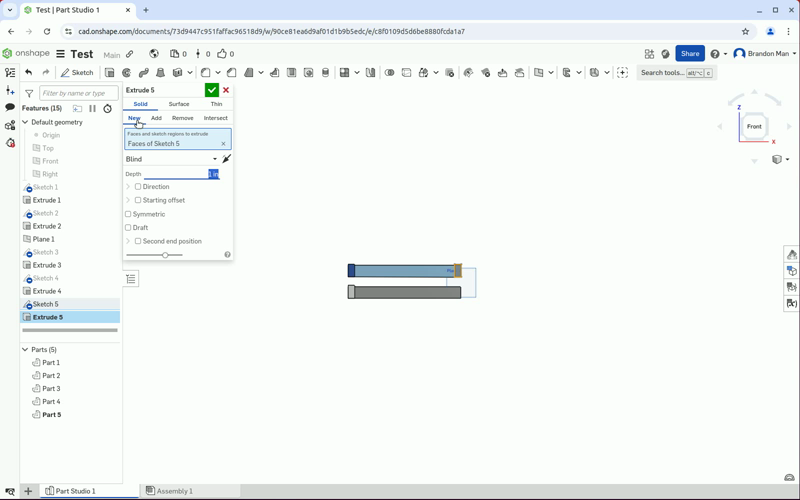
text(-1.444)
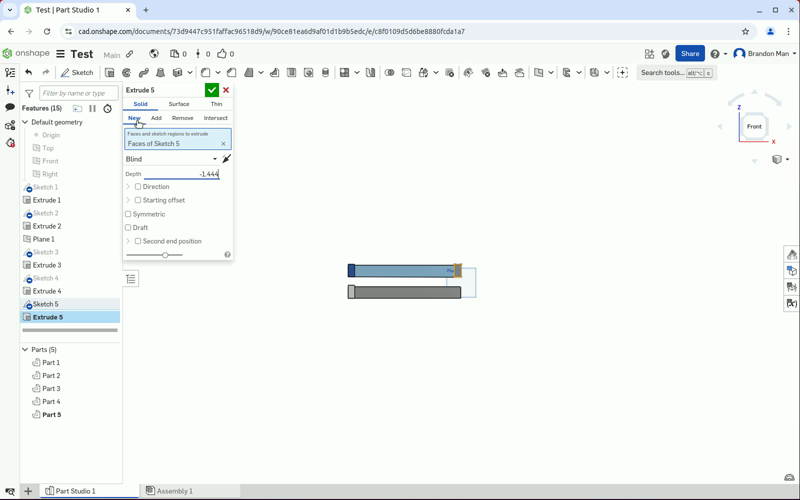
key(enter)
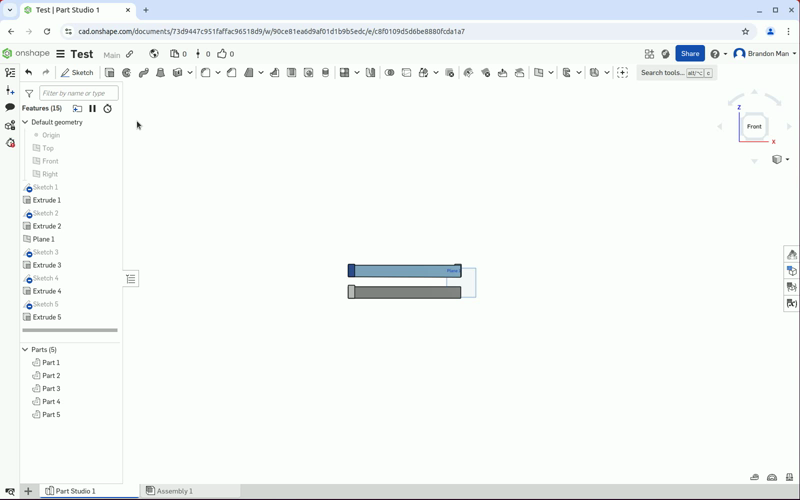
key(shift+h)
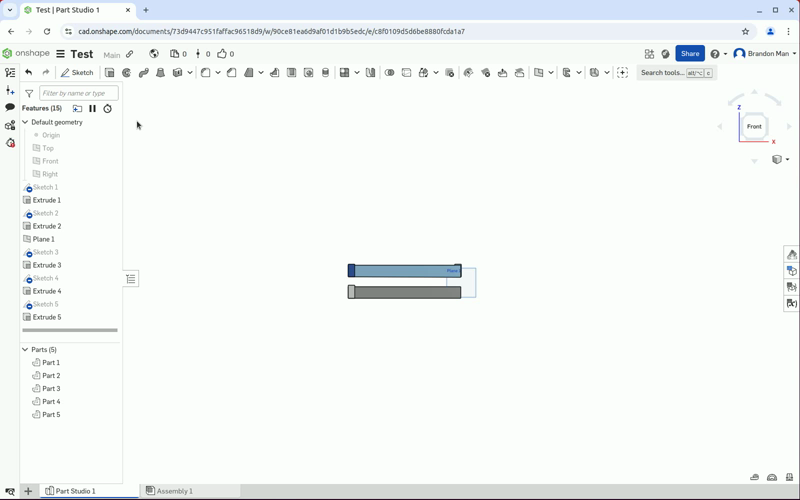
key(shift+h)
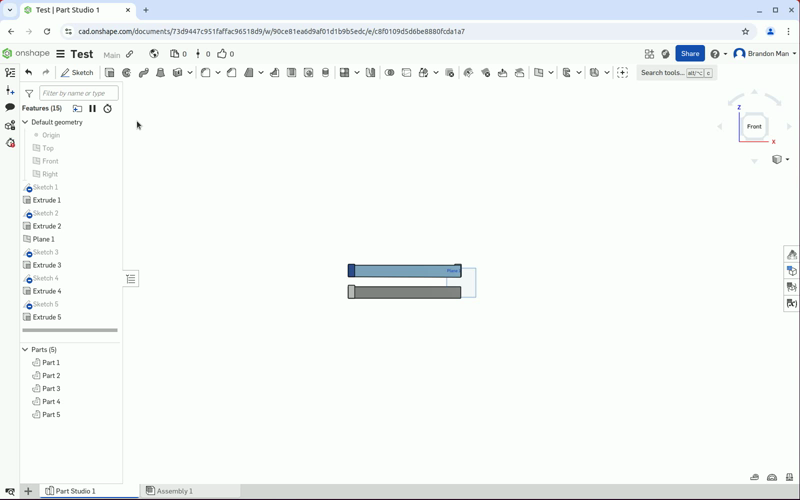
mouse_move(73, 189)
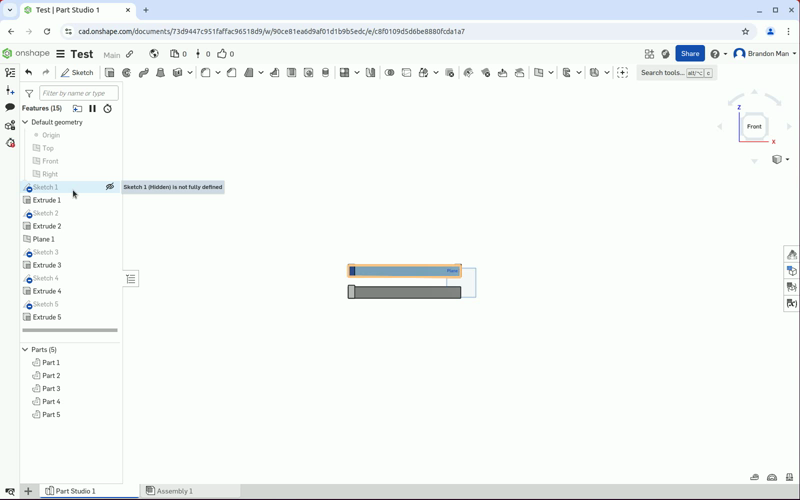
click(73, 189)
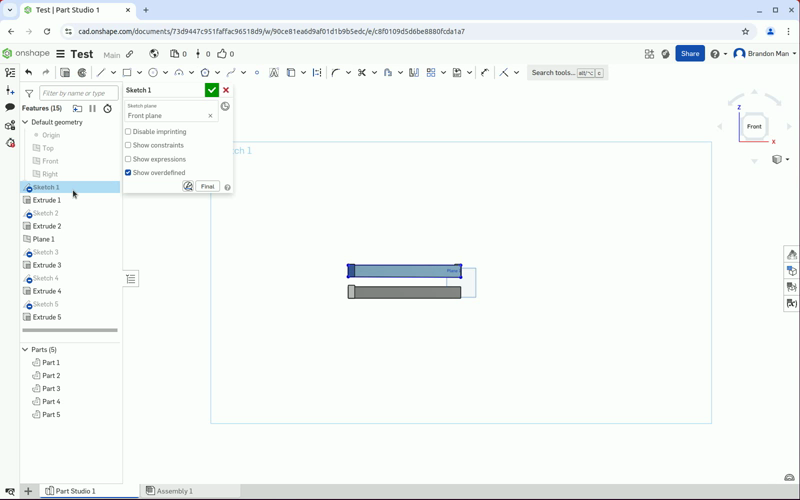
mouse_move(229, 92)
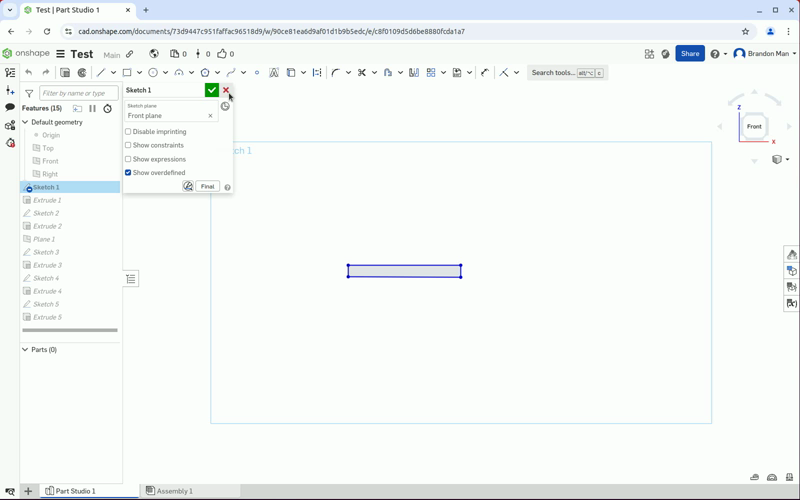
click(229, 92)
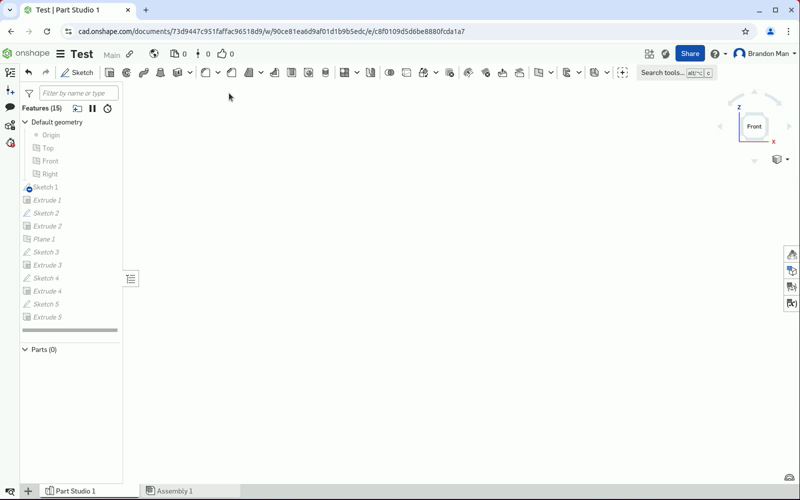
key(shift+s)
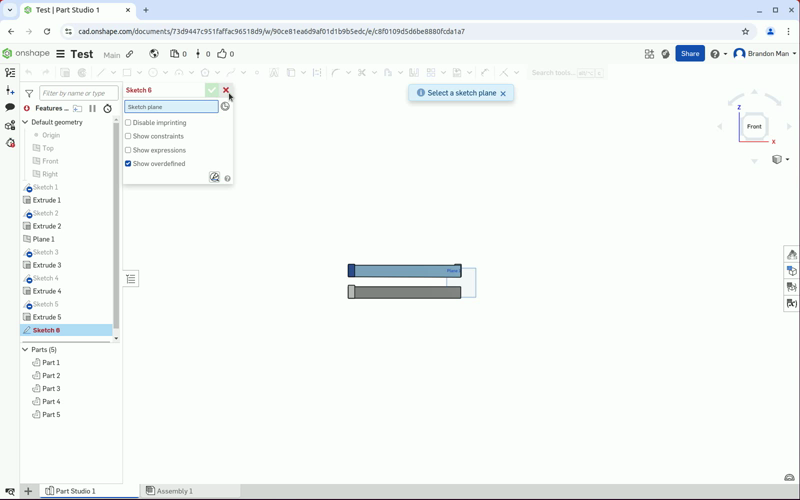
mouse_move(69, 241)
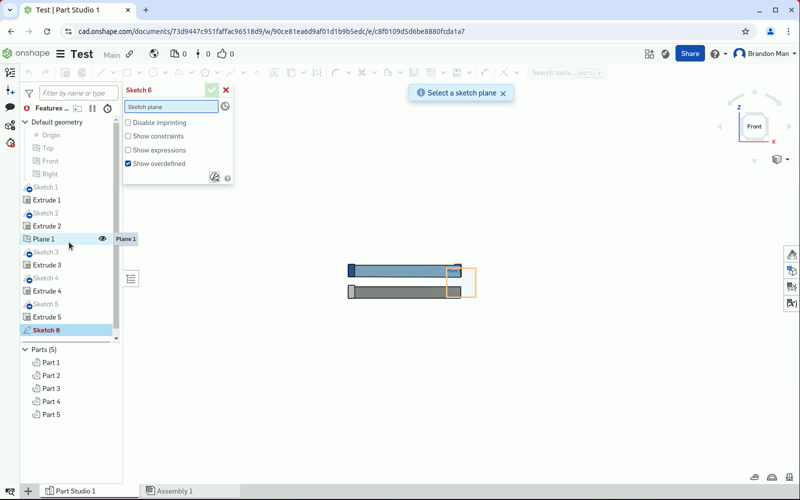
click(69, 241)
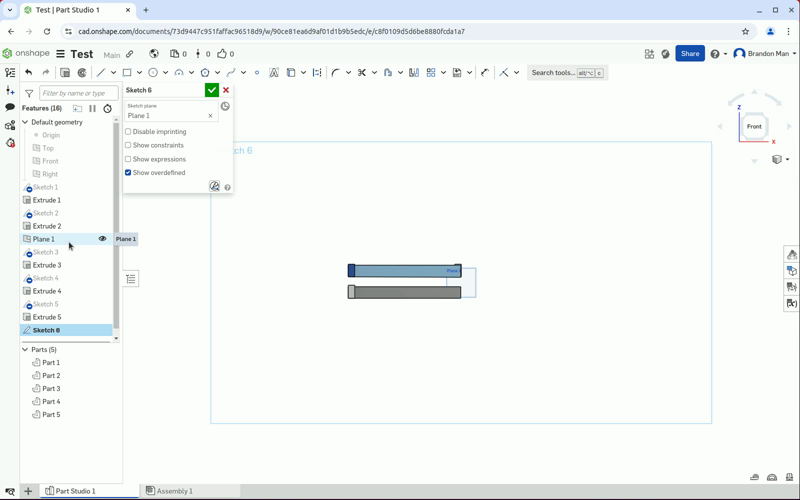
mouse_move(73, 352)
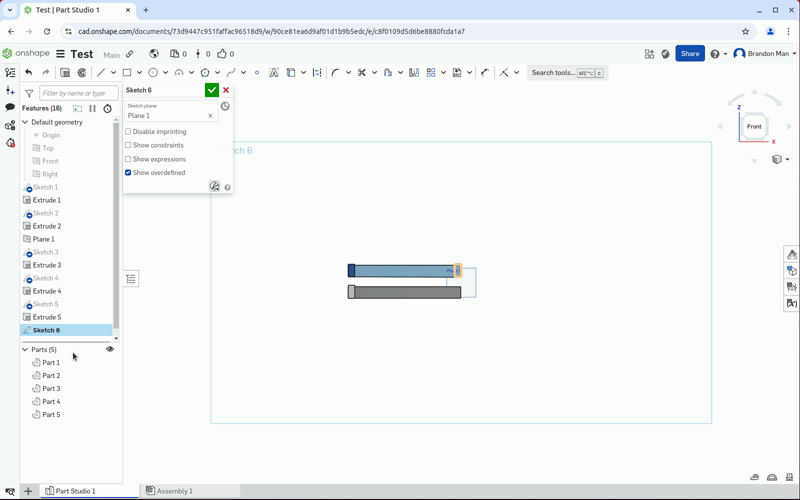
key(y)
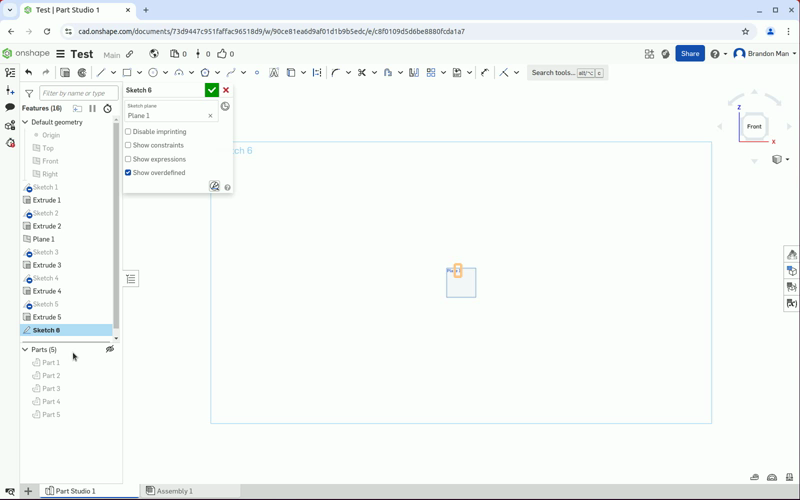
key(l)
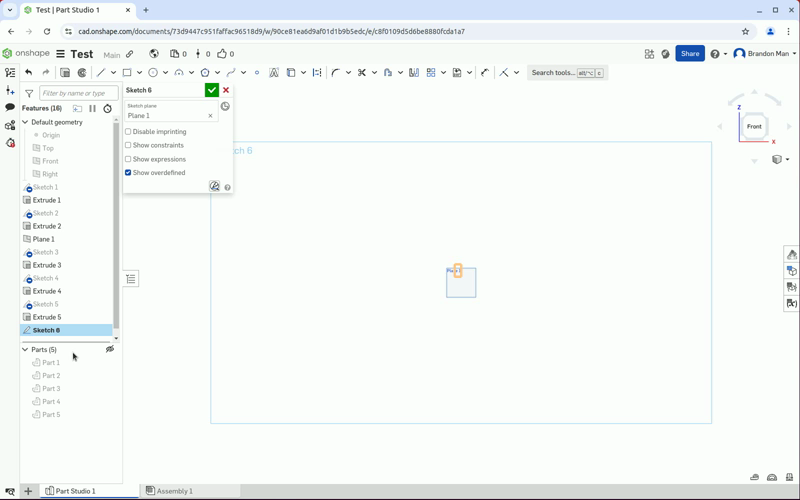
key_down(shift)
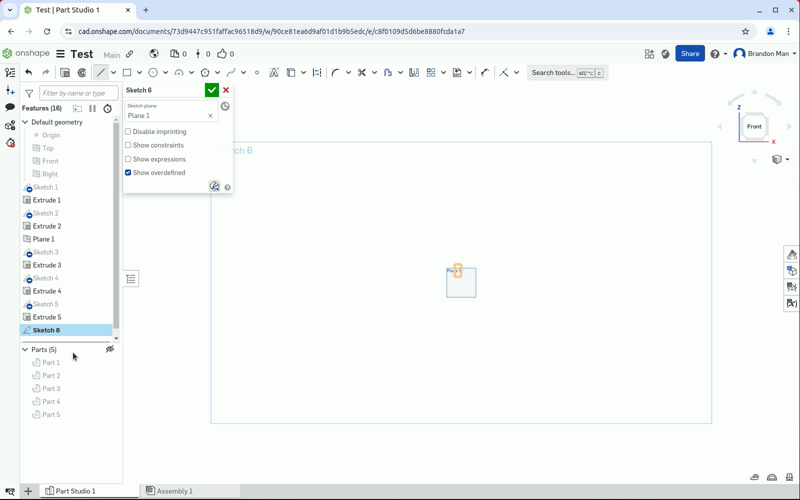
mouse_move(454, 298)
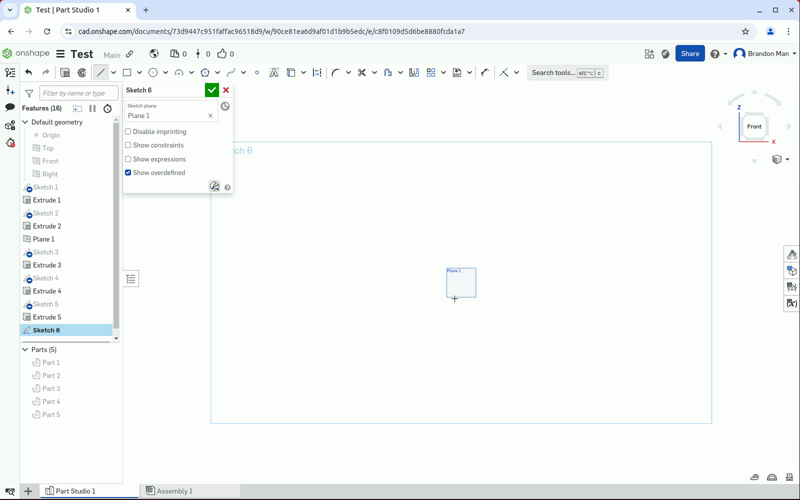
click(454, 298)
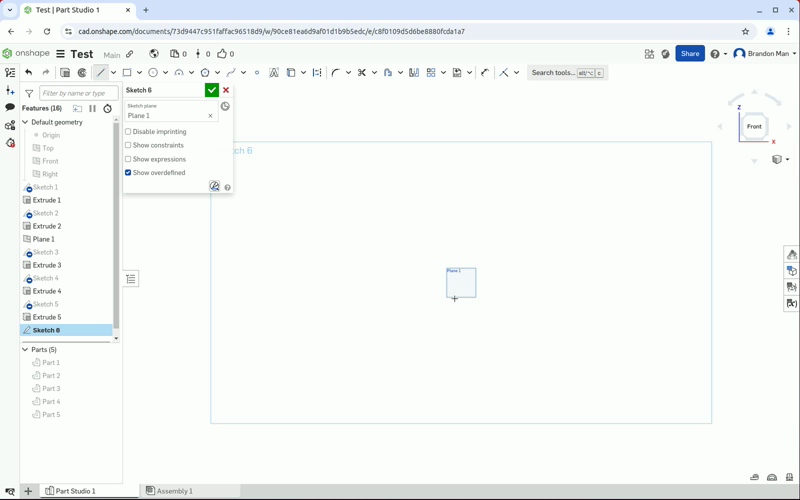
key_up(shift)
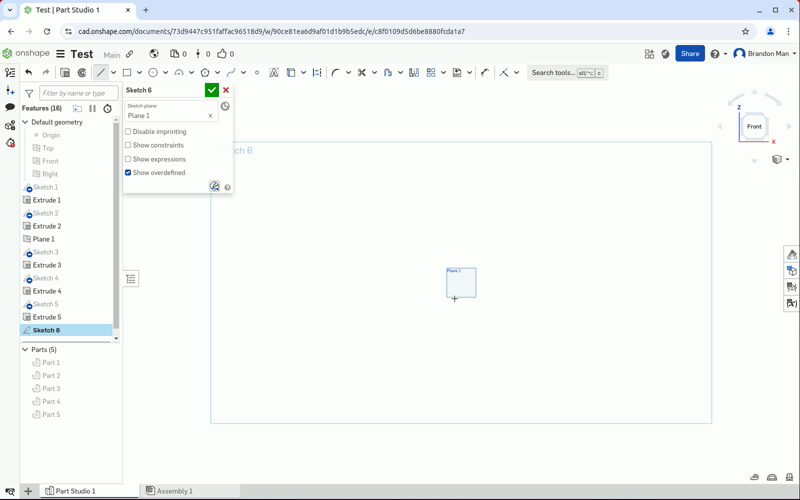
key_down(shift)
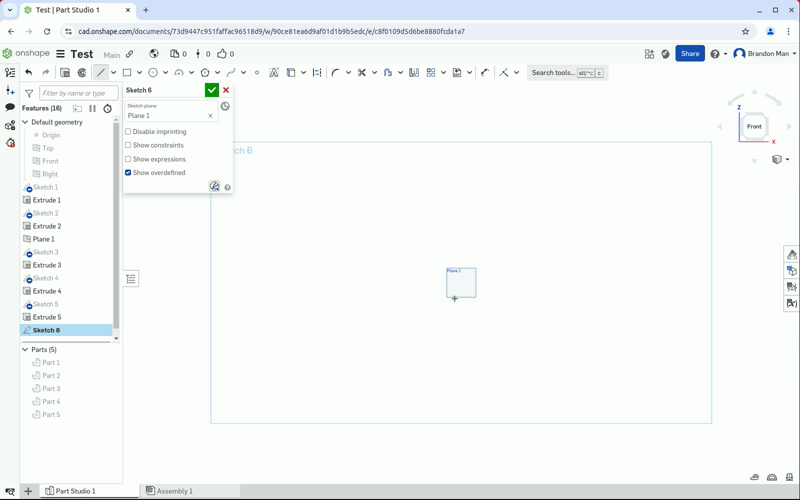
mouse_move(484, 298)
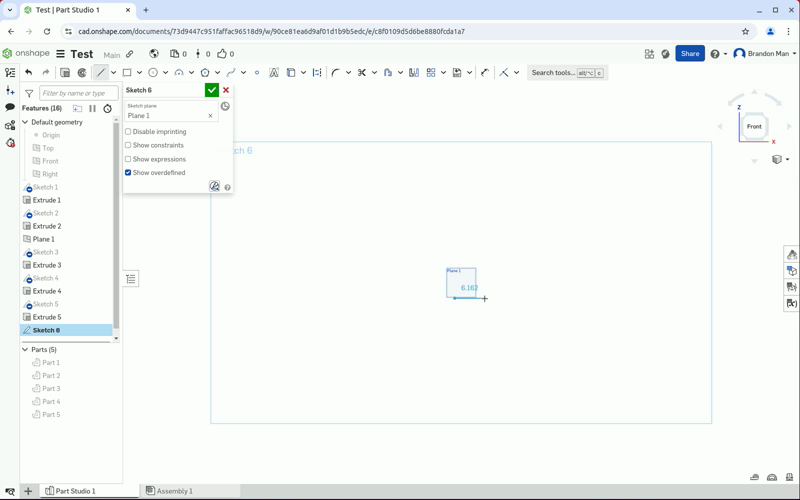
mouse_move(461, 298)
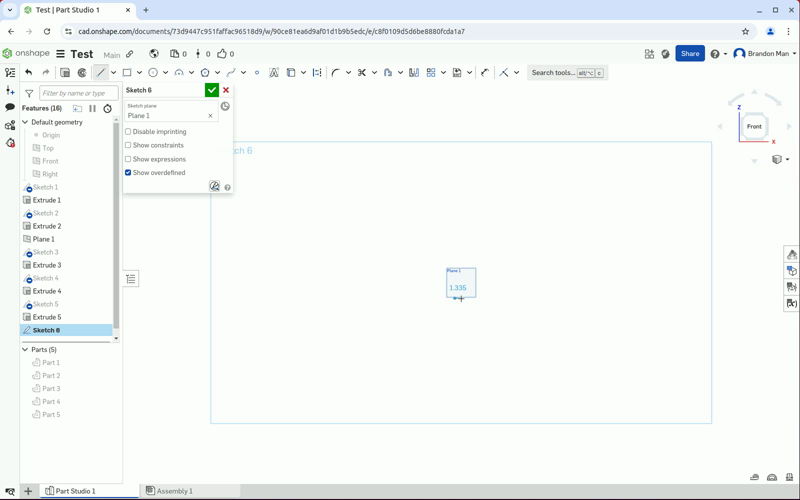
scroll(6)
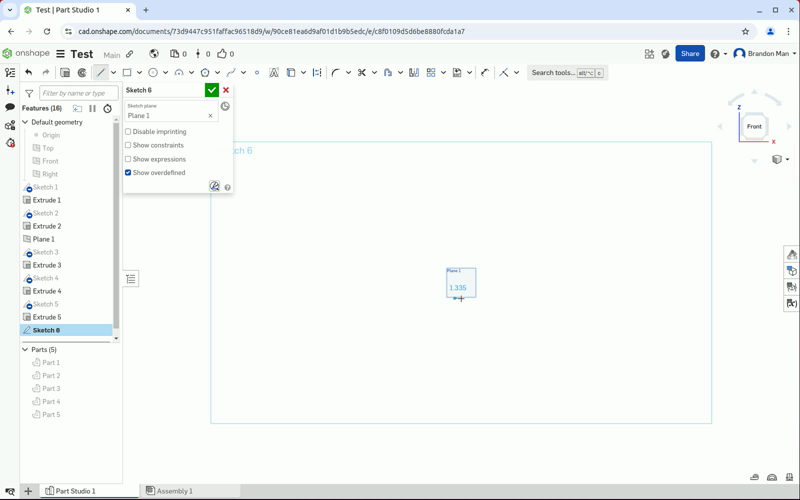
scroll(6)
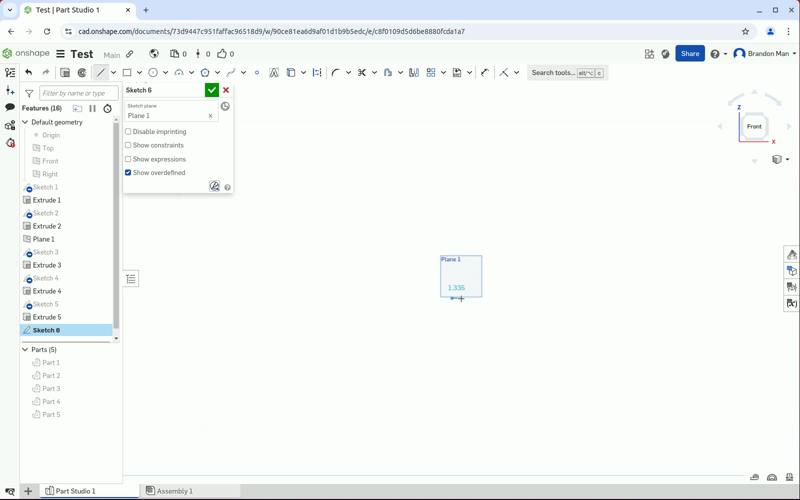
scroll(6)
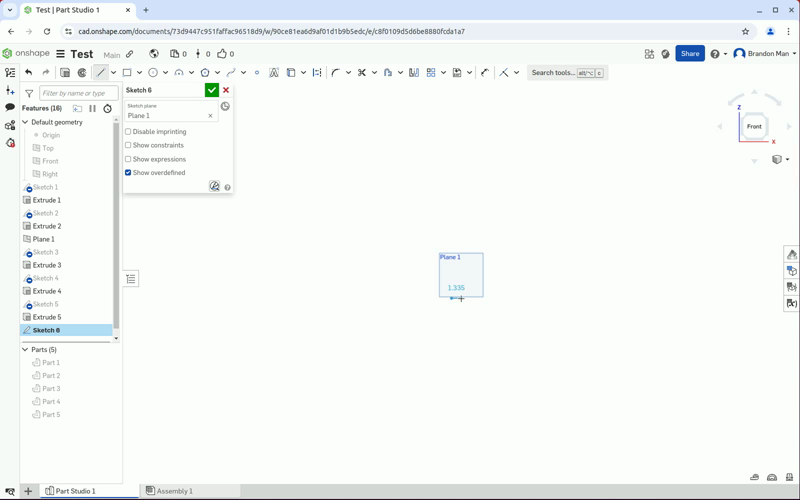
scroll(6)
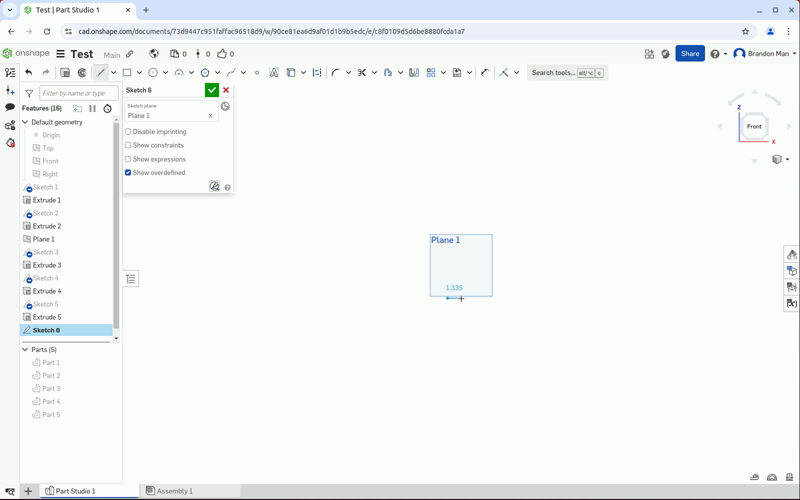
scroll(6)
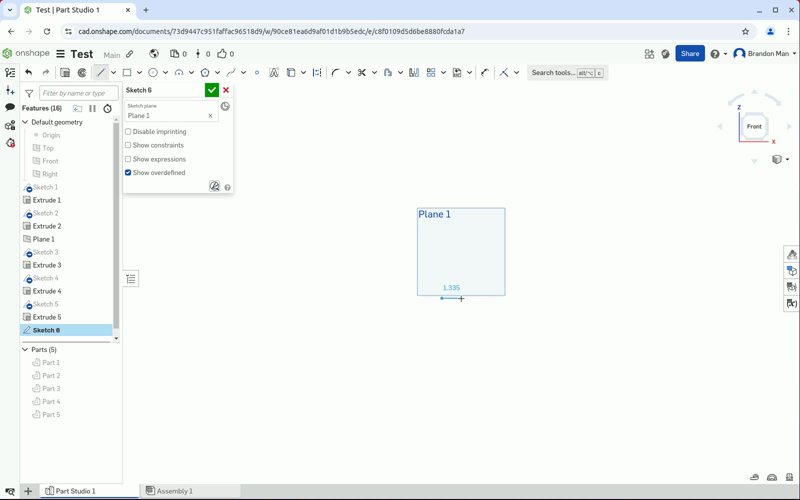
scroll(6)
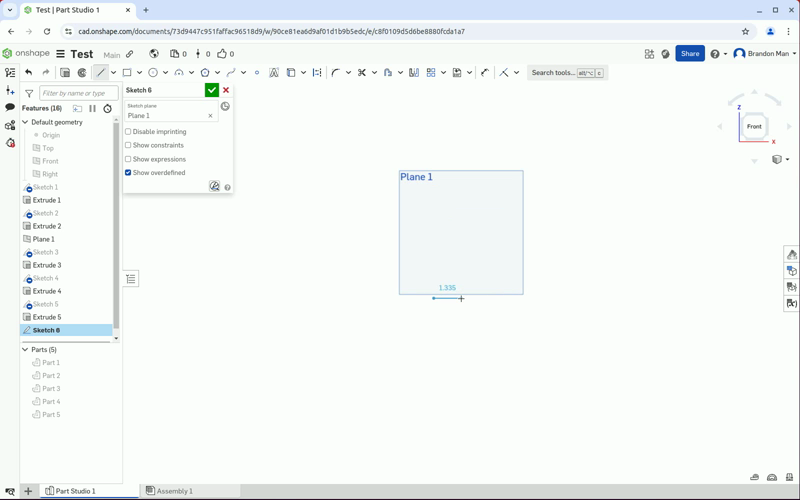
scroll(6)
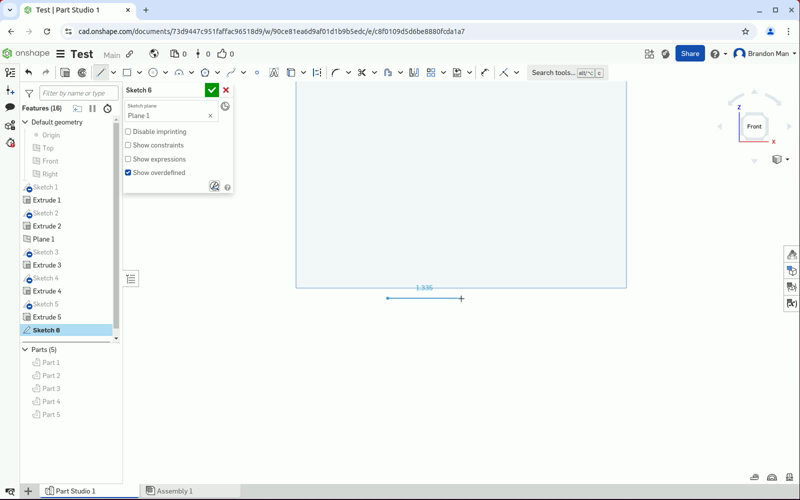
click(461, 298)
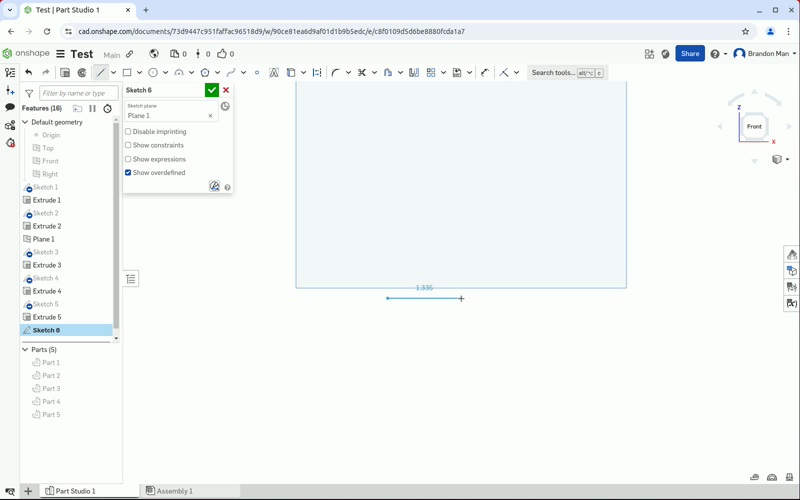
scroll(-6)
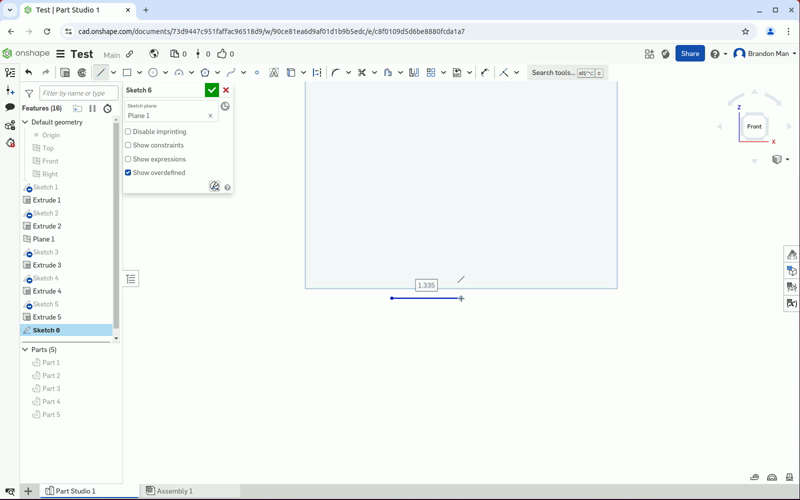
scroll(-6)
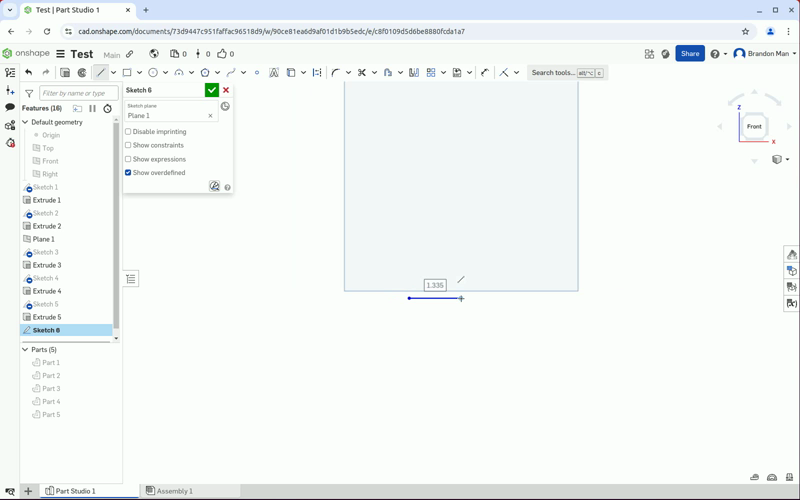
scroll(-6)
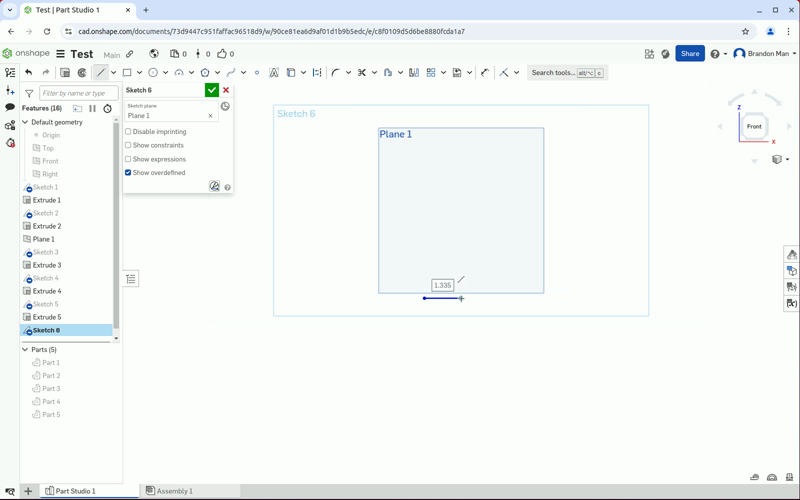
scroll(-6)
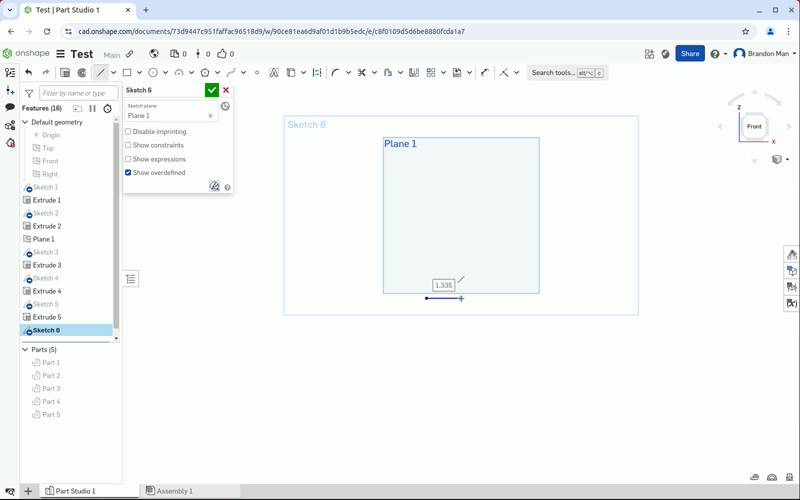
scroll(-6)
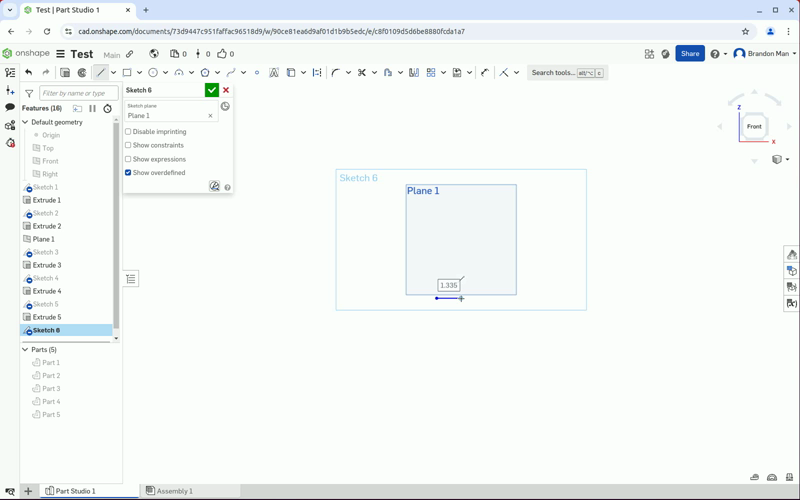
scroll(-6)
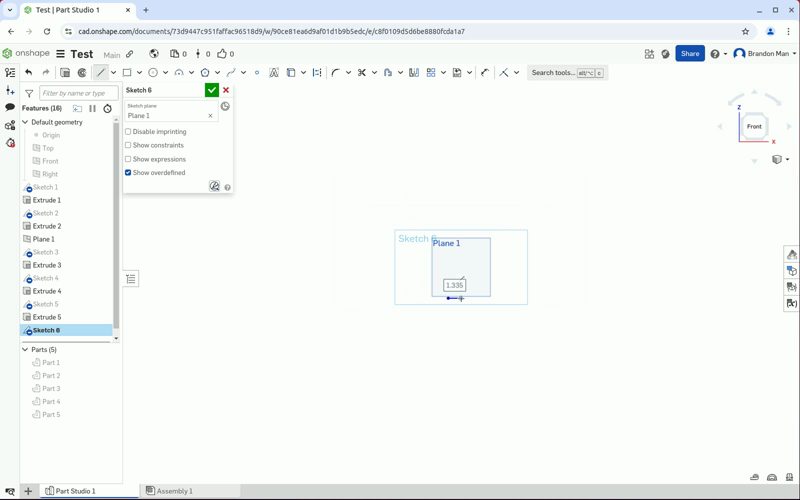
scroll(-6)
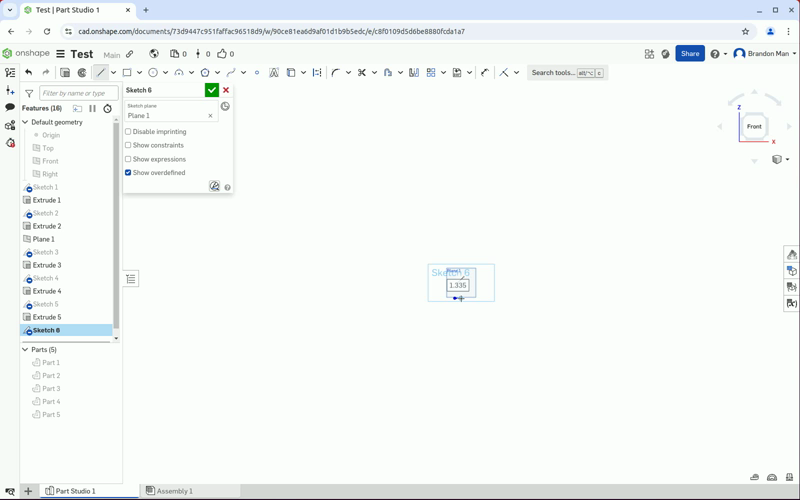
key_up(shift)
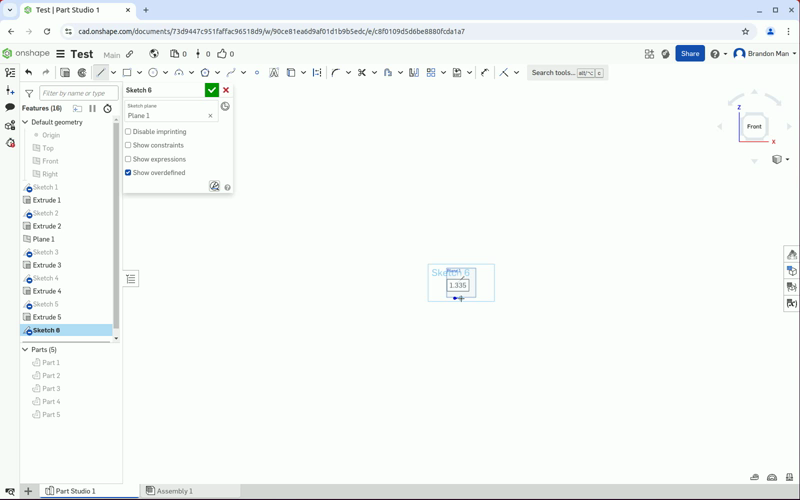
key_down(shift)
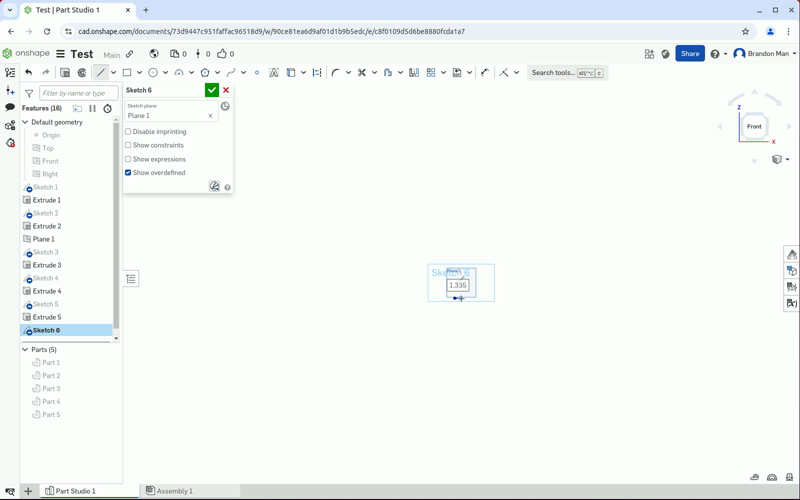
mouse_move(491, 298)
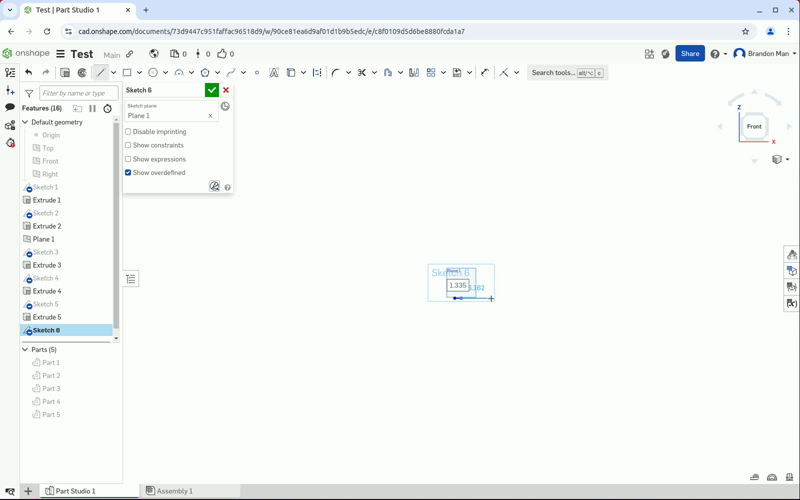
mouse_move(461, 285)
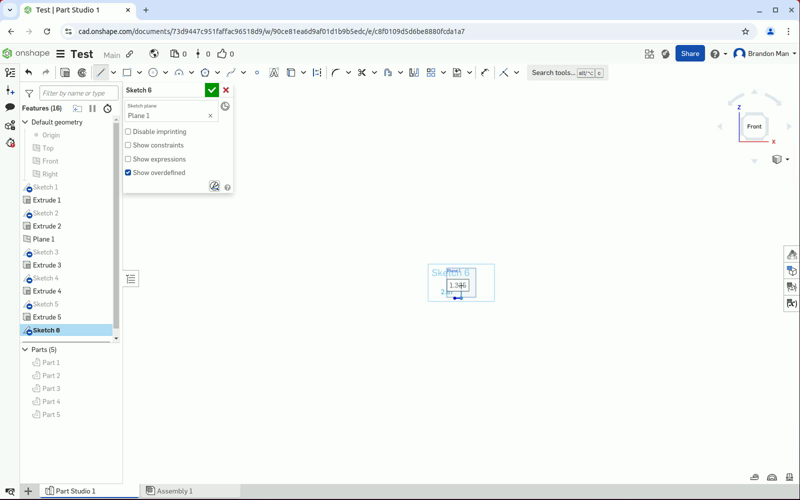
click(461, 285)
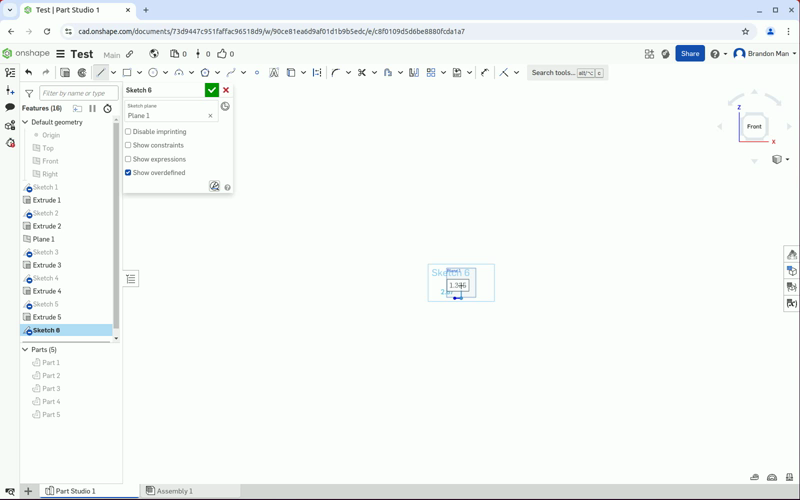
key_up(shift)
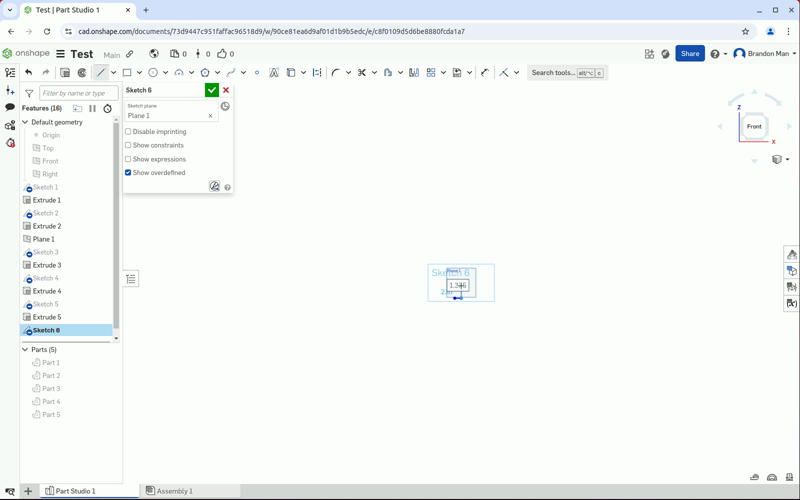
key_down(shift)
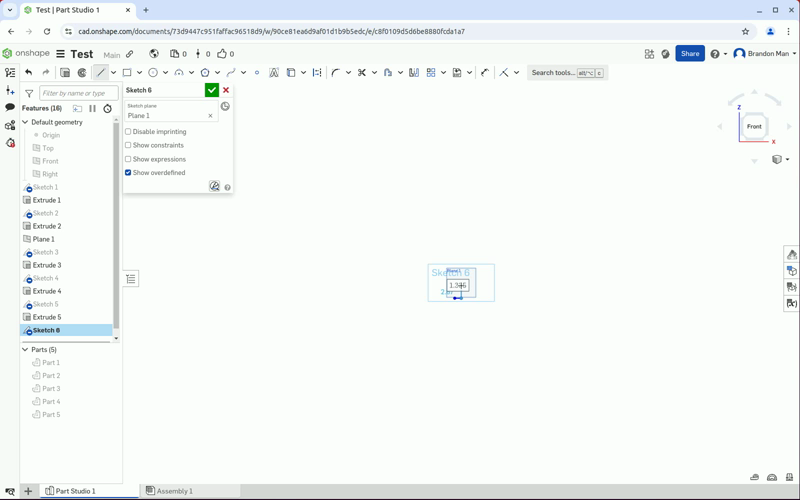
mouse_move(491, 285)
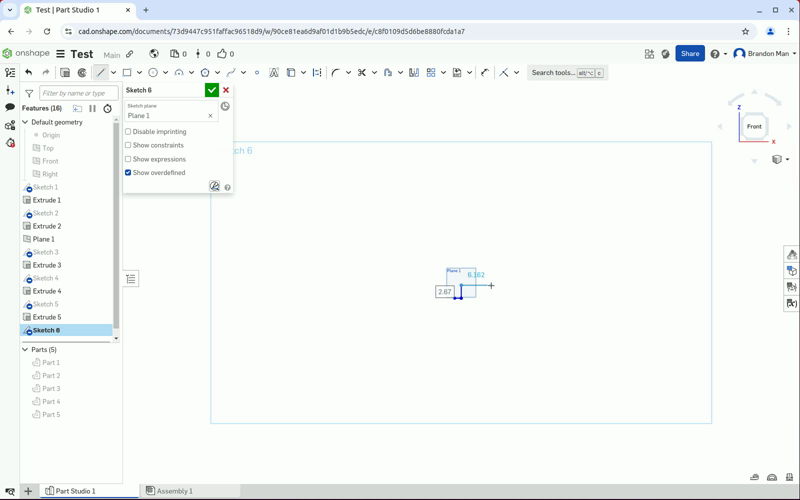
mouse_move(454, 285)
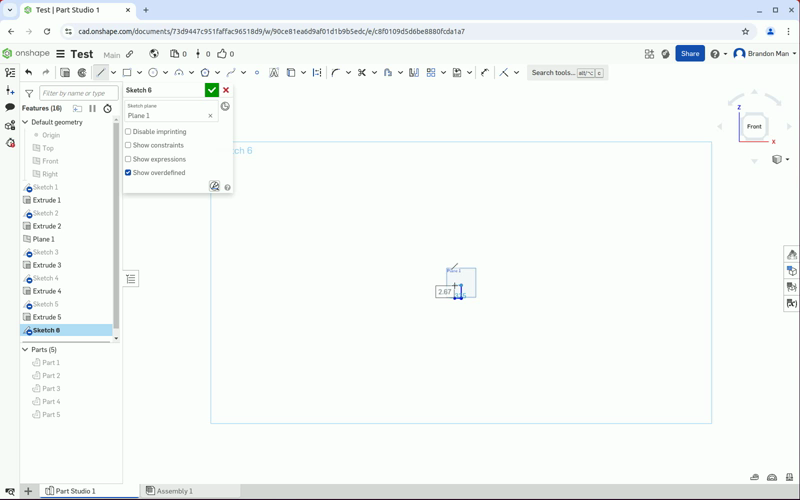
scroll(6)
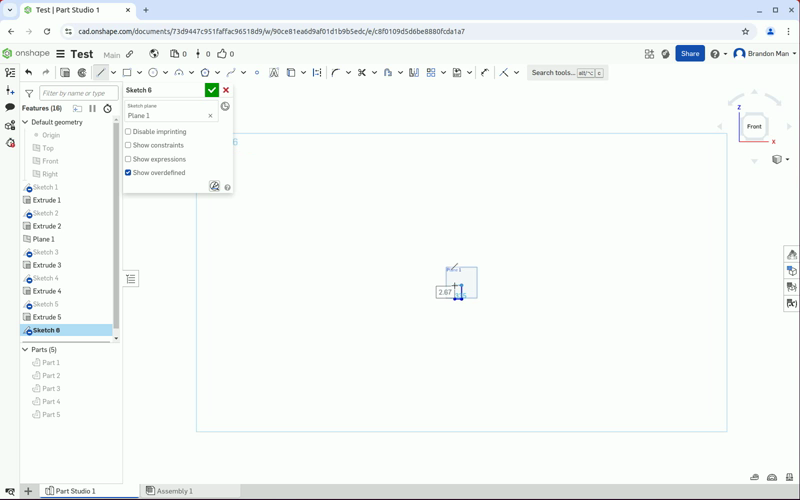
scroll(6)
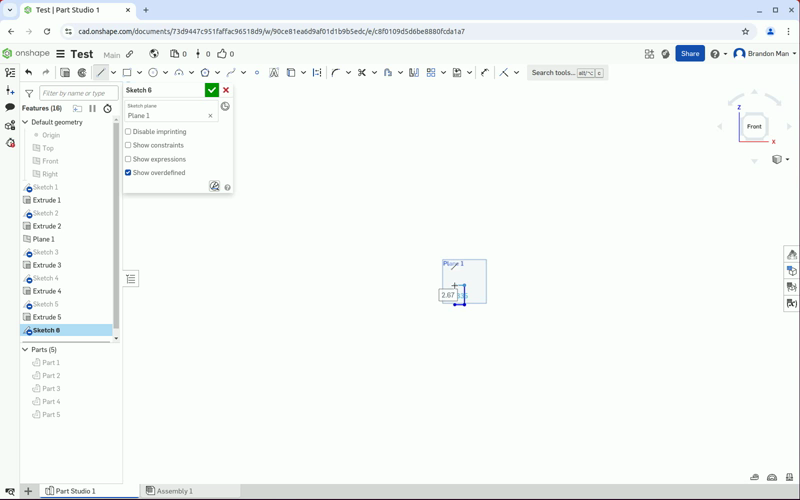
scroll(6)
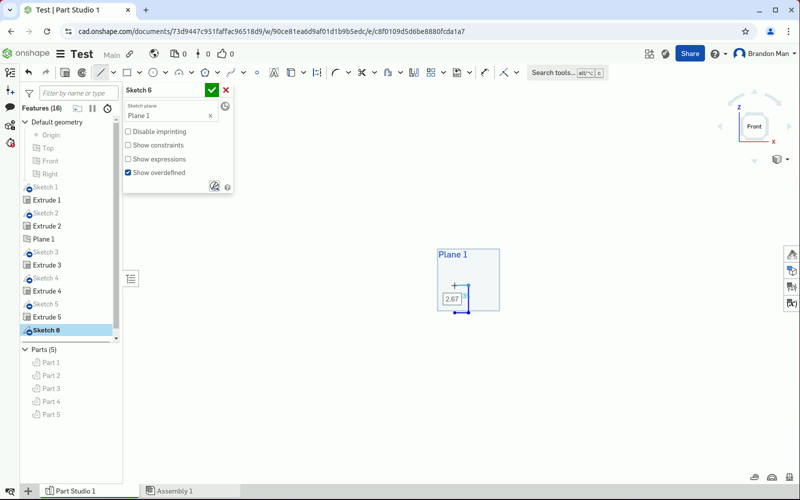
scroll(6)
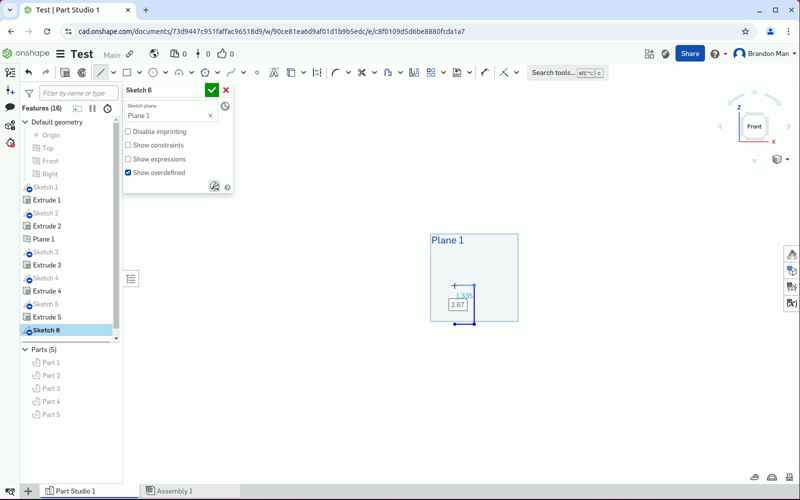
scroll(6)
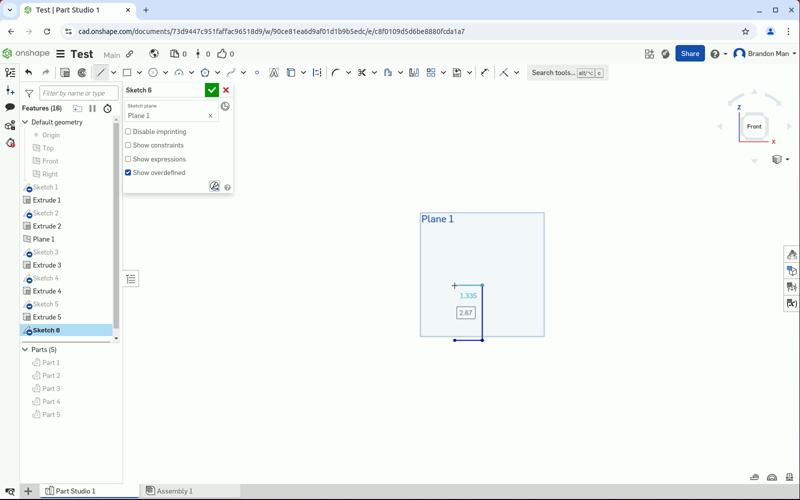
scroll(6)
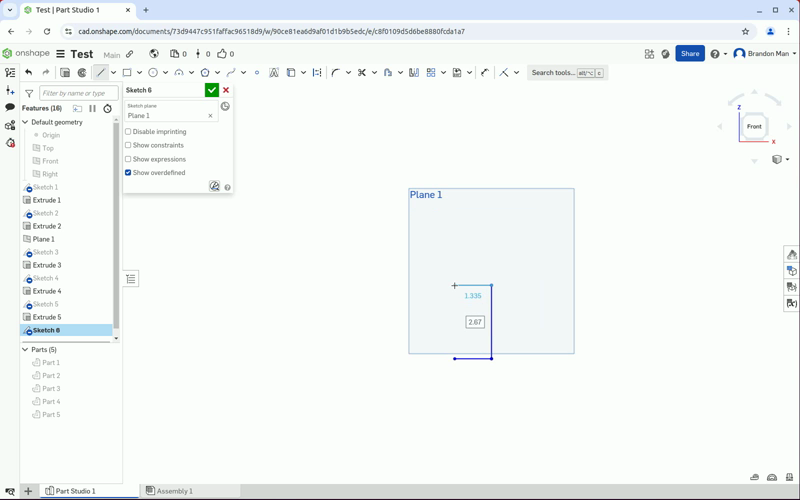
scroll(6)
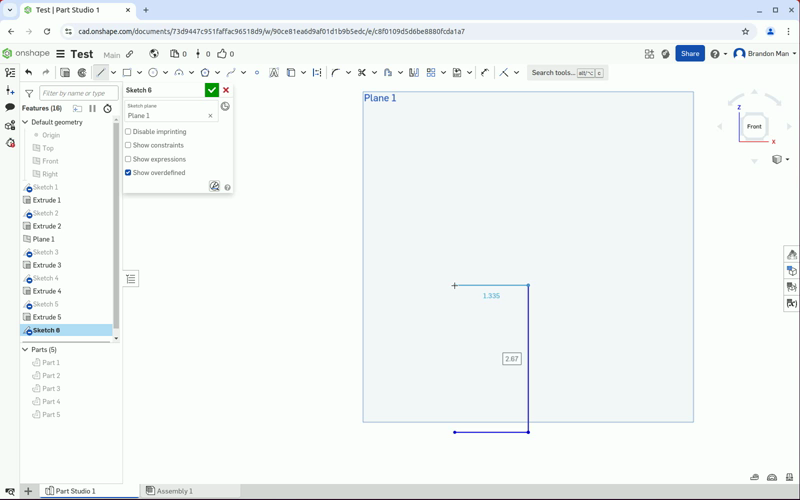
click(454, 285)
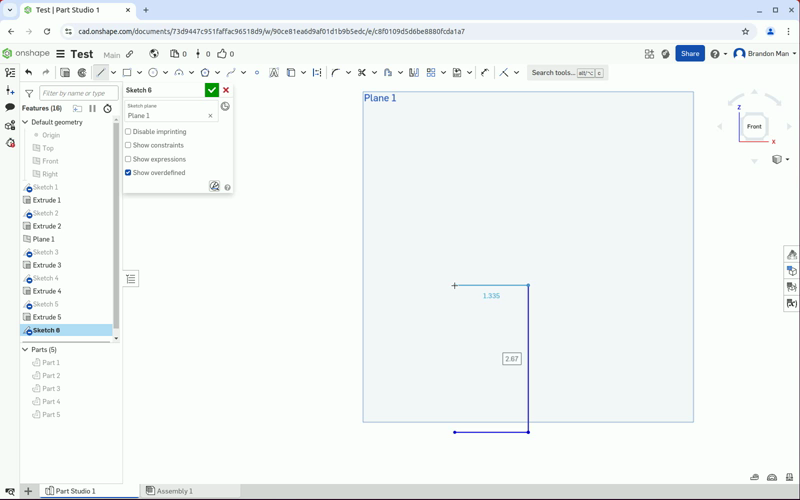
scroll(-6)
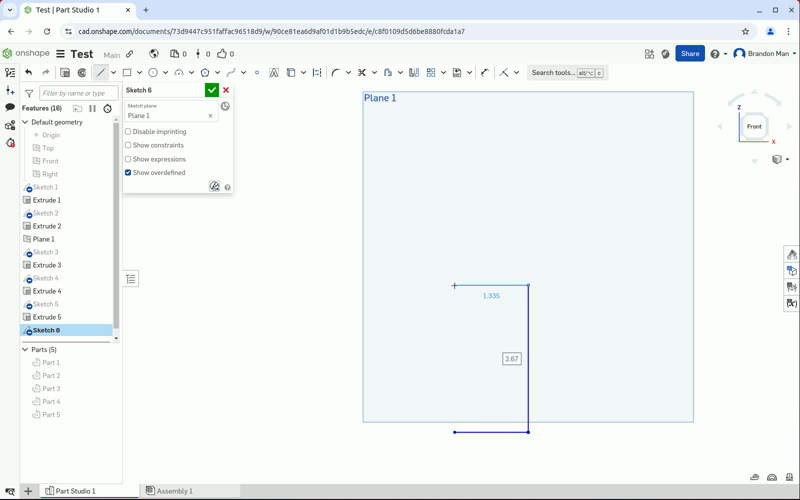
scroll(-6)
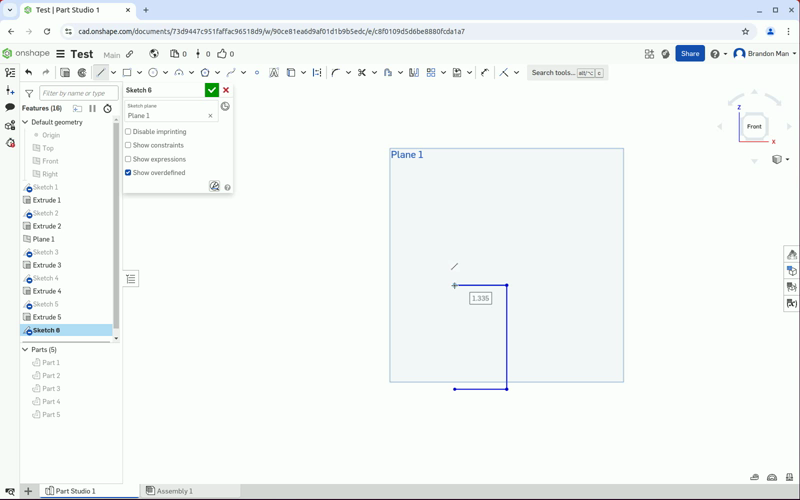
scroll(-6)
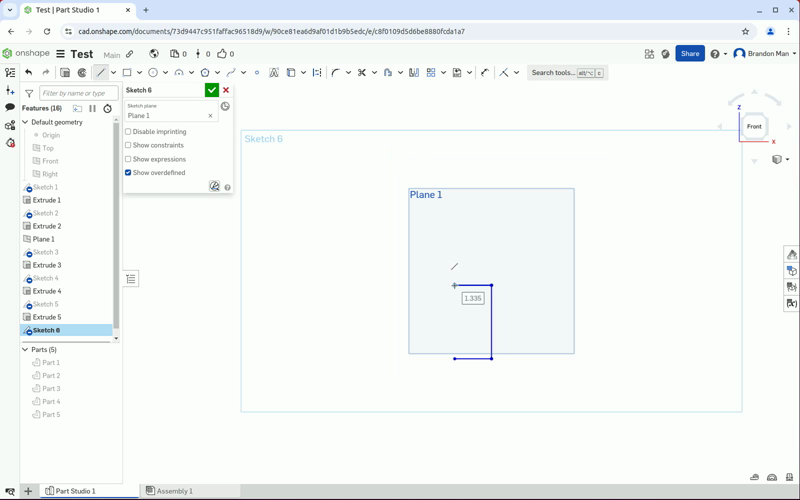
scroll(-6)
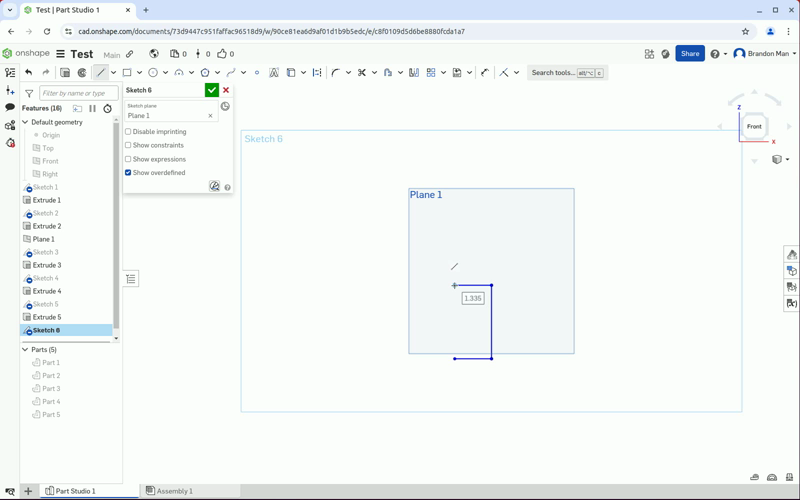
scroll(-6)
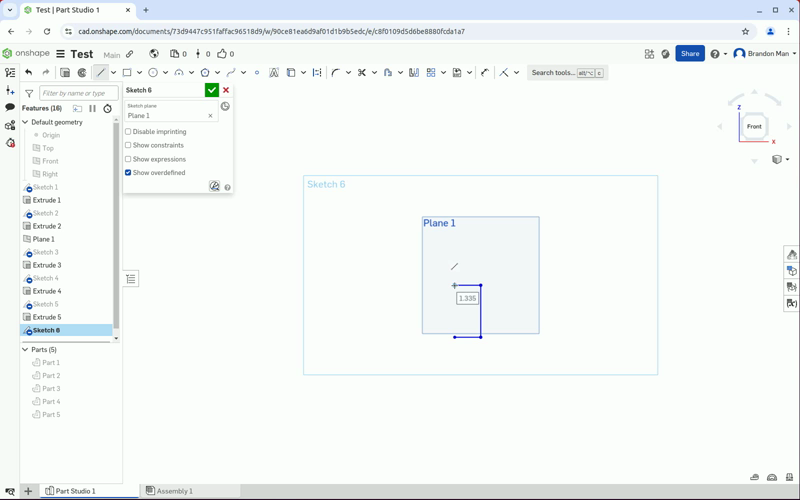
scroll(-6)
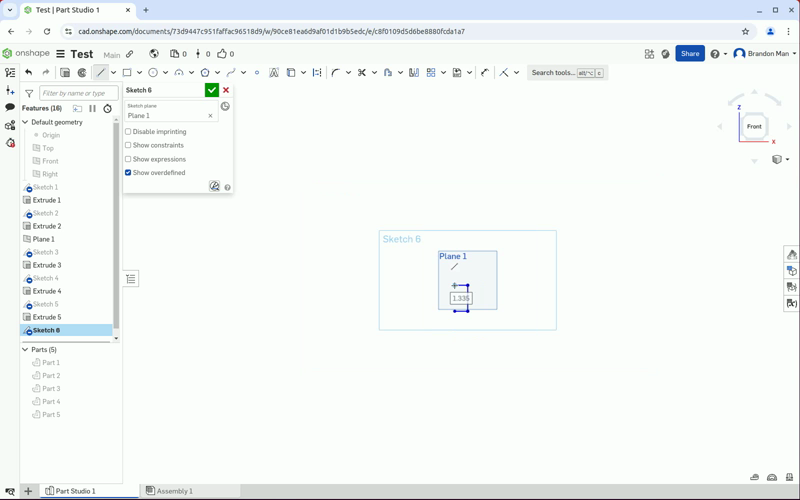
scroll(-6)
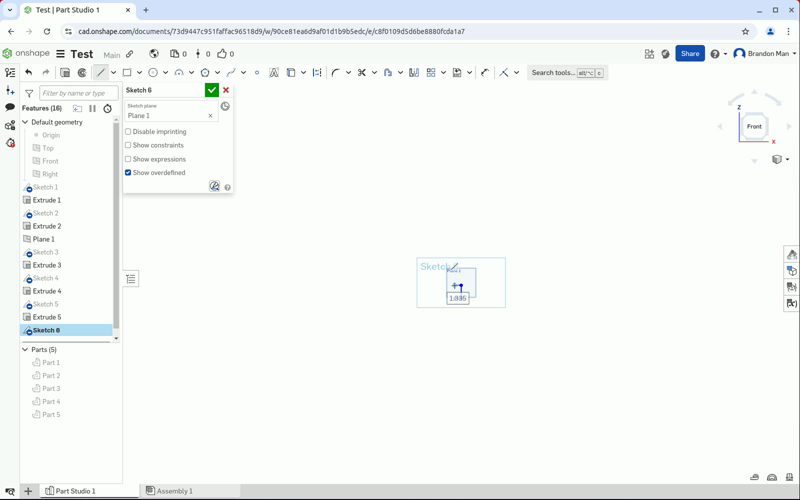
key_up(shift)
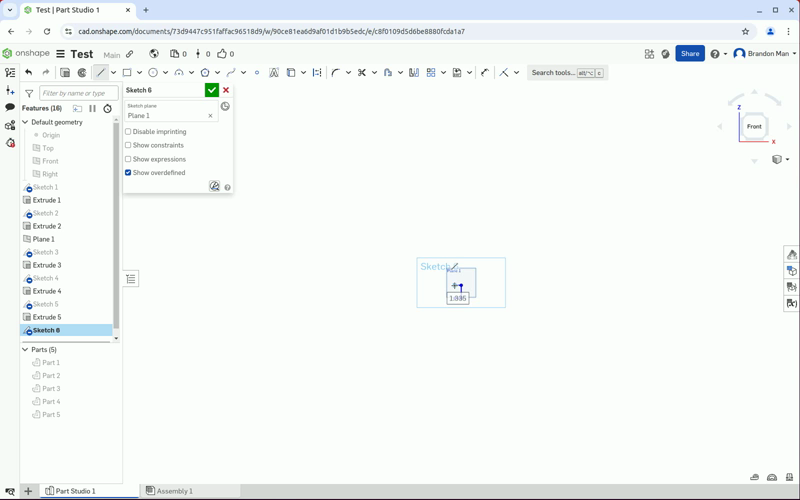
mouse_move(484, 285)
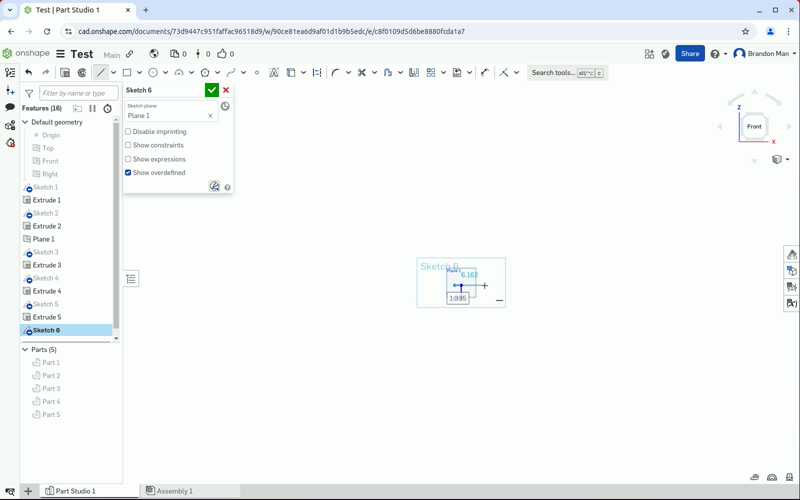
key_down(shift)
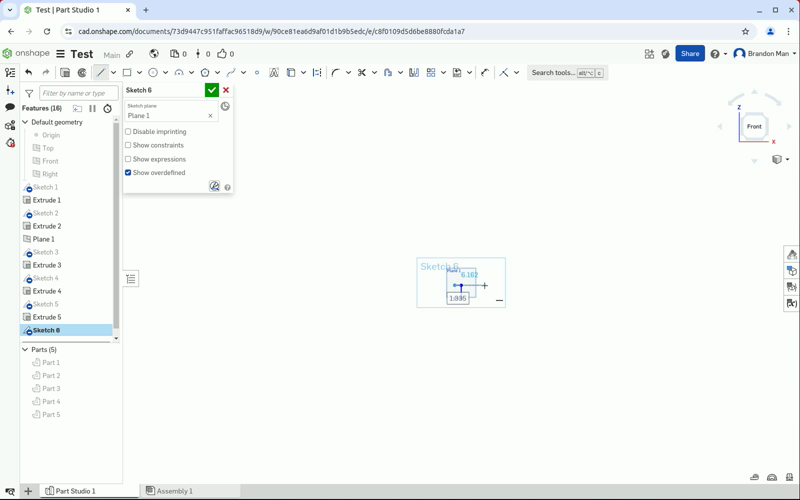
mouse_move(454, 298)
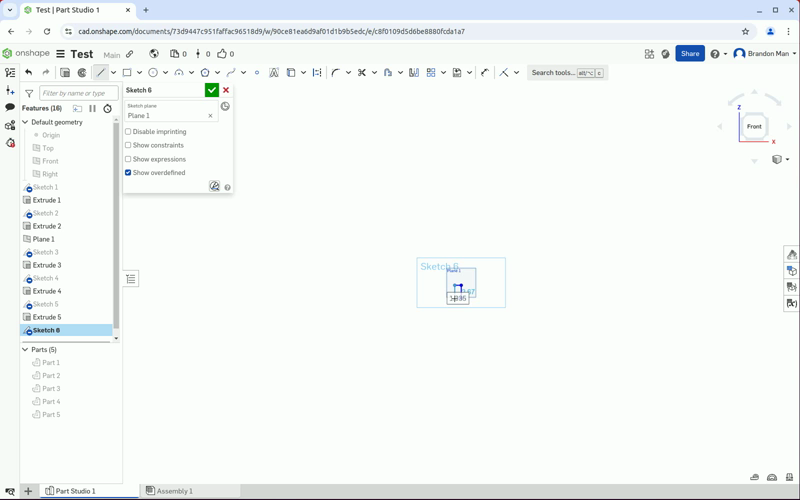
key_up(shift)
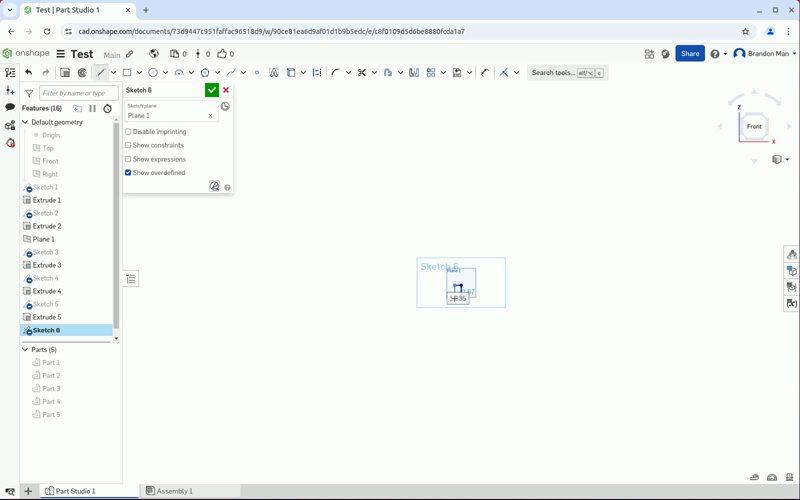
click(454, 298)
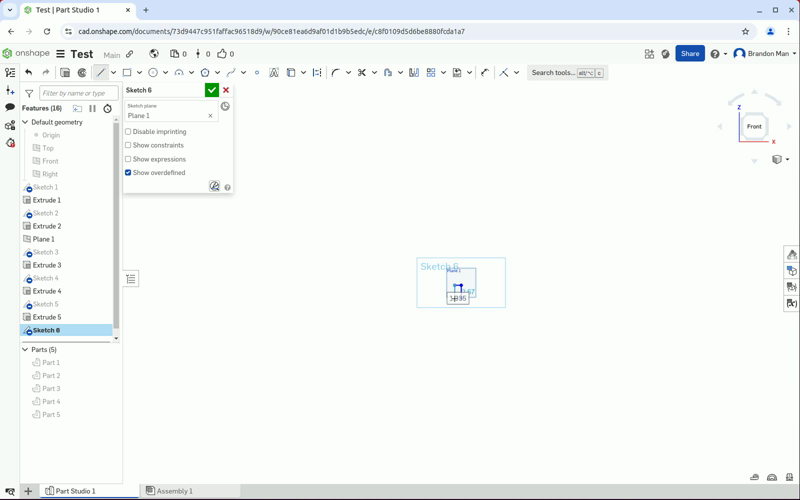
key(esc)
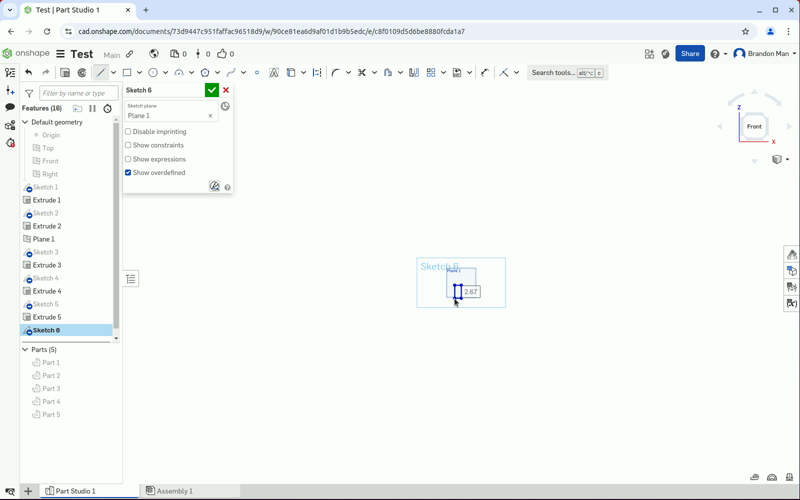
mouse_move(460, 297)
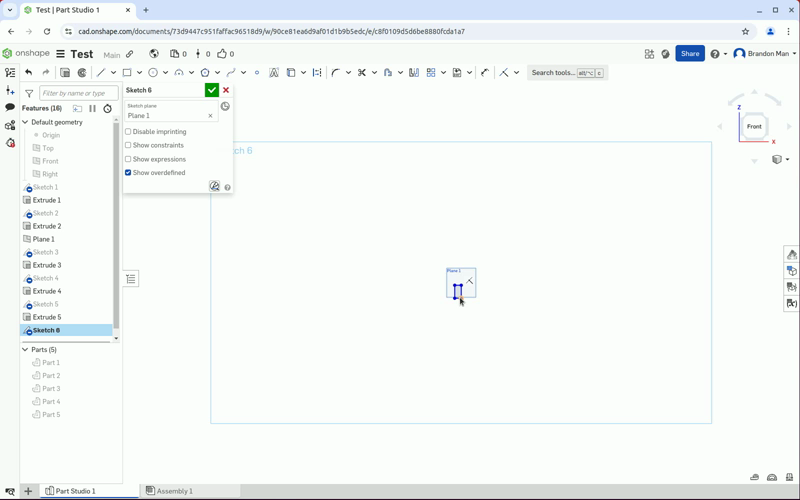
scroll(6)
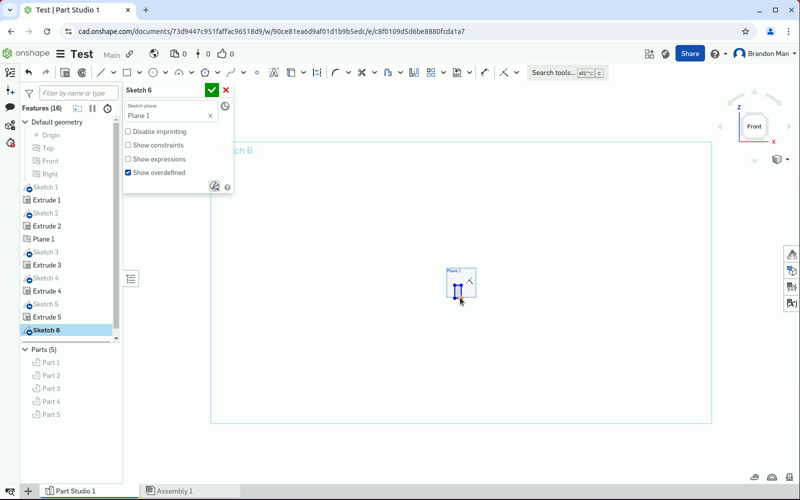
scroll(6)
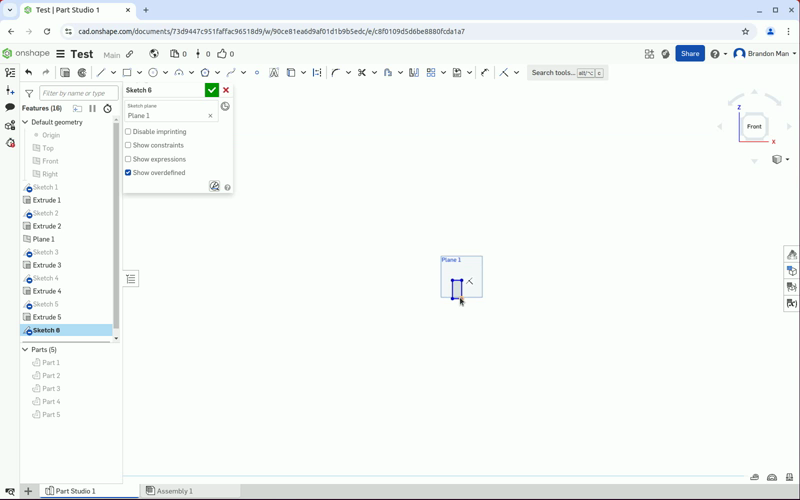
scroll(6)
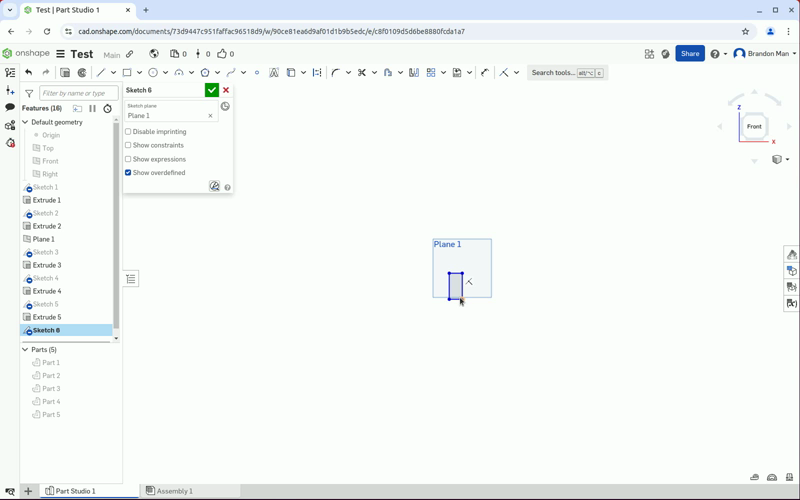
scroll(6)
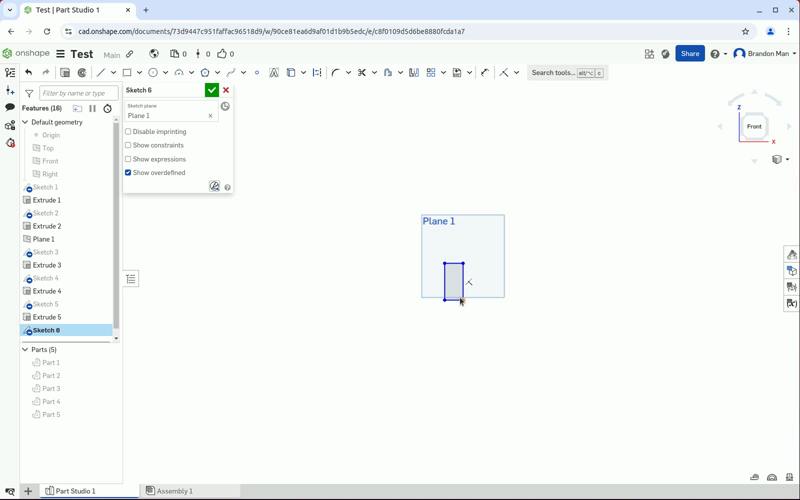
scroll(6)
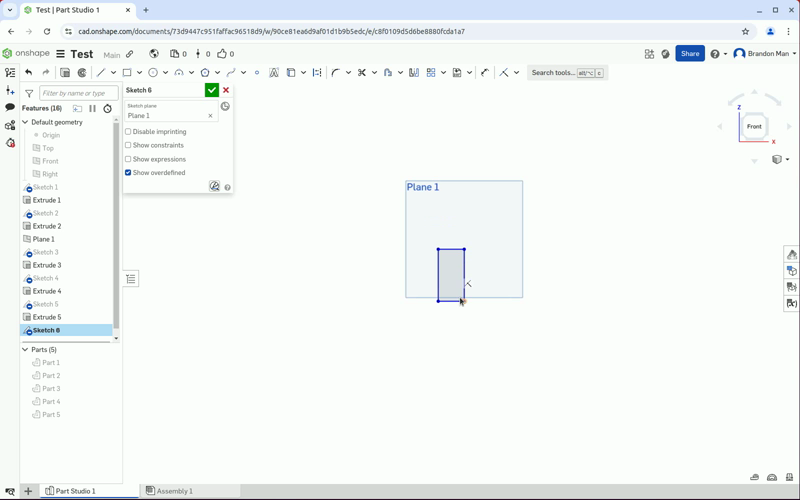
scroll(6)
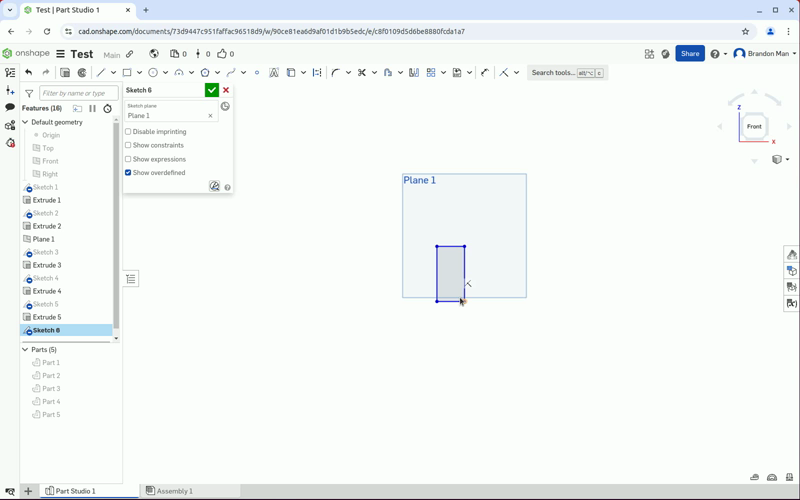
scroll(6)
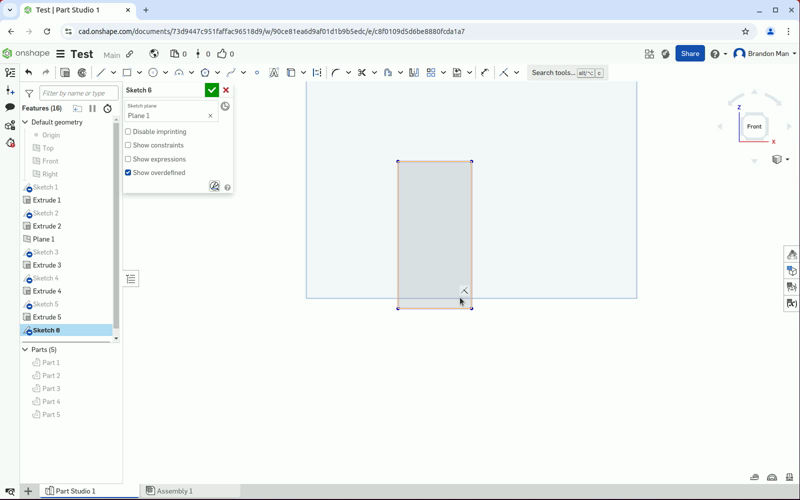
click(460, 297)
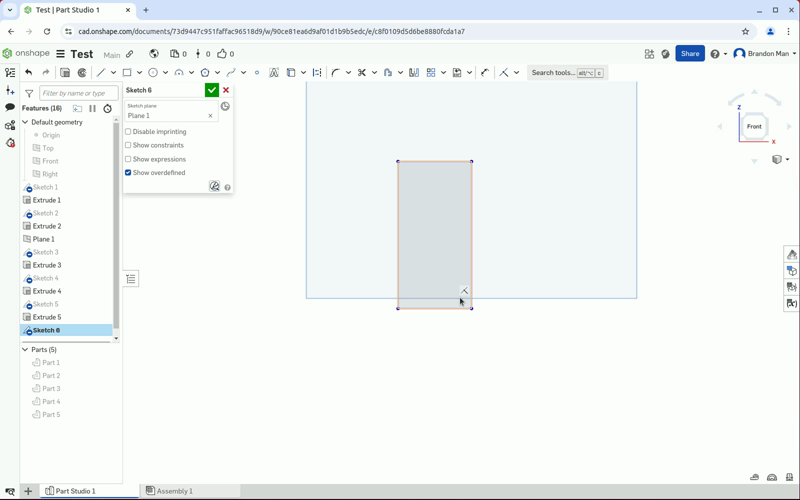
scroll(-6)
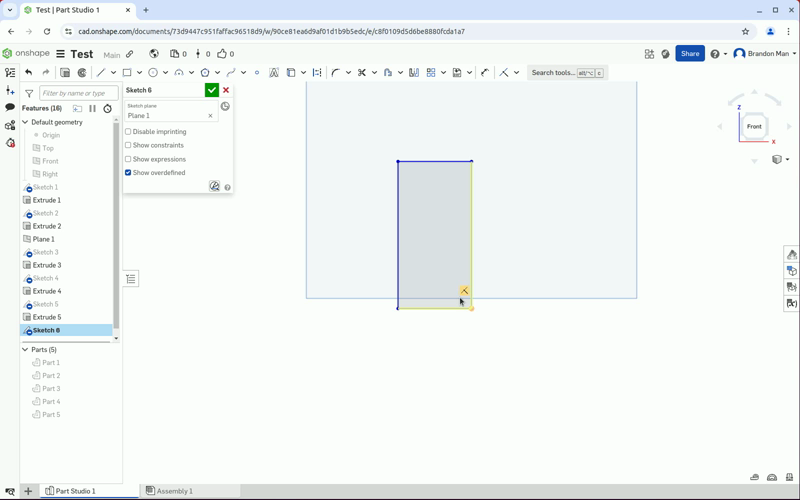
scroll(-6)
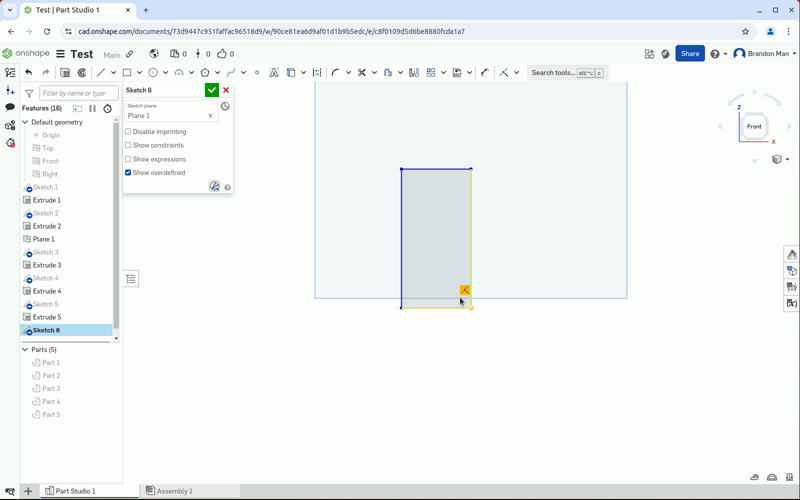
scroll(-6)
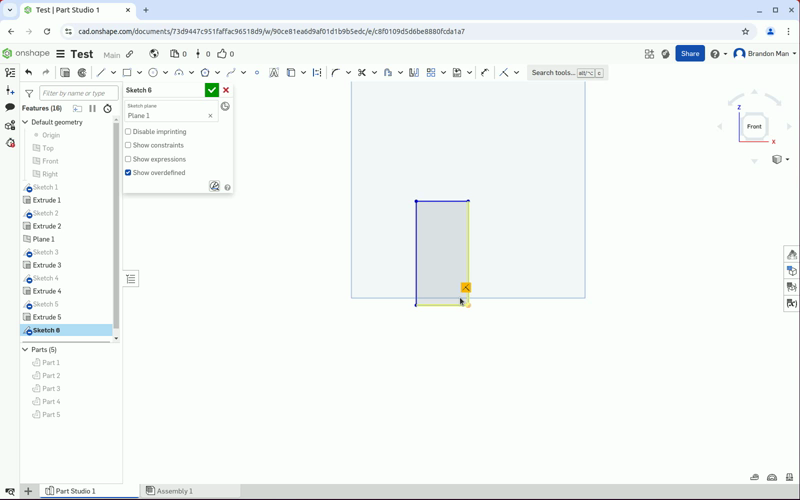
scroll(-6)
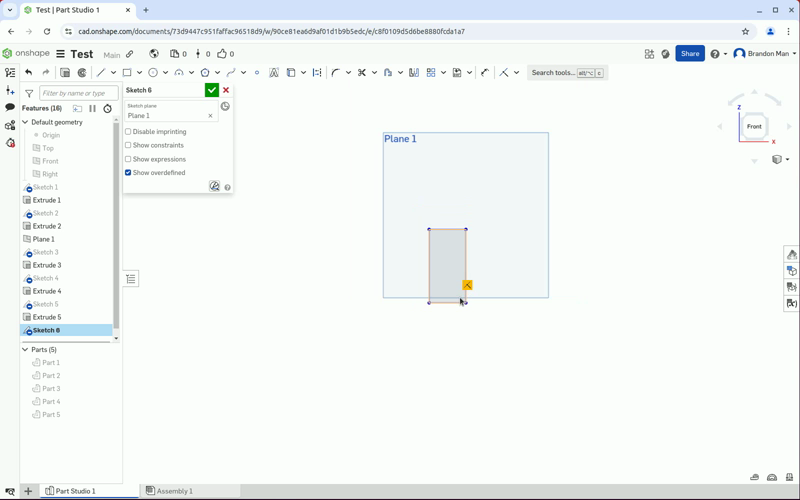
scroll(-6)
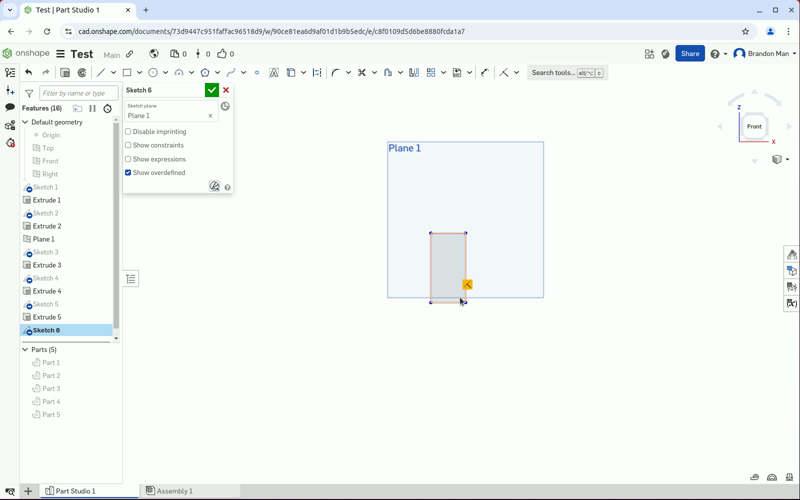
scroll(-6)
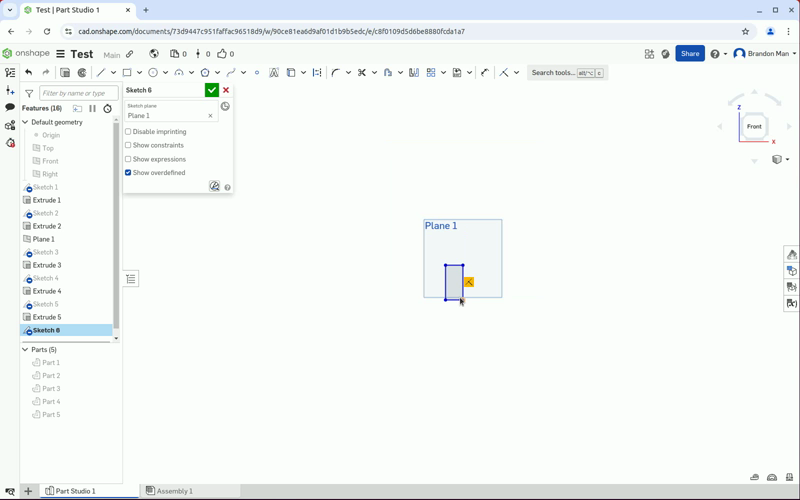
scroll(-6)
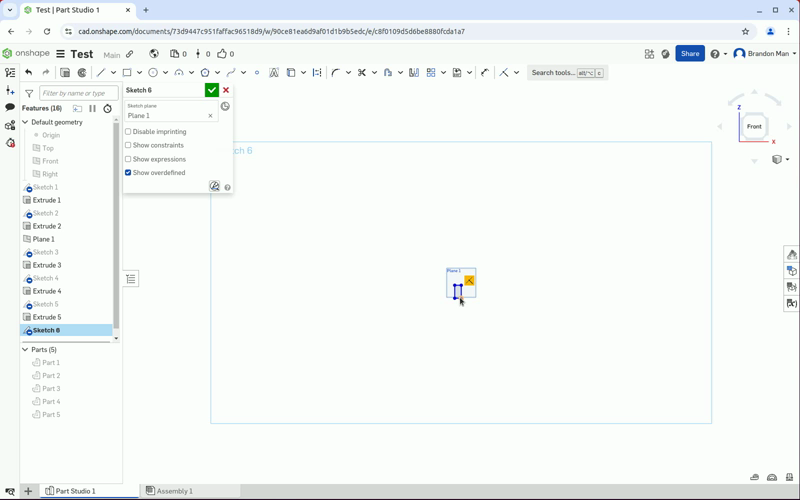
mouse_move(73, 352)
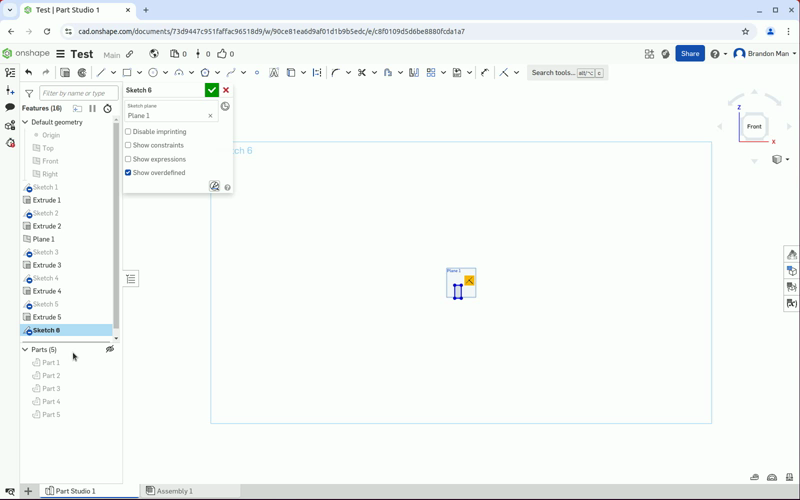
key(shift+y)
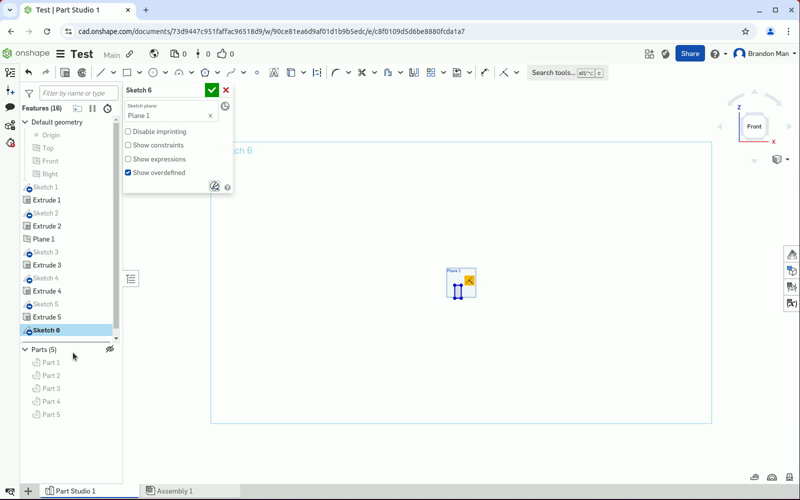
key(shift+e)
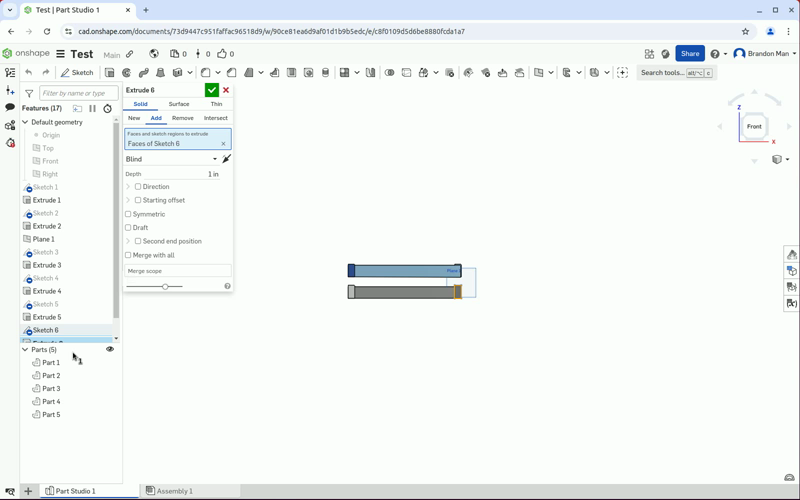
mouse_move(143, 106)
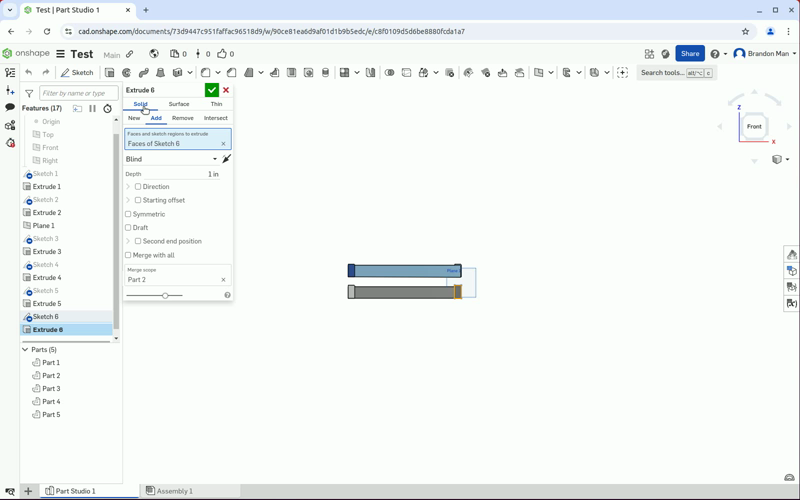
click(143, 106)
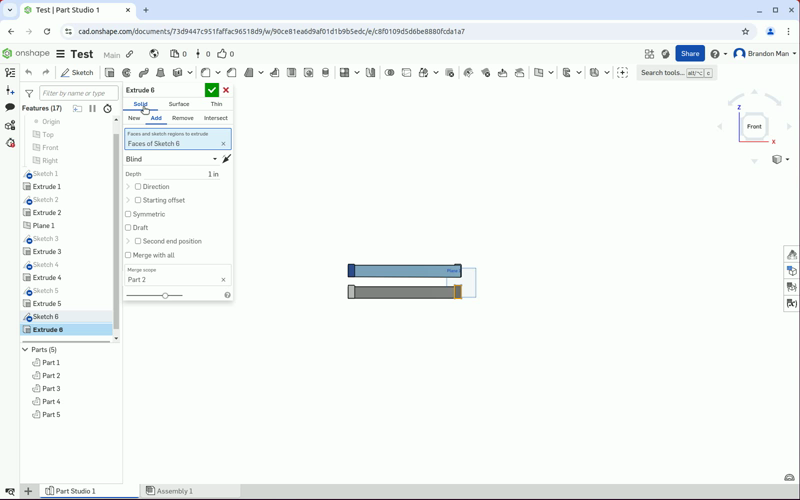
mouse_move(137, 120)
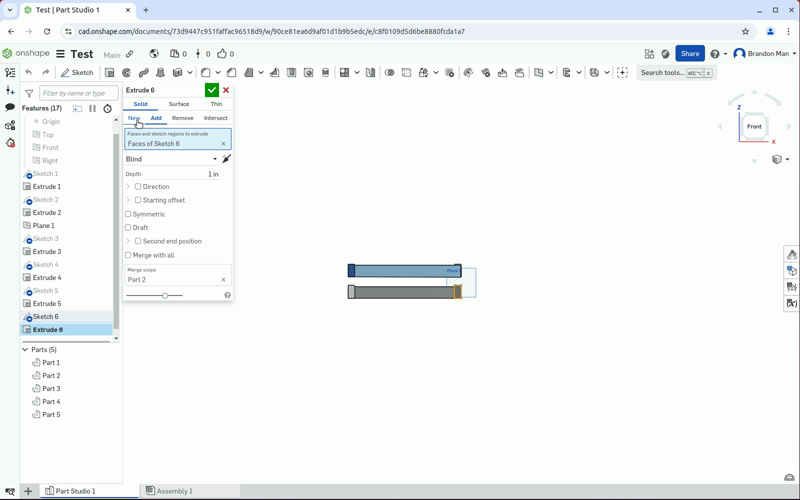
click(137, 120)
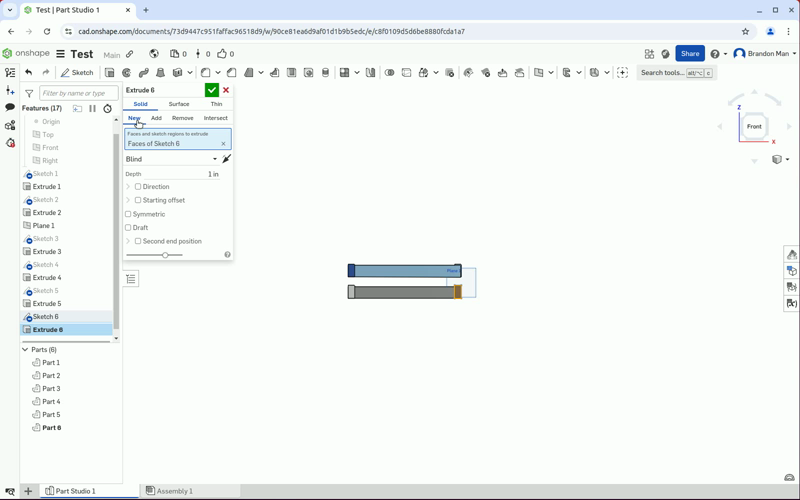
key(tab, 4)
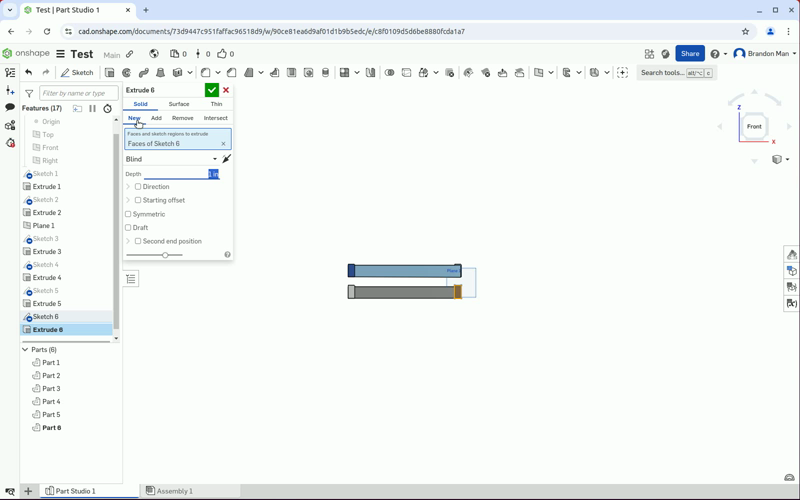
text(-1.444)
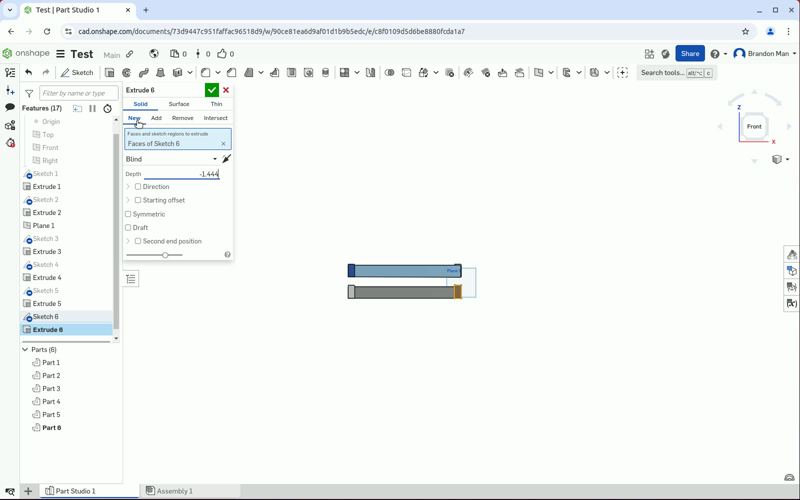
key(enter)
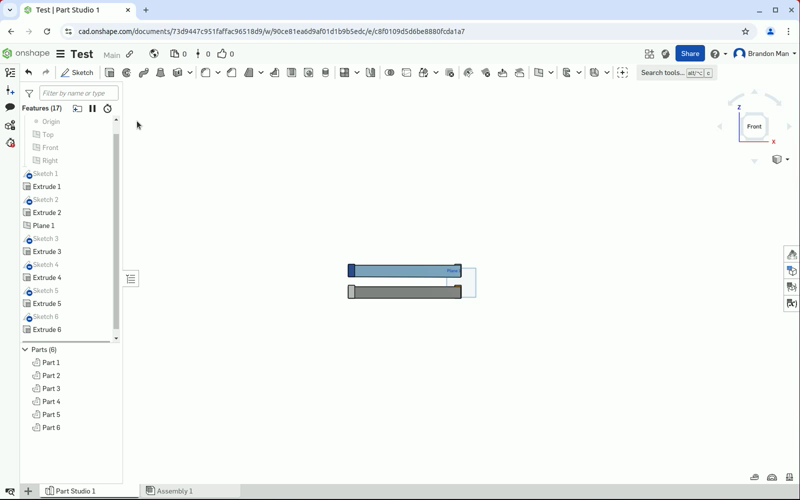
key(shift+h)
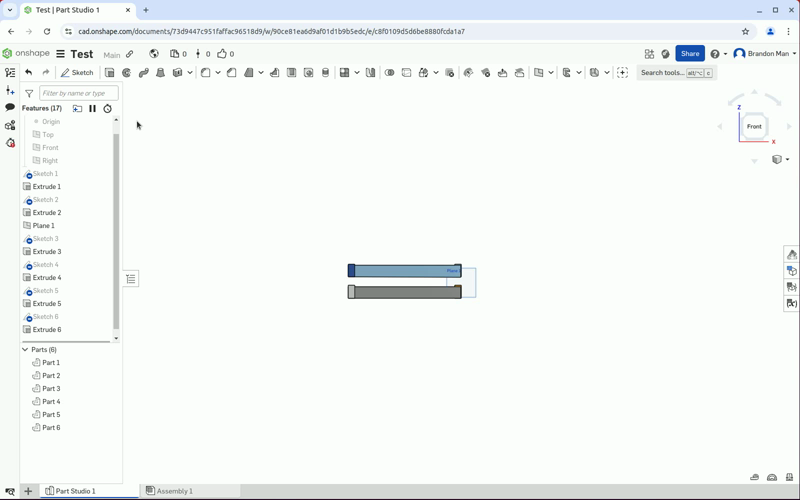
key(shift+h)
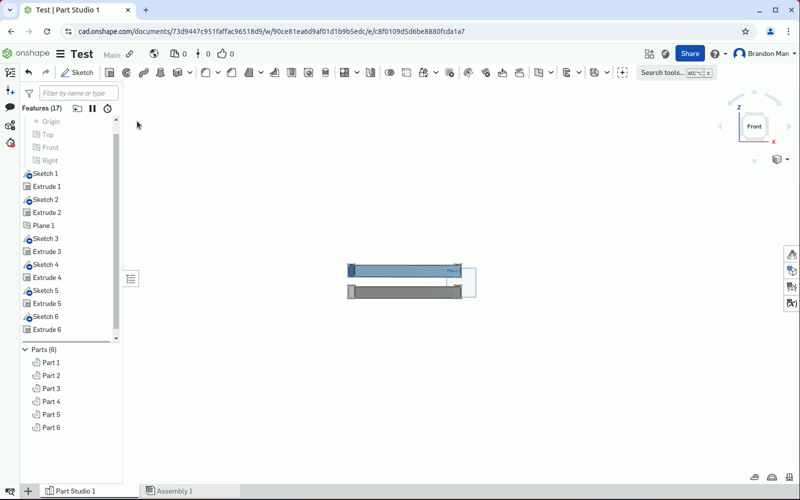
key(shift+7)
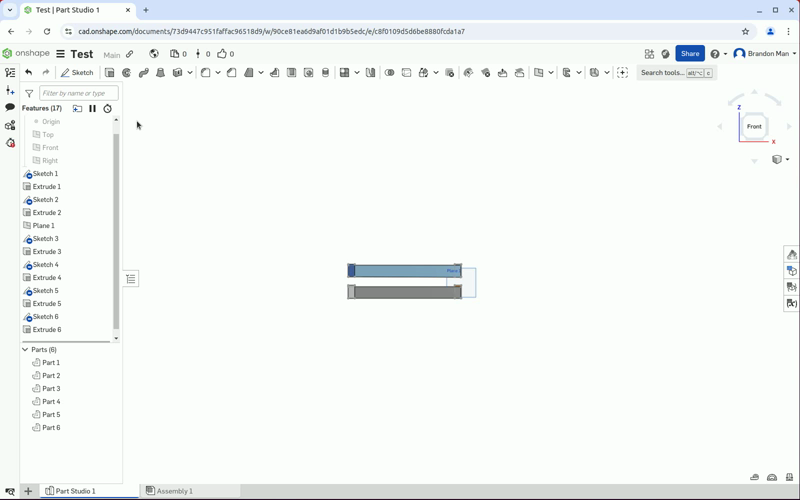
key(left, 2)
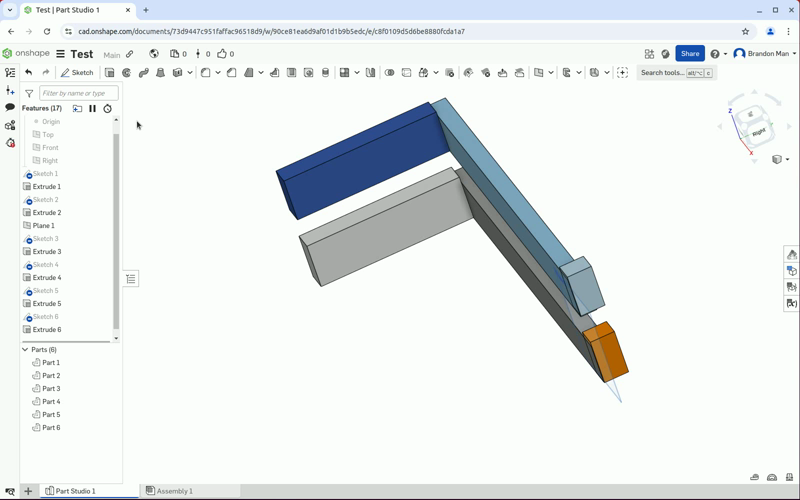
key(down, 2)
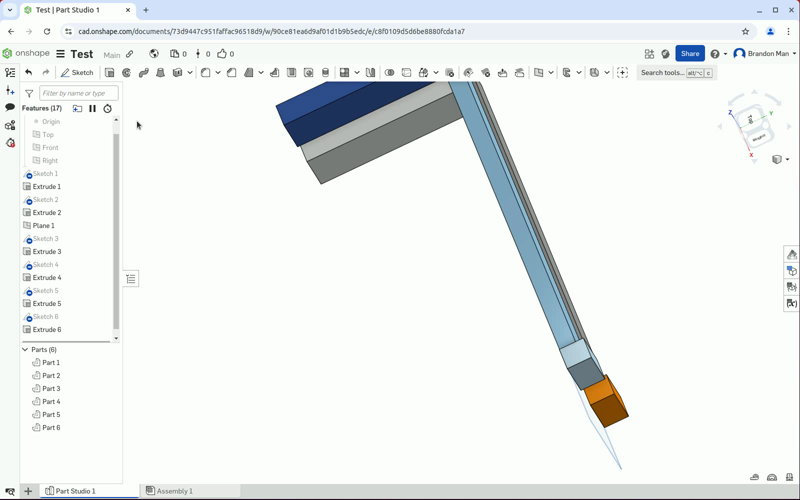
key(up, 2)
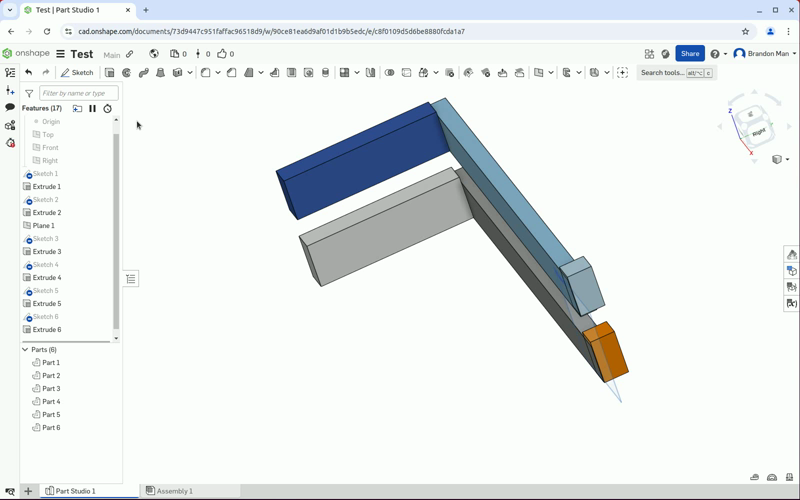
key(right, 2)
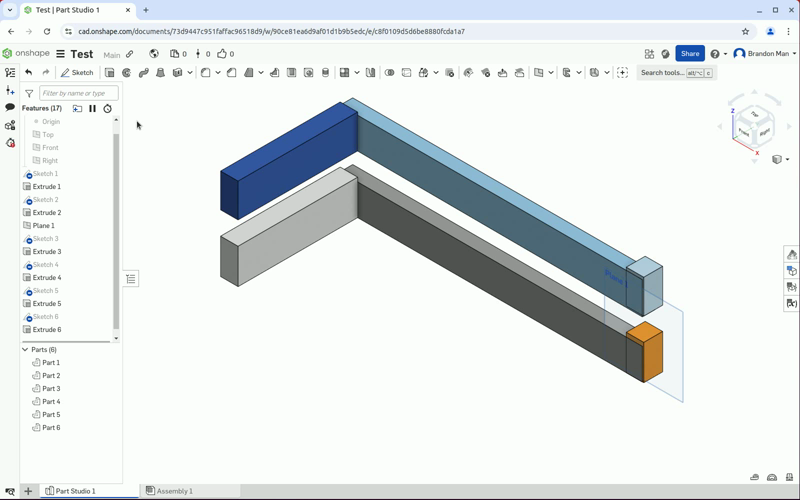
mouse_move(69, 176)
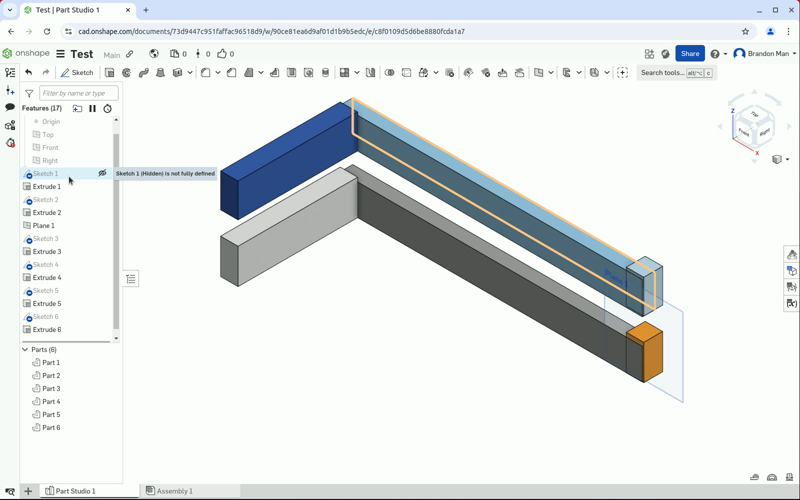
click(69, 176)